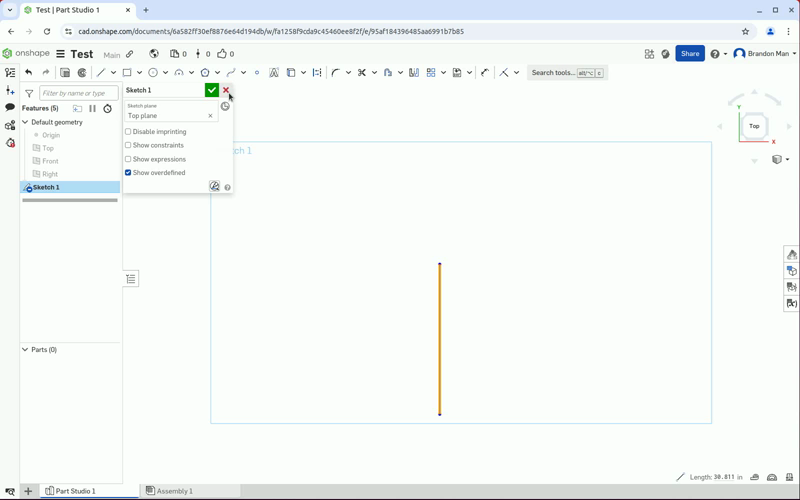
key(shift+h)
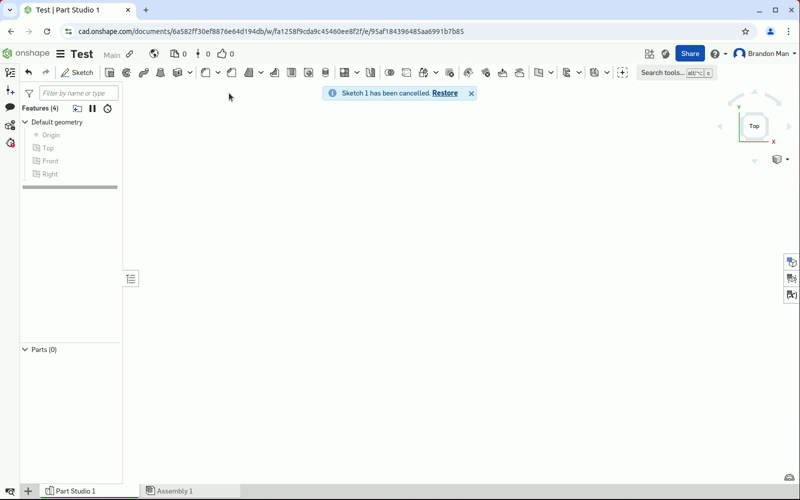
mouse_move(73, 352)
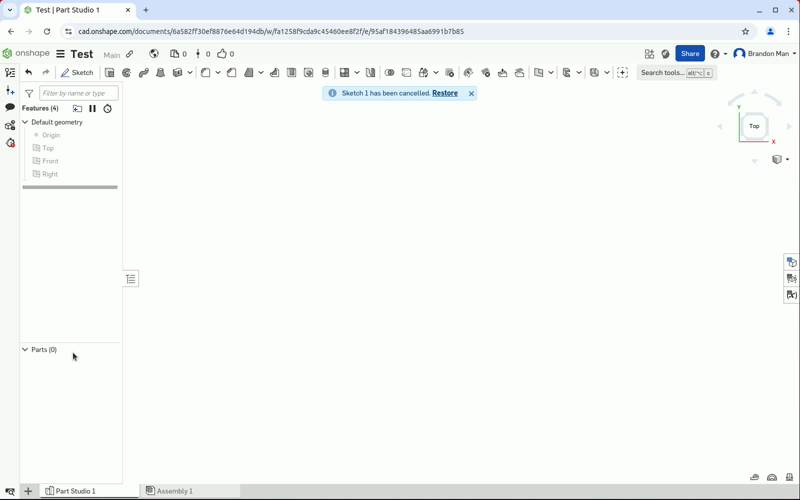
key(y)
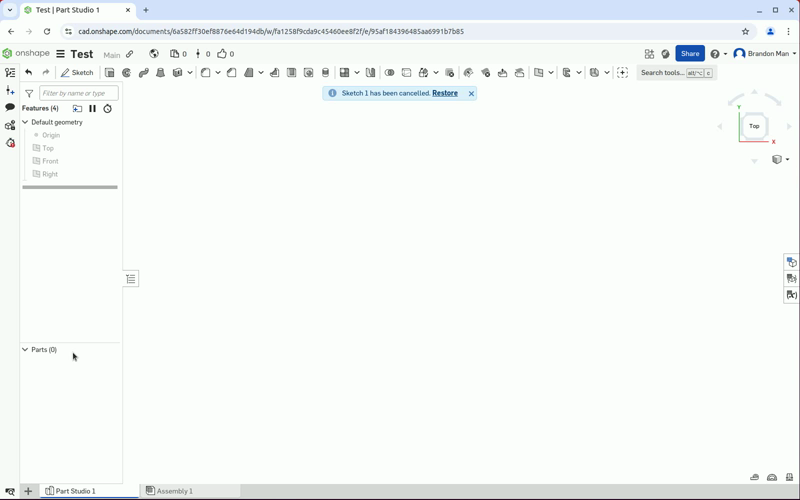
key(shift+p)
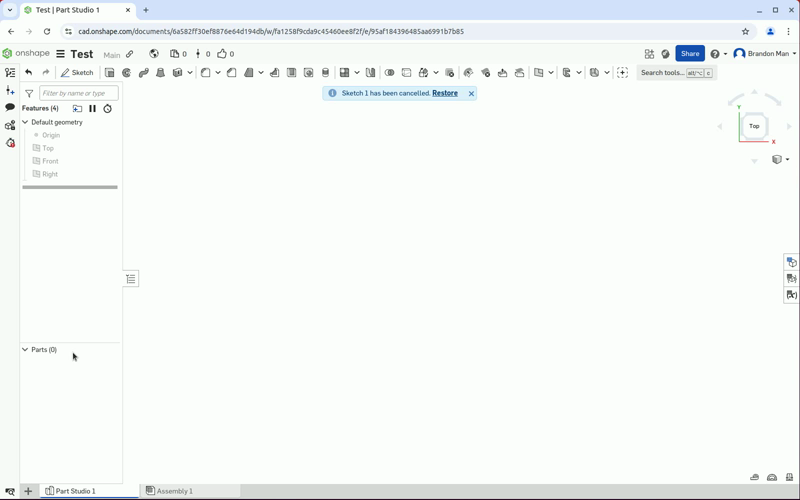
key(space)
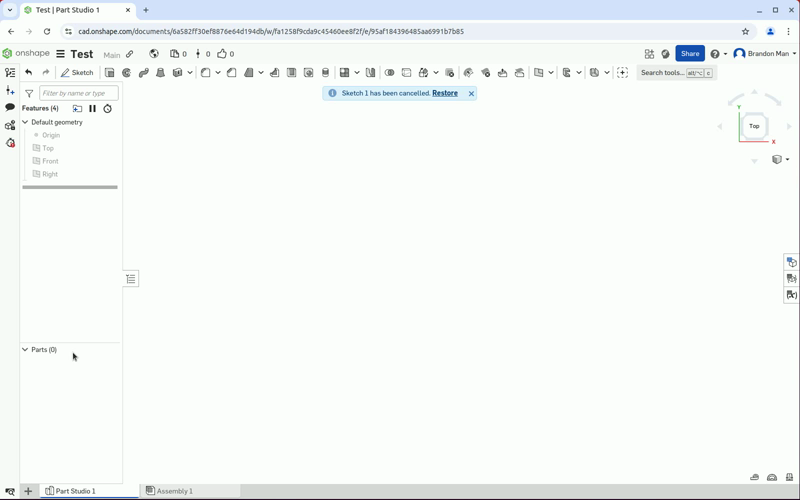
key_down(shift)
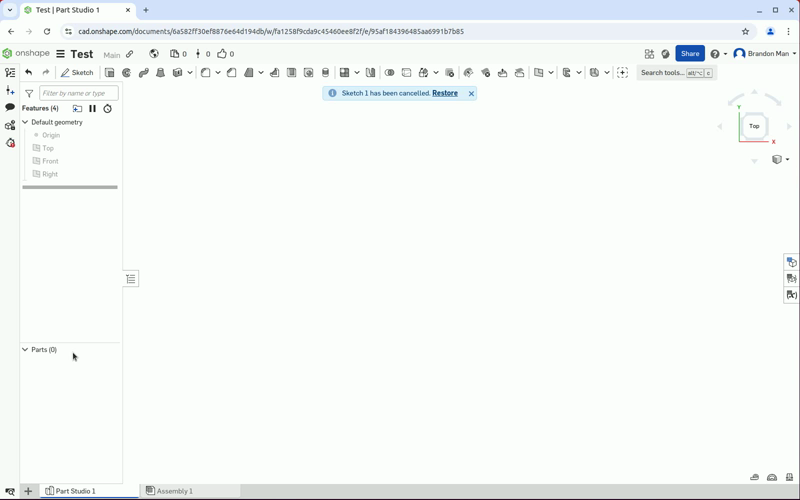
key(up)
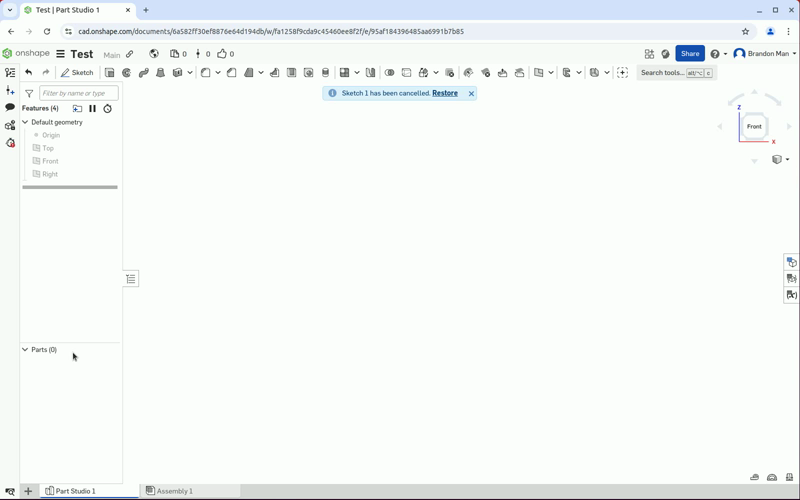
key_up(shift)
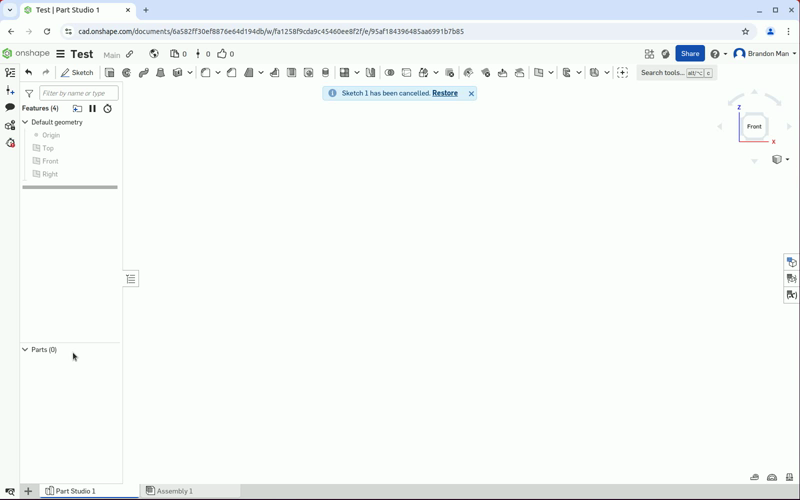
key(space)
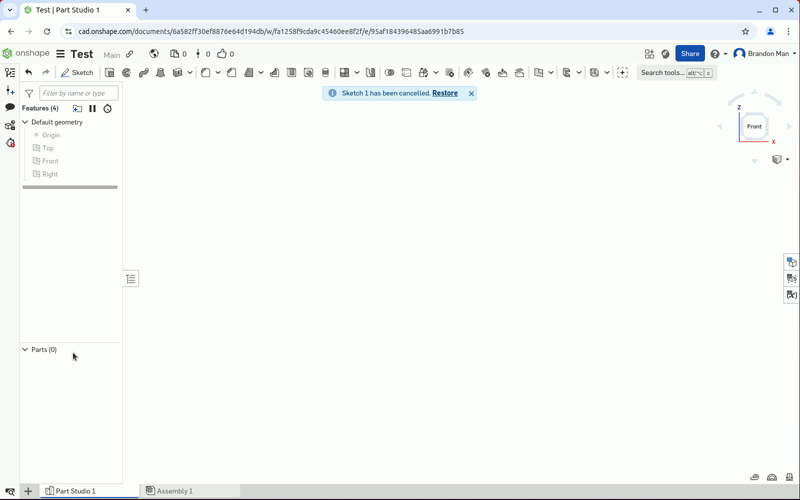
key_down(shift)
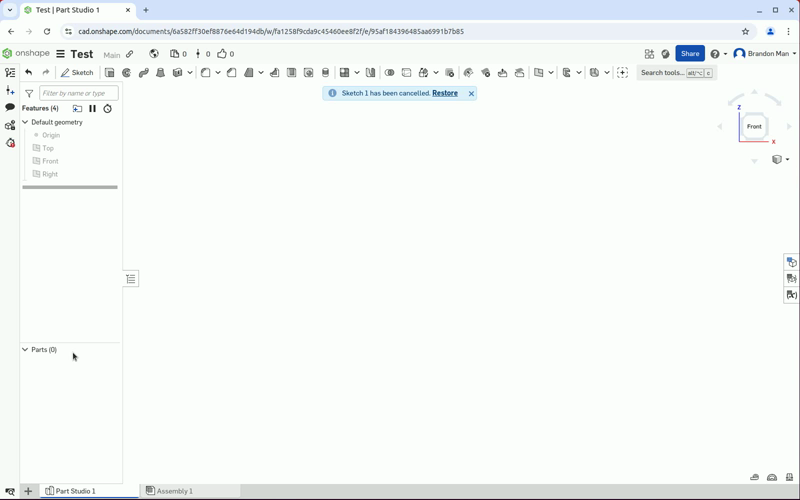
key(left)
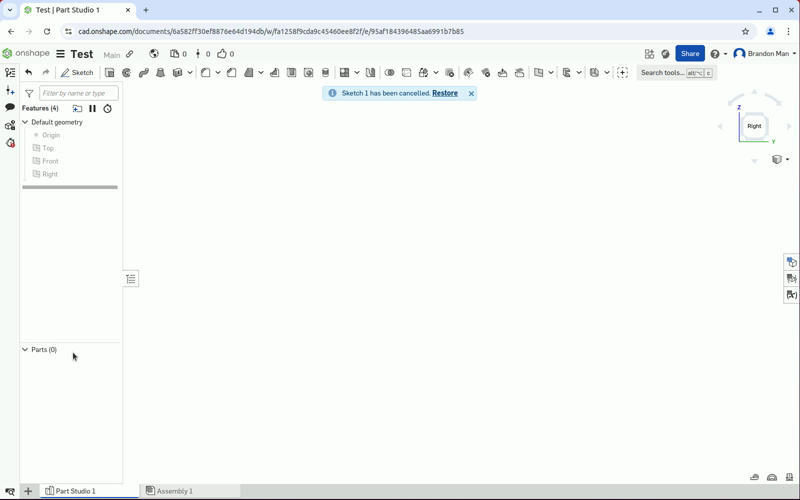
key_up(shift)
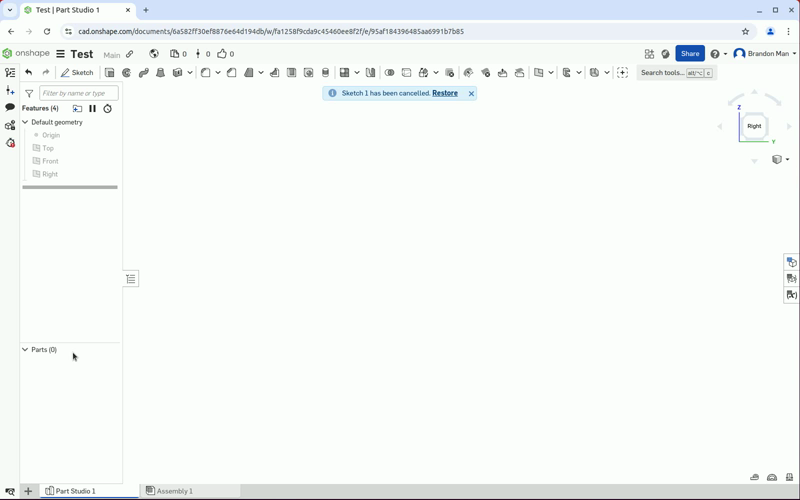
mouse_move(73, 352)
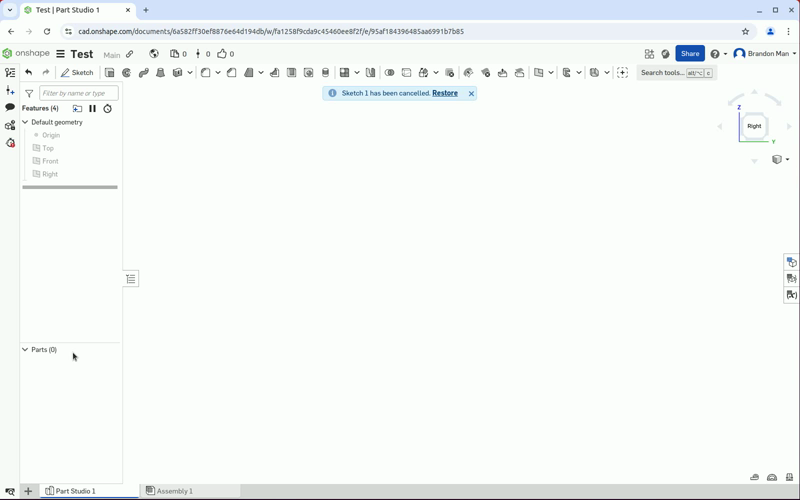
key(shift+y)
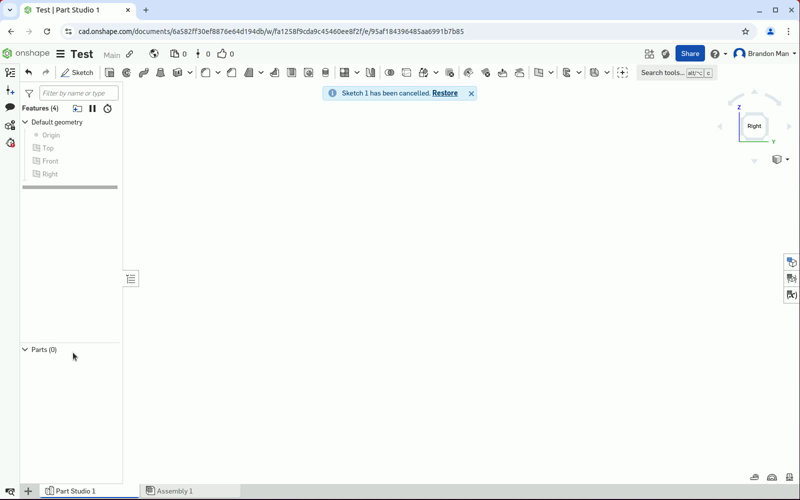
key(shift+s)
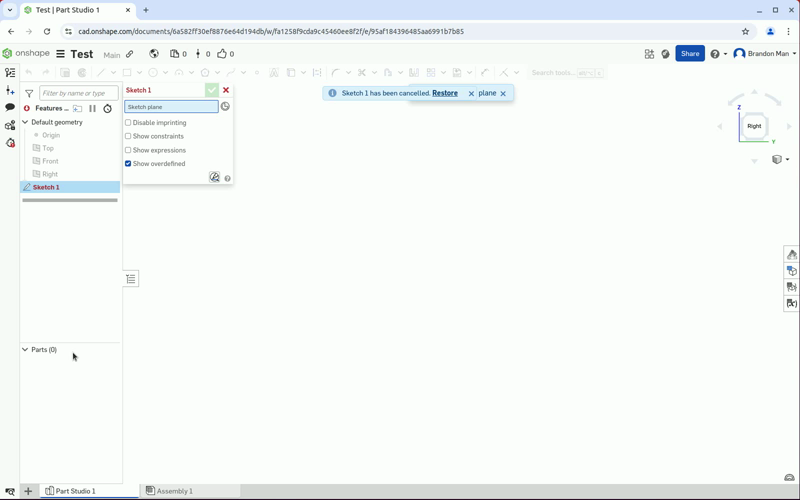
mouse_move(73, 176)
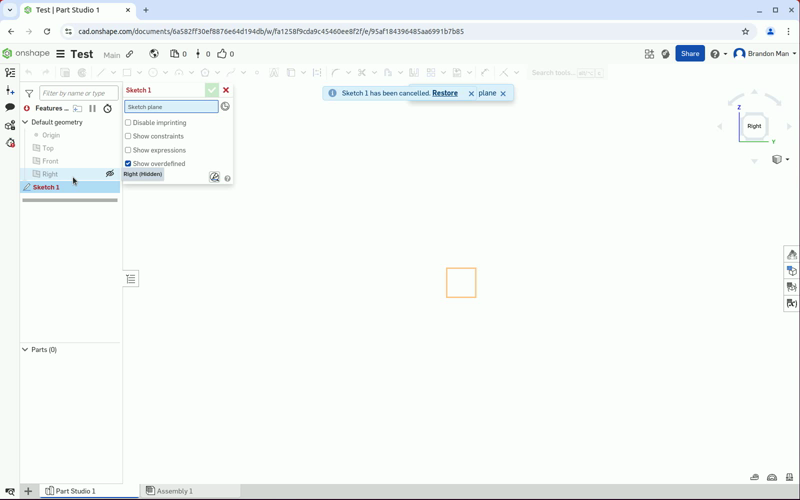
click(73, 176)
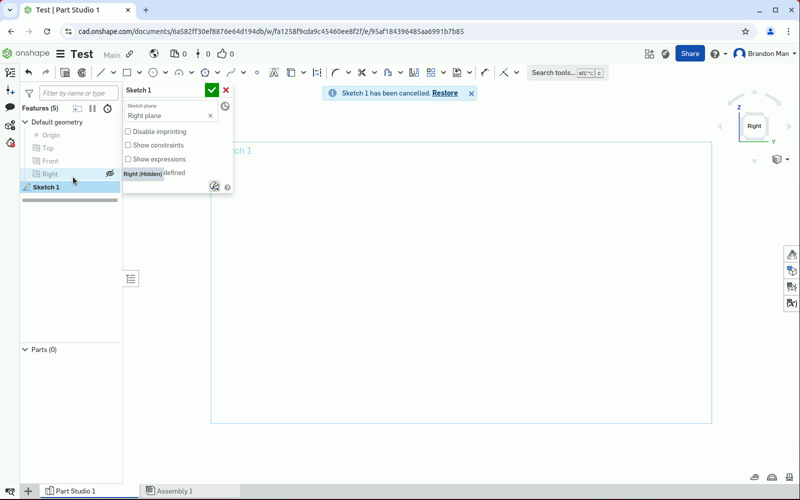
mouse_move(73, 352)
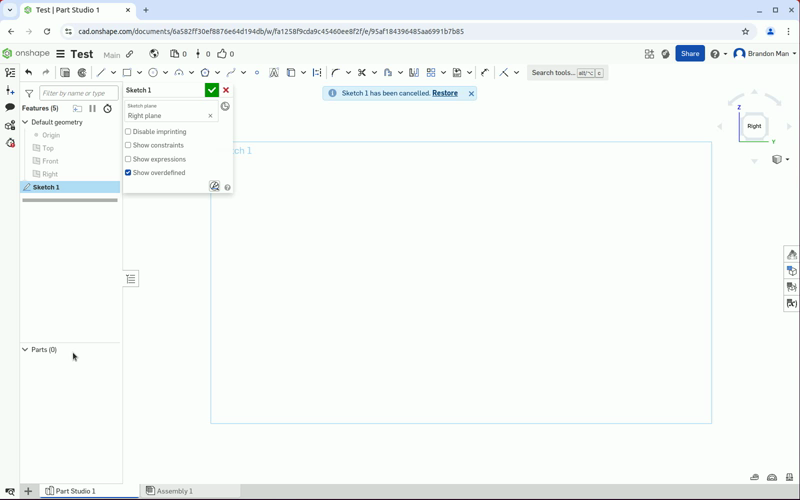
key(y)
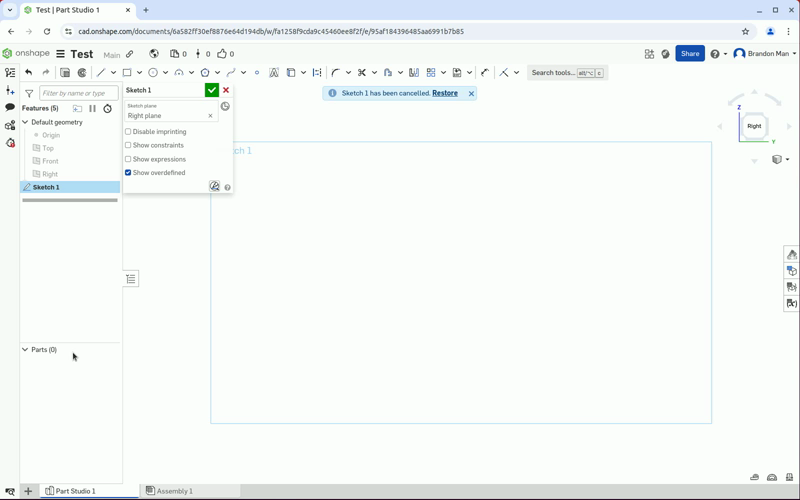
key(l)
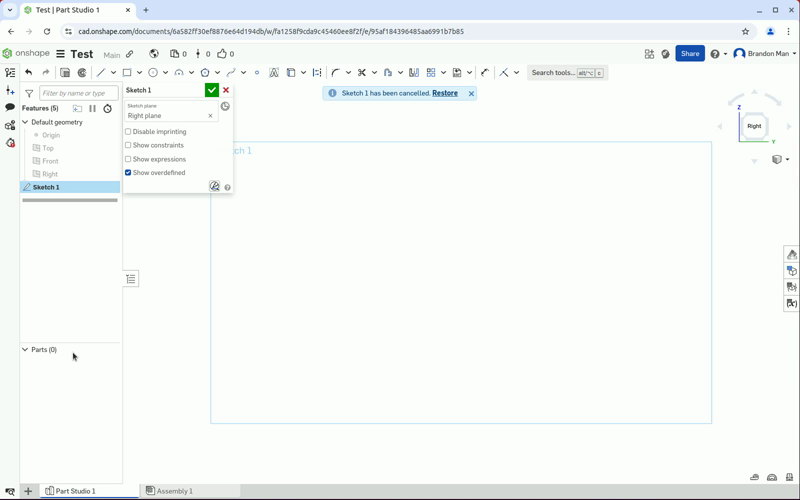
key_down(shift)
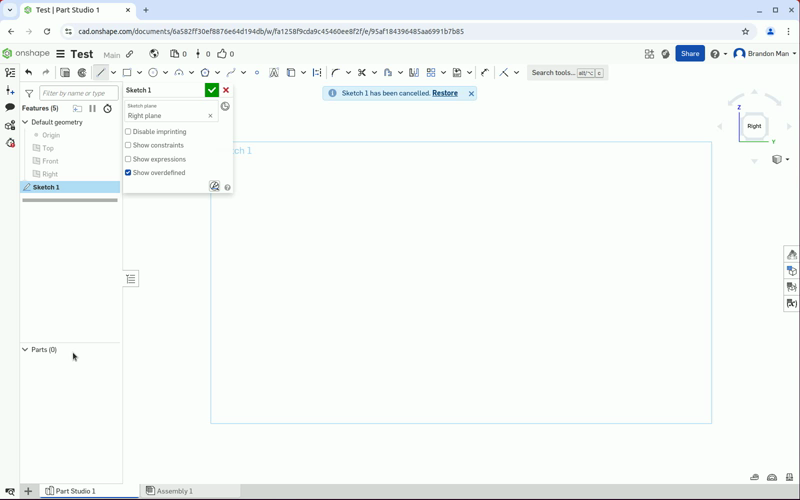
mouse_move(460, 282)
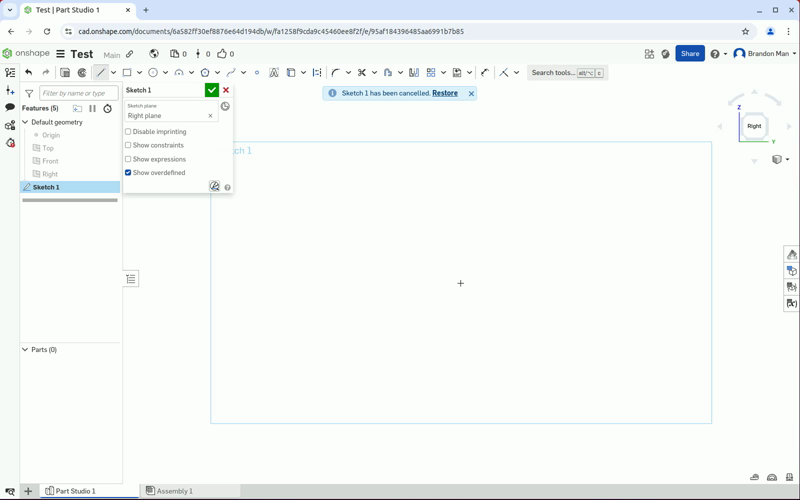
click(460, 282)
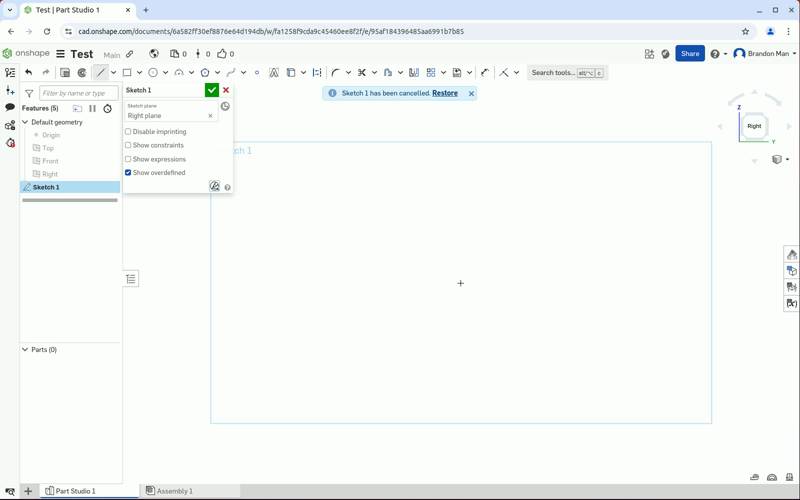
key_up(shift)
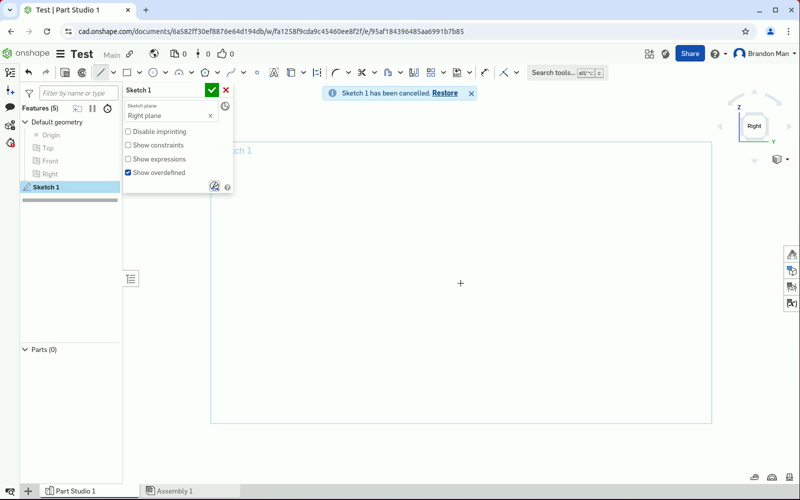
key_down(shift)
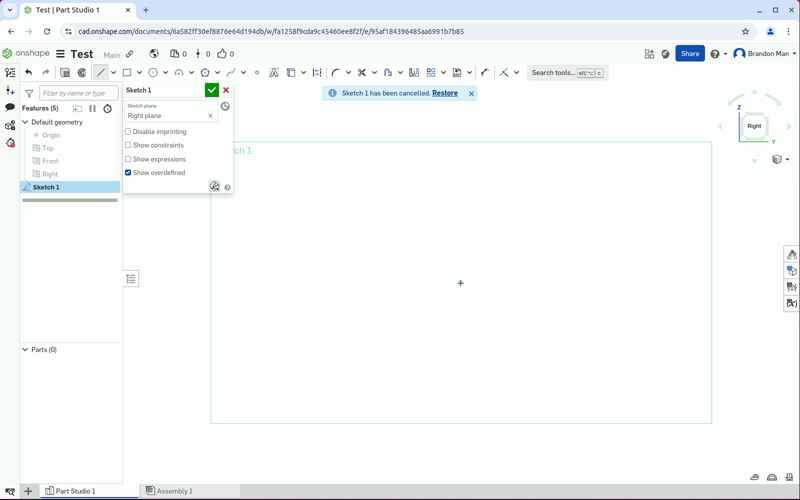
mouse_move(490, 282)
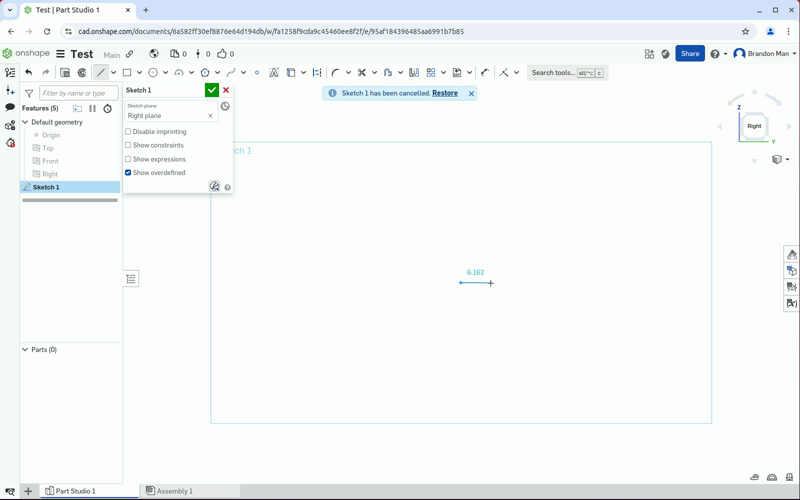
mouse_move(489, 282)
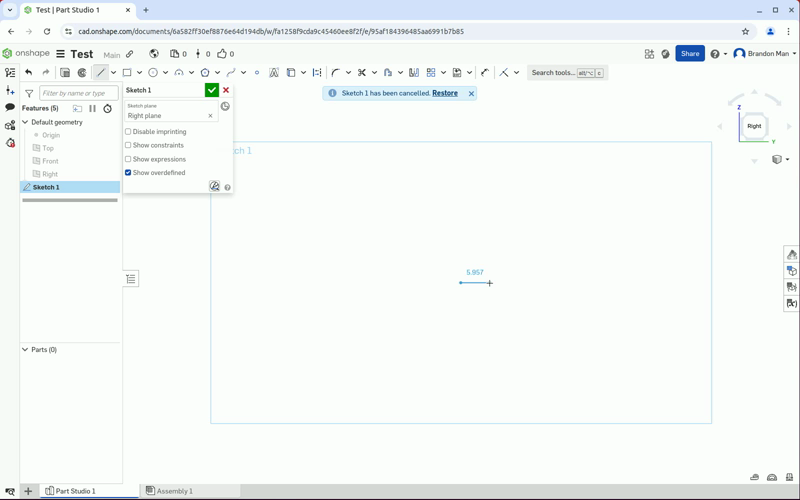
click(489, 282)
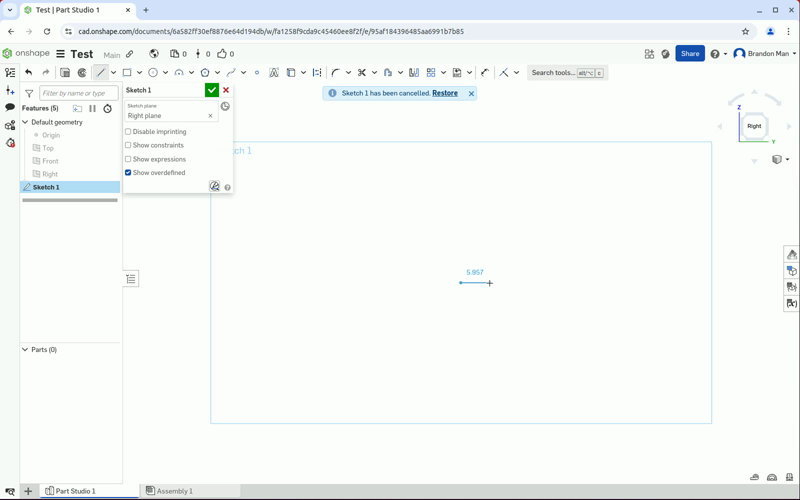
key_up(shift)
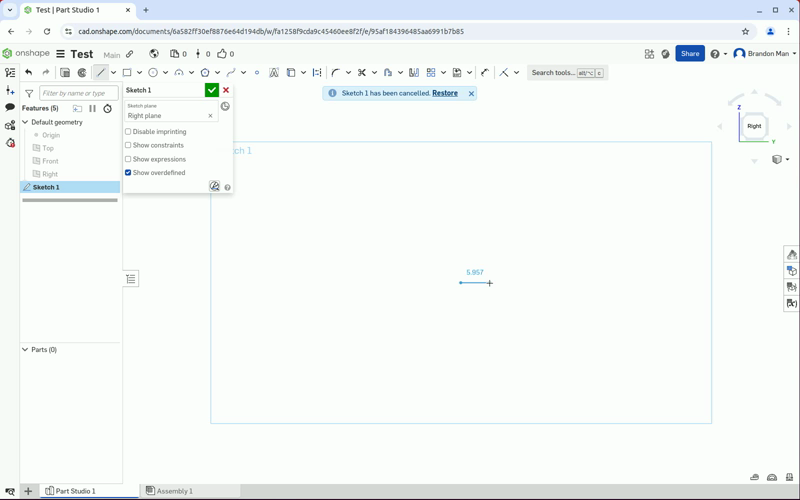
key_down(shift)
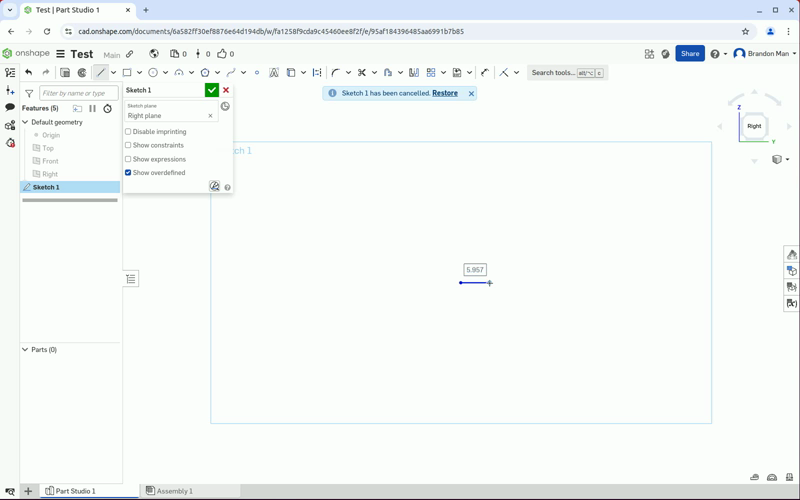
mouse_move(519, 282)
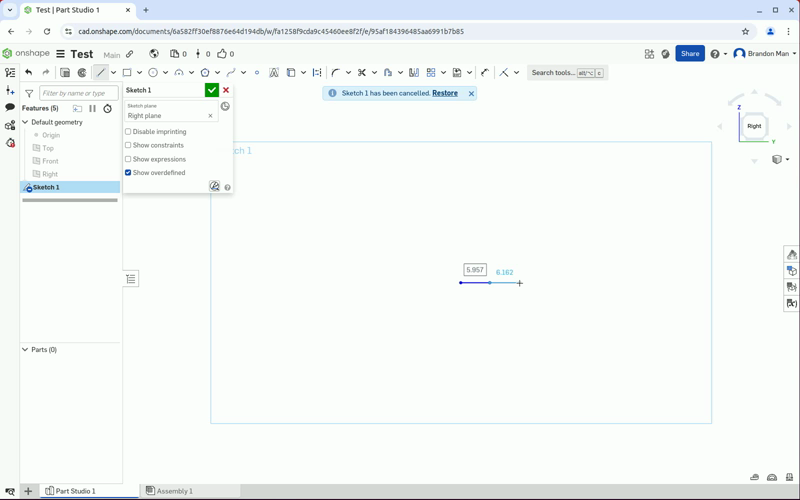
mouse_move(489, 253)
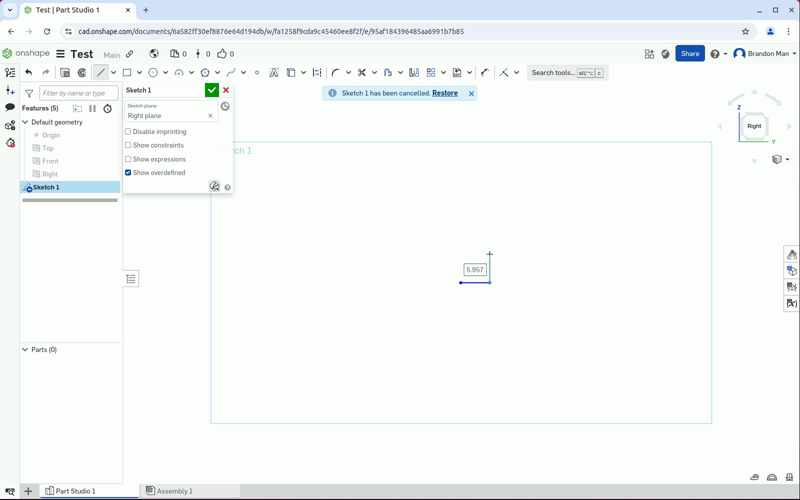
click(489, 253)
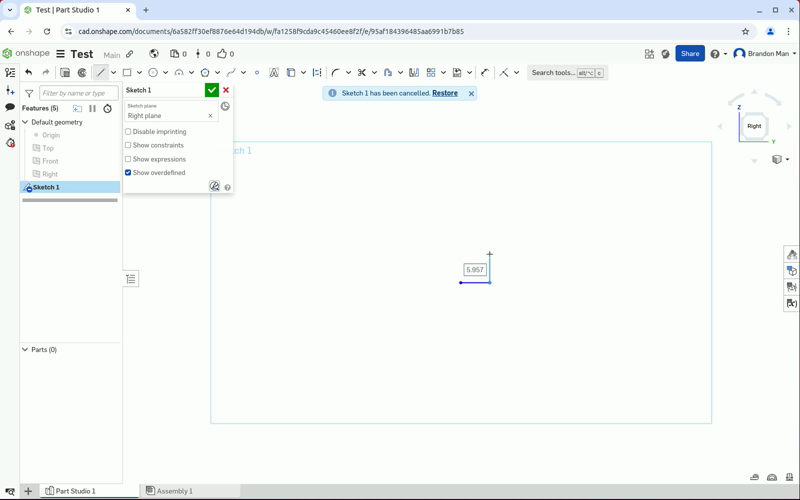
key_up(shift)
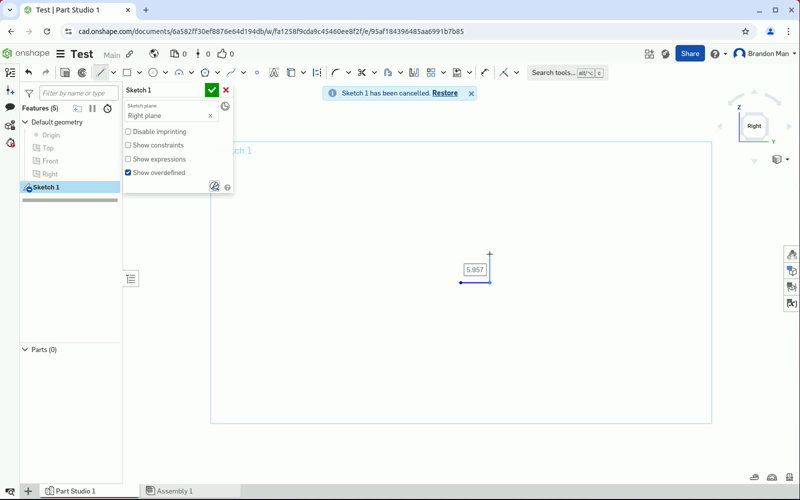
mouse_move(519, 253)
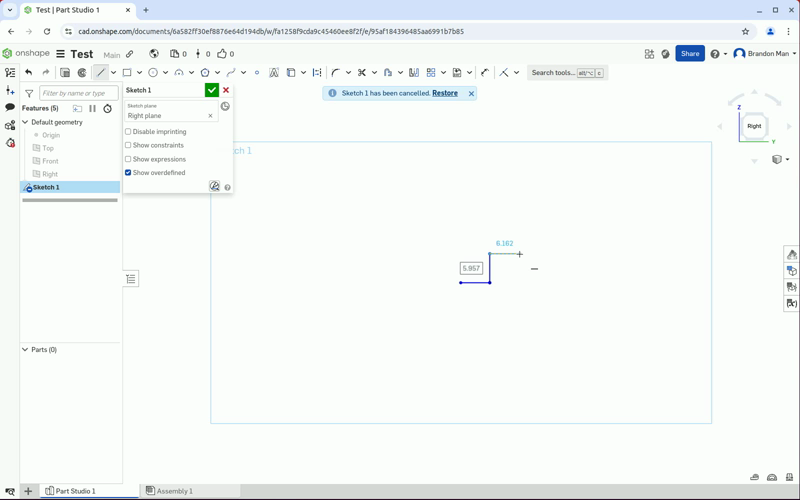
key_down(shift)
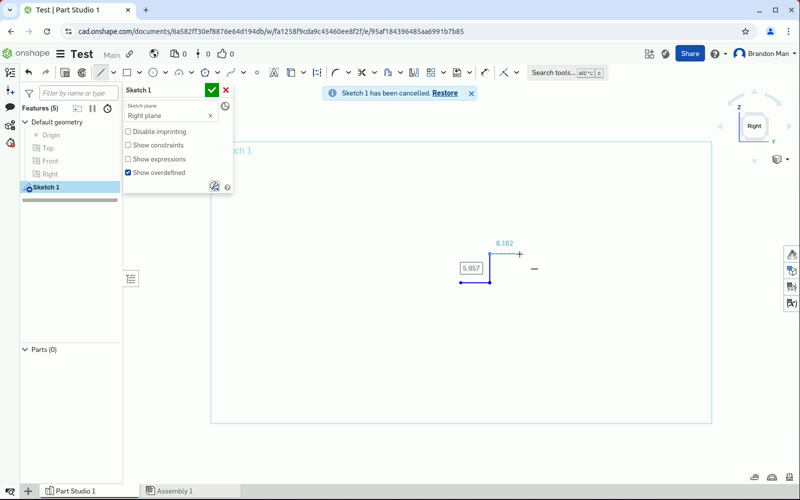
mouse_move(460, 282)
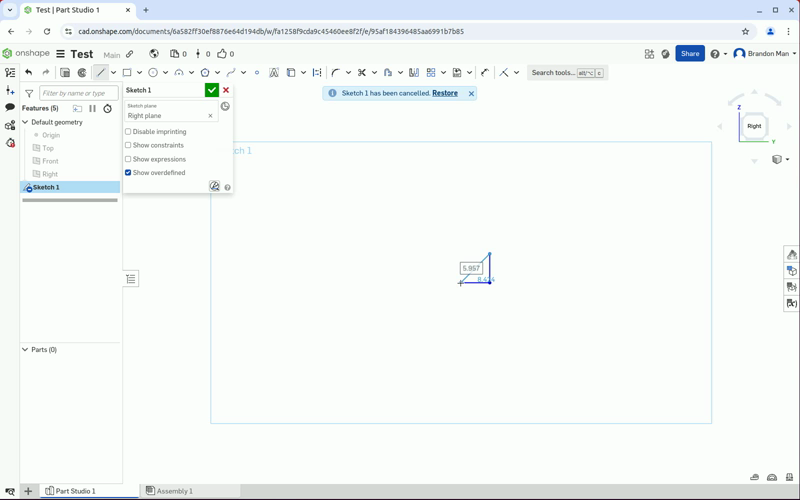
key_up(shift)
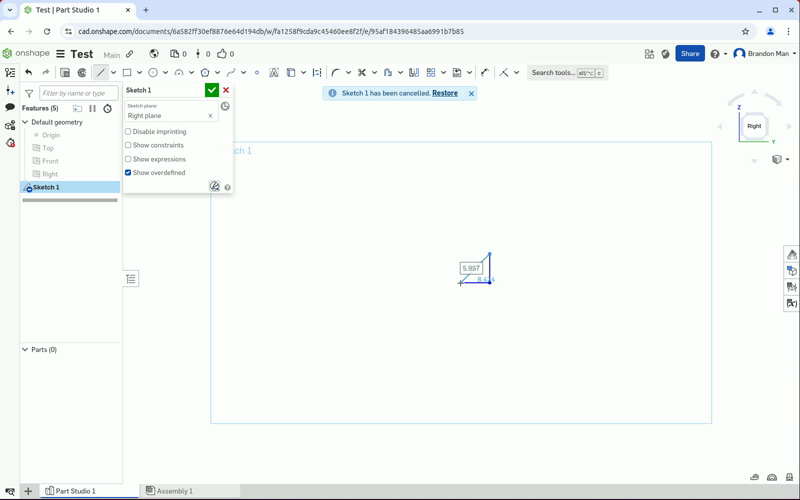
click(460, 282)
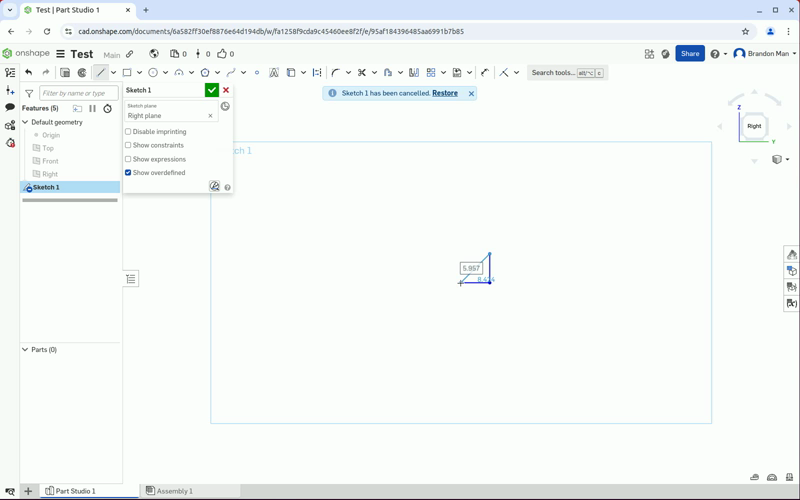
key(esc)
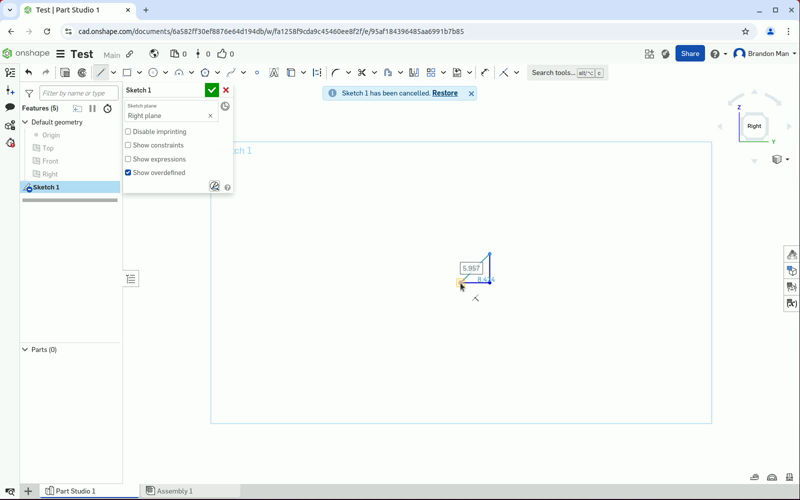
mouse_move(469, 280)
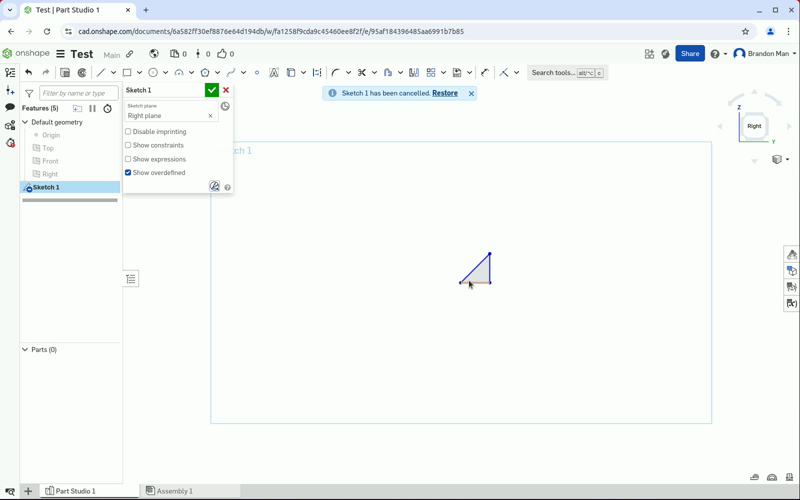
scroll(6)
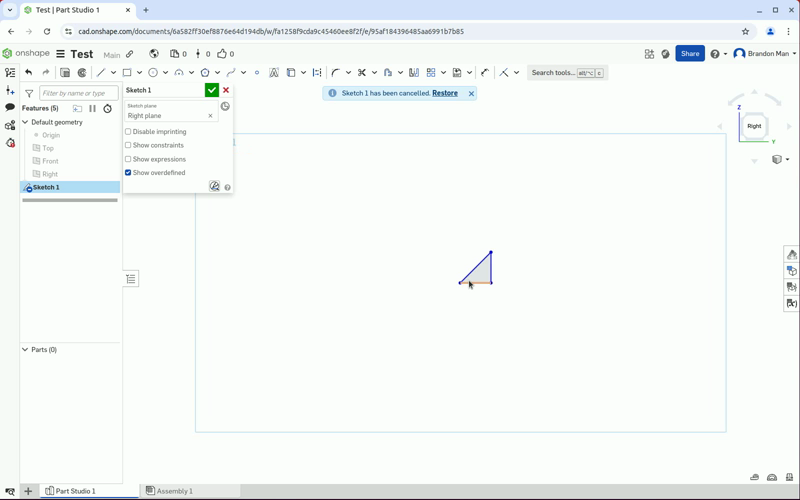
scroll(6)
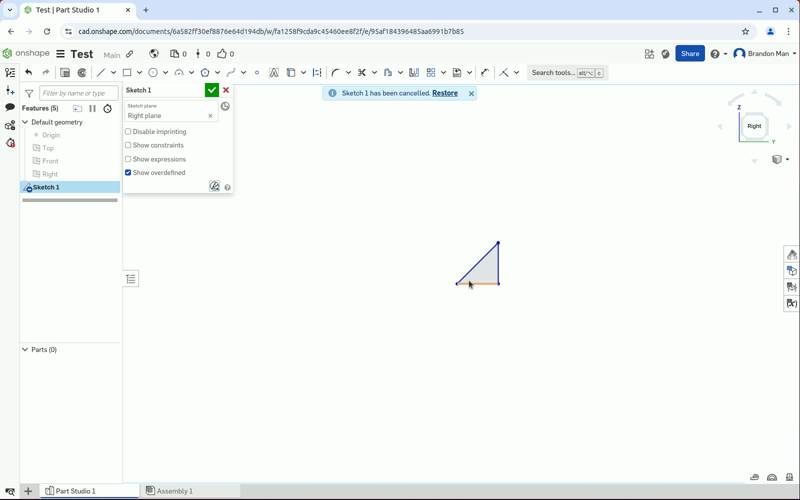
scroll(6)
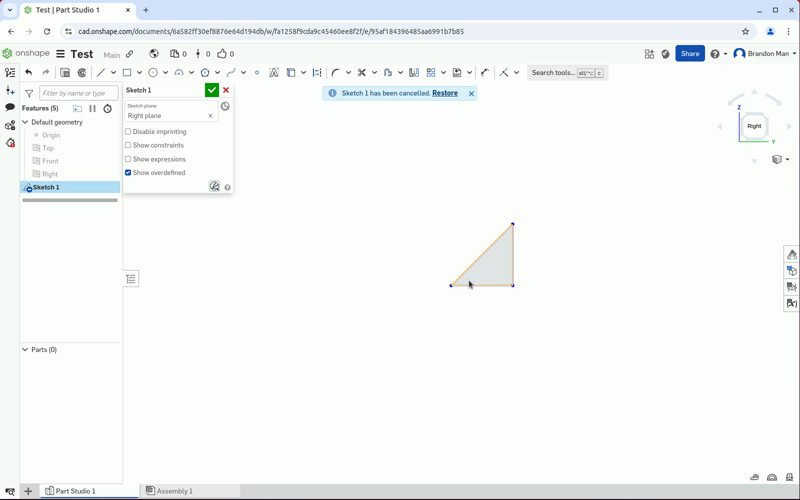
scroll(6)
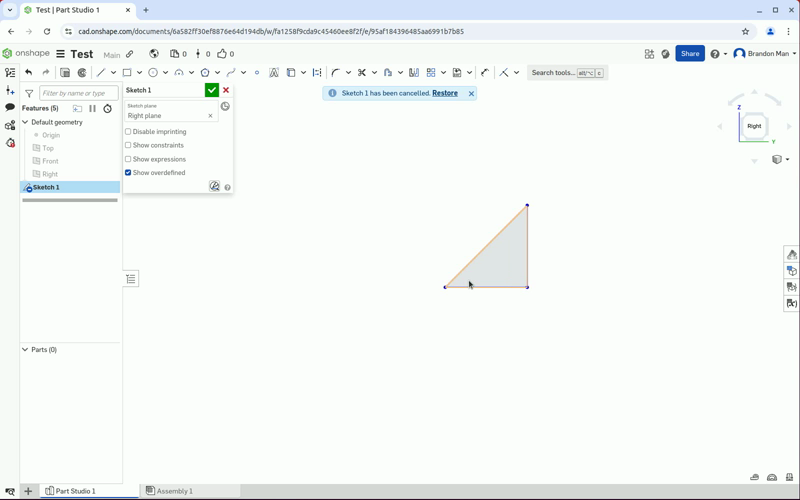
scroll(6)
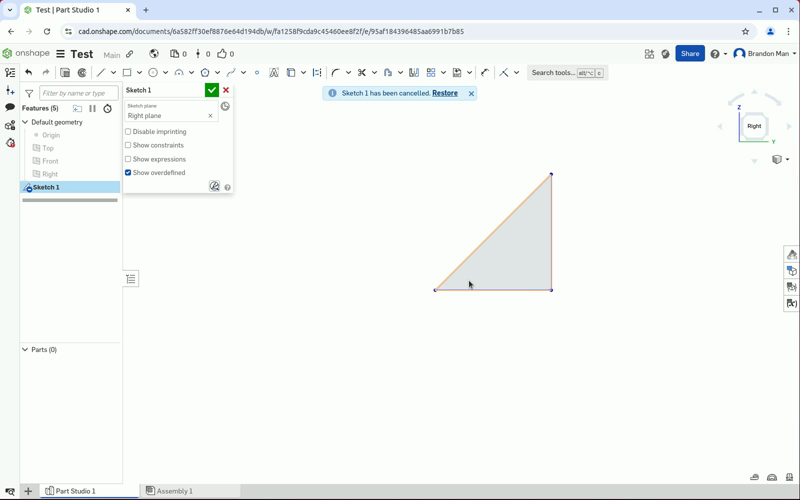
scroll(6)
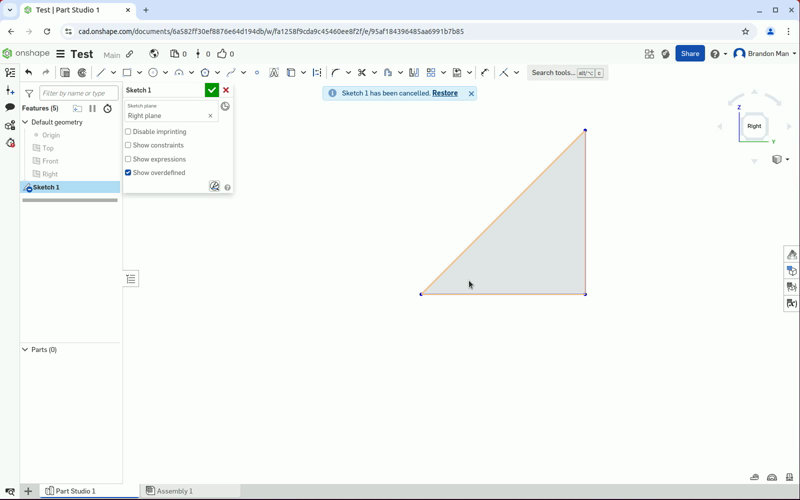
scroll(6)
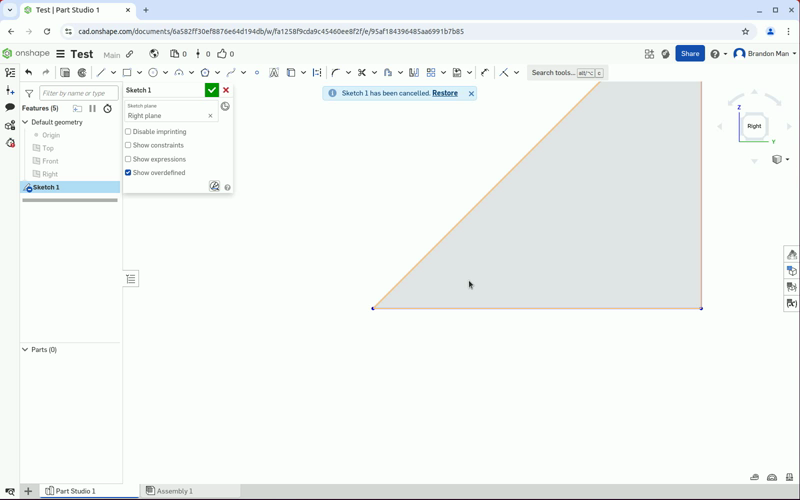
click(469, 280)
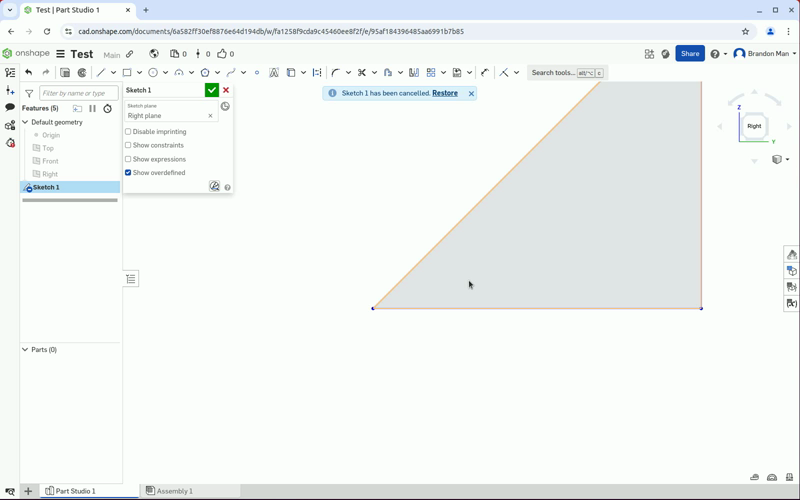
scroll(-6)
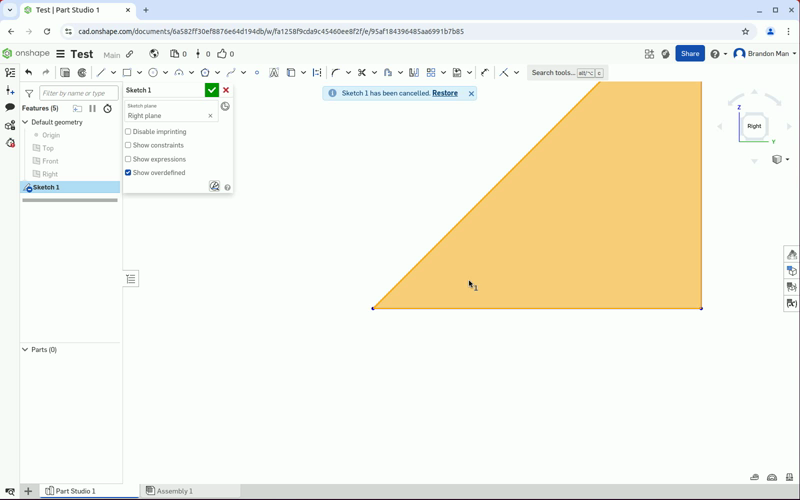
scroll(-6)
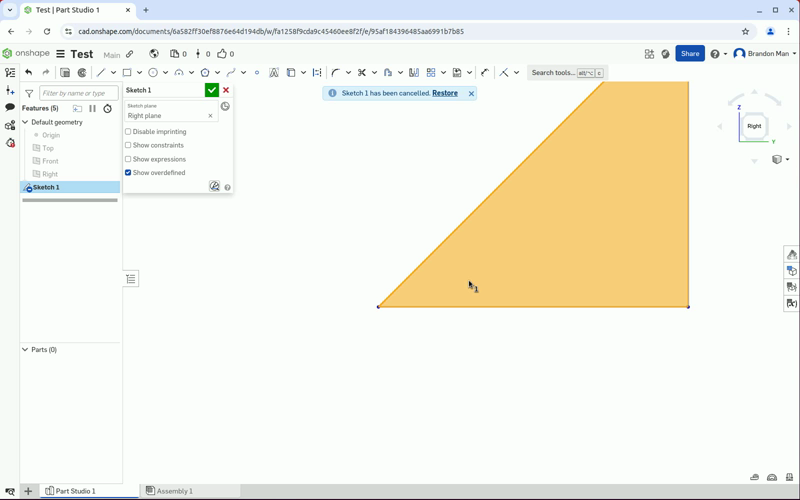
scroll(-6)
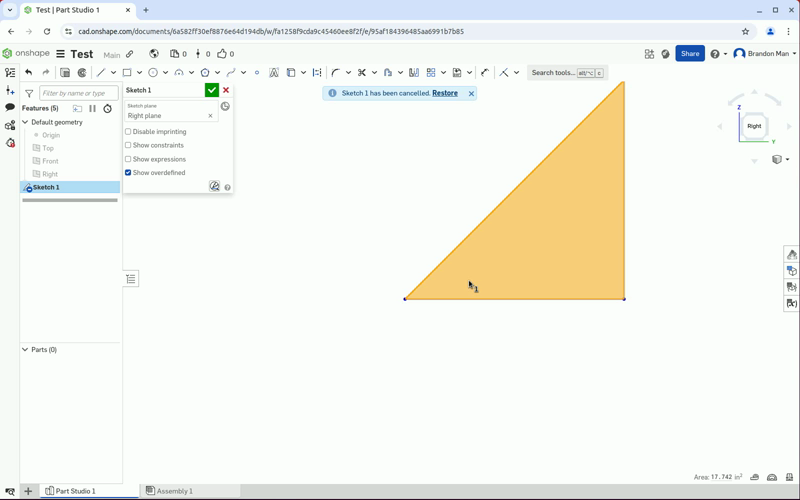
scroll(-6)
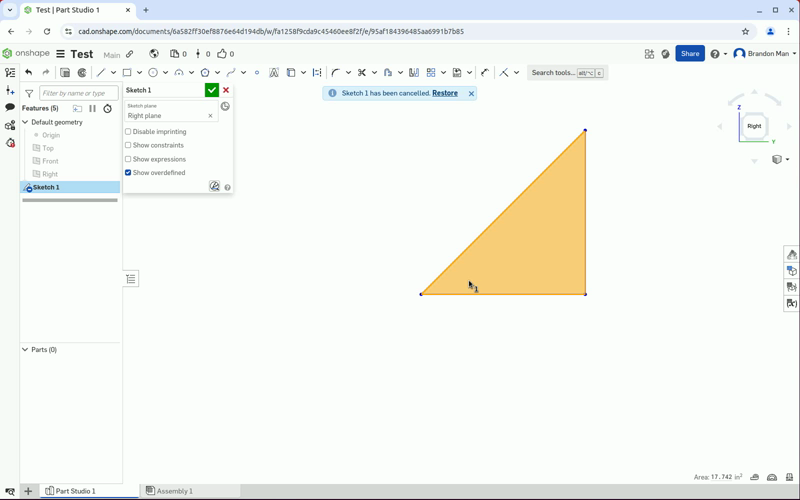
scroll(-6)
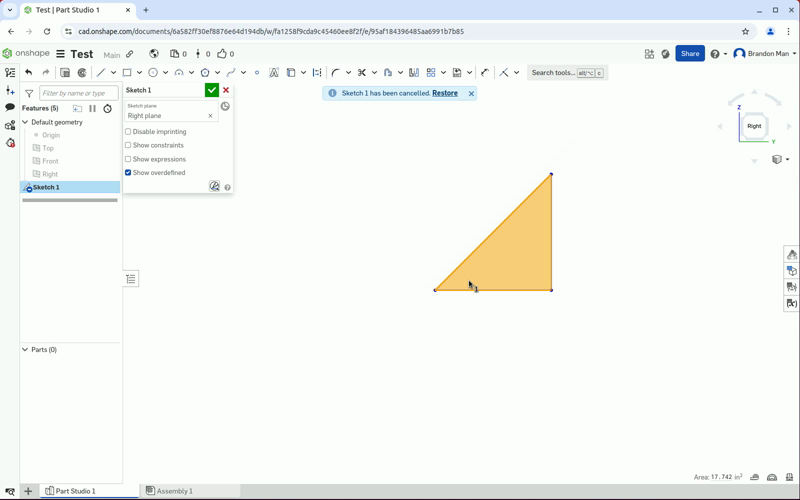
scroll(-6)
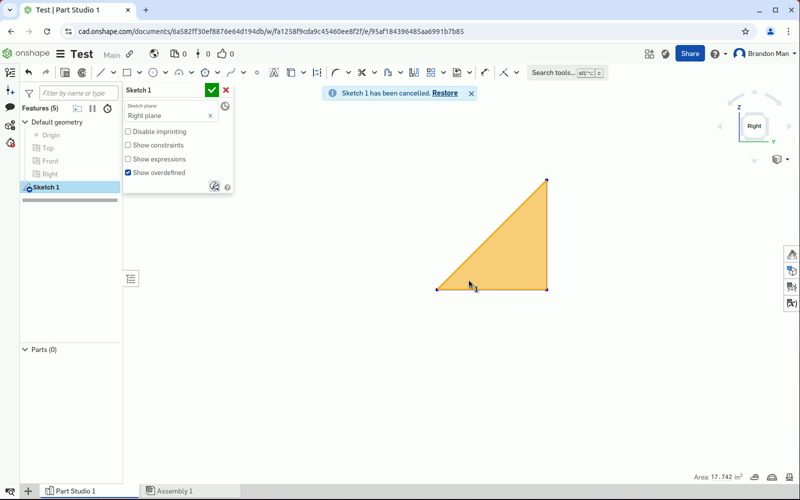
scroll(-6)
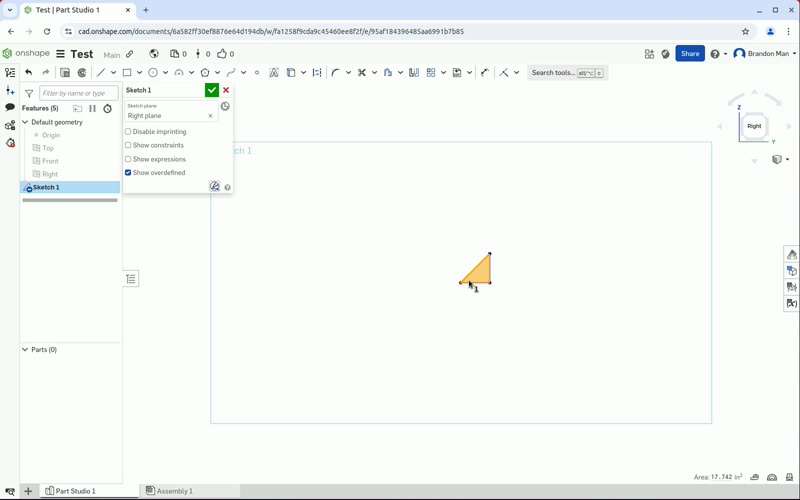
mouse_move(73, 352)
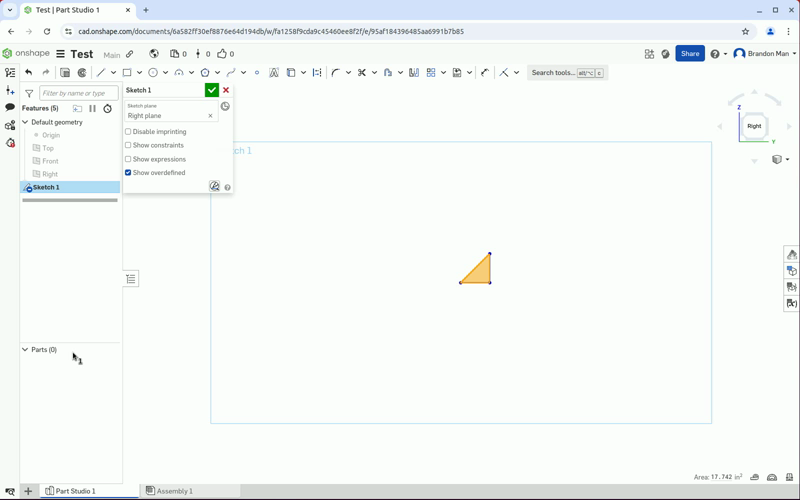
key(shift+y)
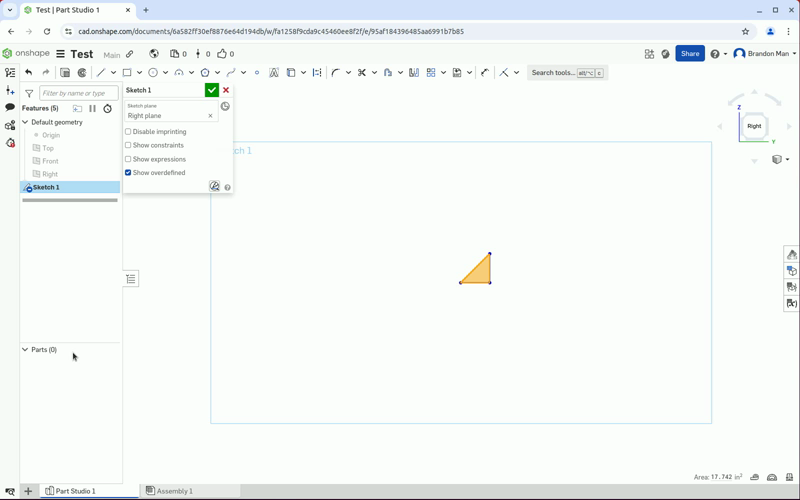
key(shift+e)
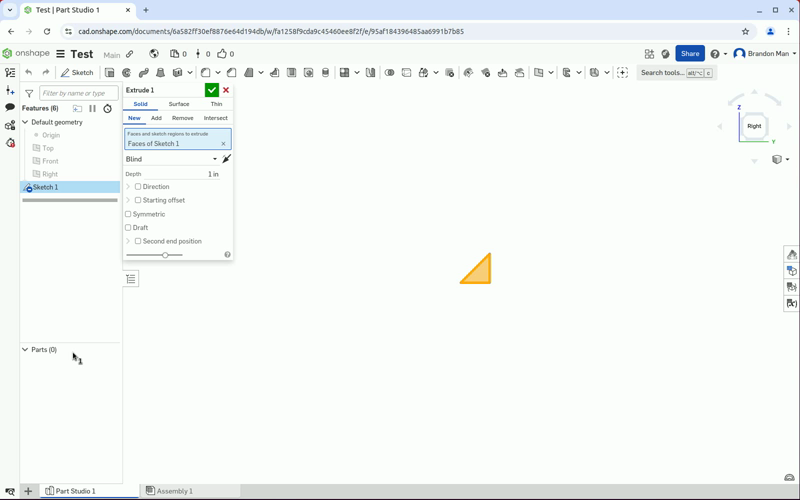
mouse_move(143, 106)
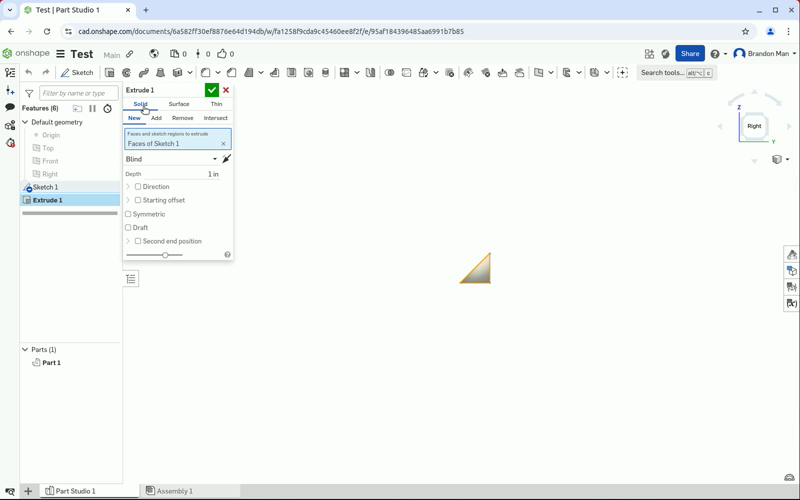
click(143, 106)
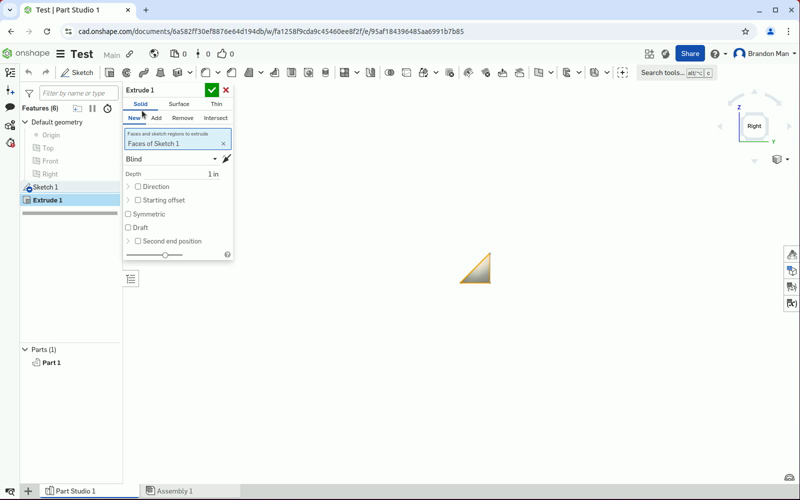
mouse_move(137, 120)
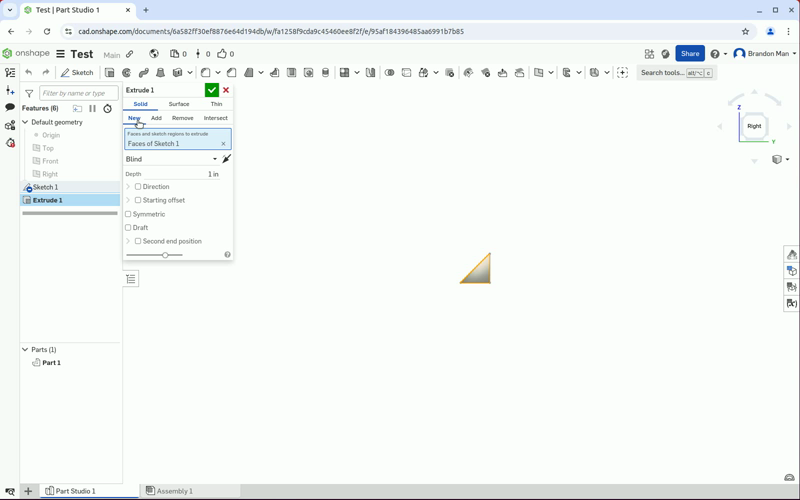
click(137, 120)
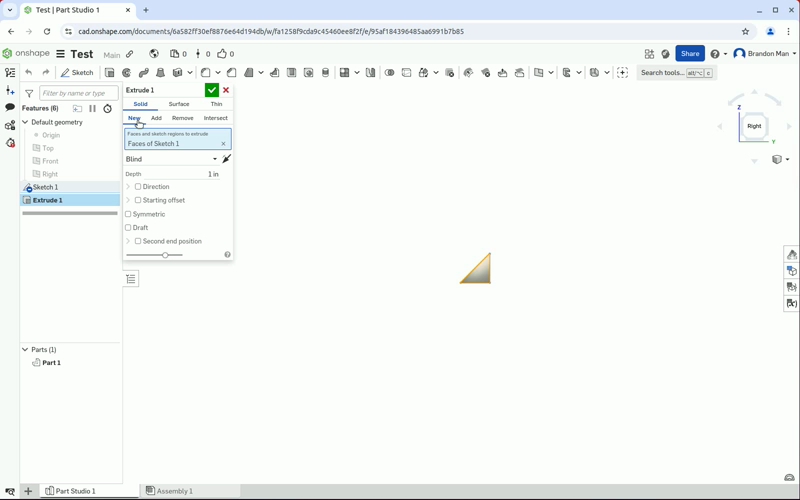
key(tab, 4)
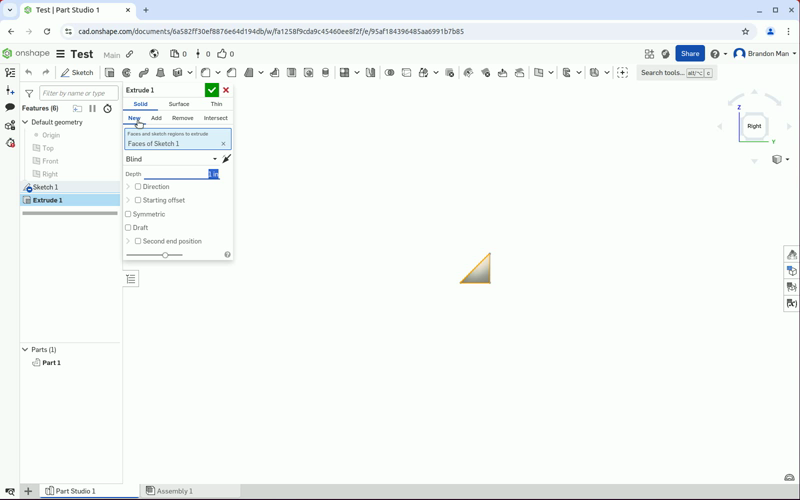
text(34.662)
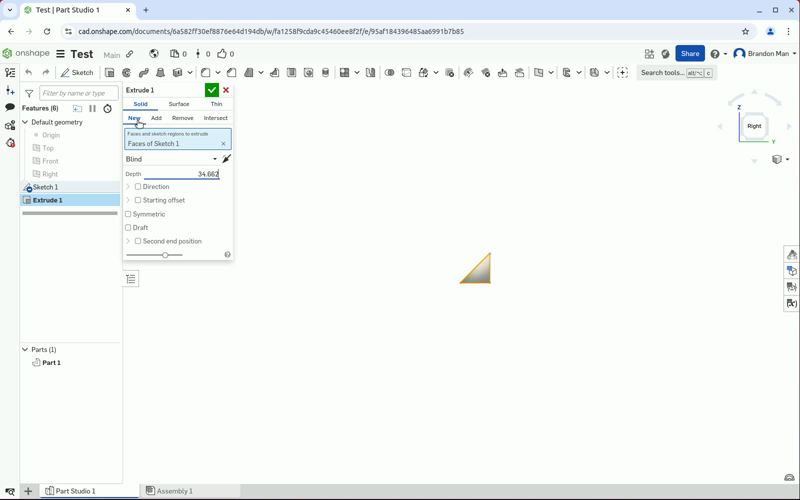
key(tab, 3)
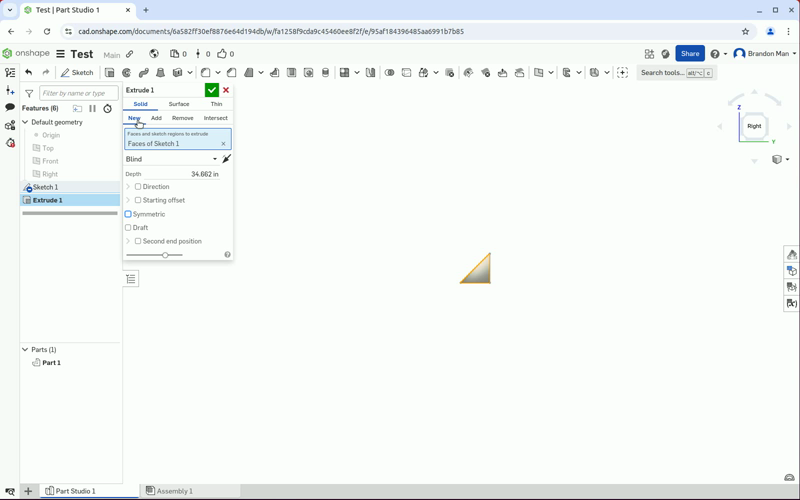
key(space)
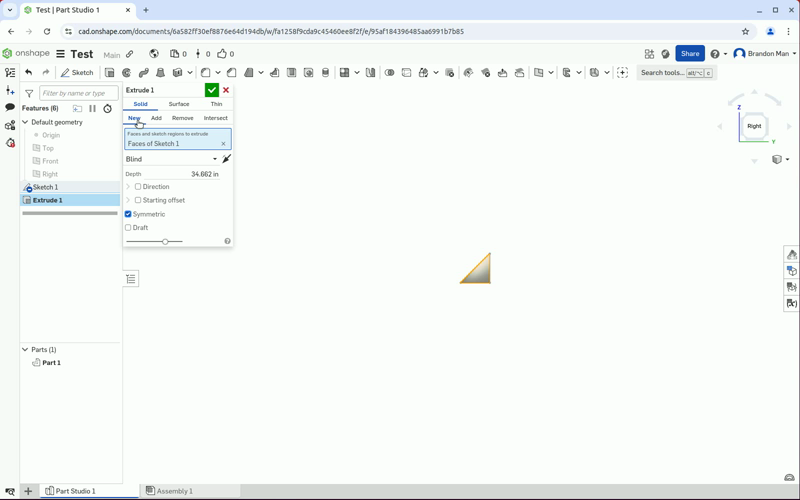
key(enter)
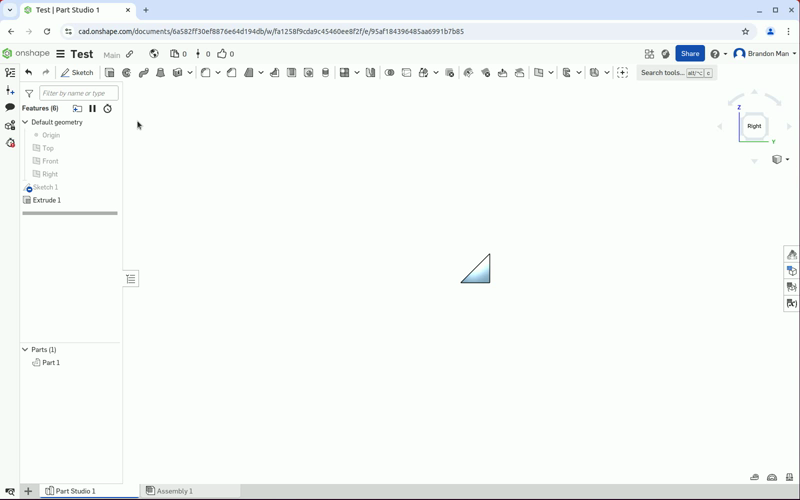
key(shift+h)
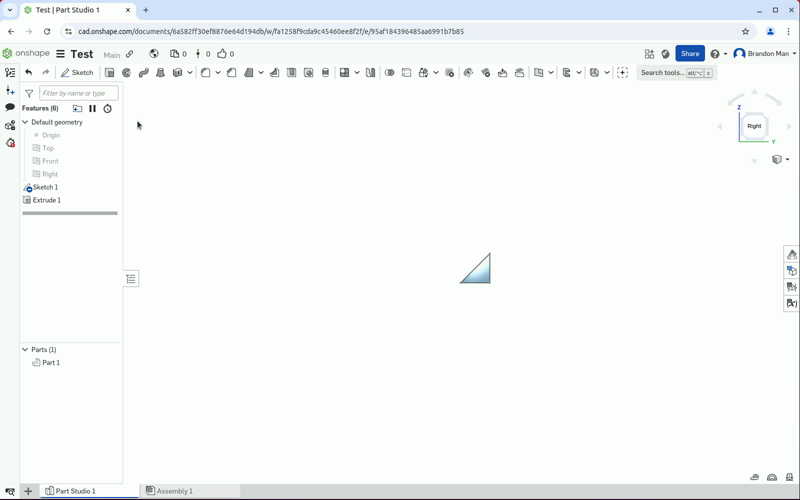
key(shift+h)
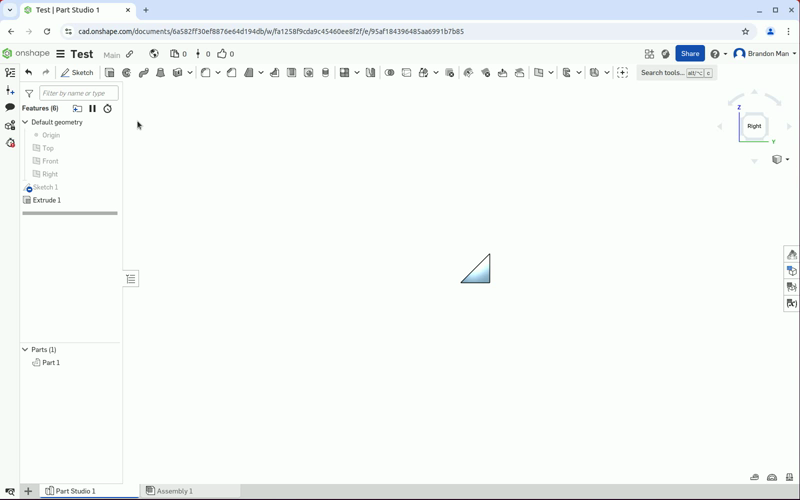
mouse_move(73, 189)
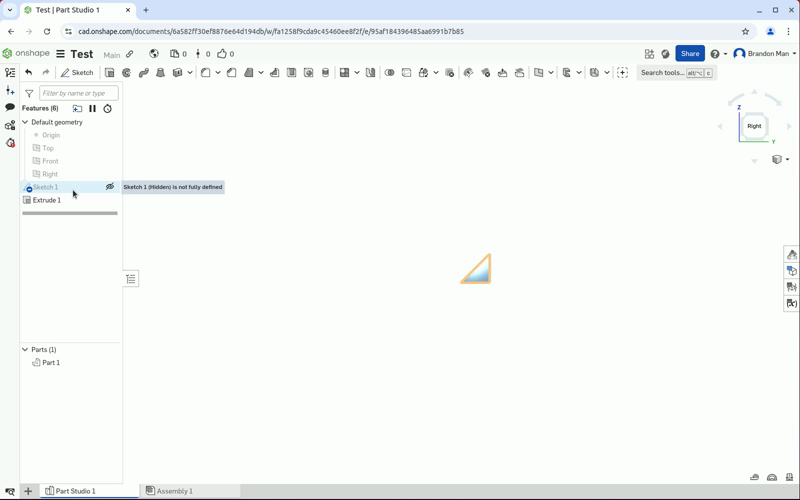
click(73, 189)
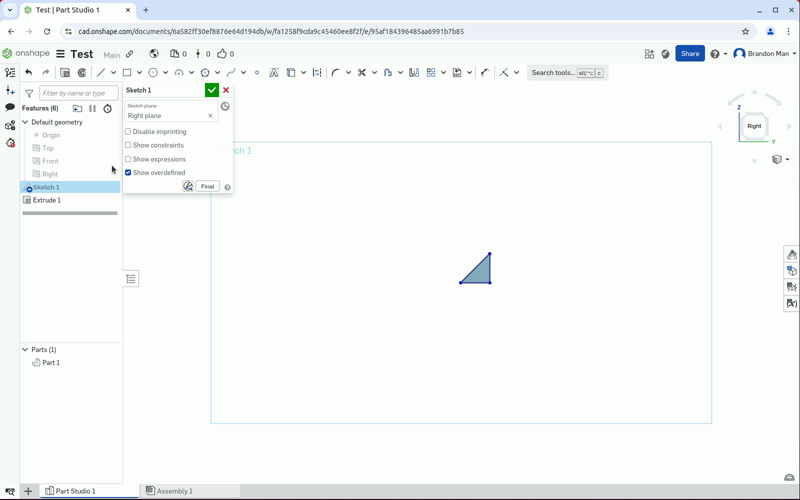
mouse_move(229, 92)
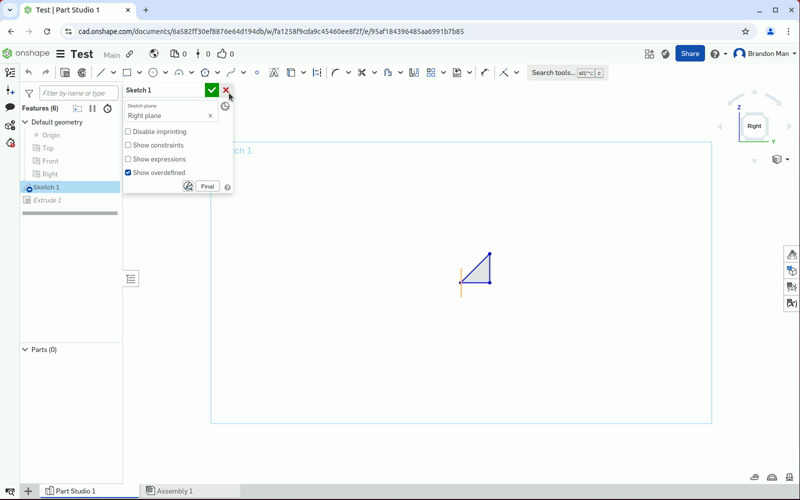
click(229, 92)
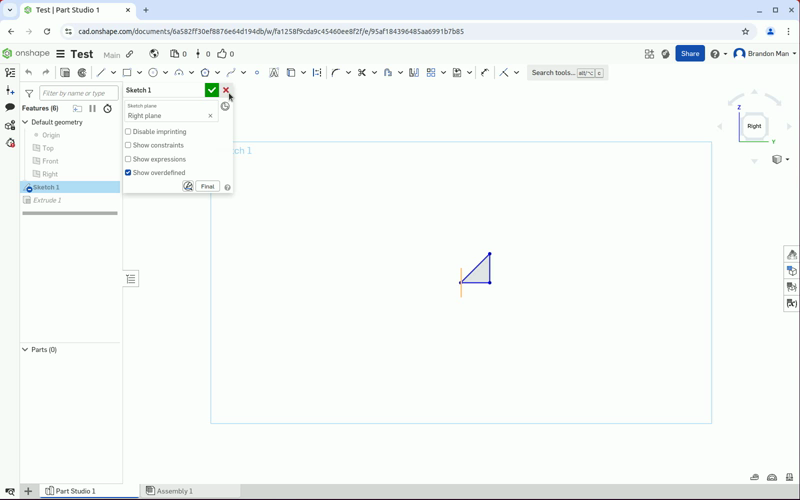
key(shift+s)
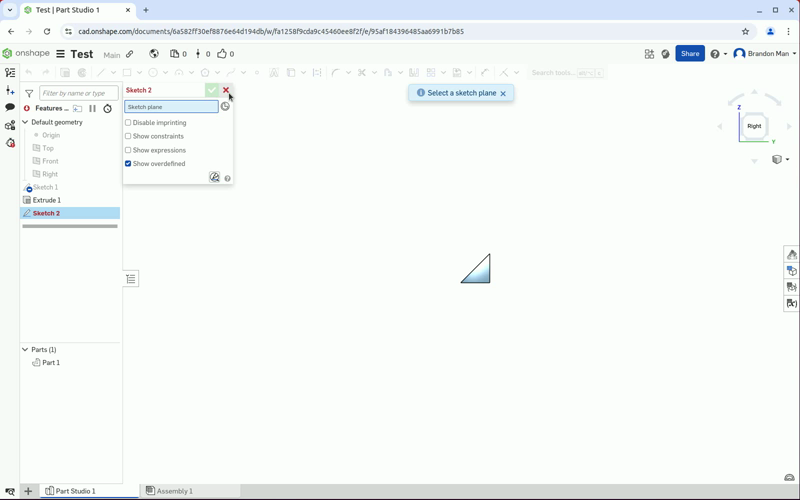
mouse_move(73, 176)
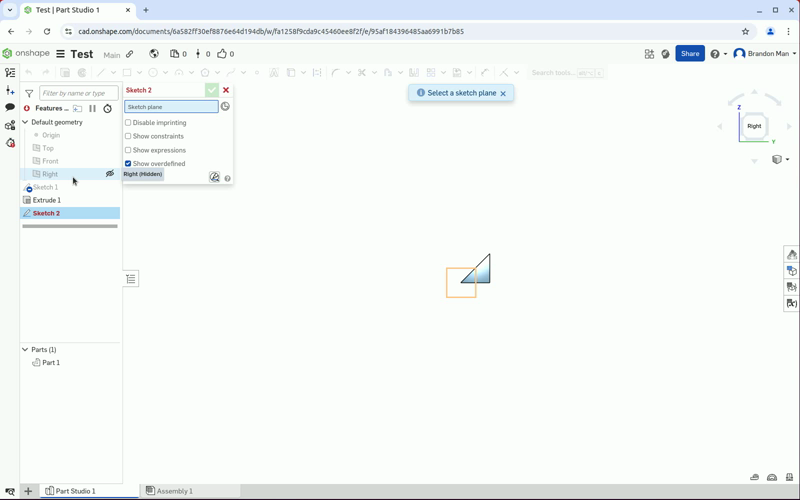
click(73, 176)
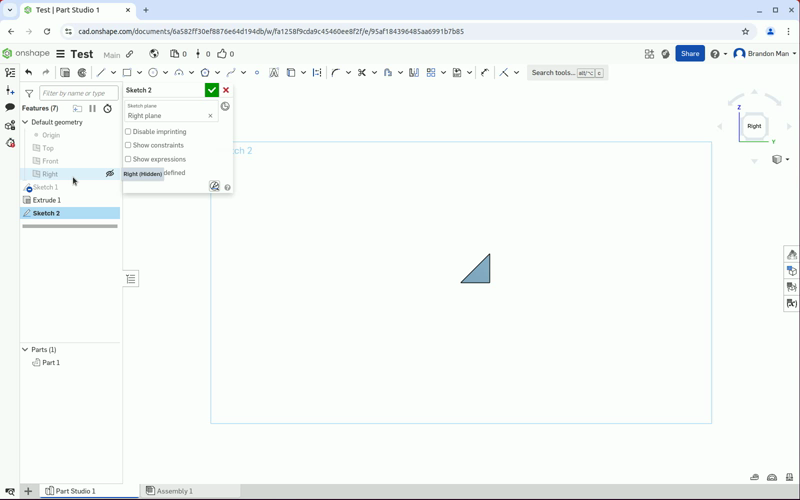
mouse_move(73, 352)
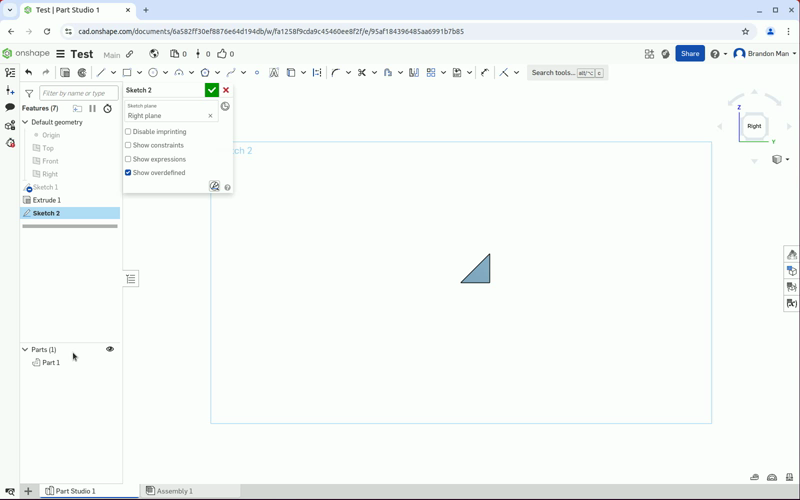
key(y)
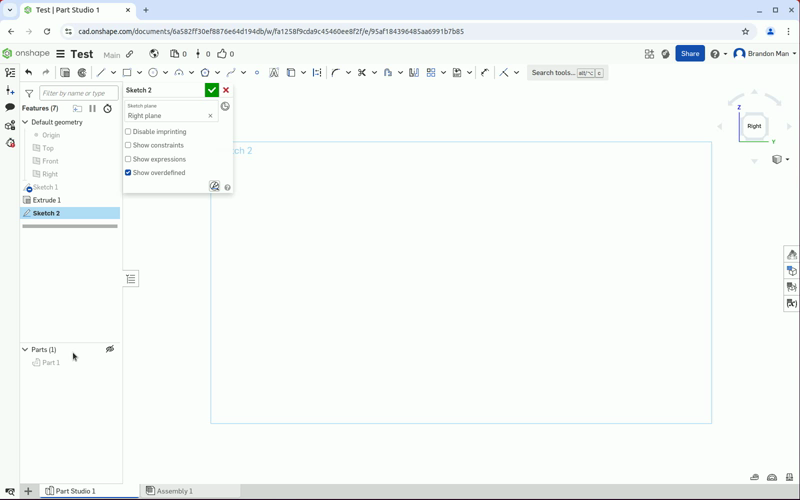
key(l)
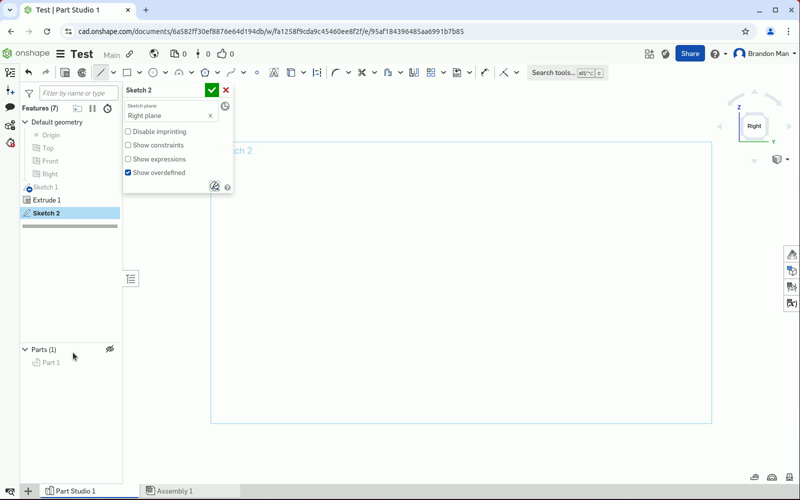
key_down(shift)
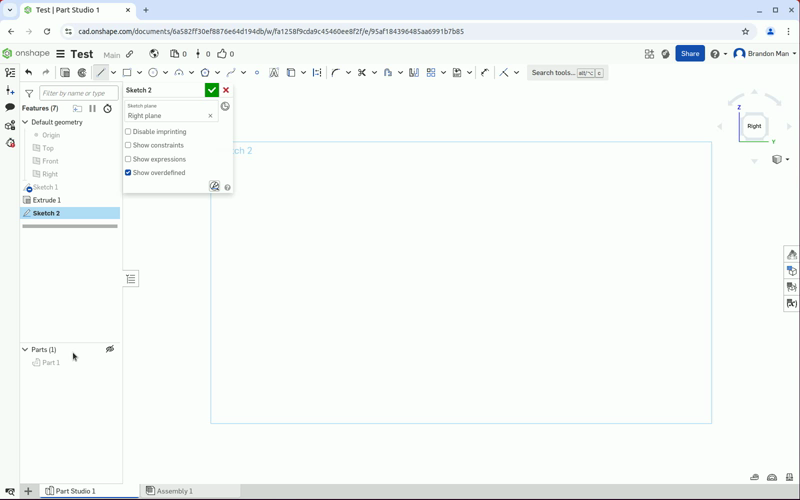
mouse_move(545, 282)
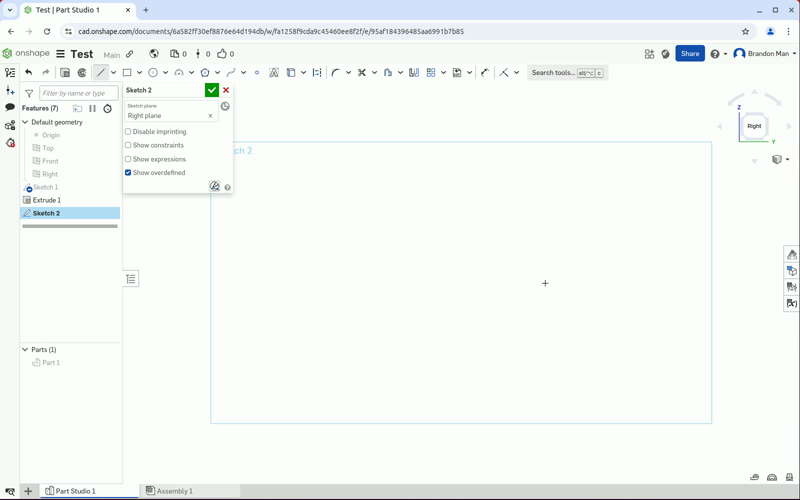
click(545, 282)
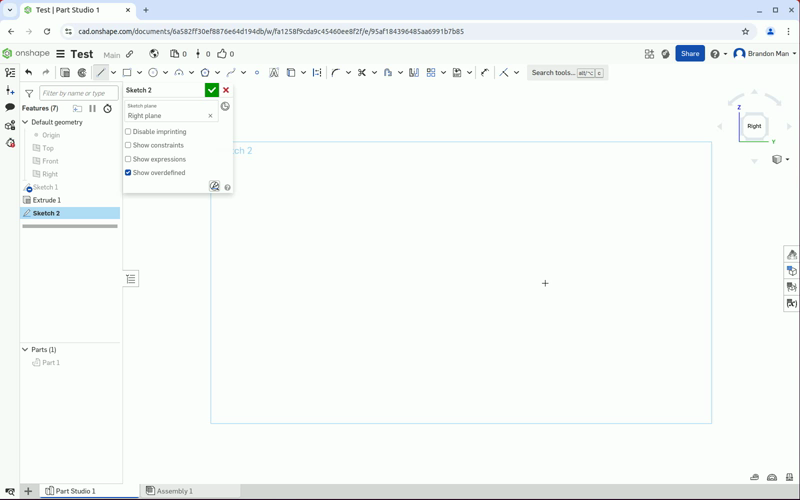
key_up(shift)
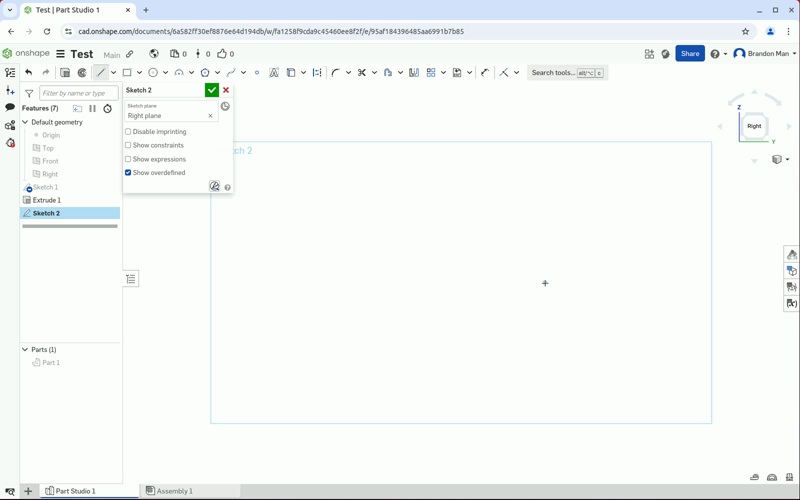
key_down(shift)
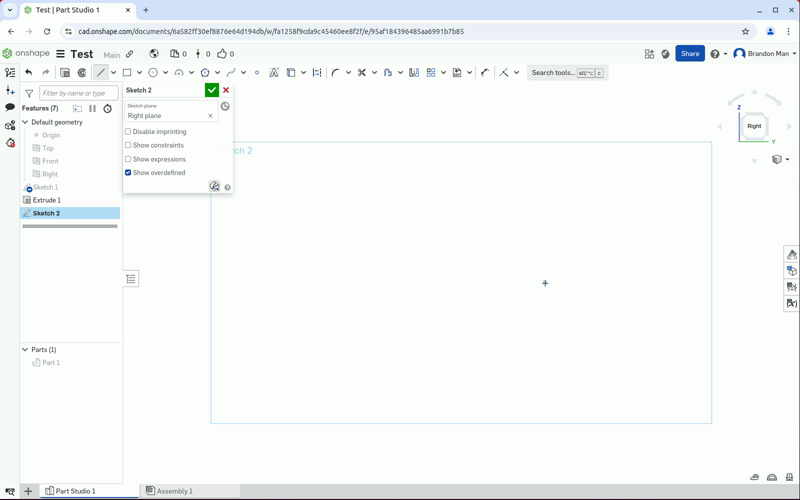
mouse_move(575, 282)
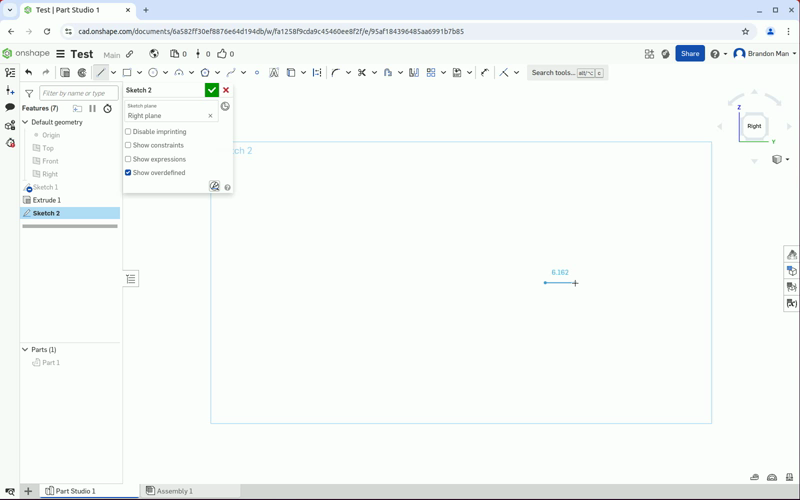
mouse_move(573, 282)
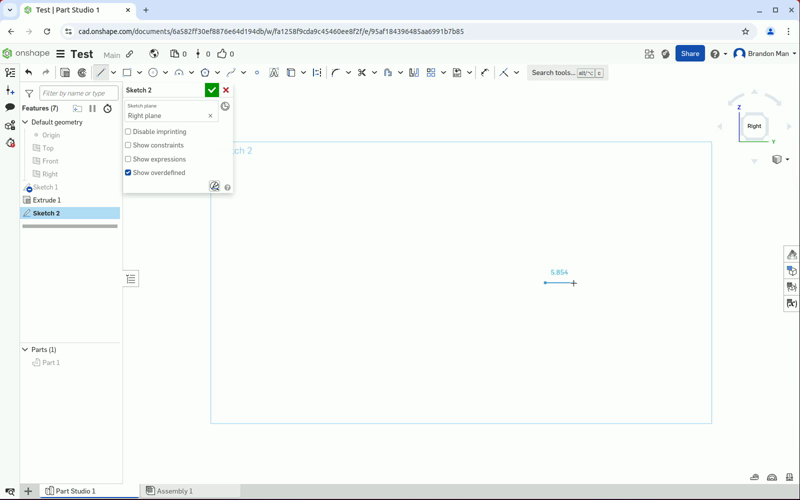
click(573, 282)
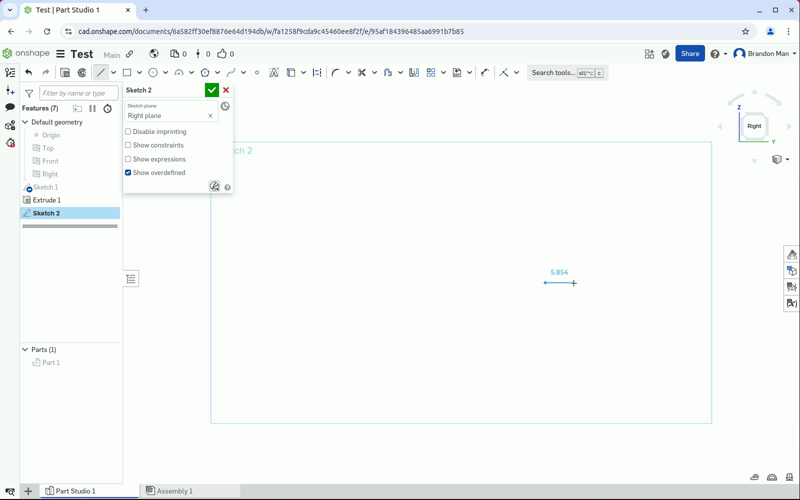
key_up(shift)
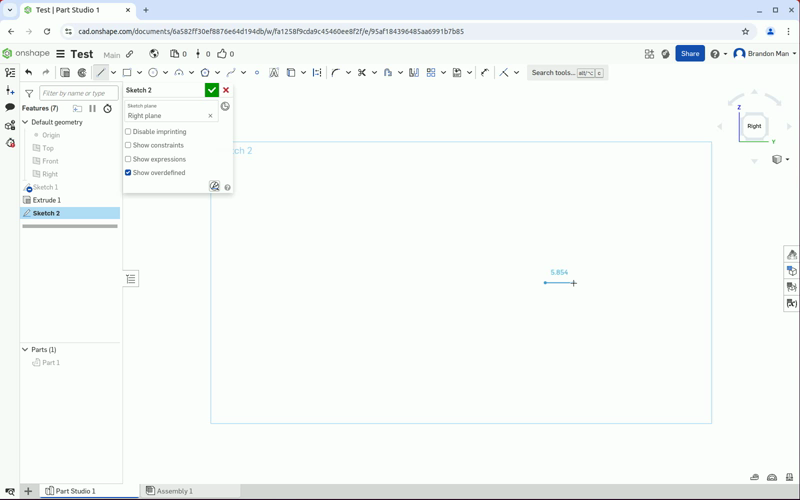
key_down(shift)
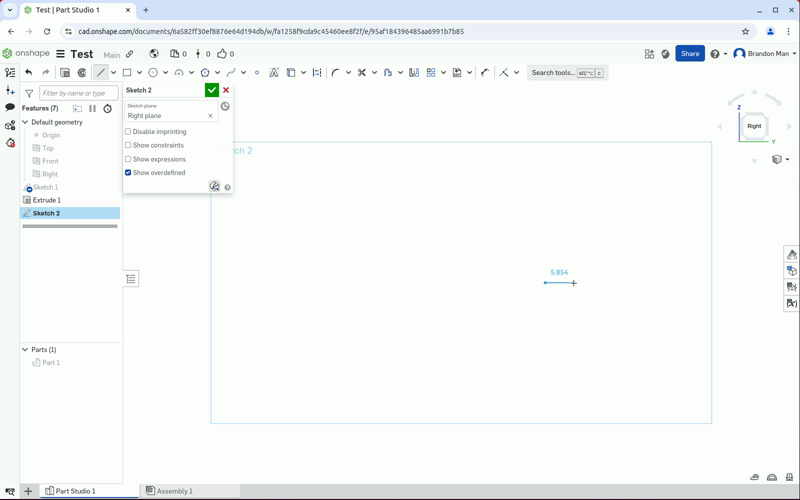
mouse_move(589, 282)
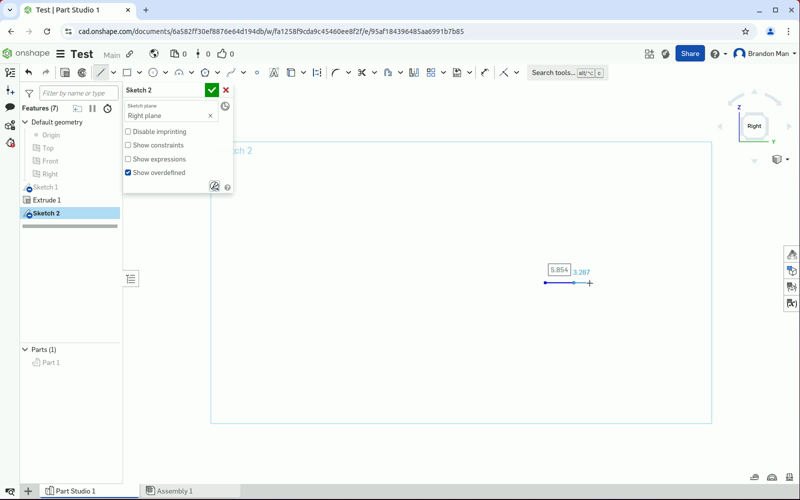
mouse_move(573, 226)
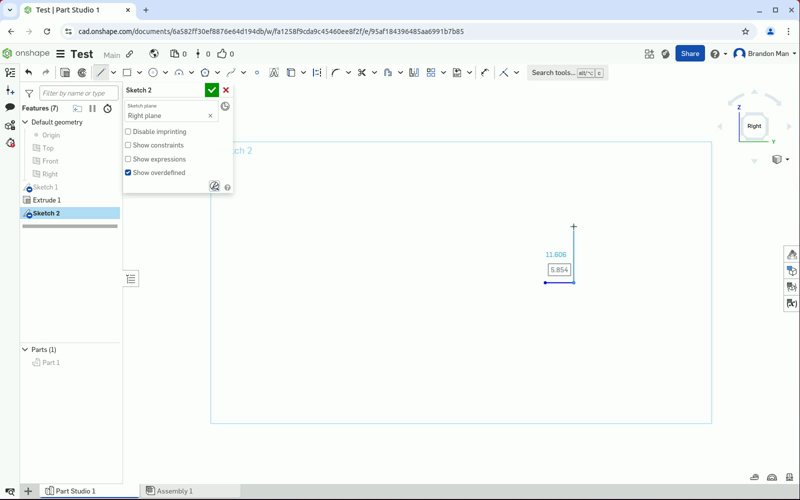
click(573, 226)
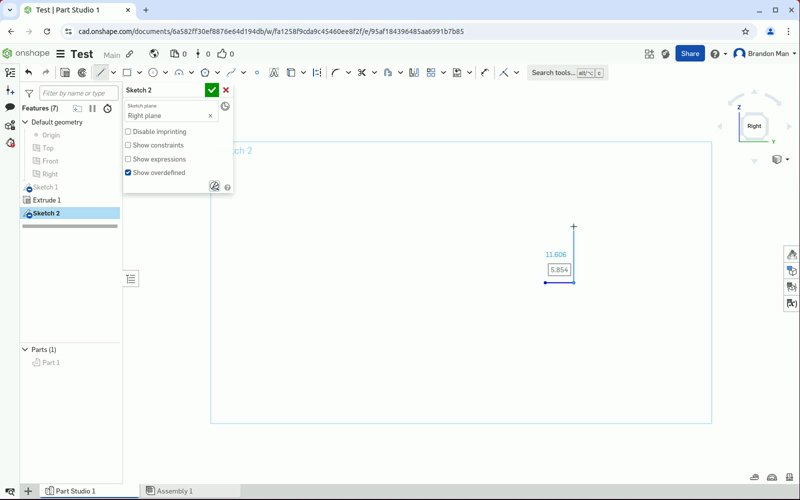
key_up(shift)
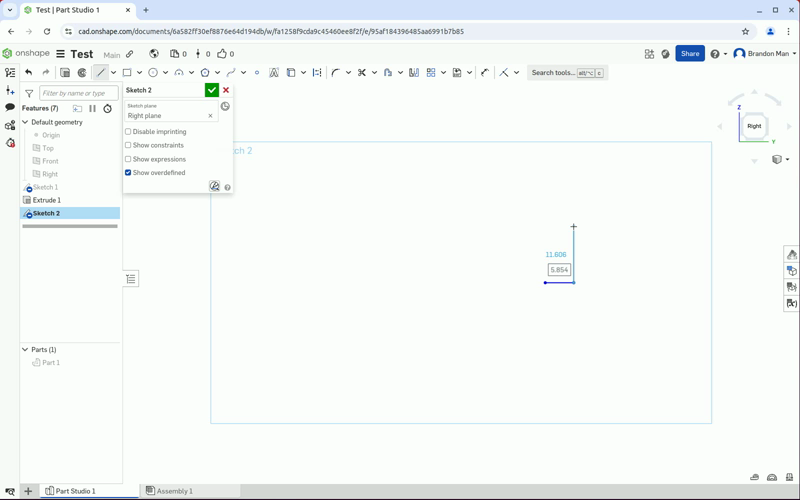
key_down(shift)
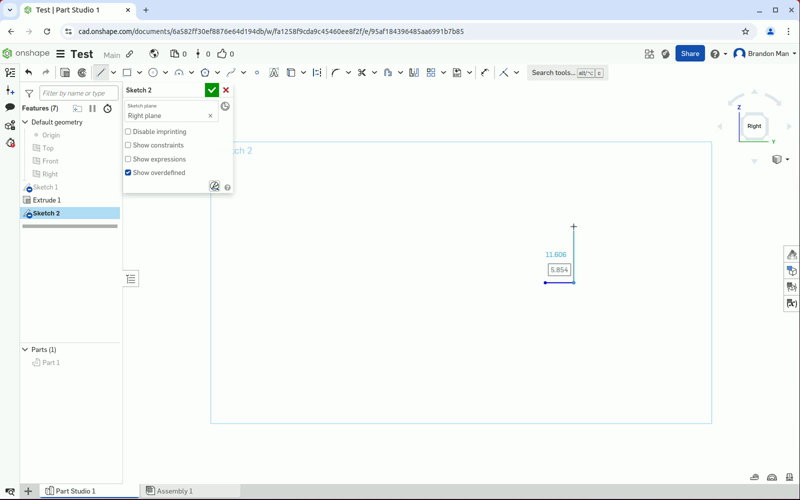
mouse_move(589, 226)
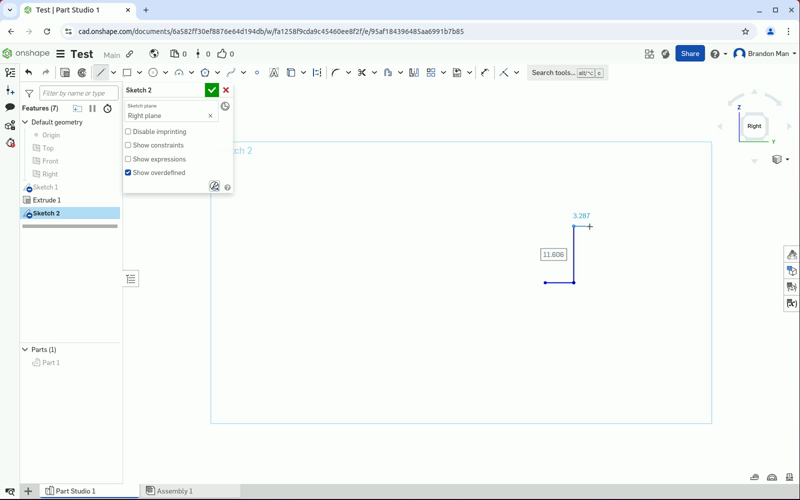
mouse_move(545, 226)
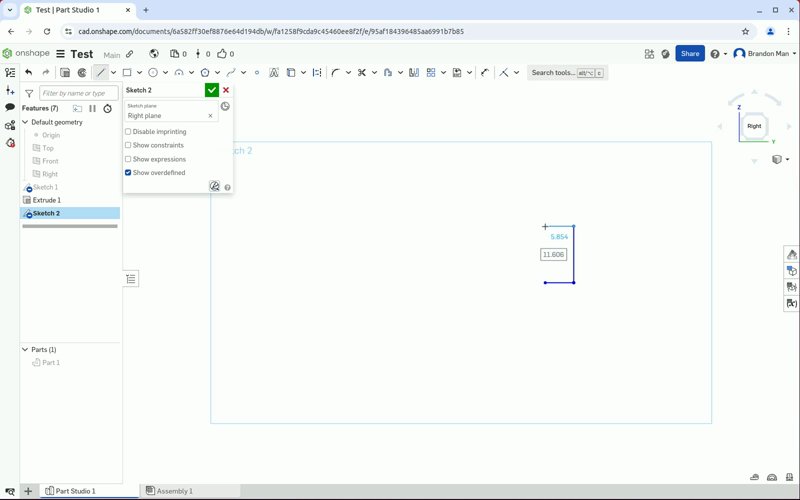
click(545, 226)
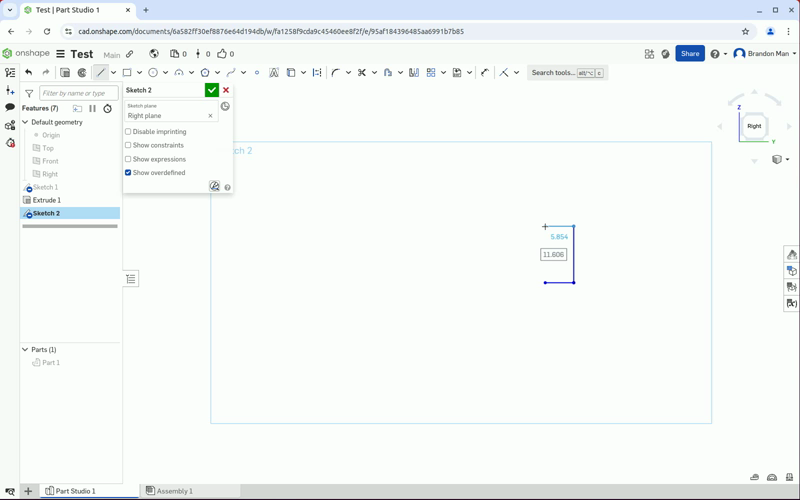
key_up(shift)
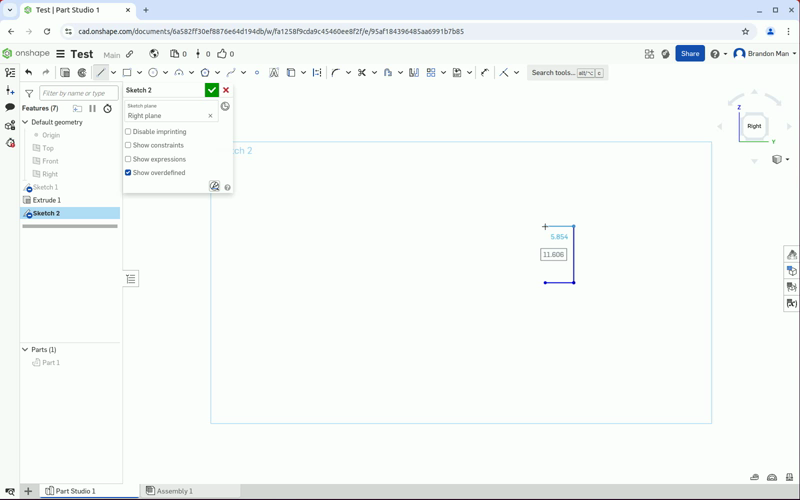
mouse_move(575, 226)
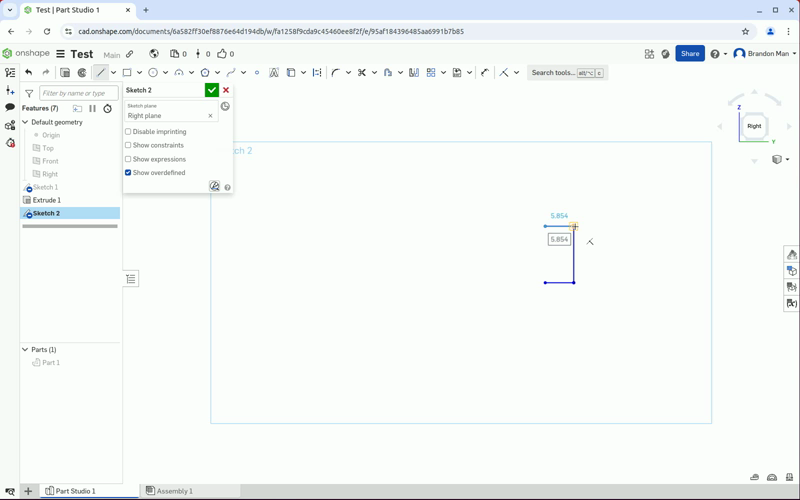
key_down(shift)
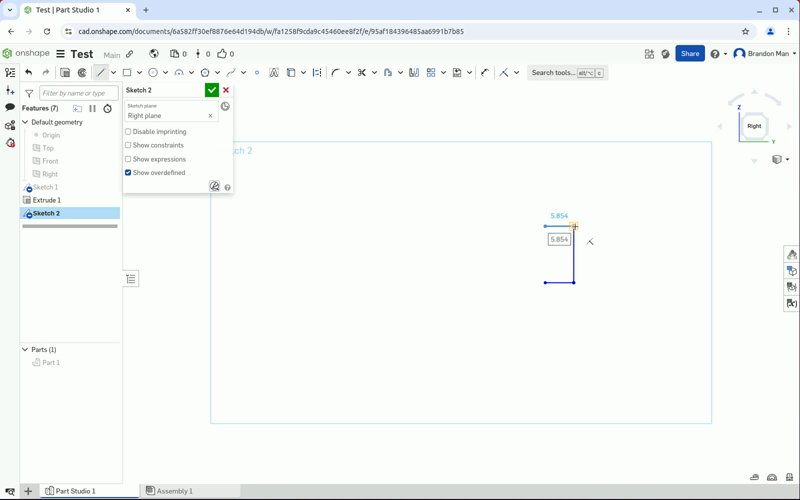
mouse_move(545, 282)
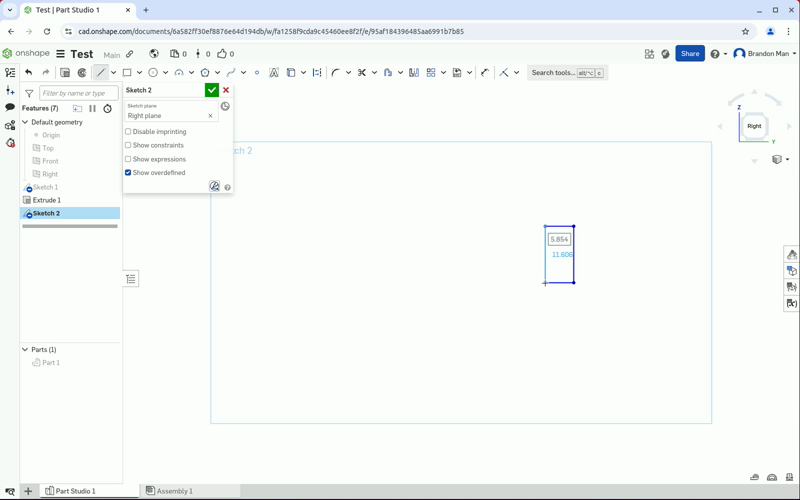
key_up(shift)
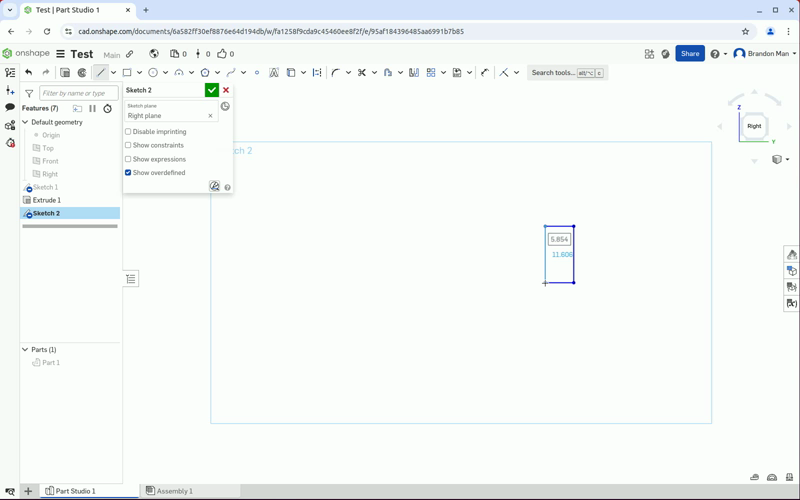
click(545, 282)
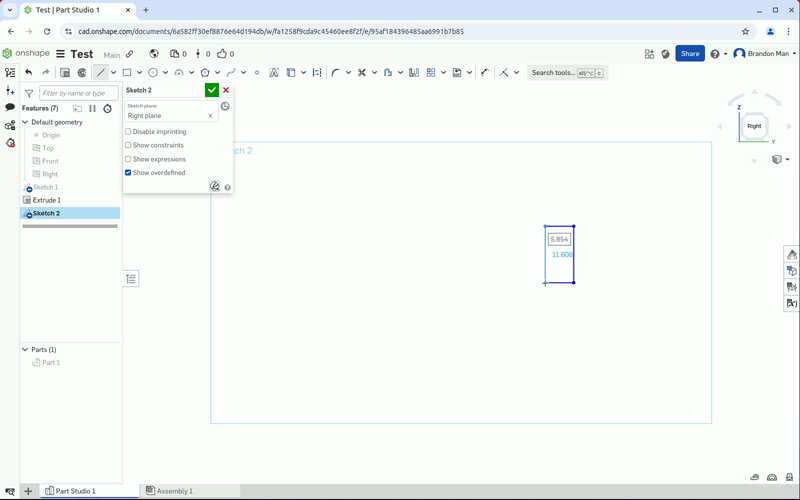
key(esc)
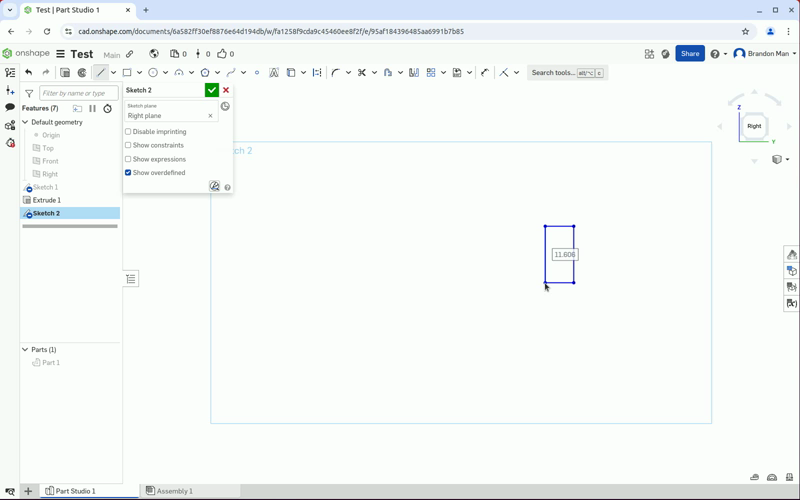
mouse_move(555, 257)
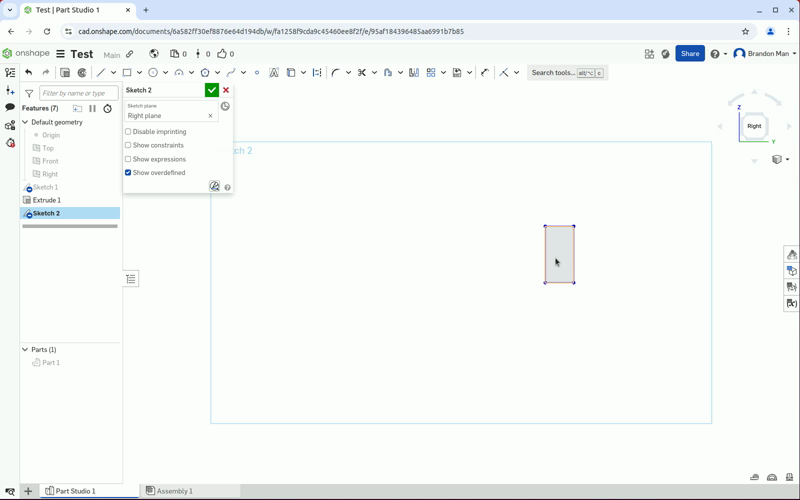
scroll(6)
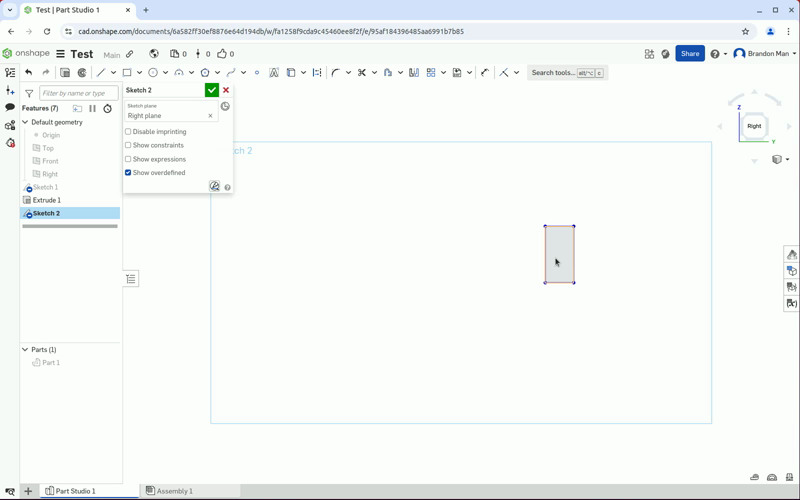
scroll(6)
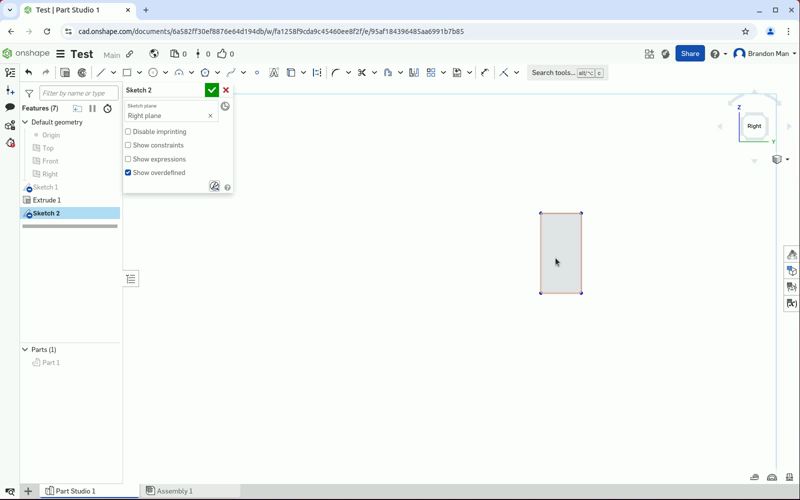
scroll(6)
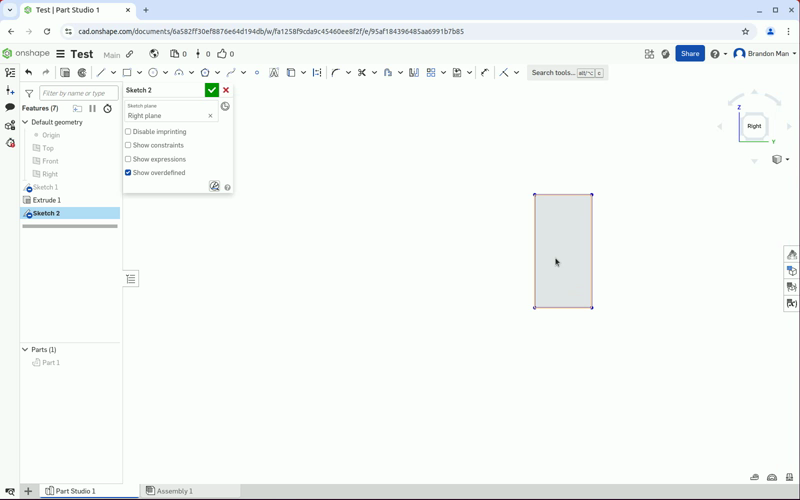
scroll(6)
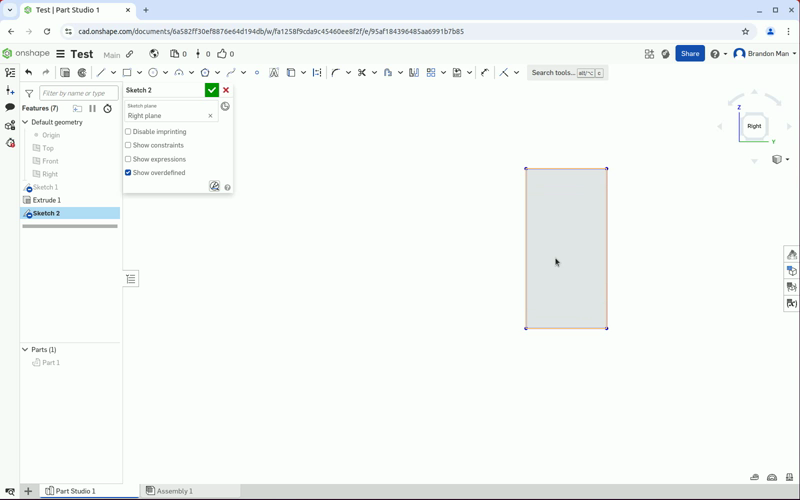
scroll(6)
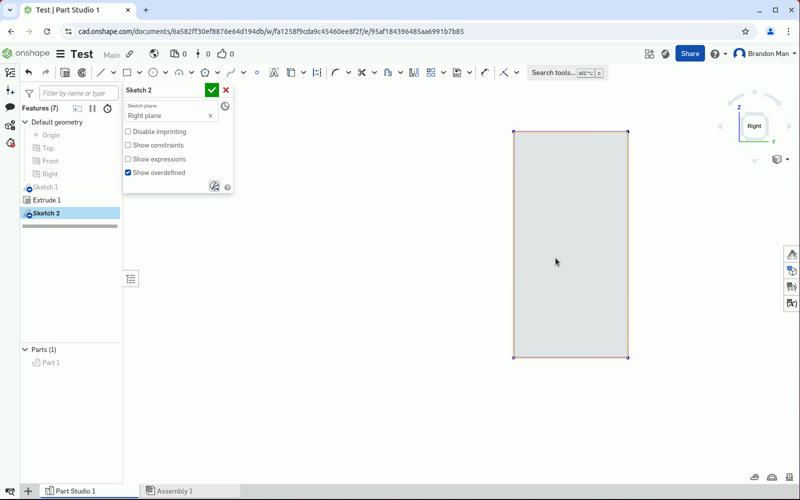
scroll(6)
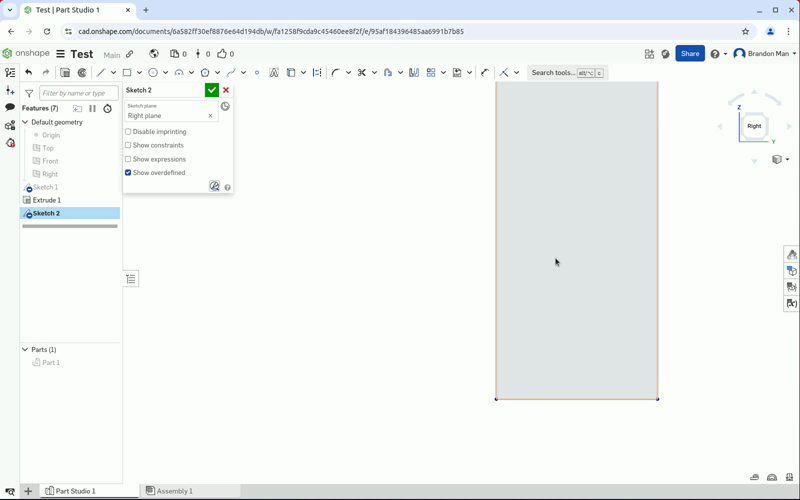
scroll(6)
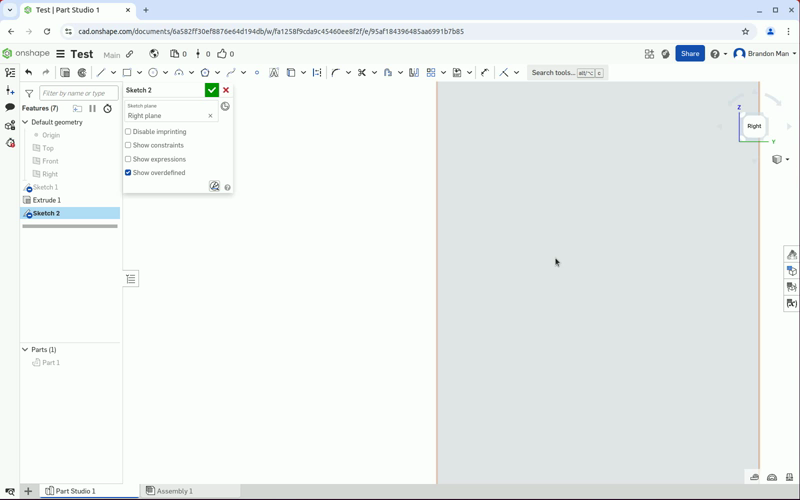
click(555, 257)
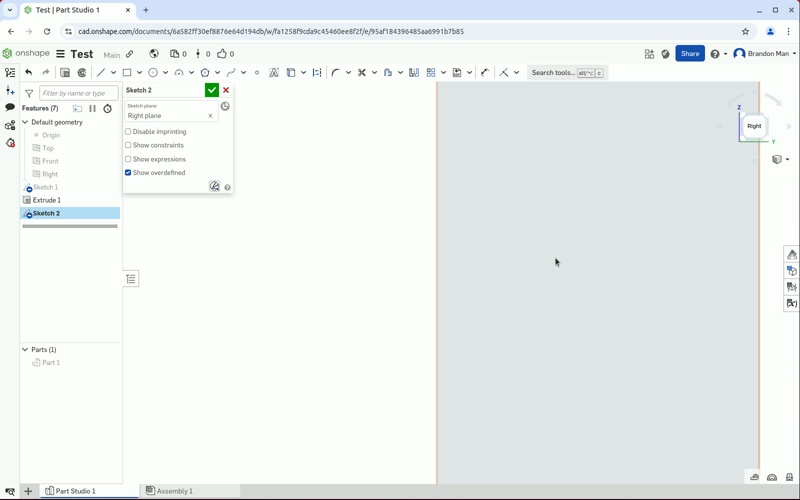
scroll(-6)
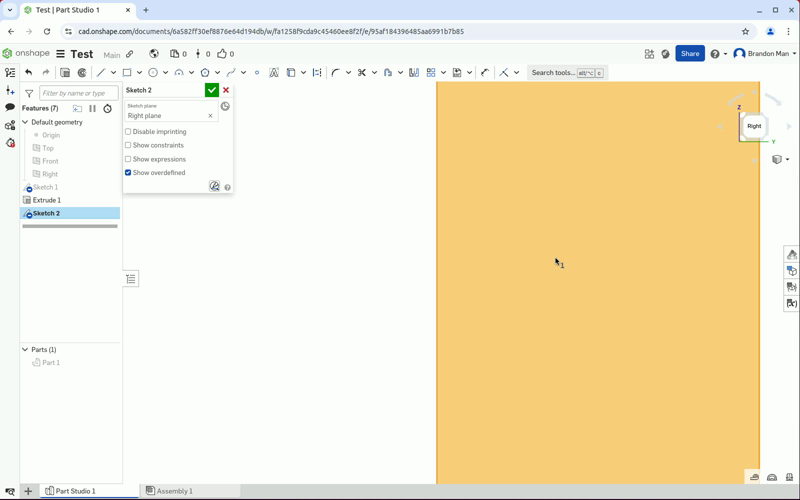
scroll(-6)
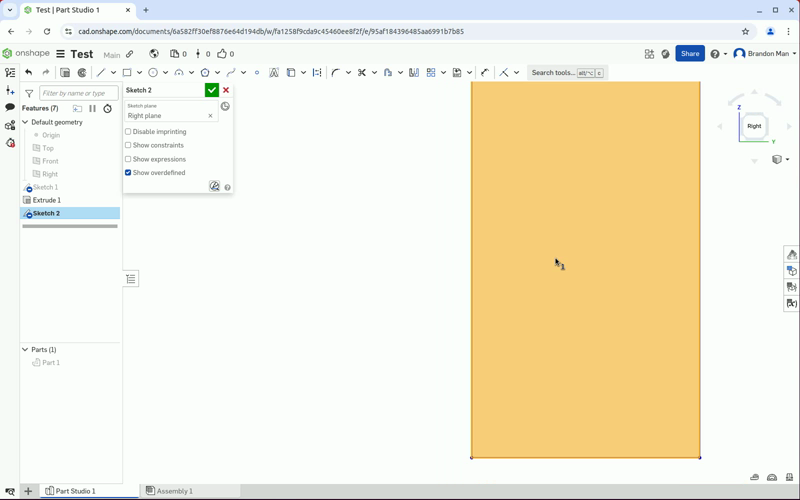
scroll(-6)
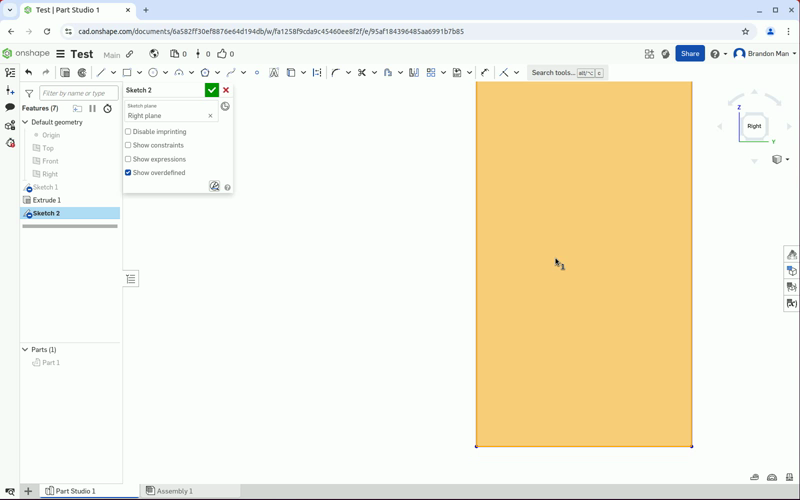
scroll(-6)
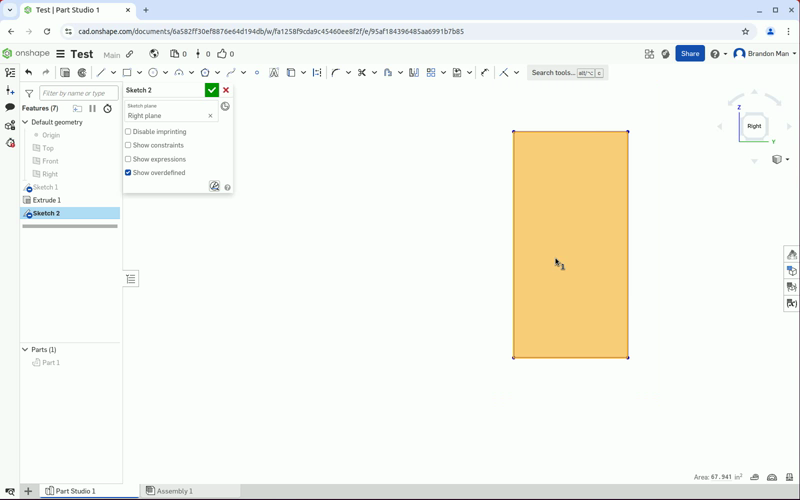
scroll(-6)
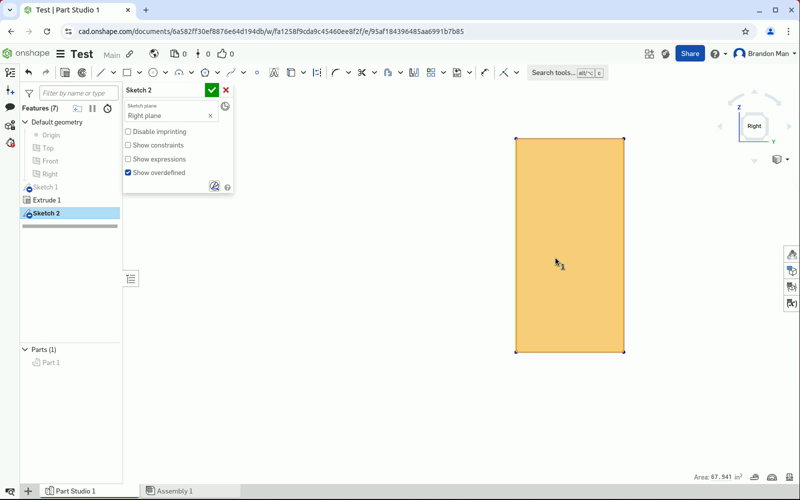
scroll(-6)
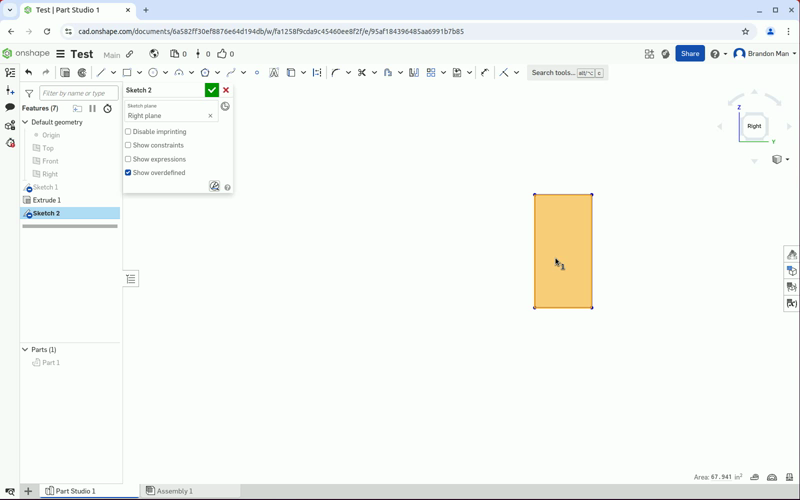
scroll(-6)
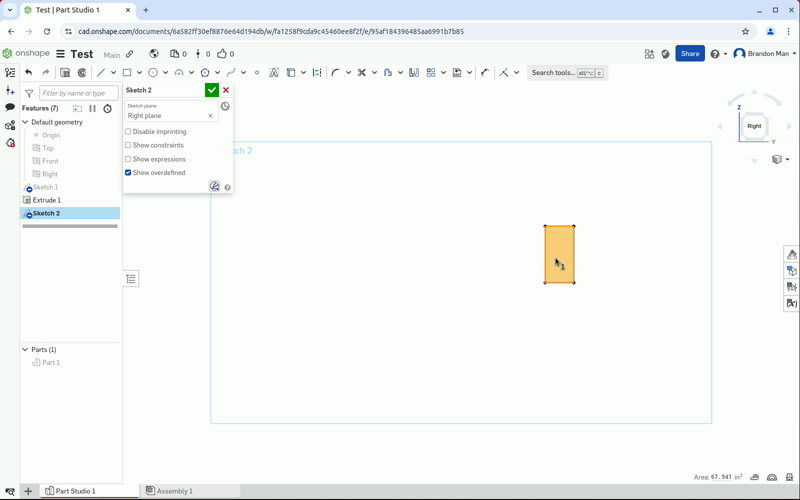
mouse_move(73, 352)
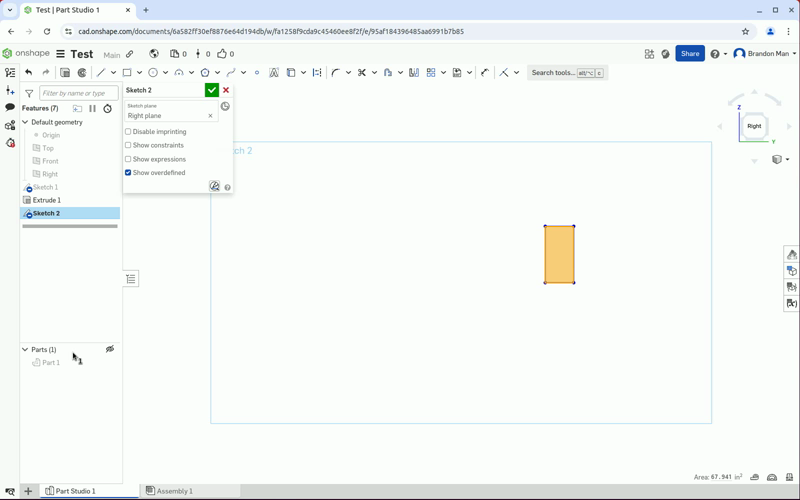
key(shift+y)
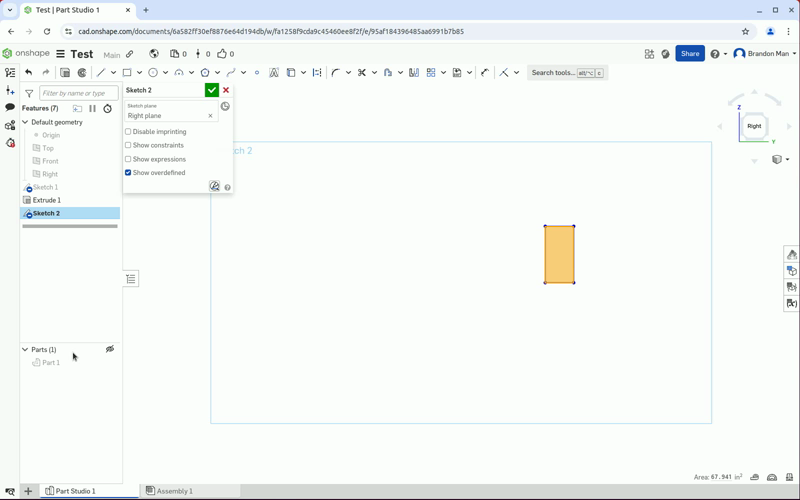
key(shift+e)
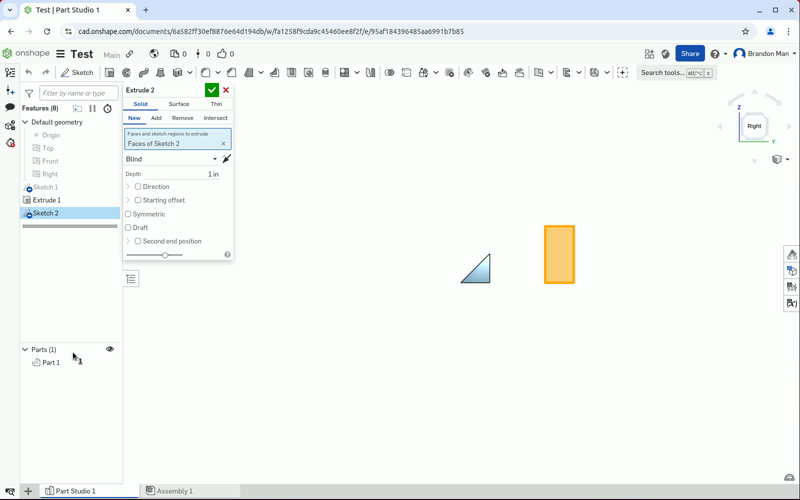
mouse_move(143, 106)
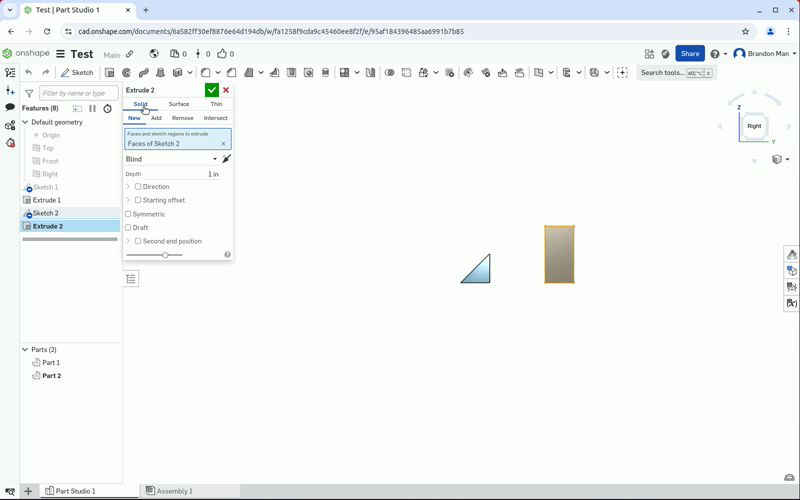
click(143, 106)
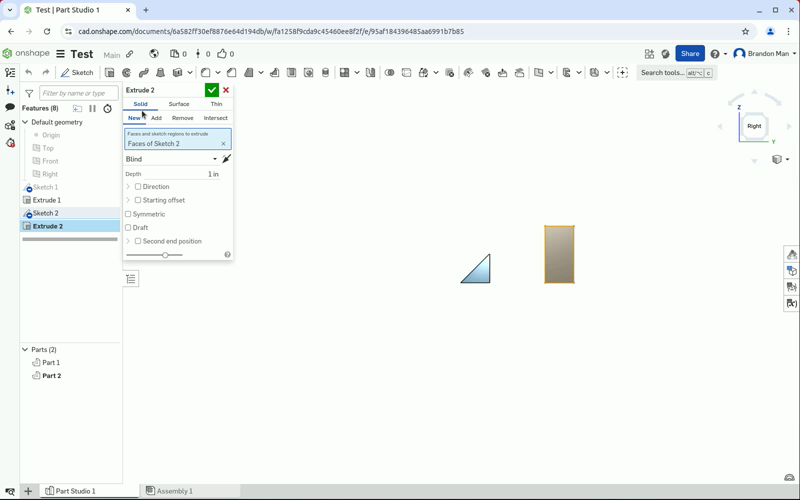
mouse_move(137, 120)
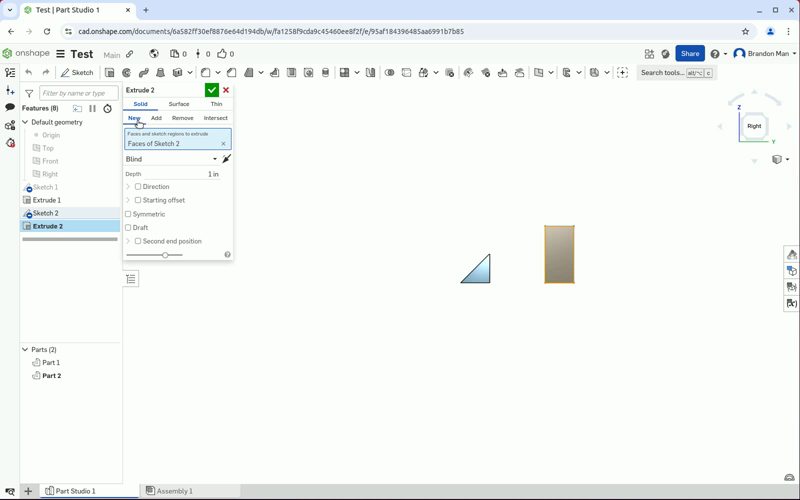
click(137, 120)
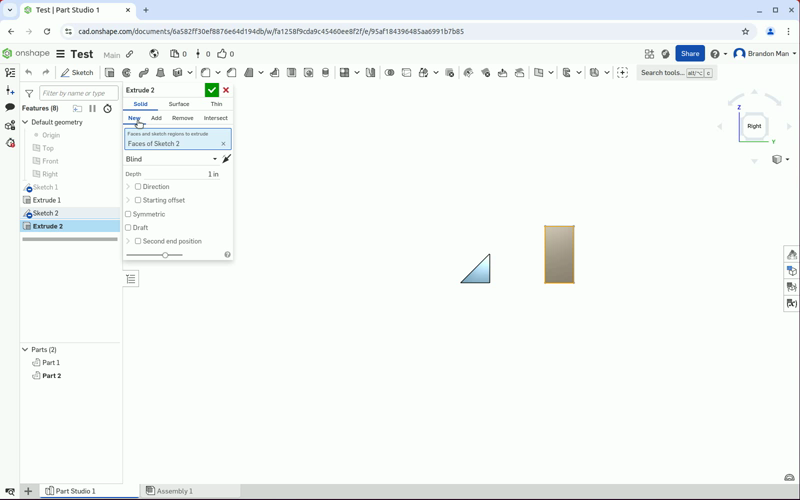
key(tab, 4)
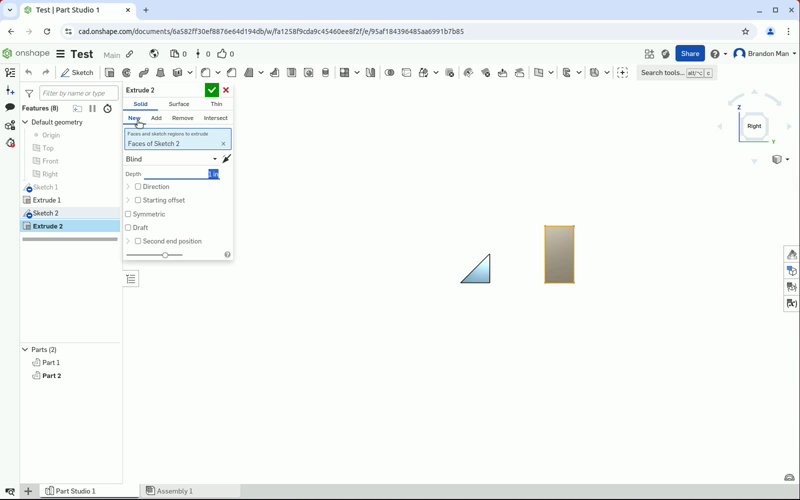
text(34.662)
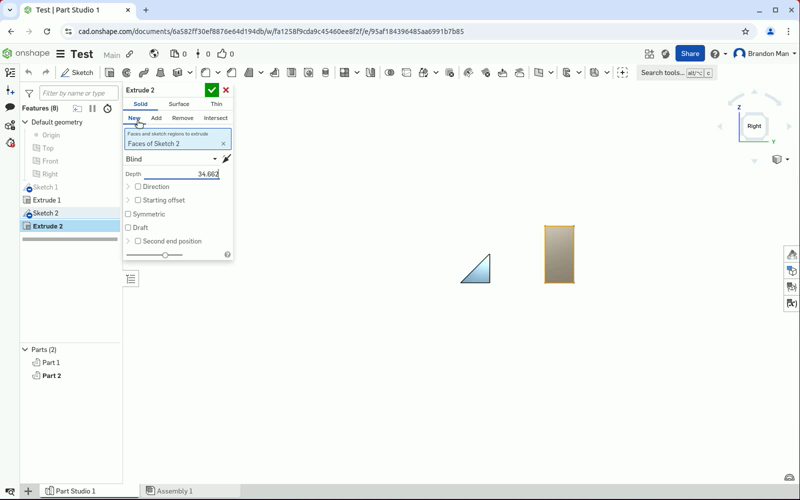
key(tab, 3)
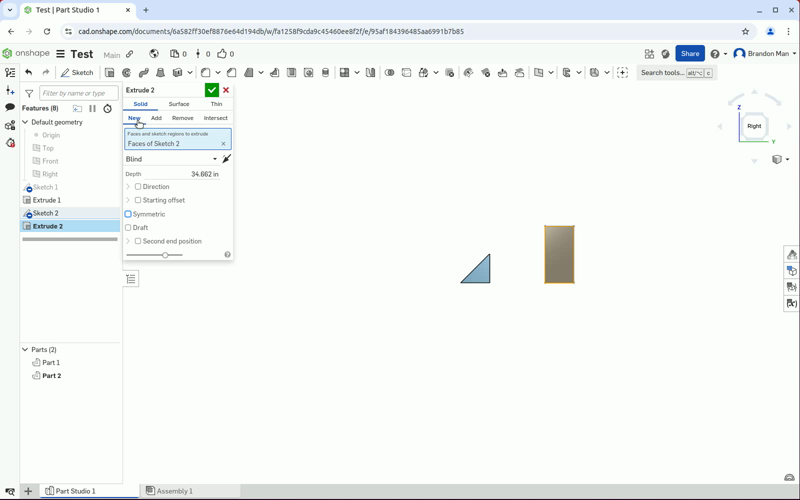
key(space)
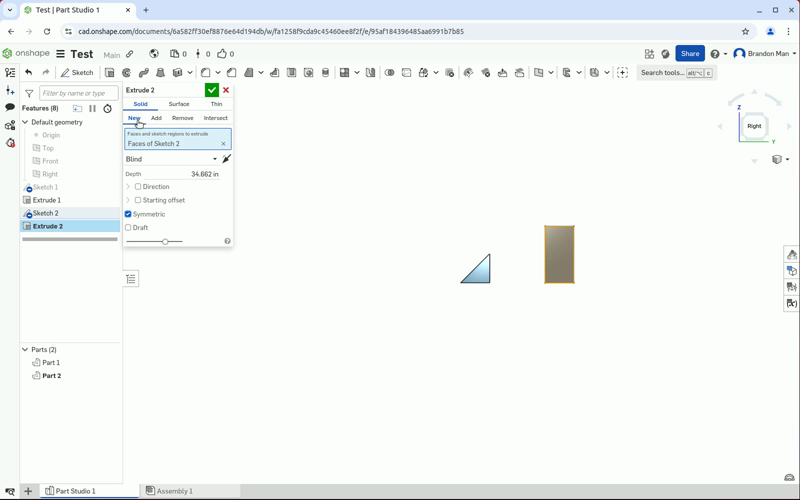
key(enter)
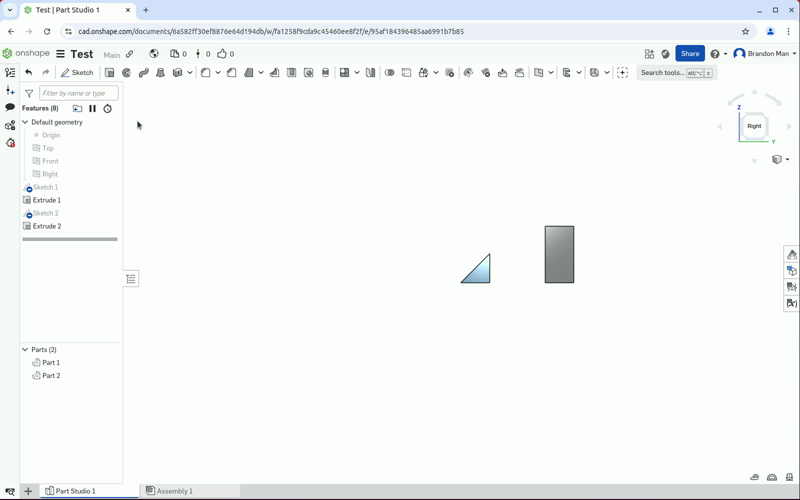
key(shift+h)
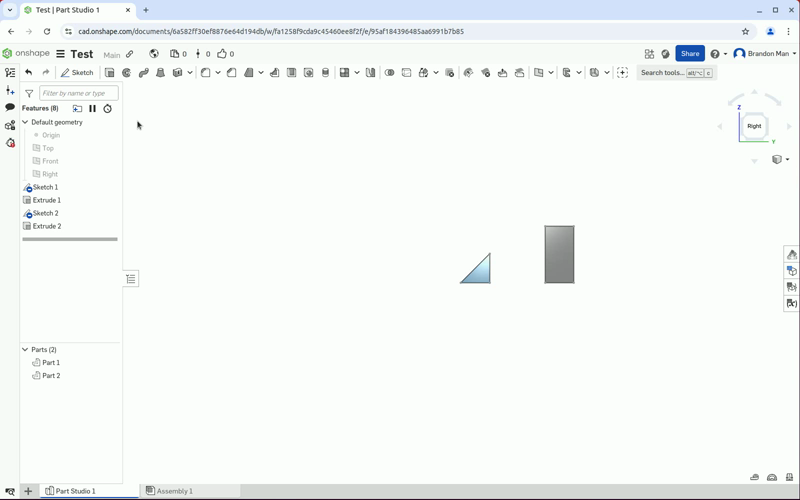
key(shift+h)
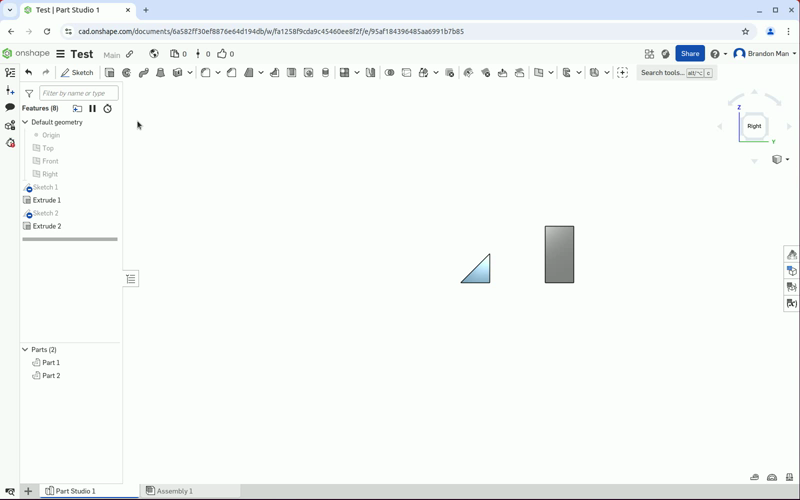
mouse_move(73, 189)
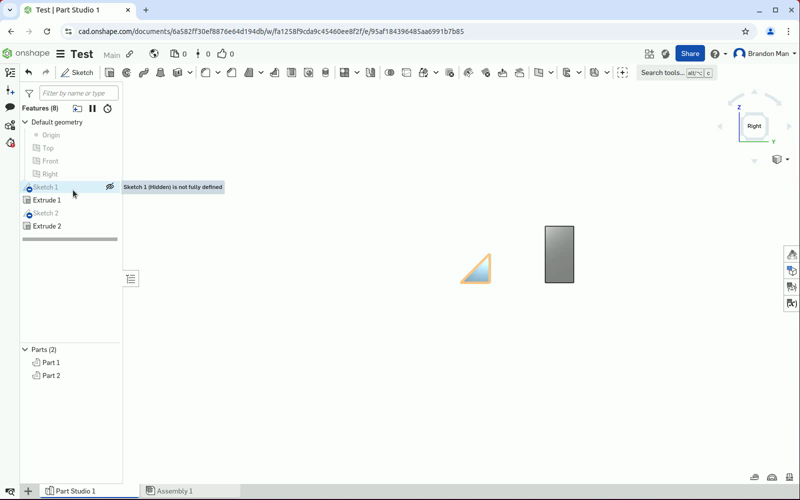
click(73, 189)
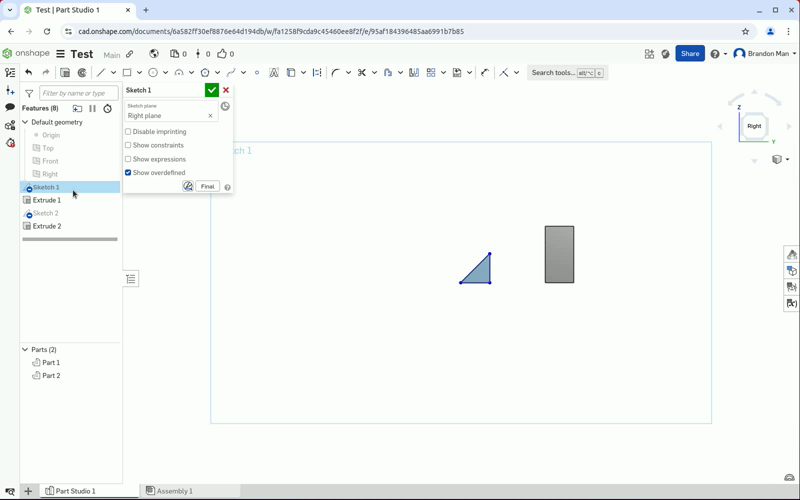
mouse_move(229, 92)
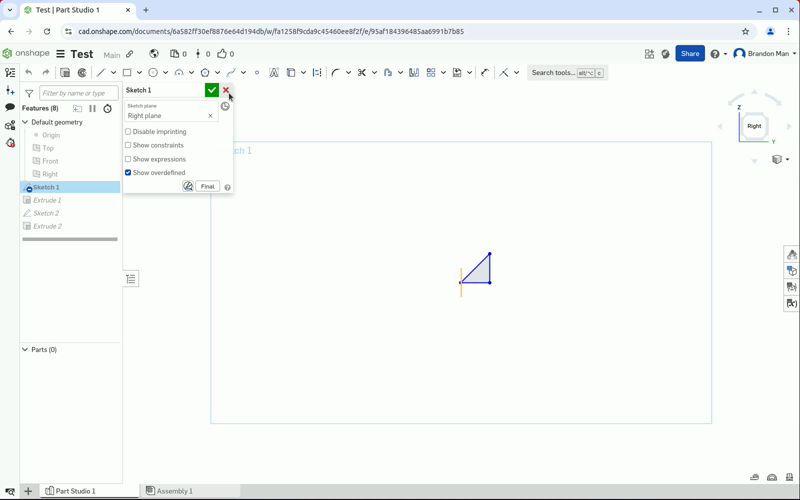
click(229, 92)
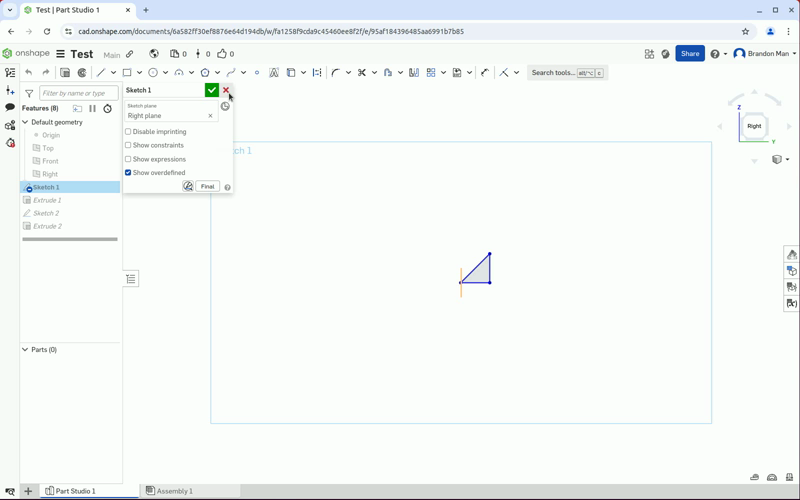
key(shift+s)
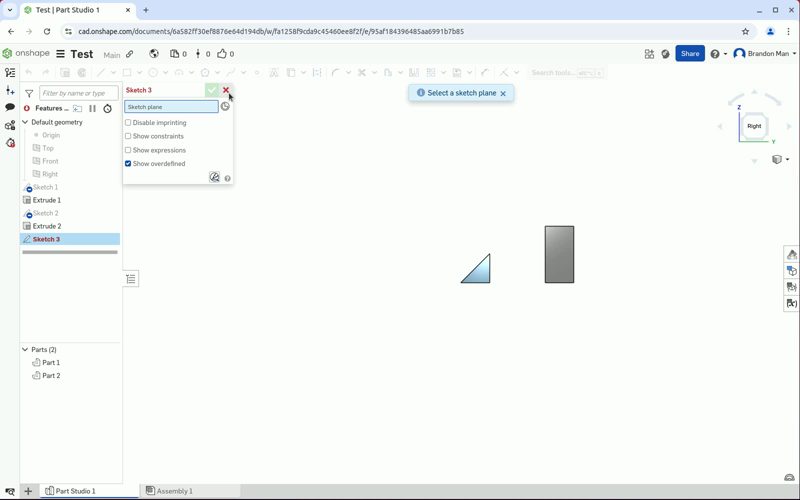
mouse_move(73, 176)
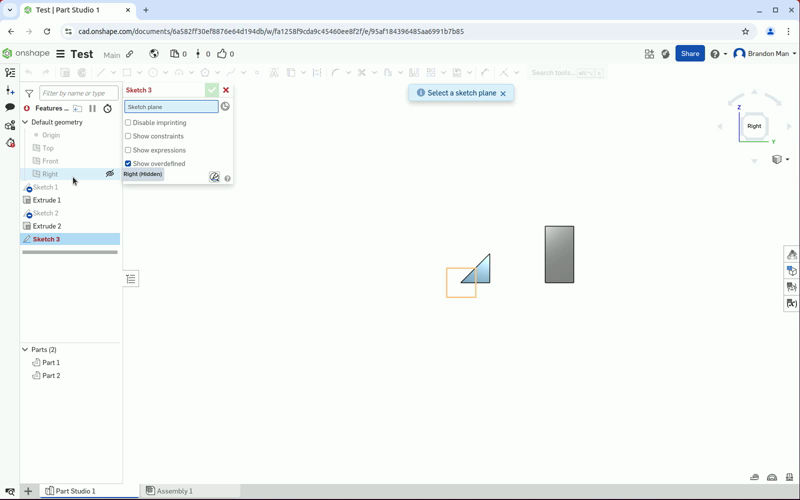
click(73, 176)
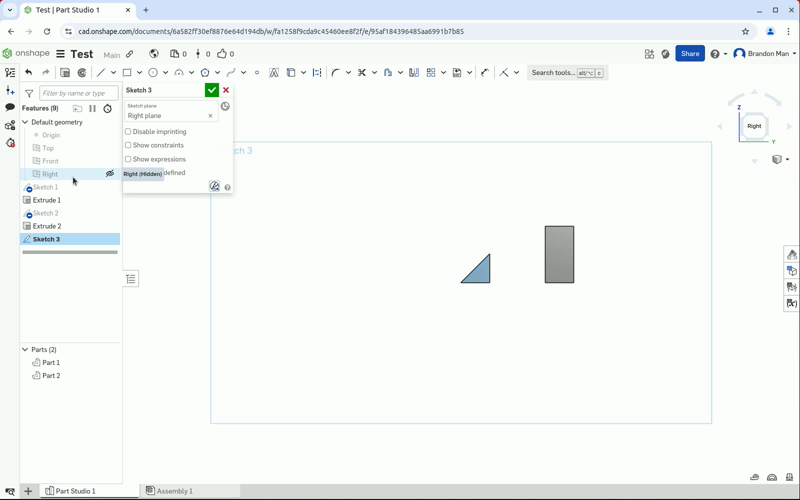
mouse_move(73, 352)
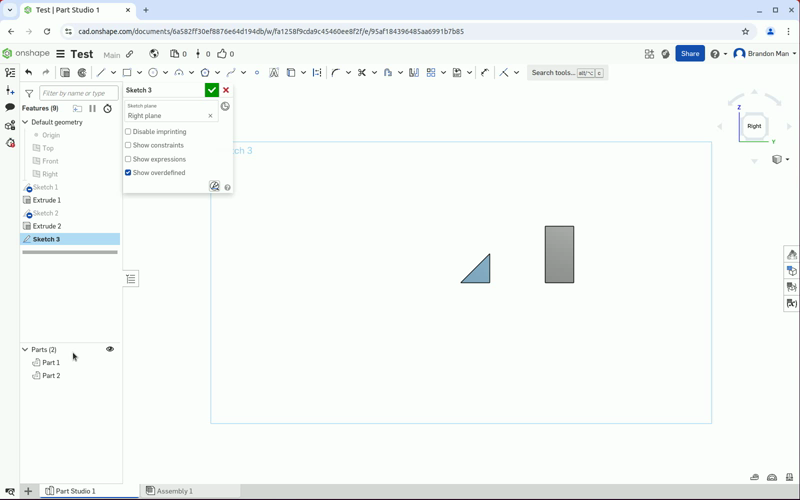
key(y)
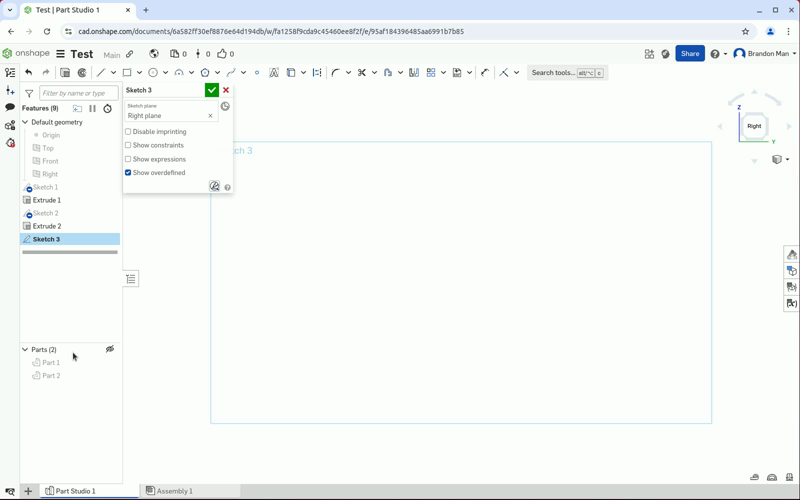
key(l)
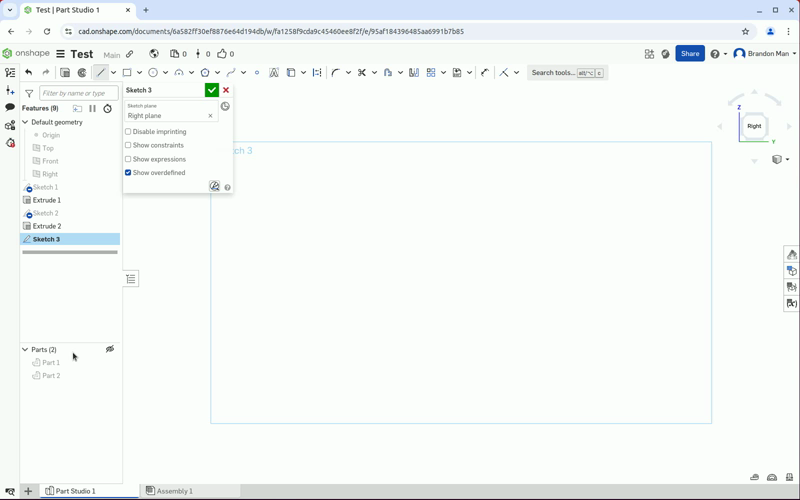
key_down(shift)
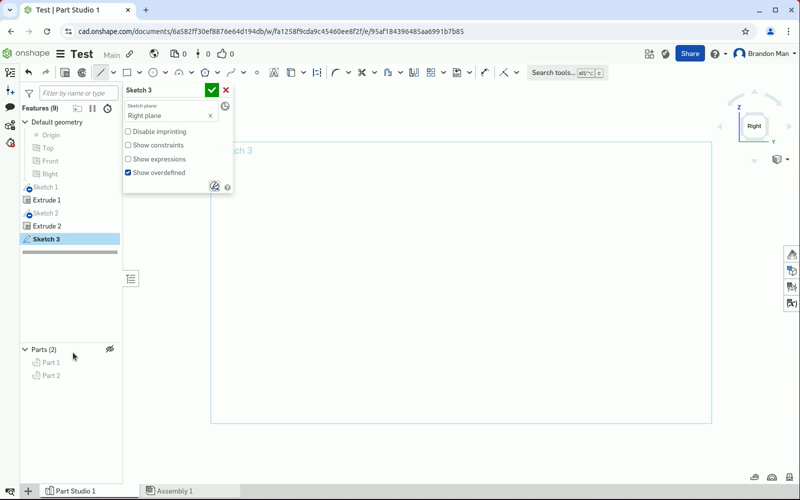
mouse_move(489, 282)
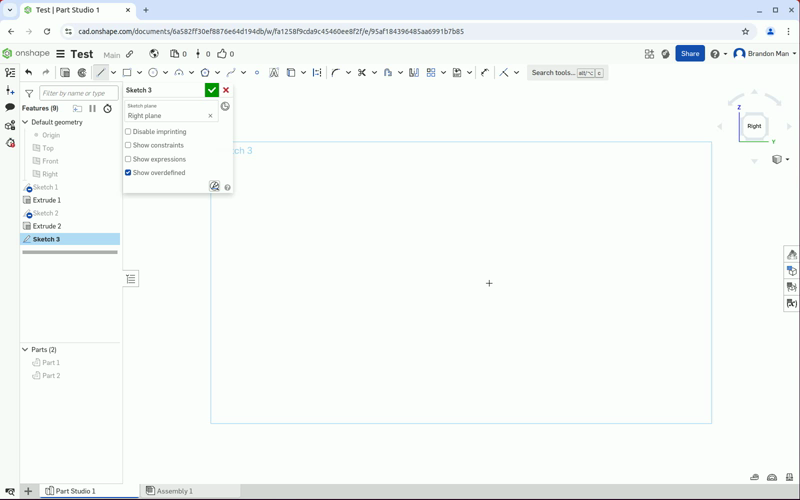
click(489, 282)
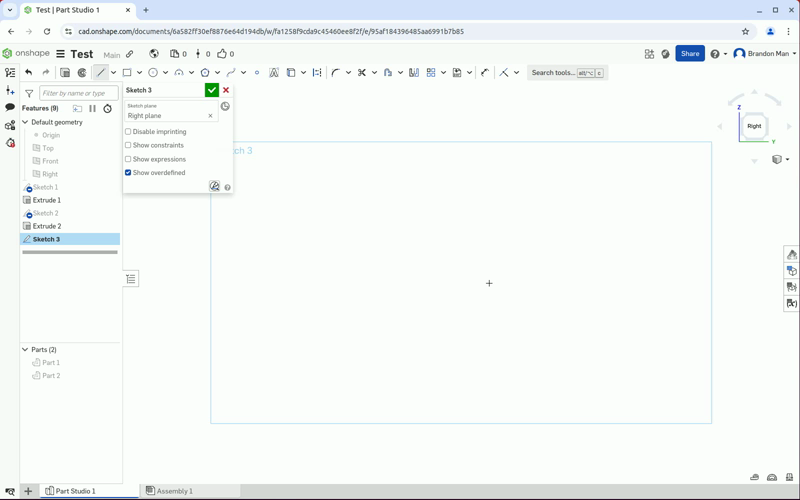
key_up(shift)
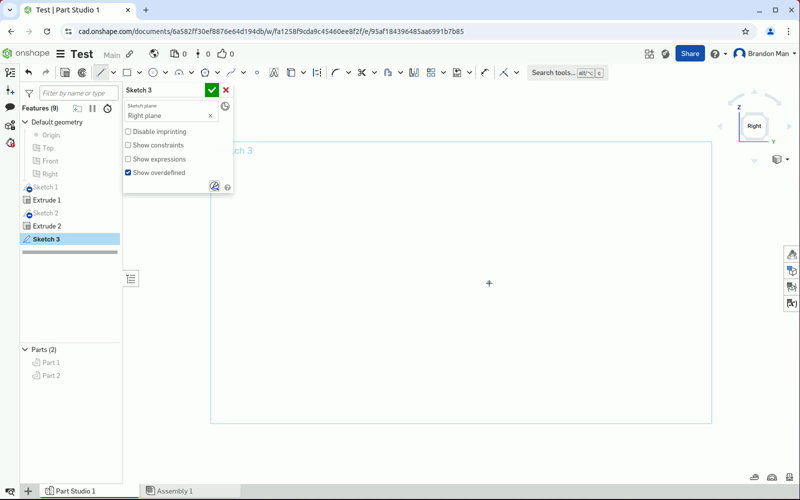
key_down(shift)
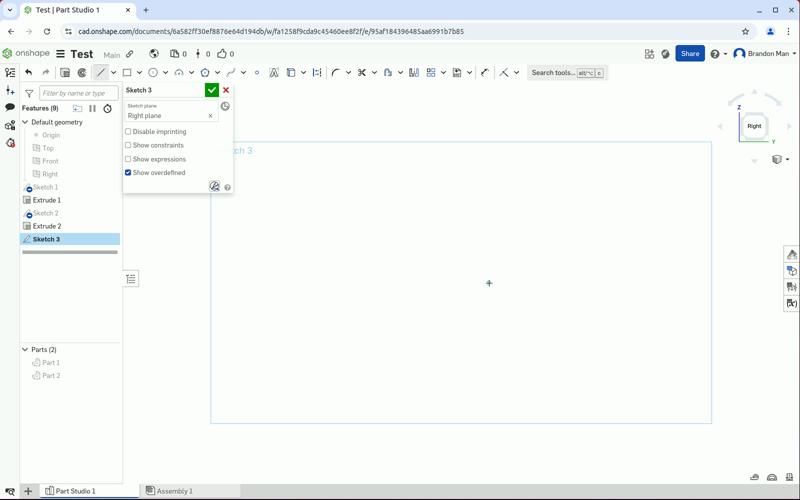
mouse_move(519, 282)
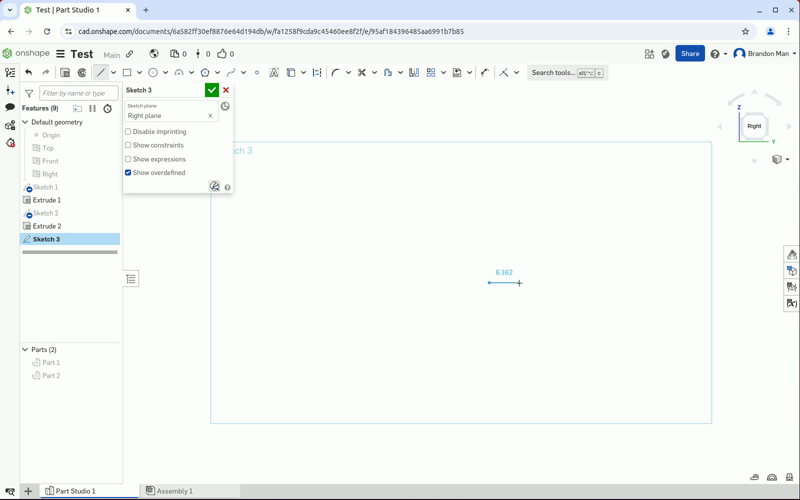
mouse_move(545, 282)
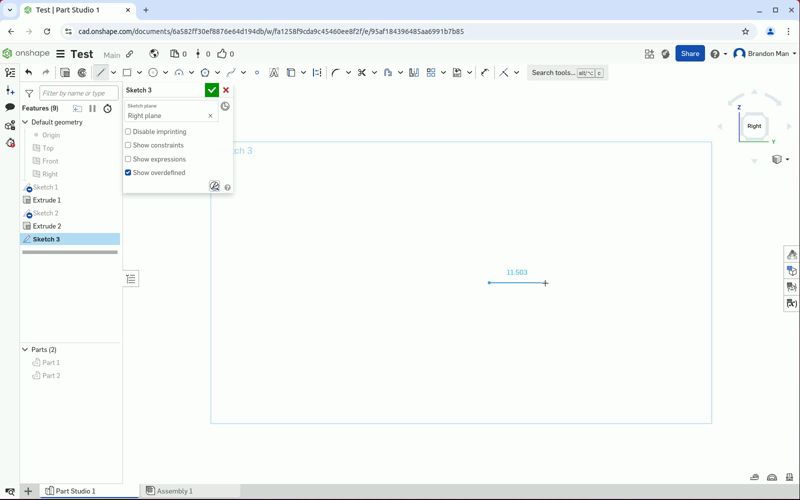
click(545, 282)
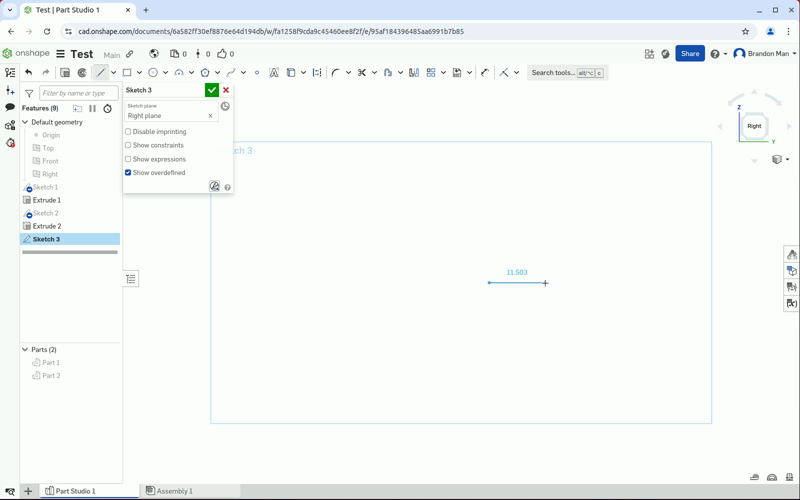
key_up(shift)
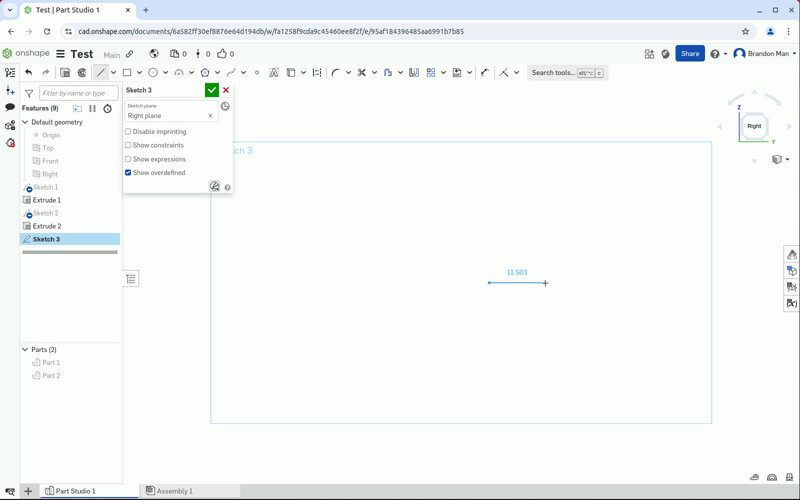
key_down(shift)
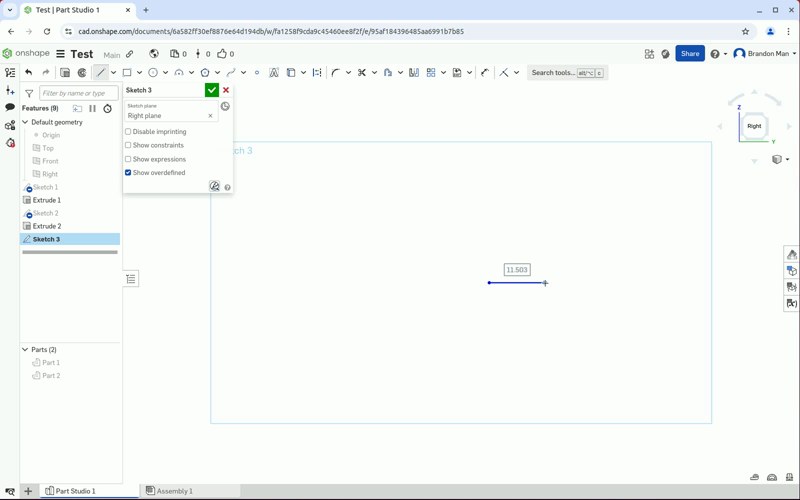
mouse_move(575, 282)
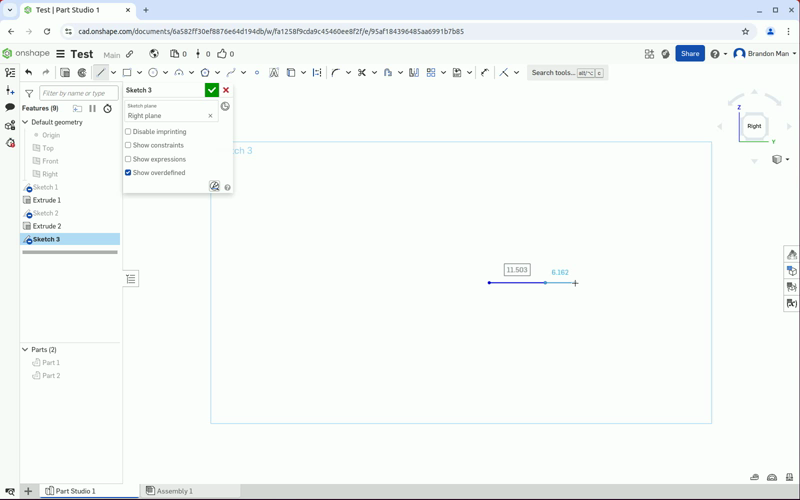
mouse_move(545, 226)
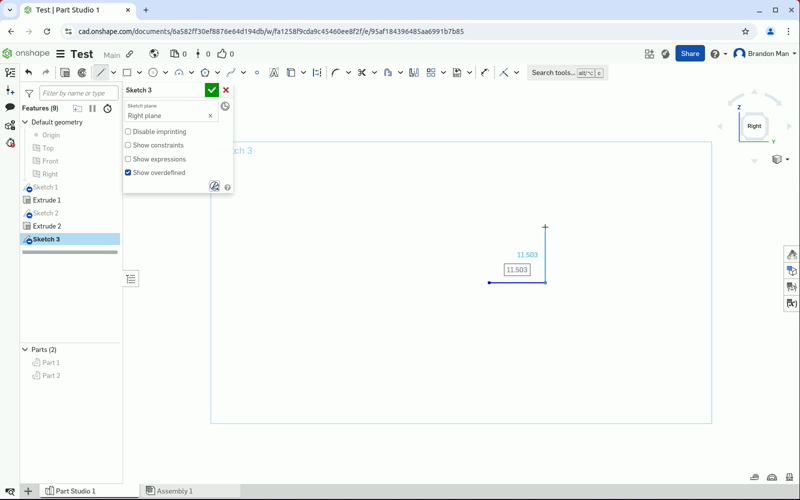
click(545, 226)
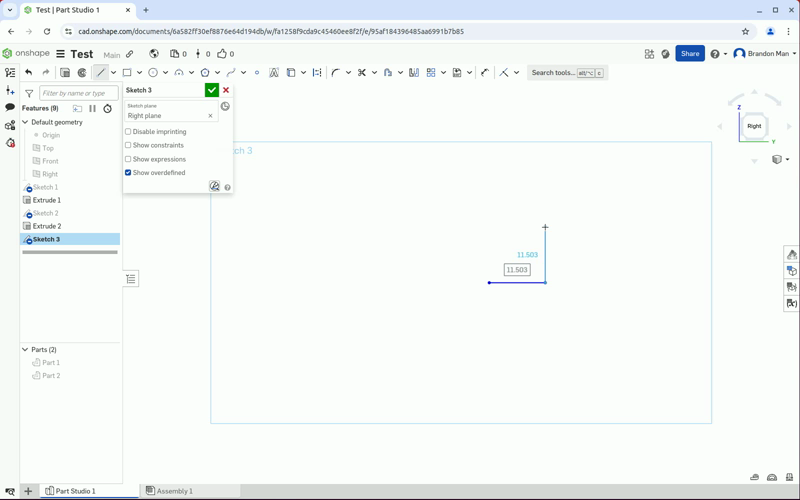
key_up(shift)
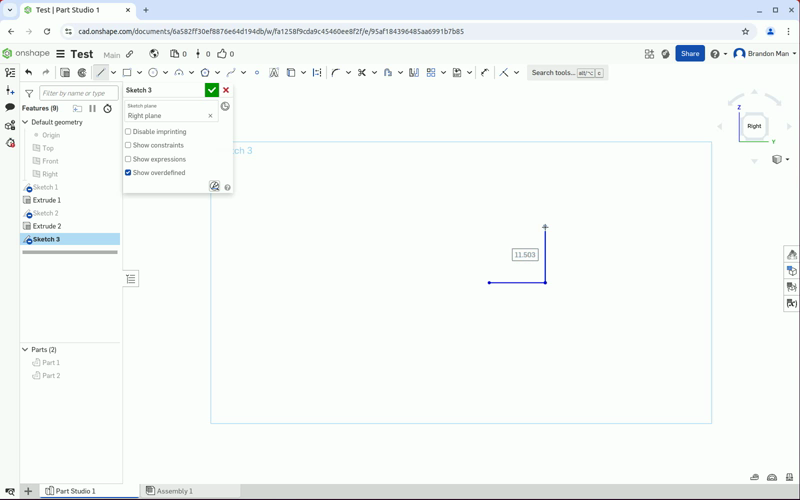
key_down(shift)
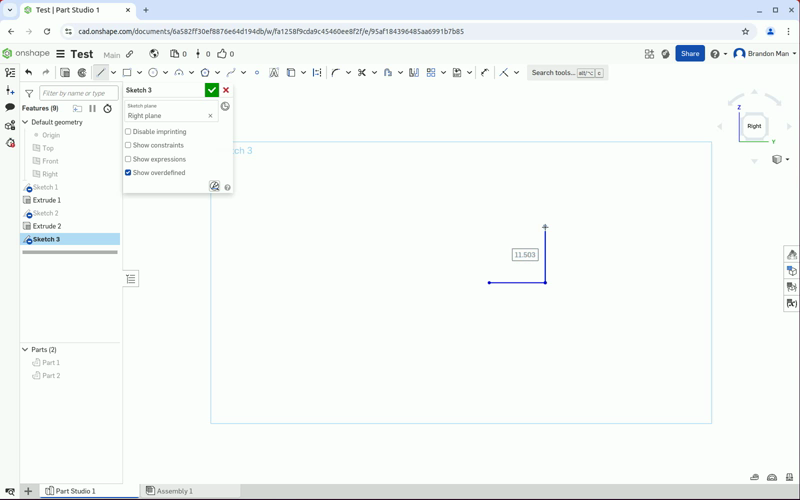
mouse_move(575, 226)
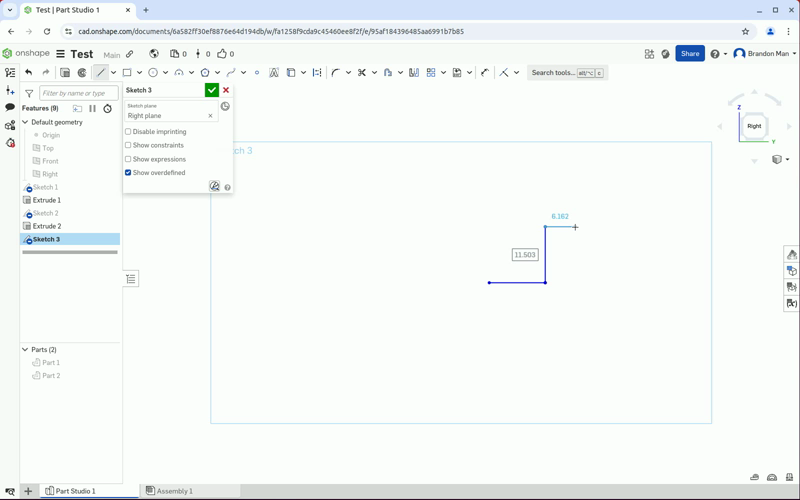
mouse_move(545, 198)
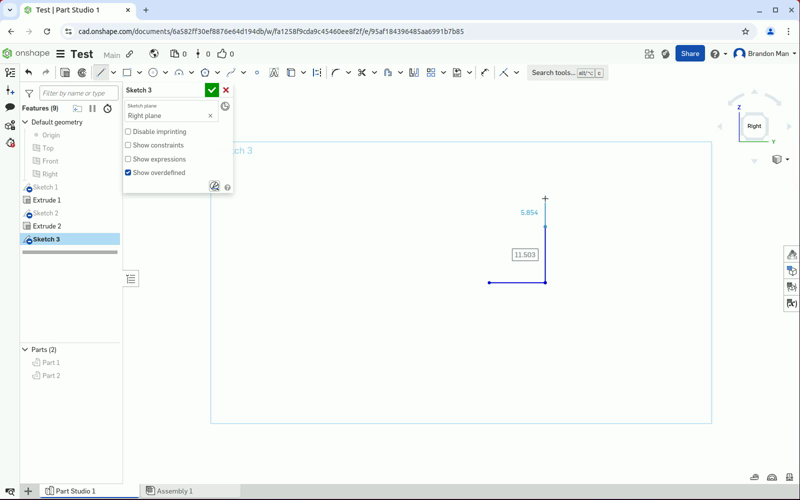
click(545, 198)
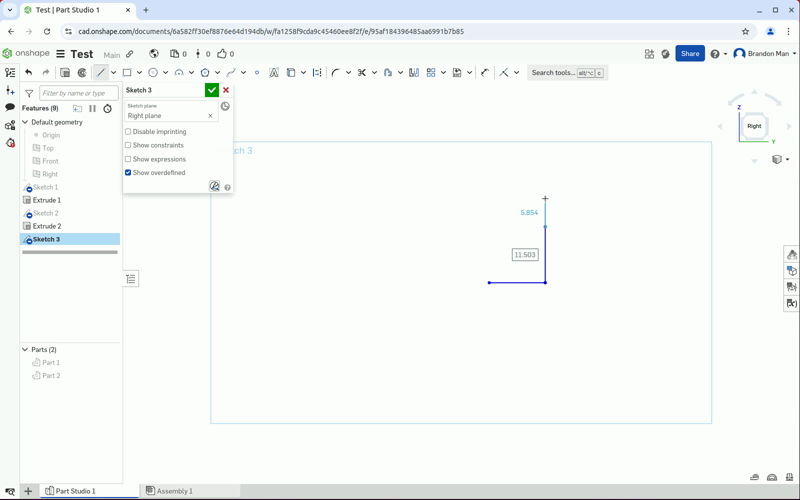
key_up(shift)
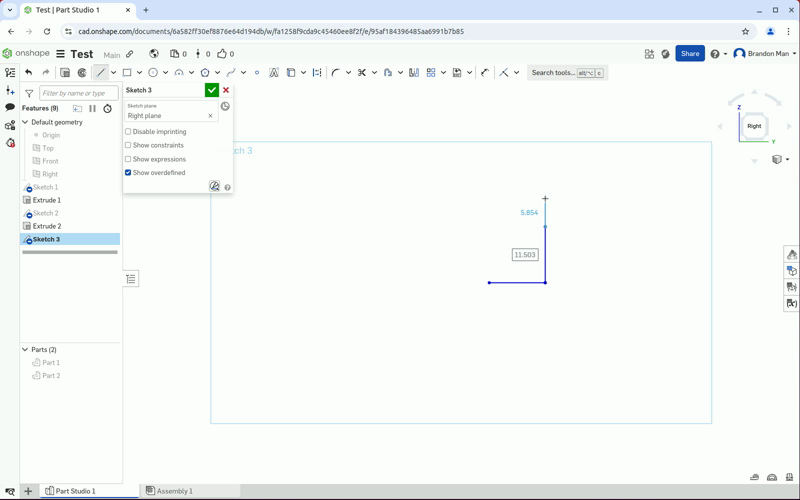
key_down(shift)
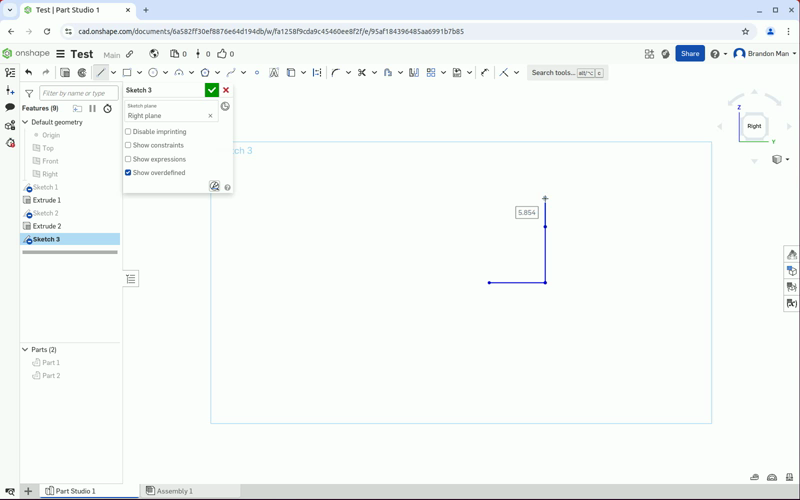
mouse_move(489, 254)
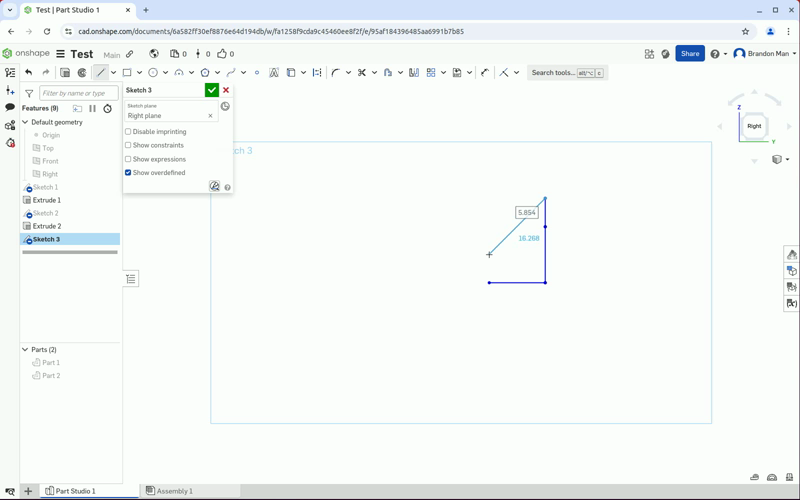
click(489, 254)
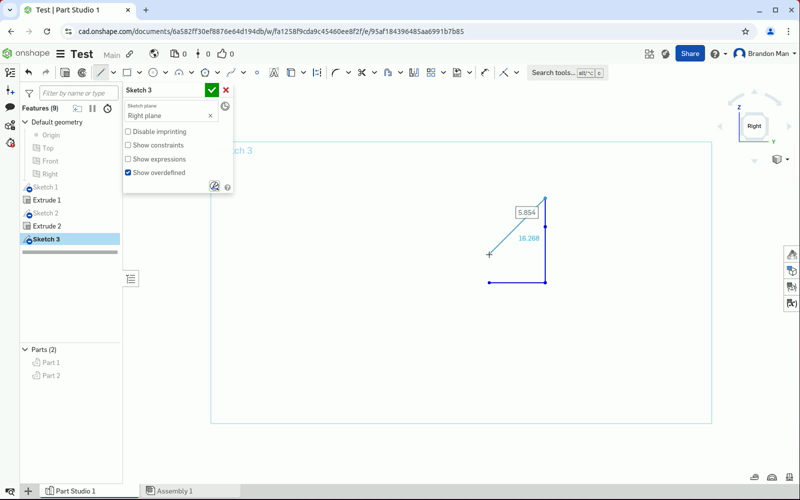
key_up(shift)
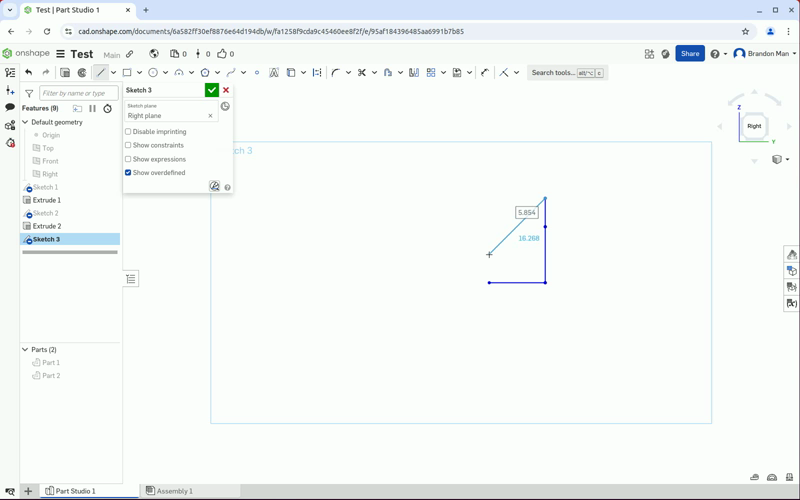
mouse_move(519, 254)
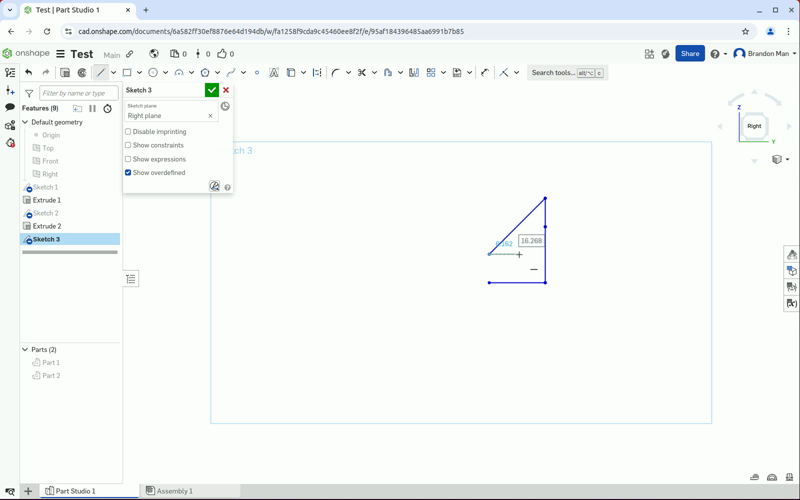
key_down(shift)
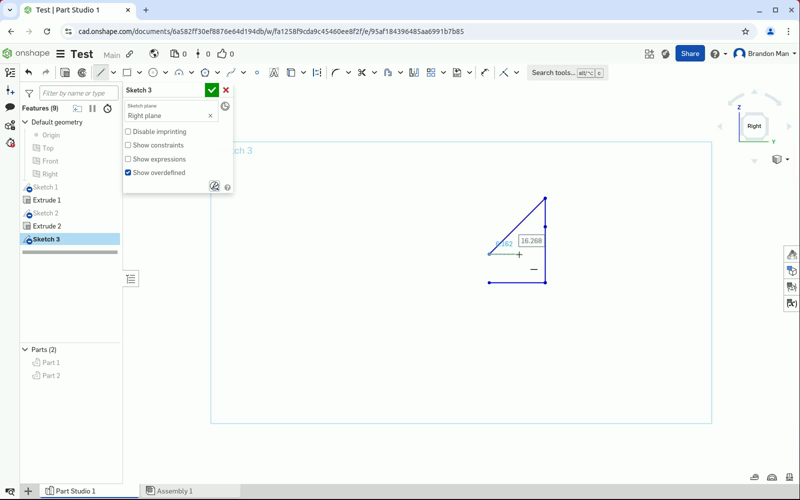
mouse_move(489, 282)
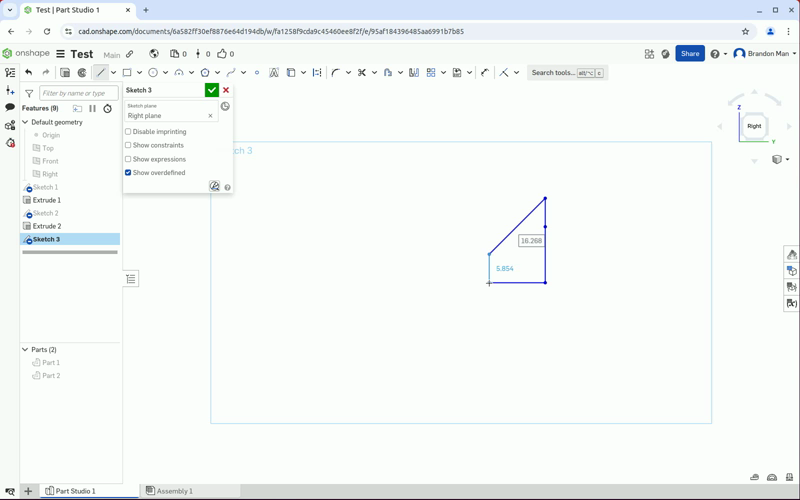
key_up(shift)
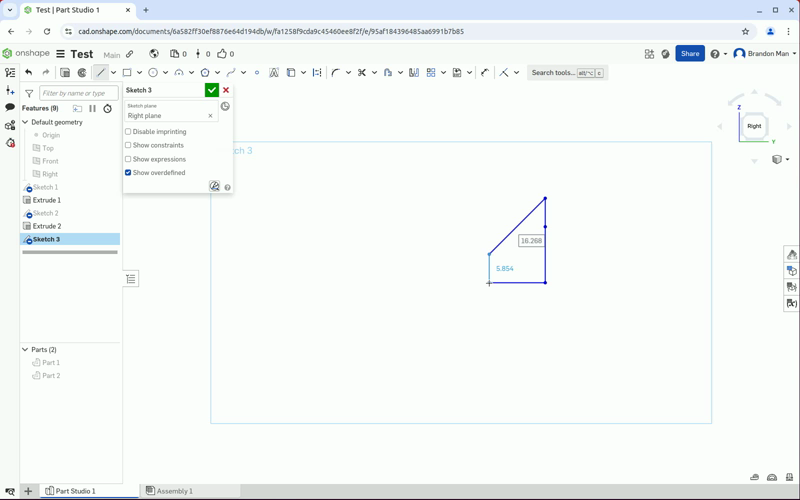
click(489, 282)
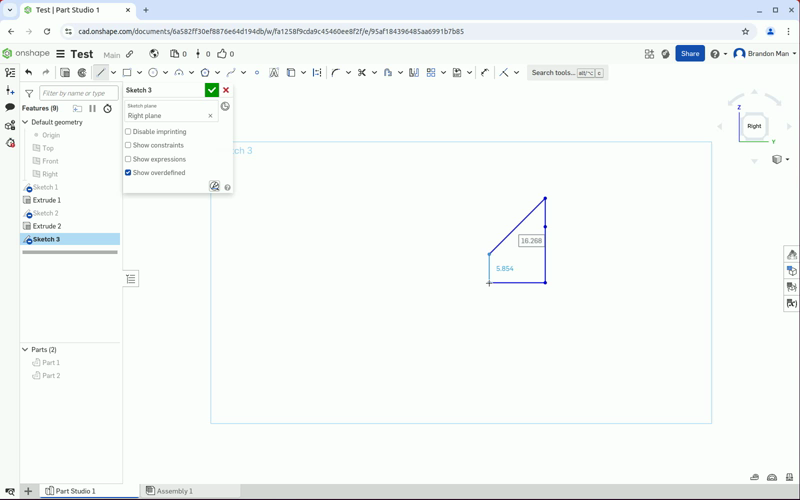
key(esc)
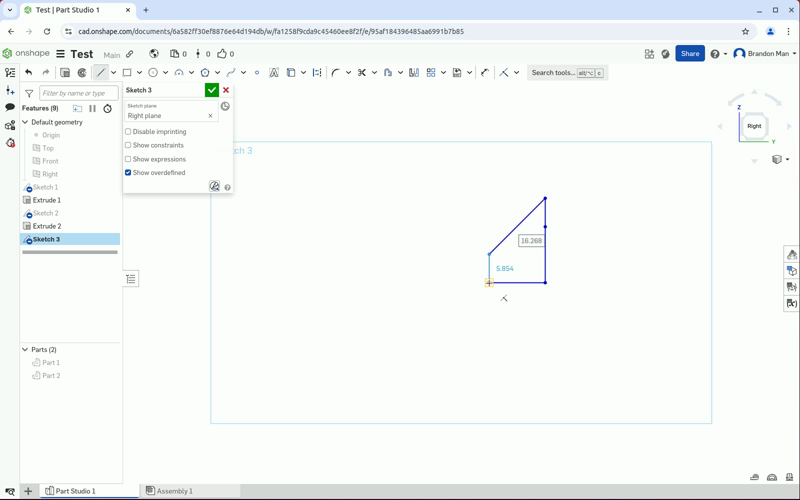
mouse_move(536, 242)
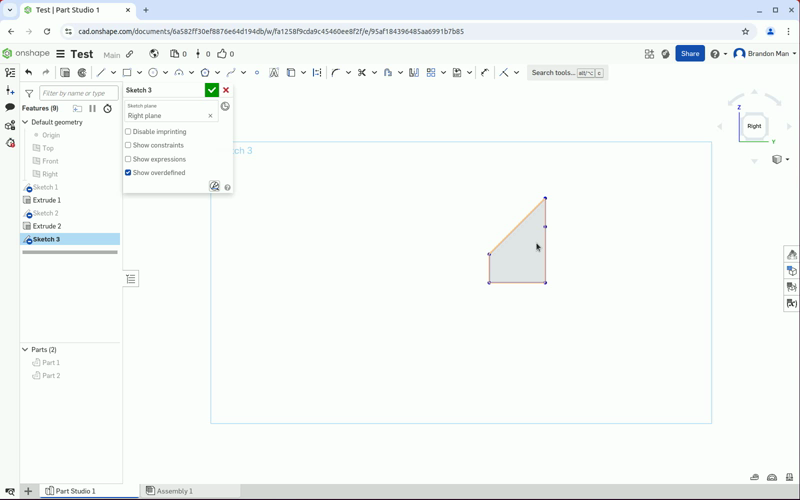
click(536, 242)
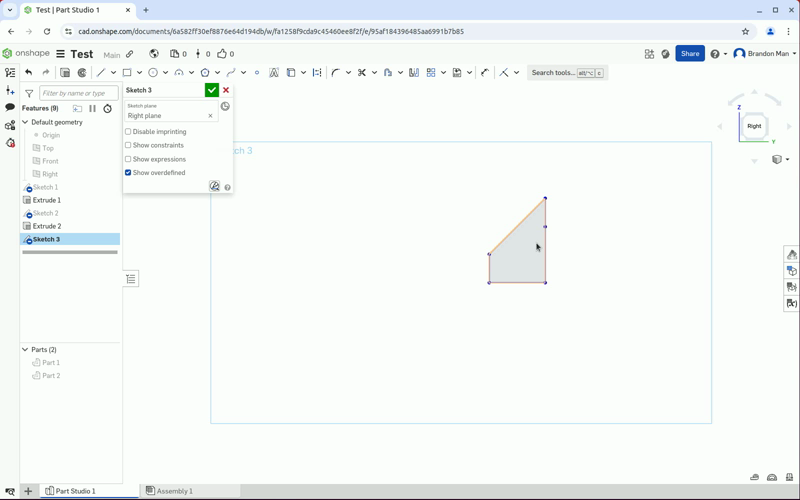
mouse_move(73, 352)
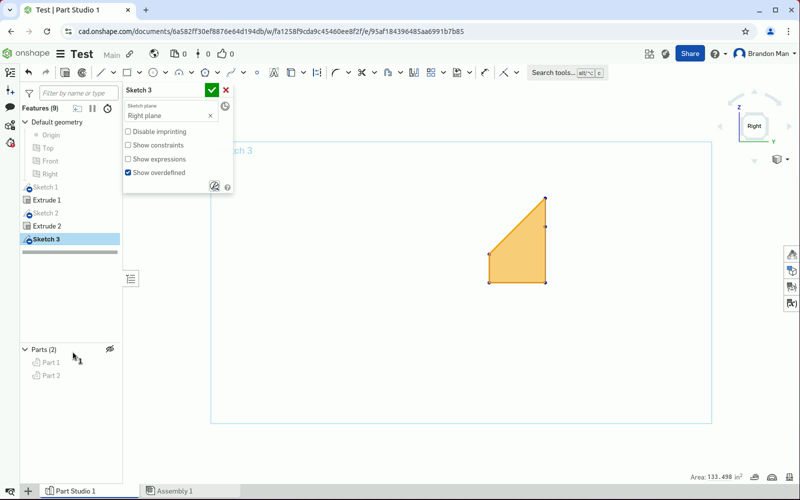
key(shift+y)
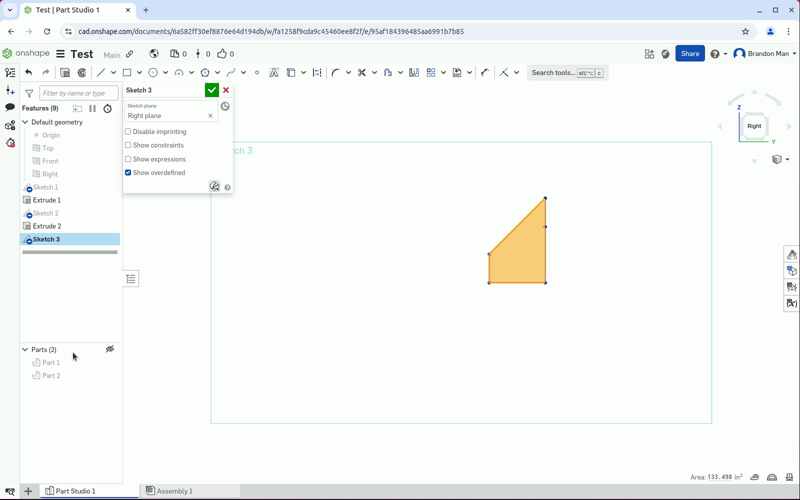
key(shift+e)
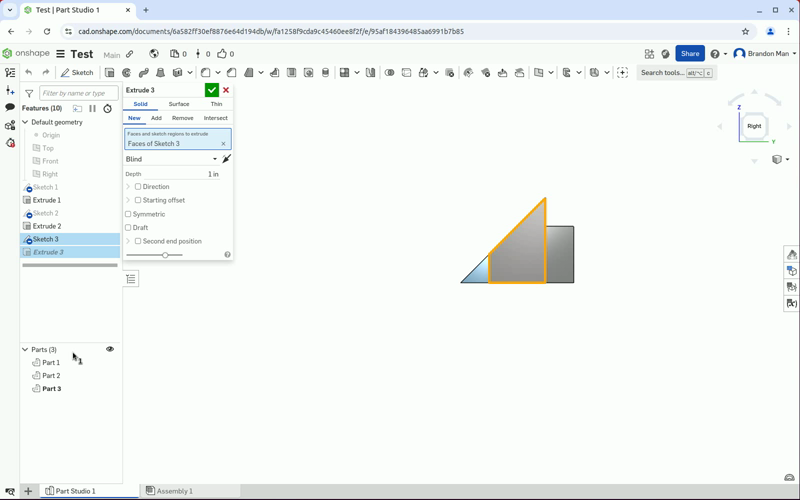
mouse_move(143, 106)
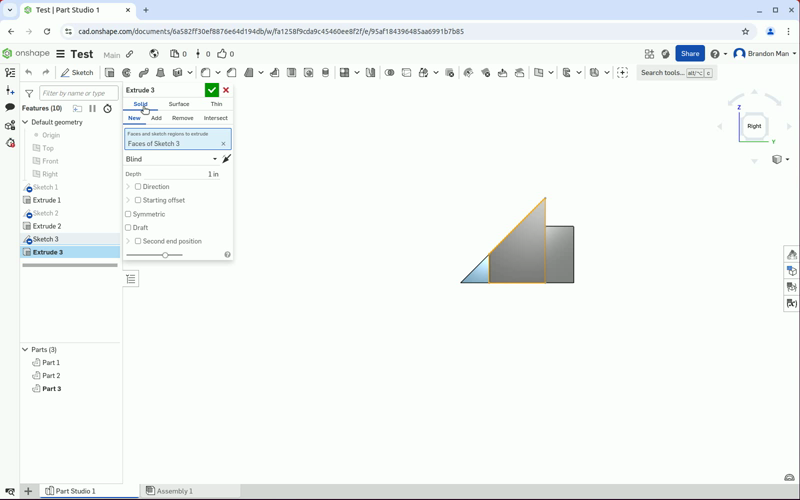
click(143, 106)
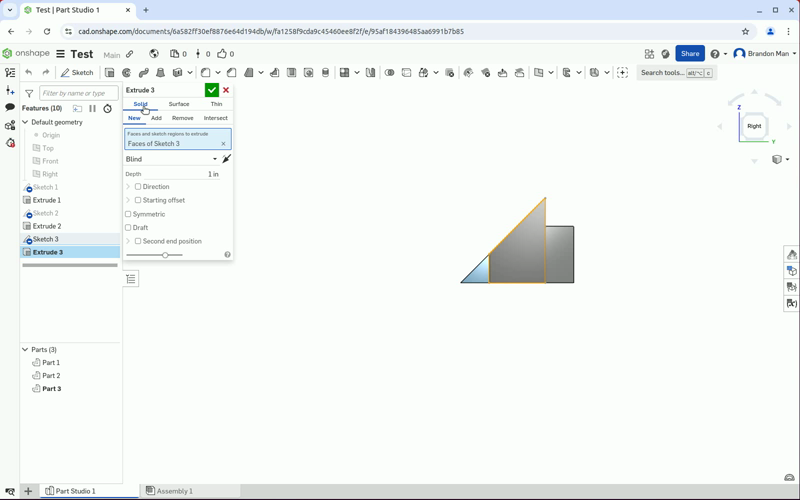
mouse_move(137, 120)
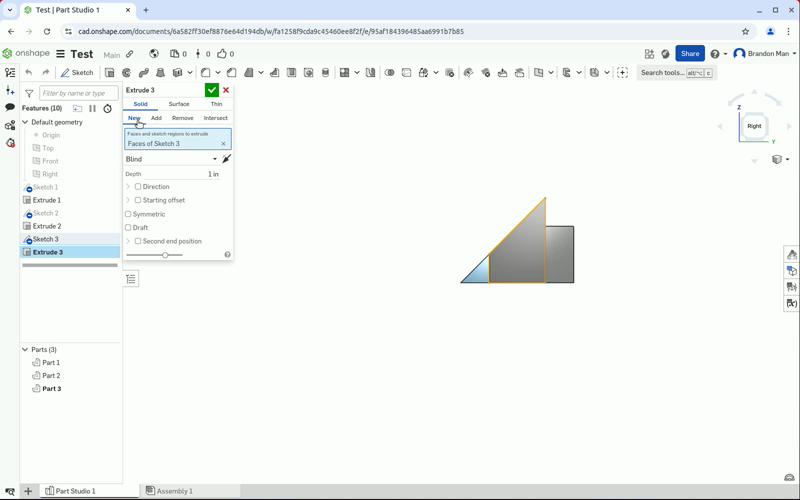
click(137, 120)
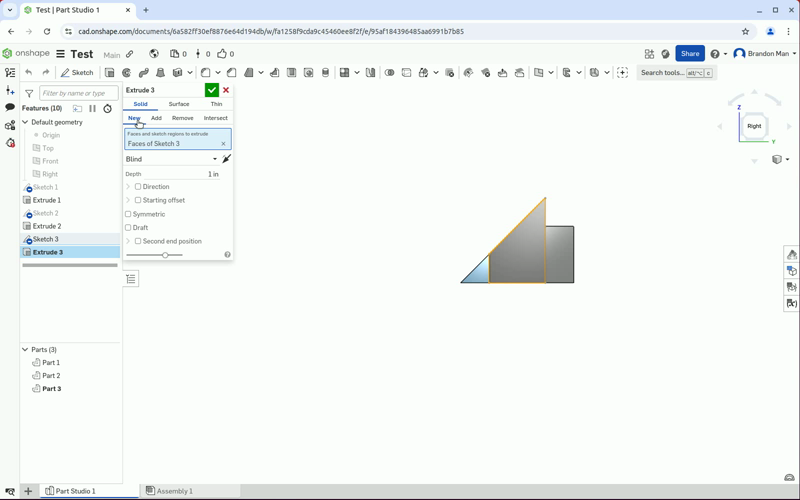
key(tab, 4)
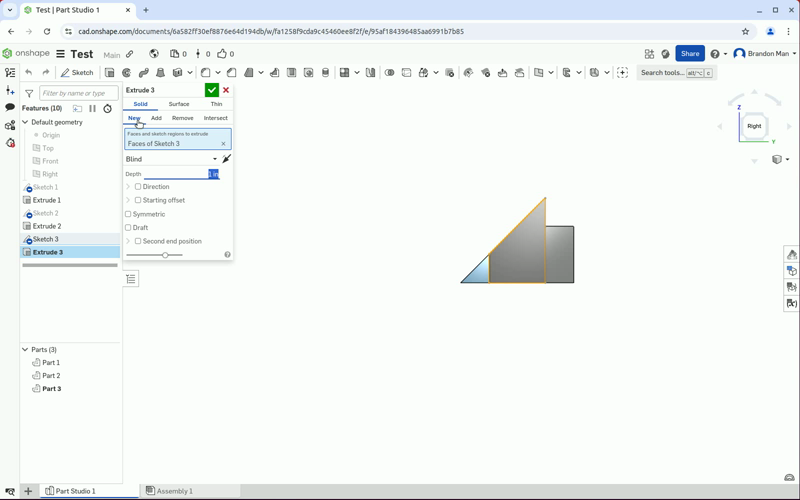
text(34.662)
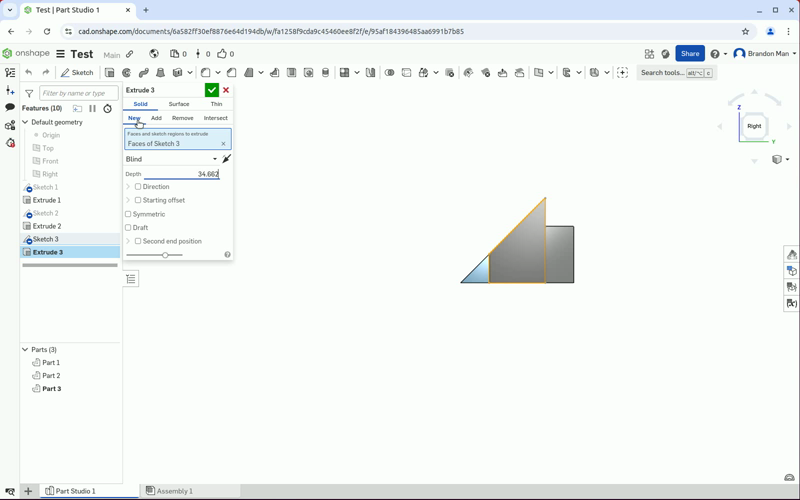
key(tab, 3)
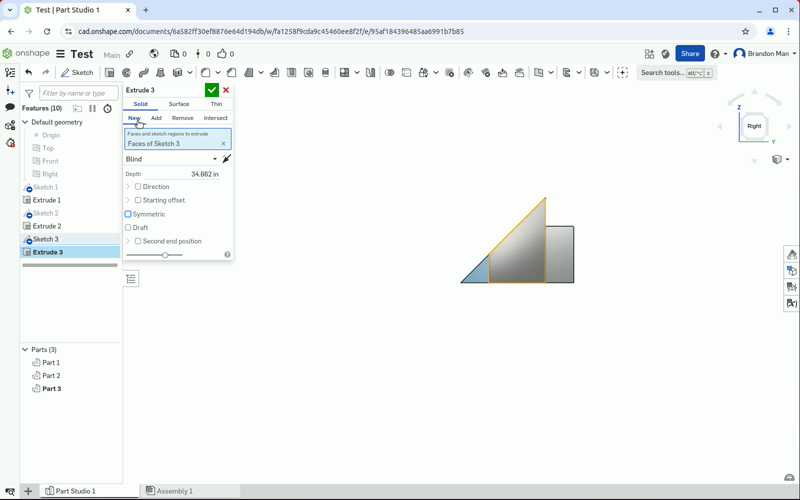
key(space)
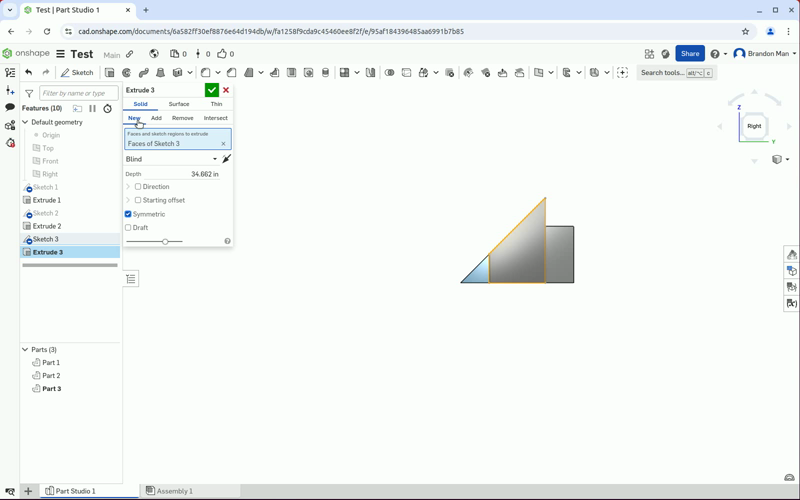
key(enter)
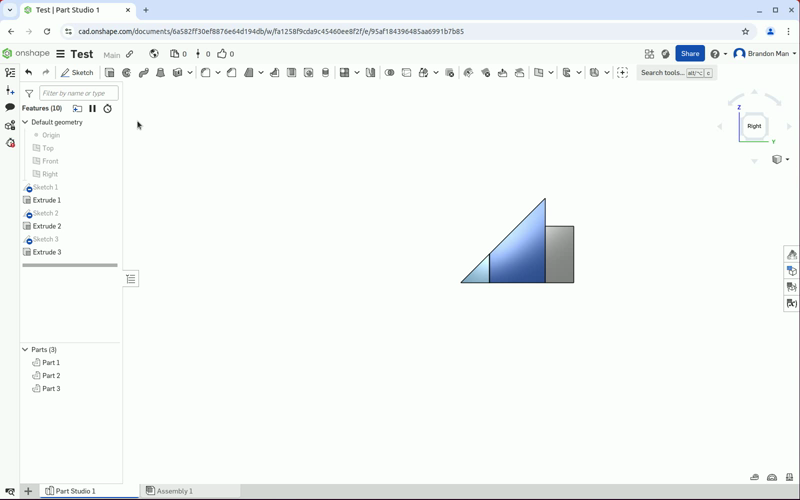
key(shift+h)
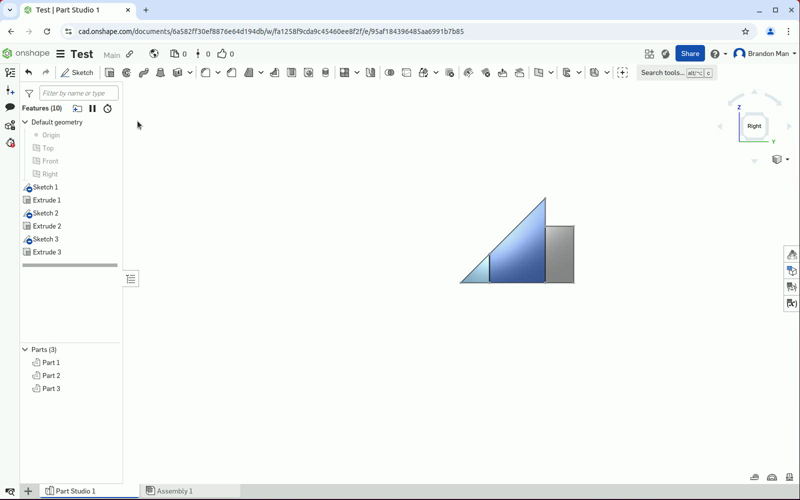
key(shift+h)
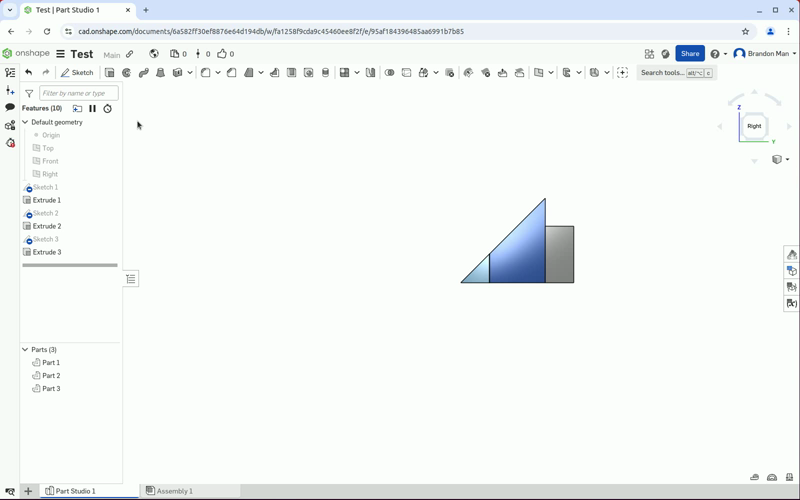
mouse_move(73, 189)
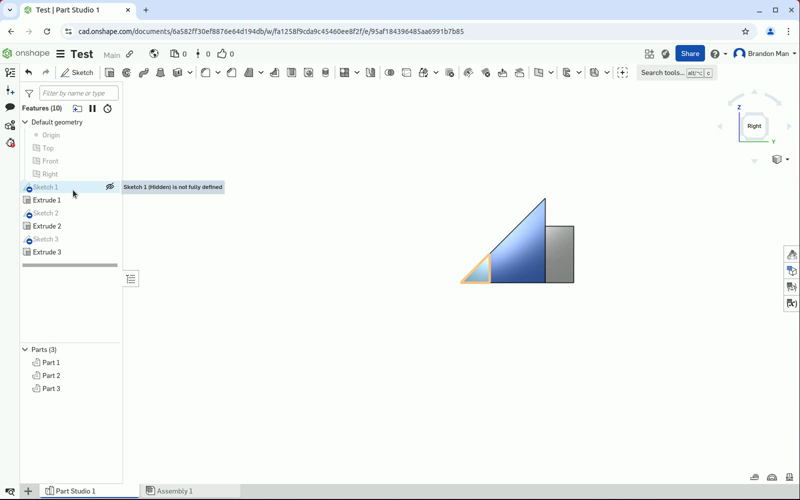
click(73, 189)
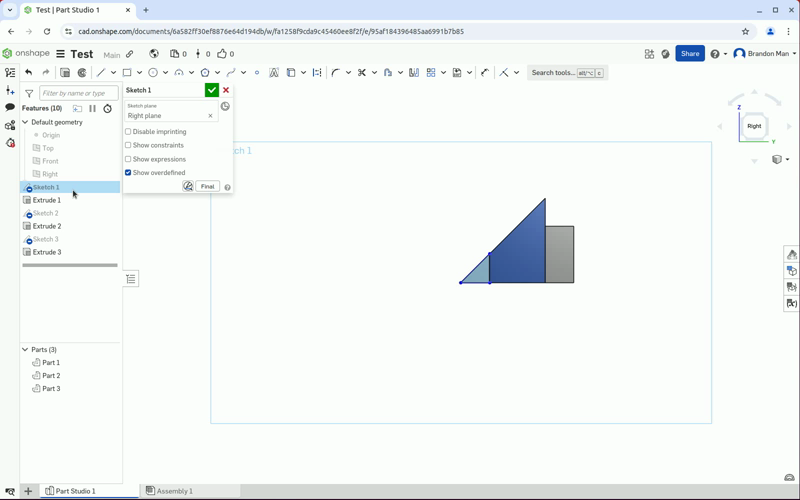
mouse_move(229, 92)
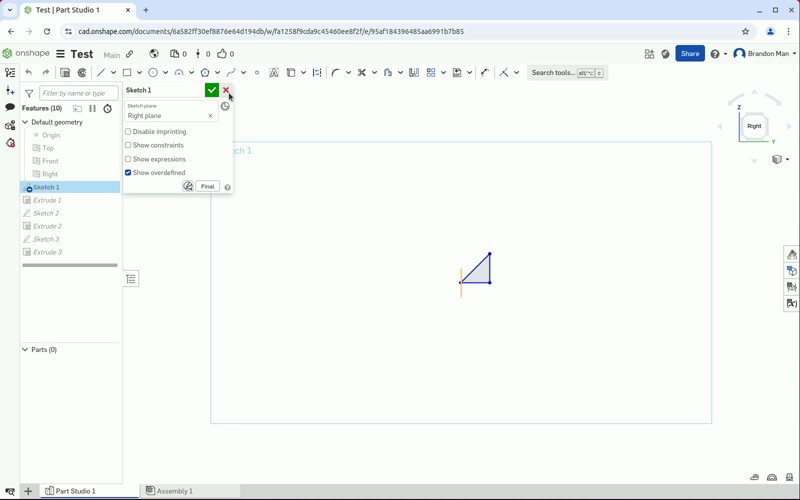
click(229, 92)
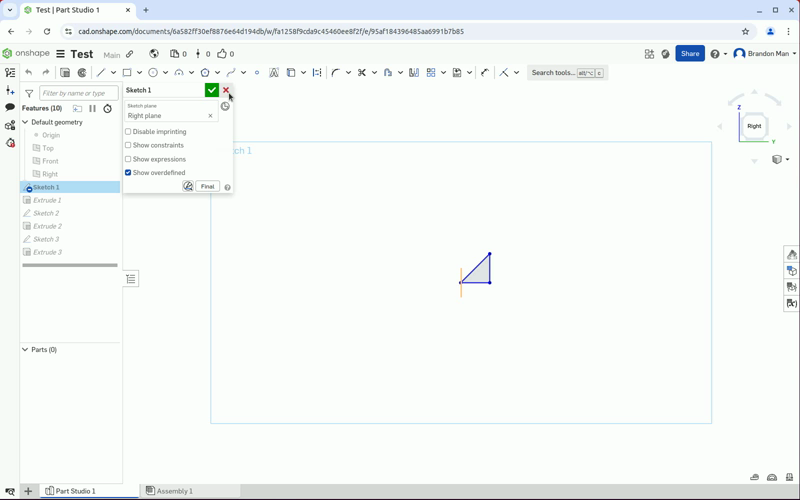
key(shift+s)
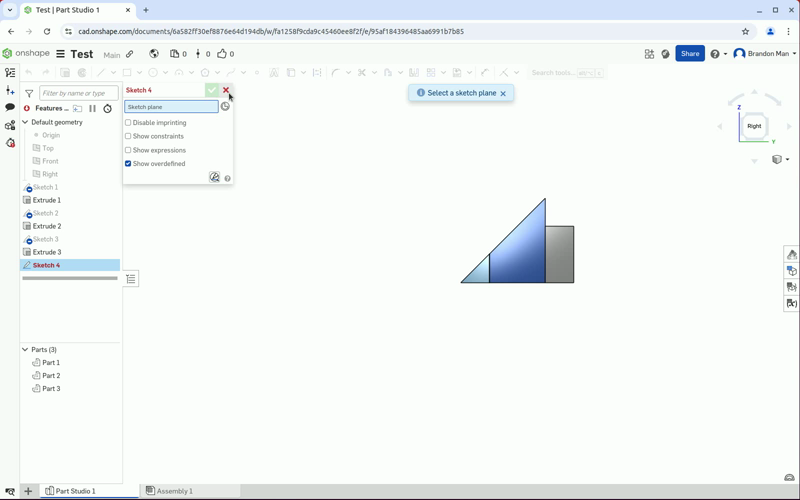
mouse_move(73, 176)
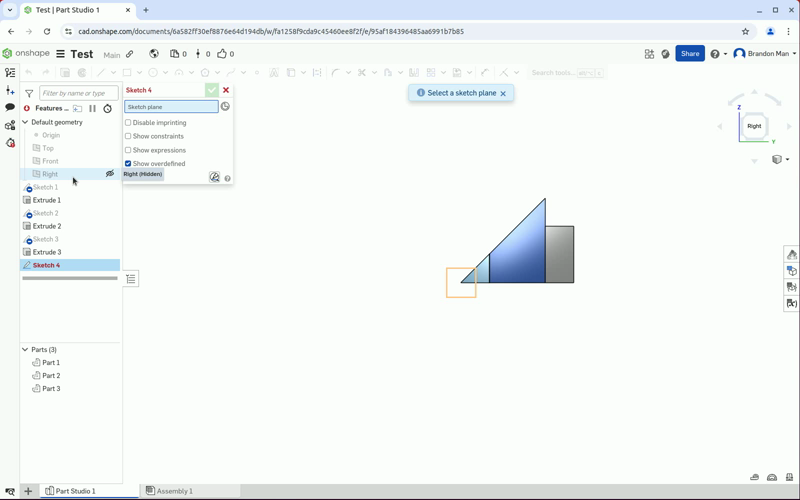
click(73, 176)
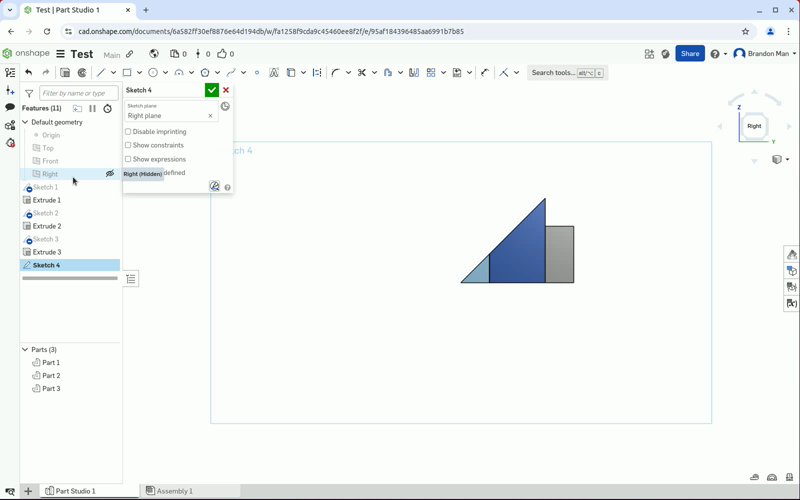
mouse_move(73, 352)
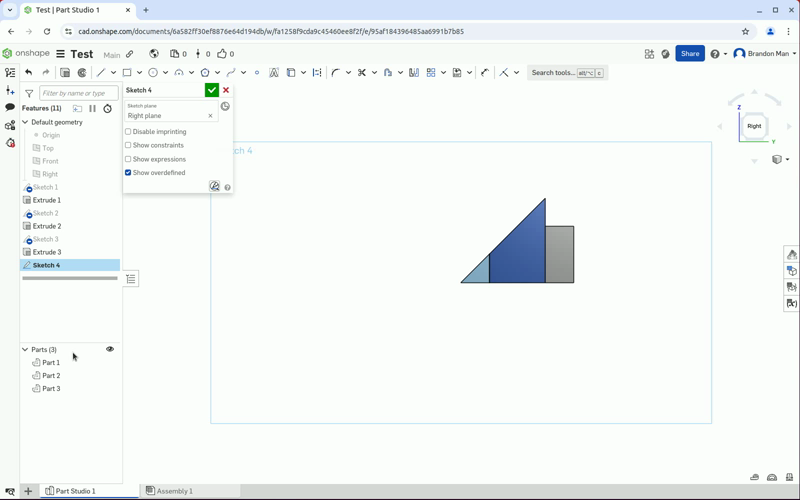
key(y)
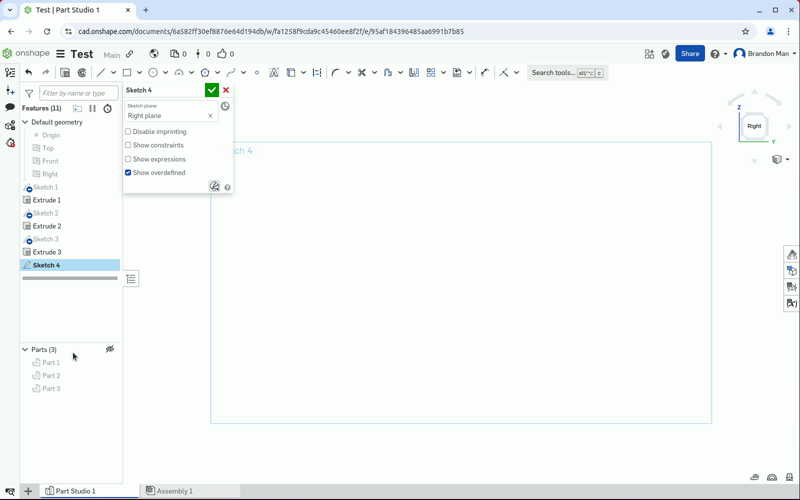
key(l)
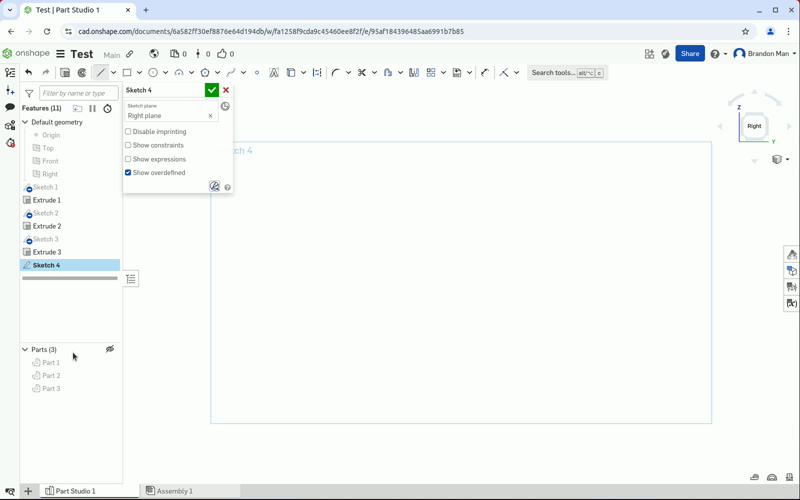
key_down(shift)
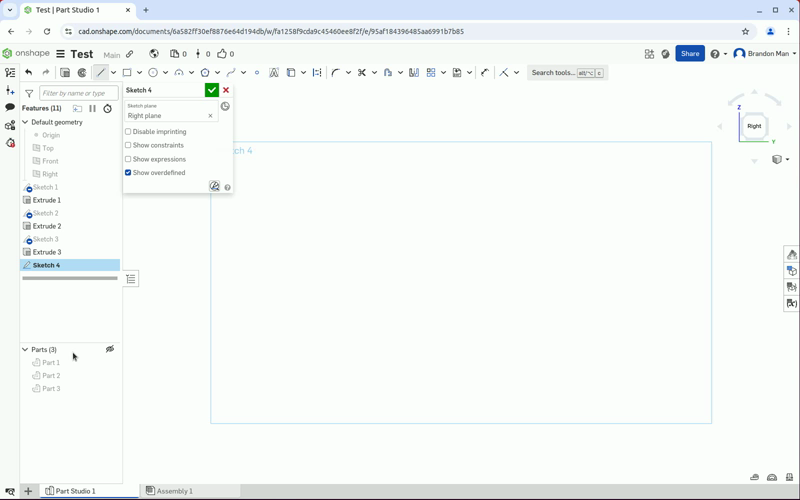
mouse_move(460, 282)
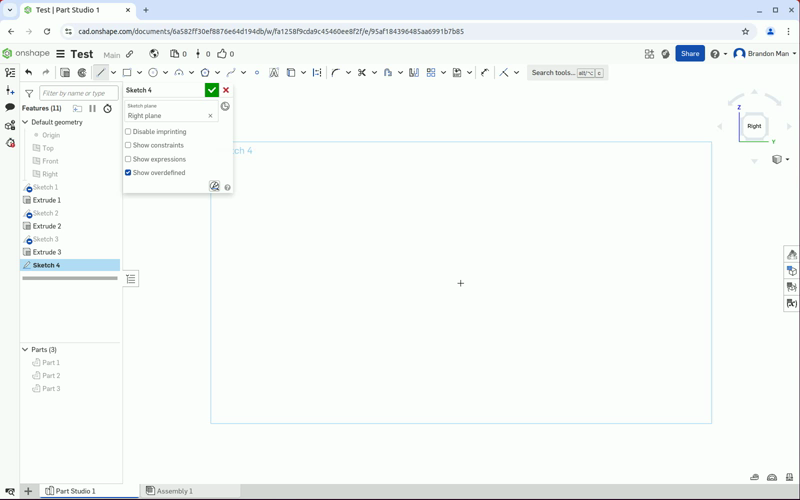
click(460, 282)
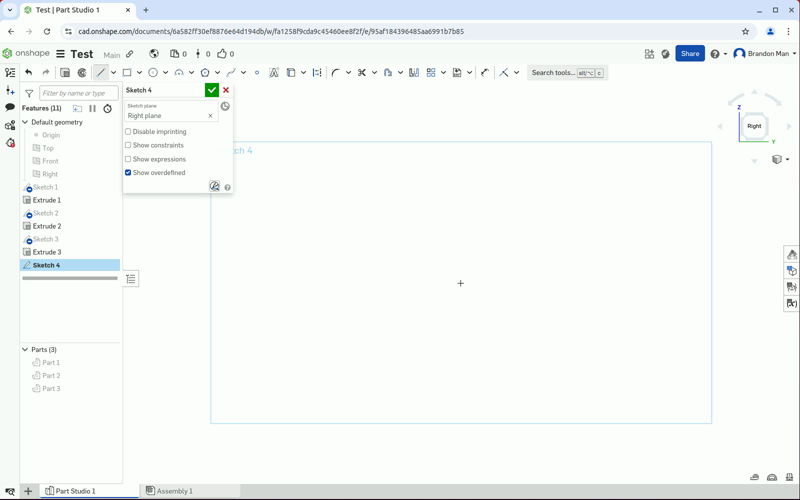
key_up(shift)
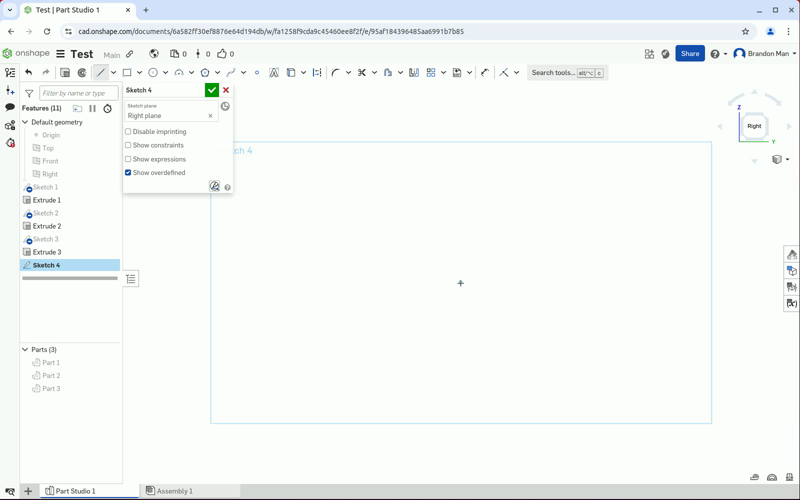
key_down(shift)
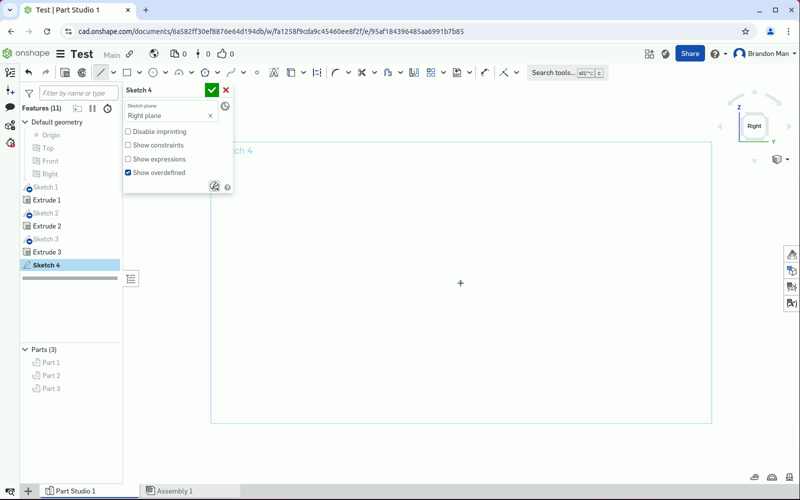
mouse_move(490, 282)
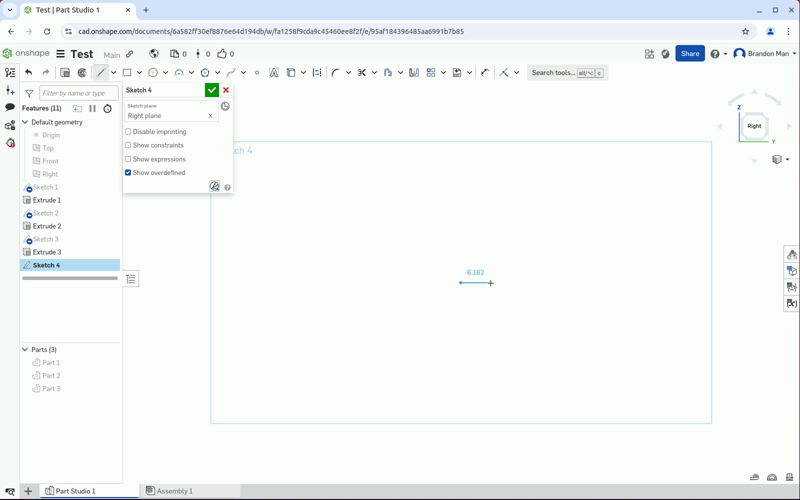
mouse_move(489, 282)
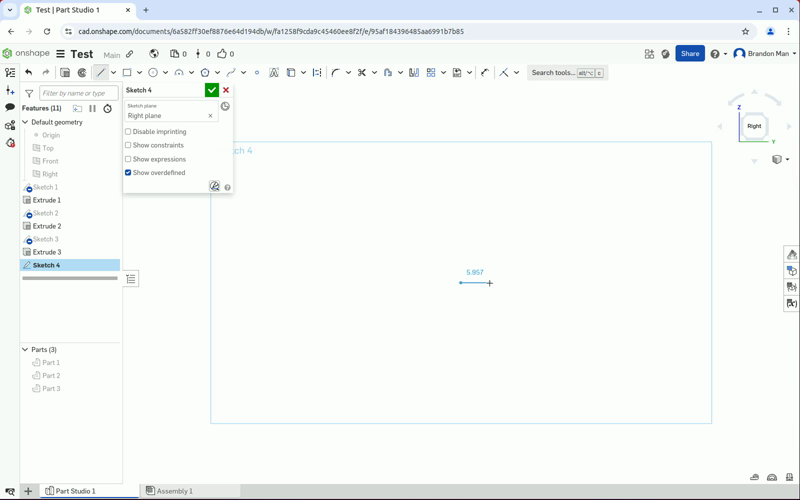
click(489, 282)
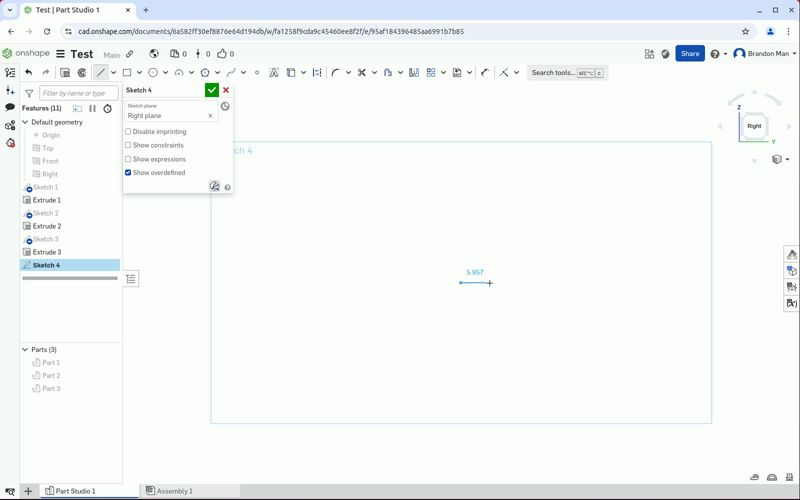
key_up(shift)
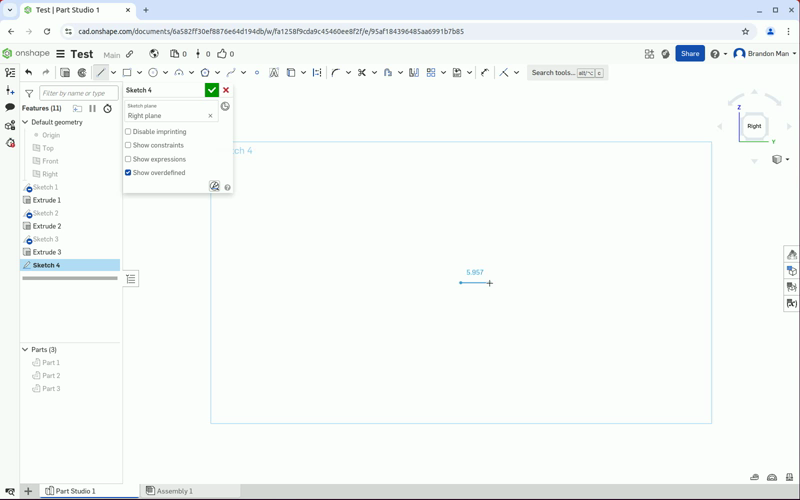
key_down(shift)
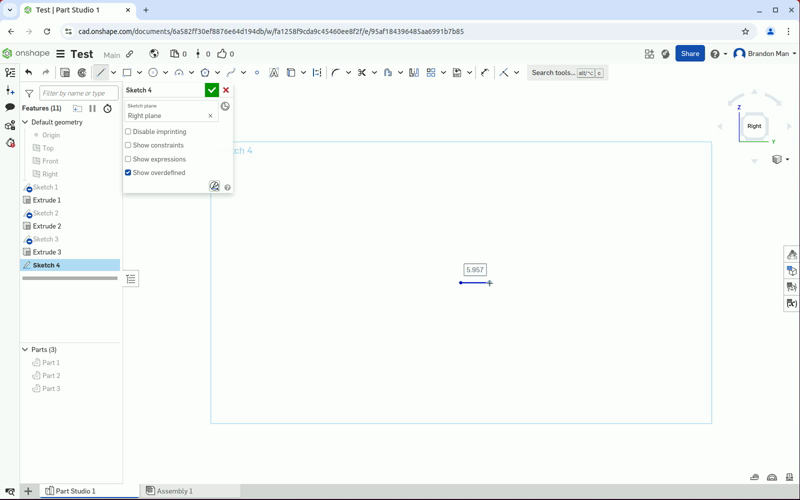
mouse_move(519, 282)
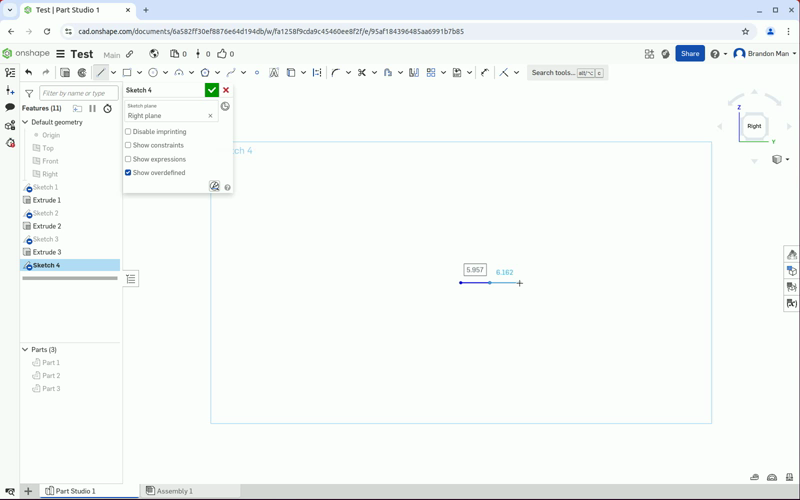
mouse_move(489, 253)
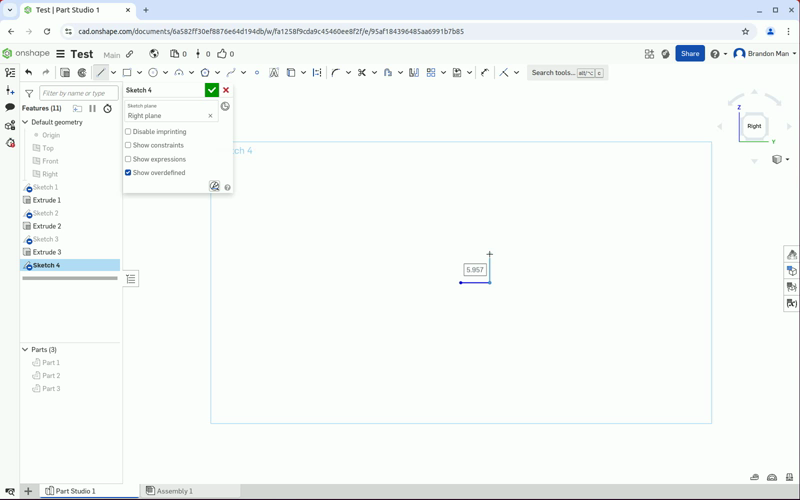
click(489, 253)
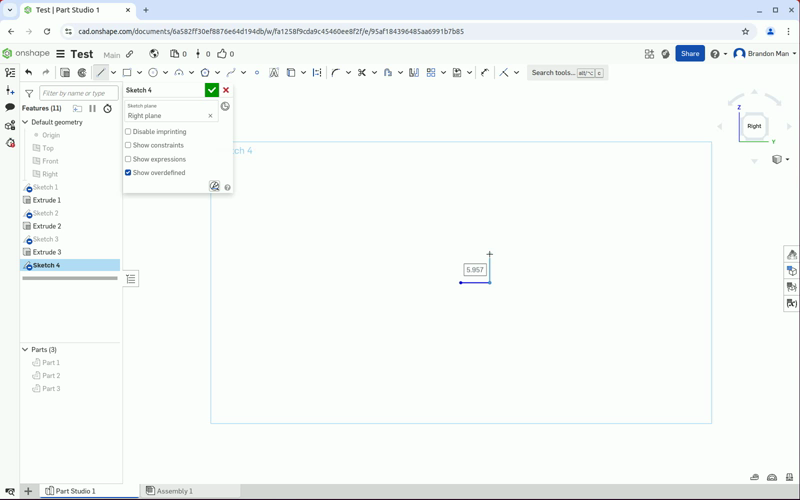
key_up(shift)
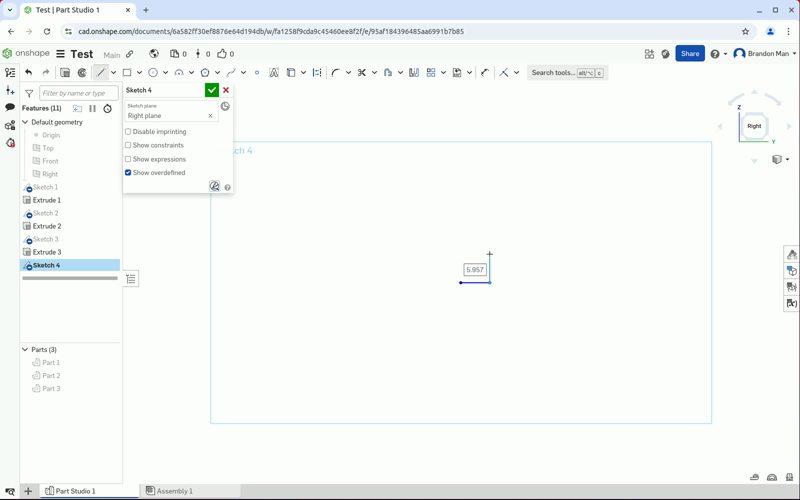
mouse_move(519, 253)
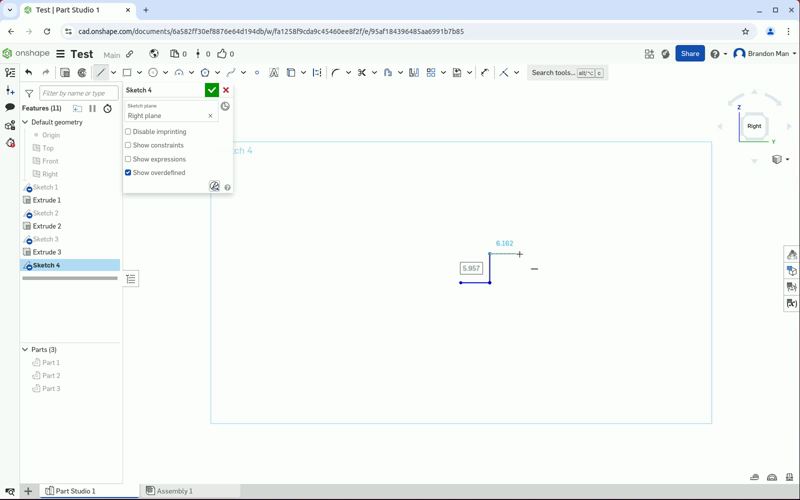
key_down(shift)
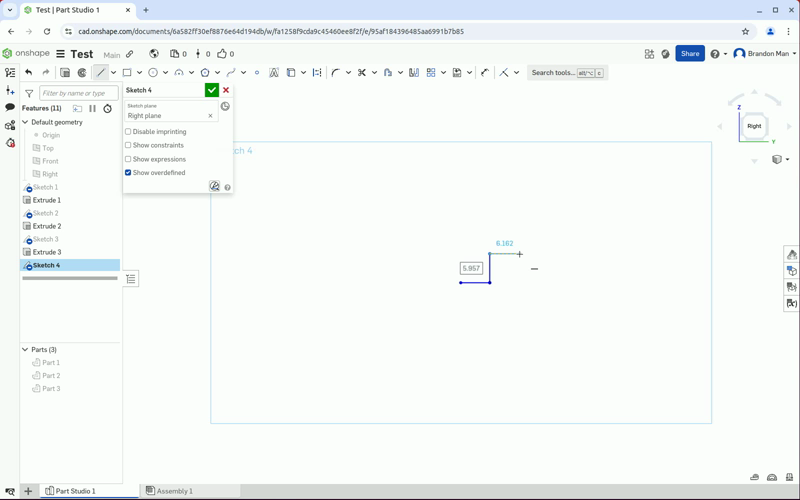
mouse_move(460, 282)
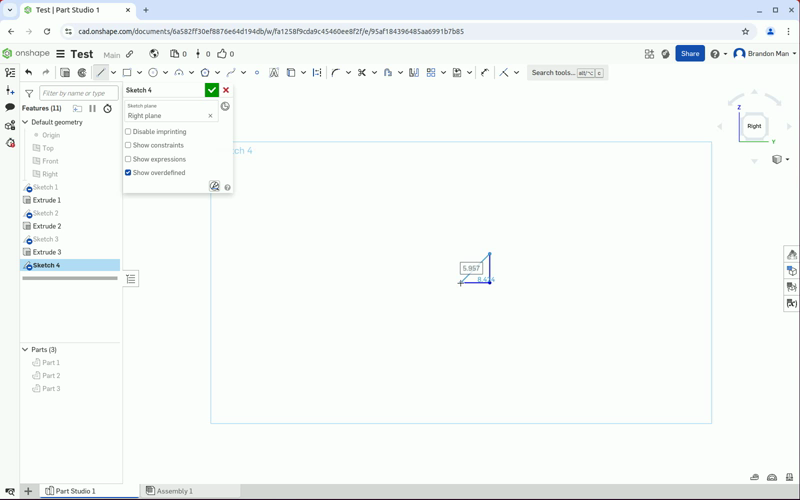
key_up(shift)
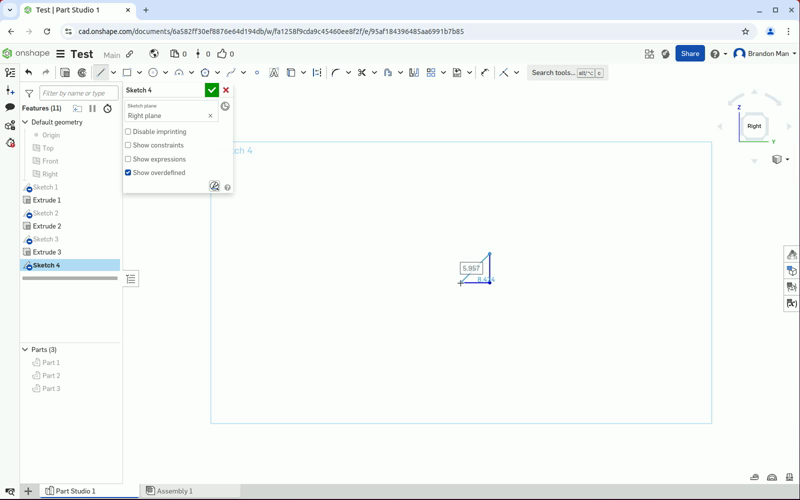
click(460, 282)
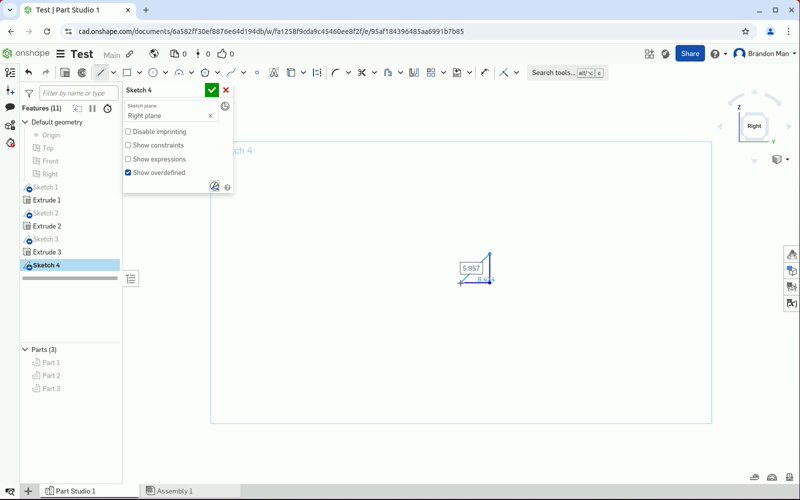
key(esc)
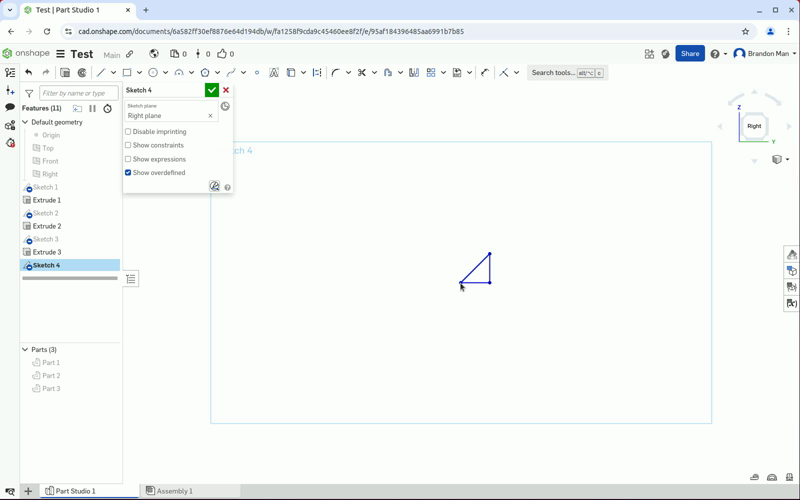
mouse_move(483, 273)
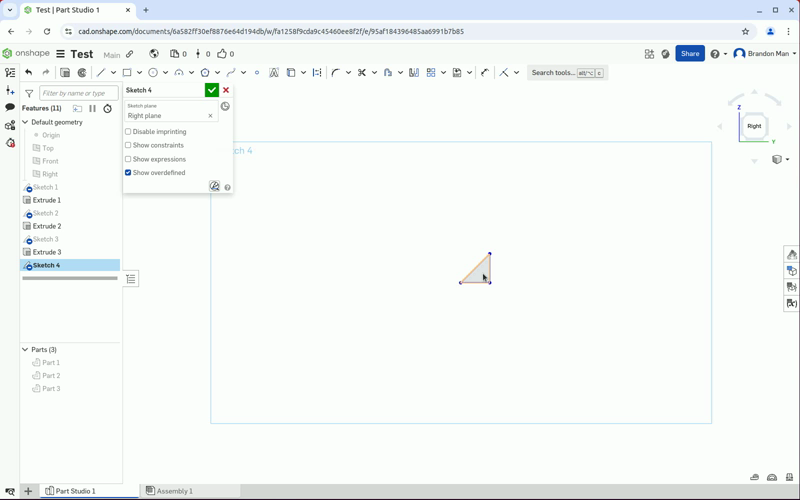
scroll(6)
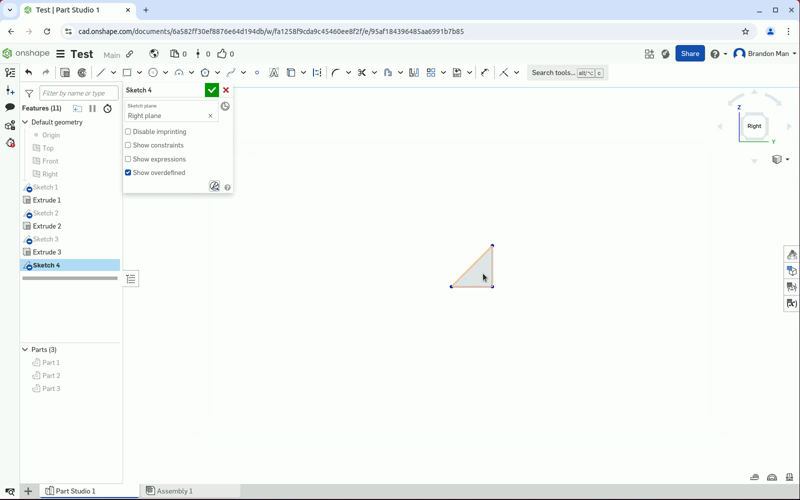
scroll(6)
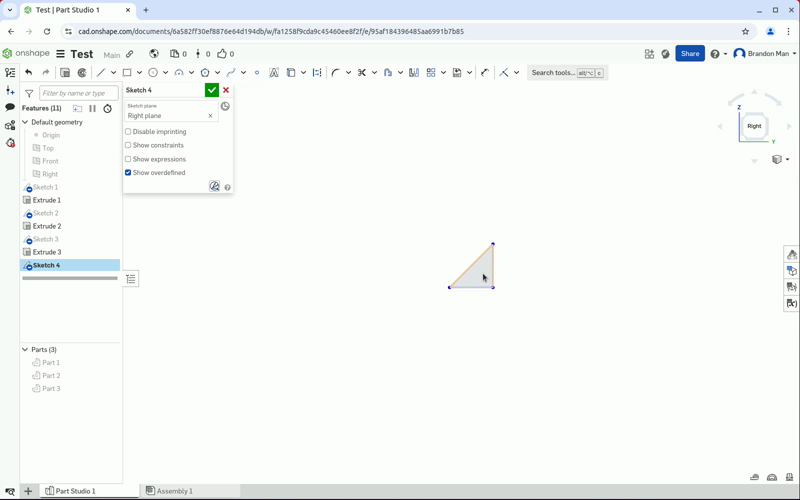
scroll(6)
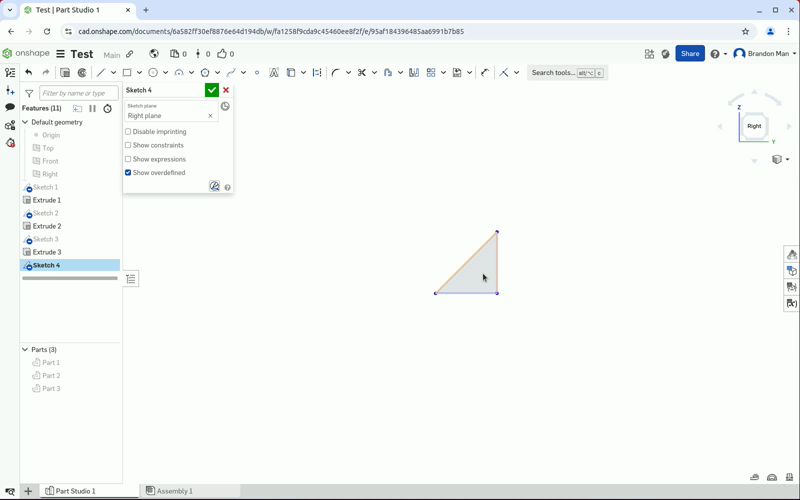
scroll(6)
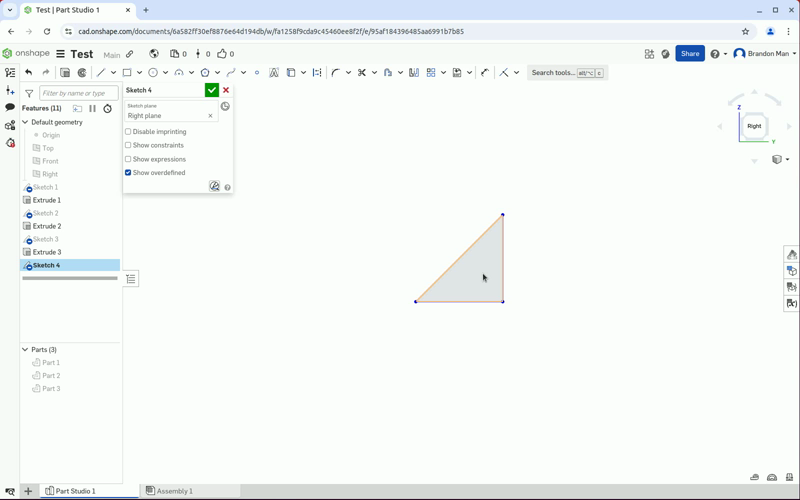
scroll(6)
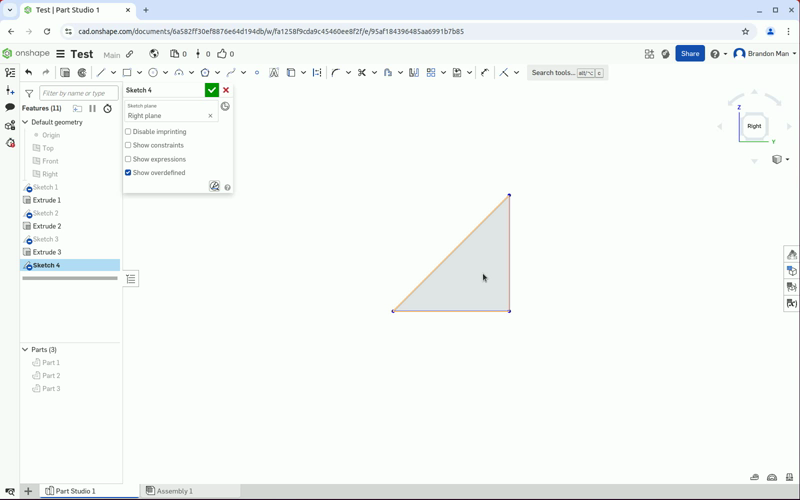
scroll(6)
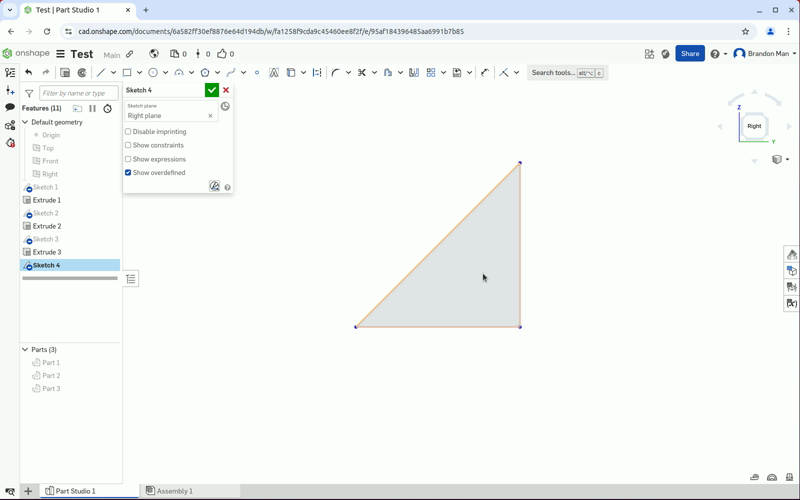
scroll(6)
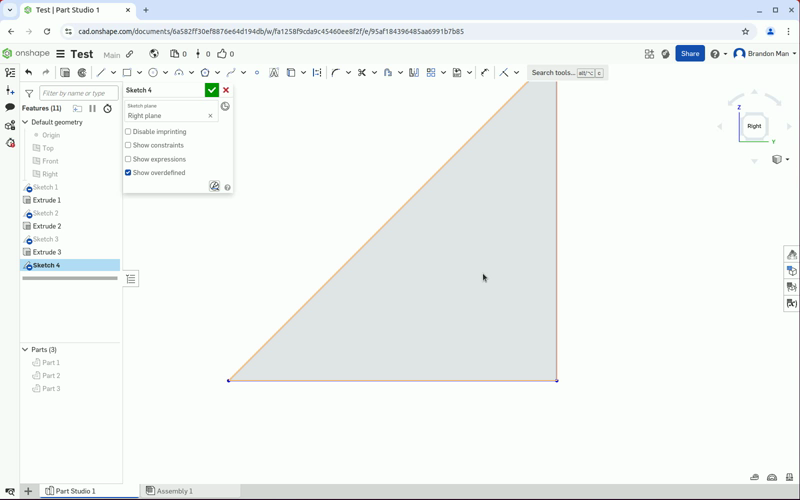
click(483, 273)
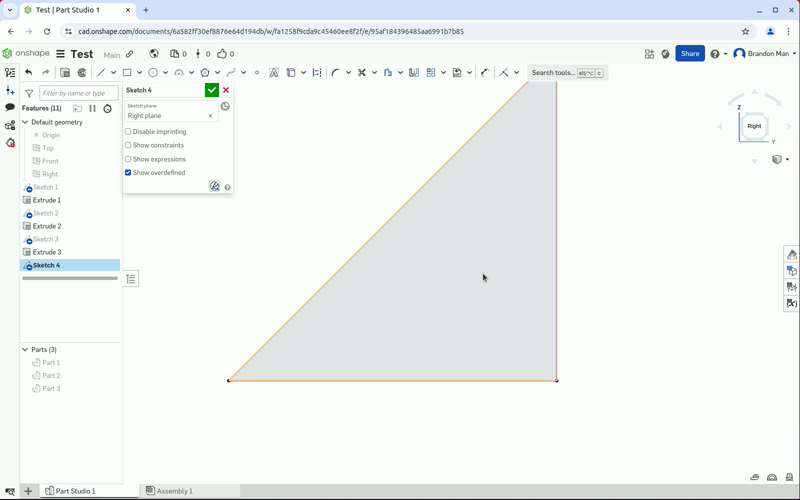
scroll(-6)
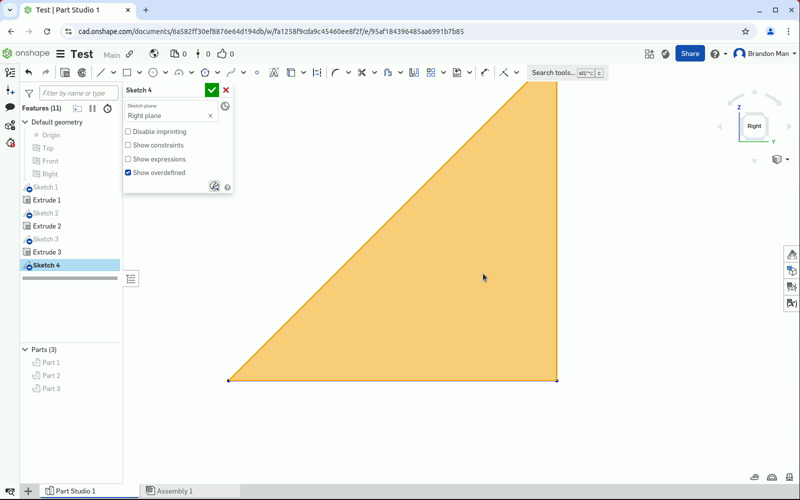
scroll(-6)
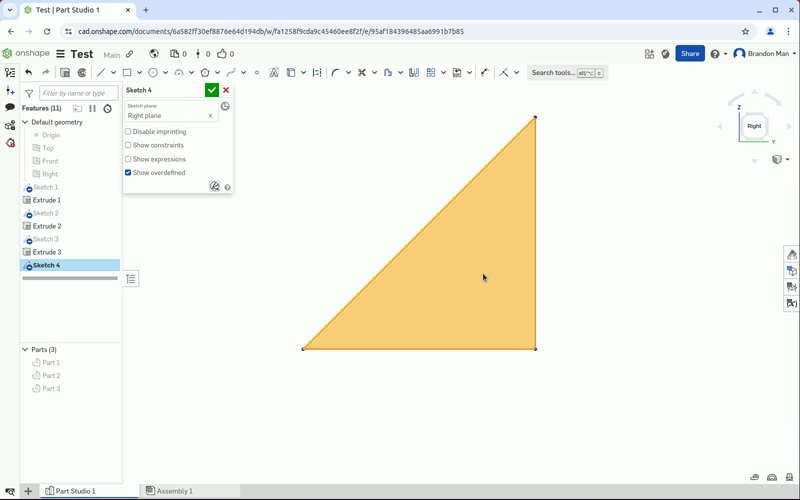
scroll(-6)
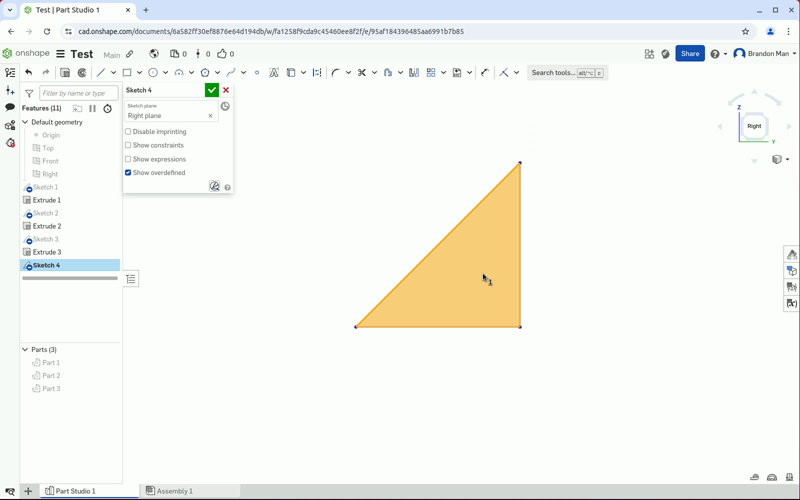
scroll(-6)
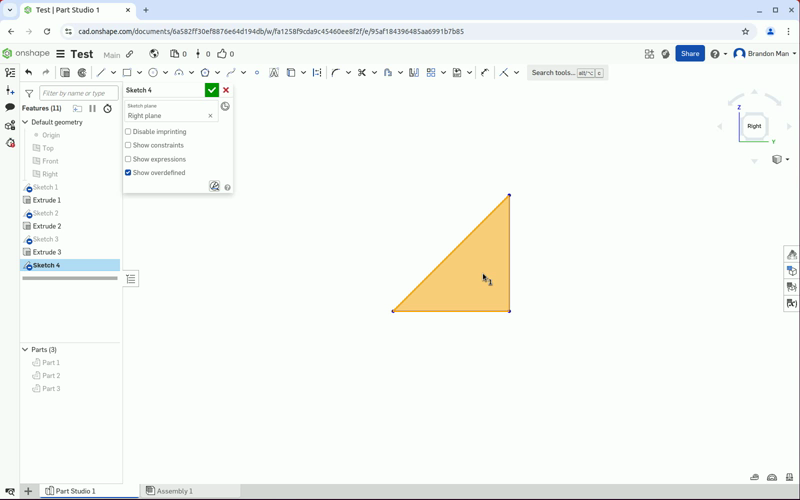
scroll(-6)
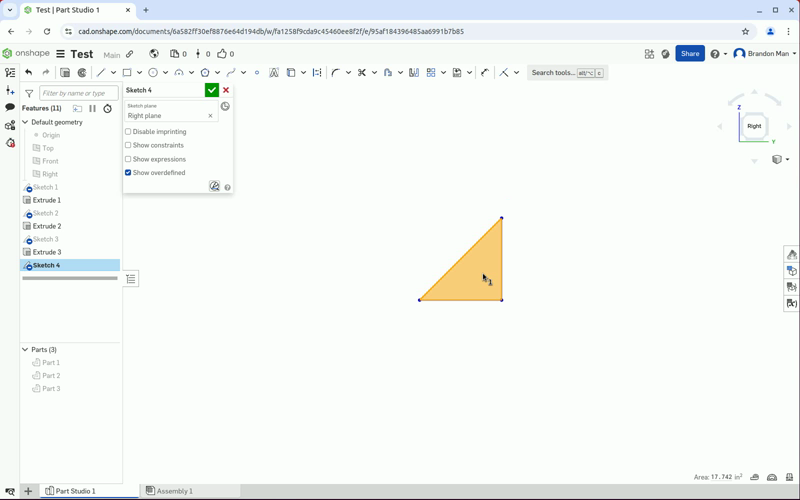
scroll(-6)
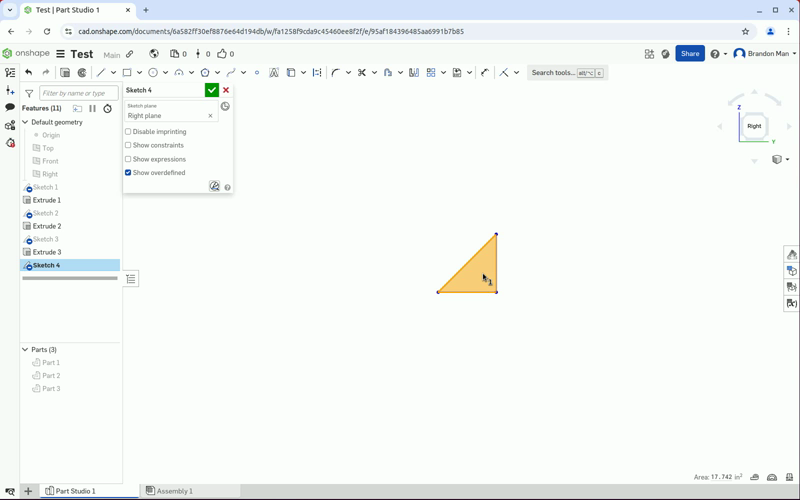
scroll(-6)
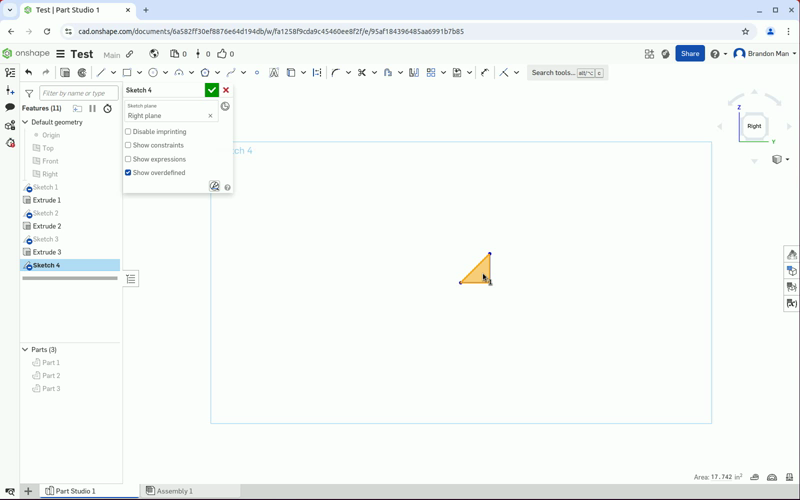
mouse_move(73, 352)
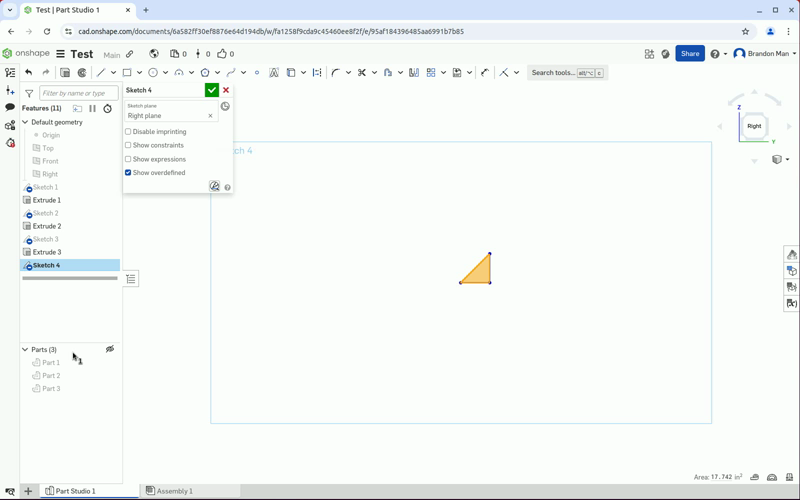
key(shift+y)
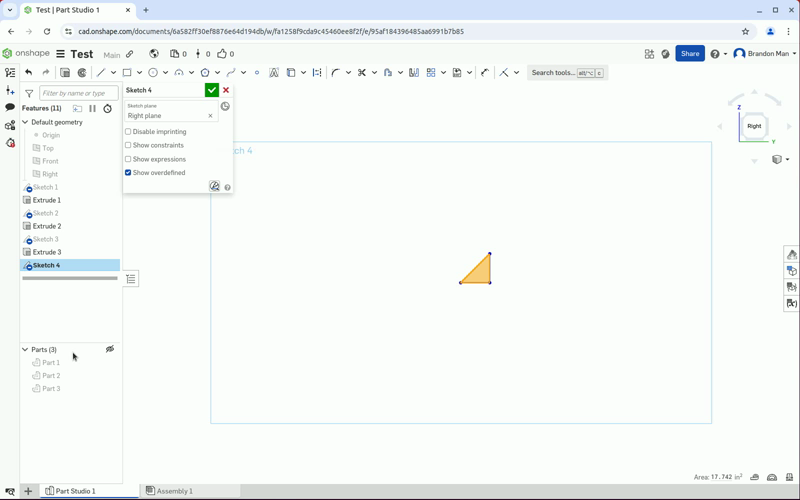
key(shift+e)
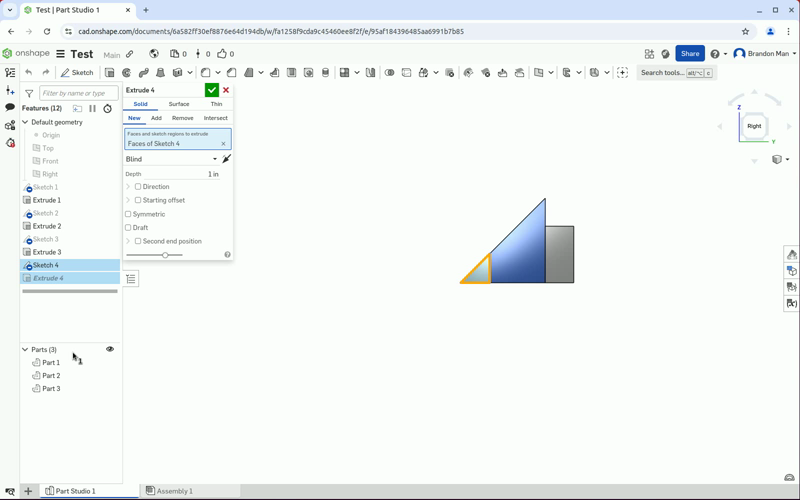
mouse_move(143, 106)
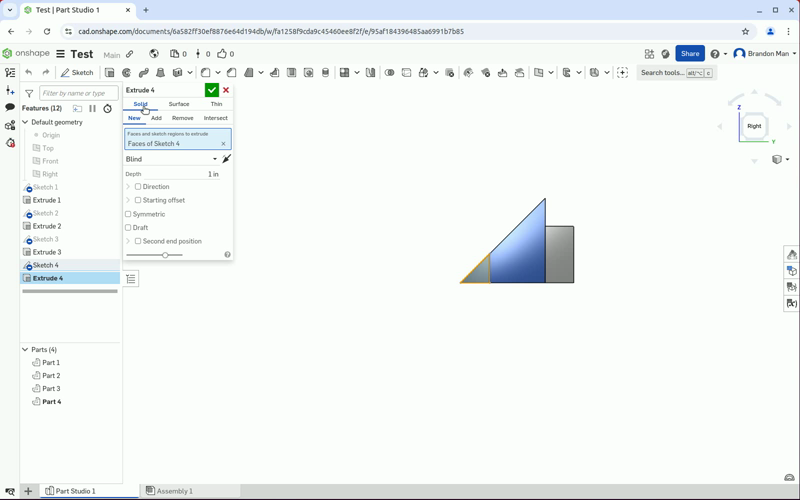
click(143, 106)
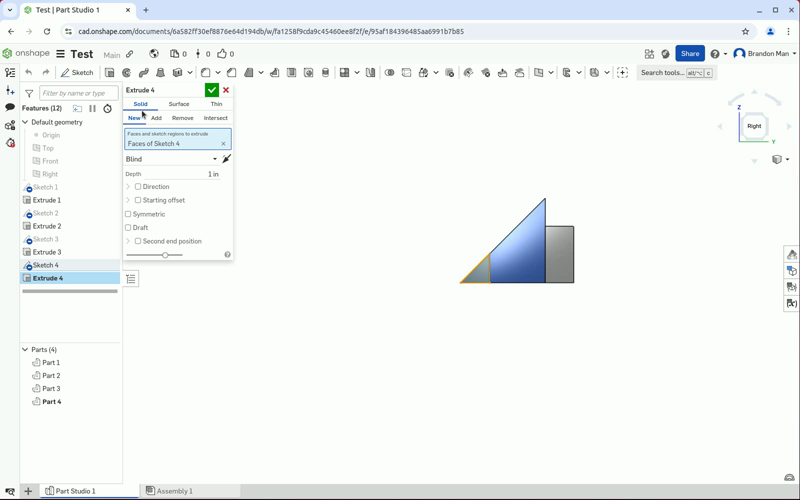
mouse_move(137, 120)
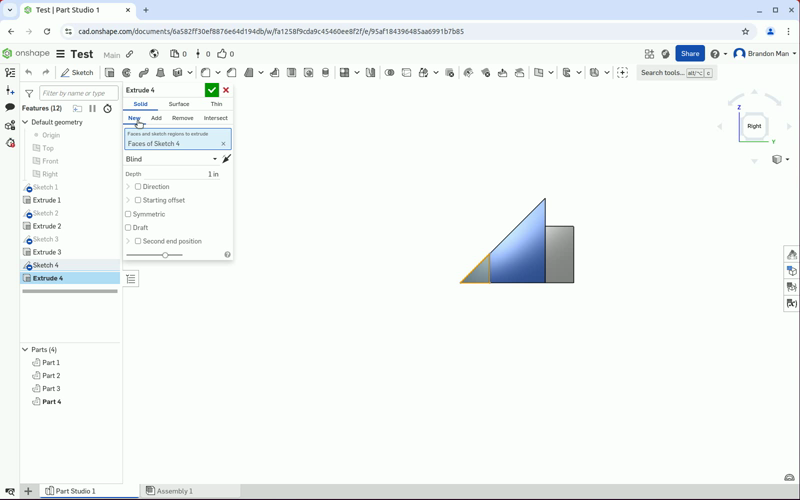
click(137, 120)
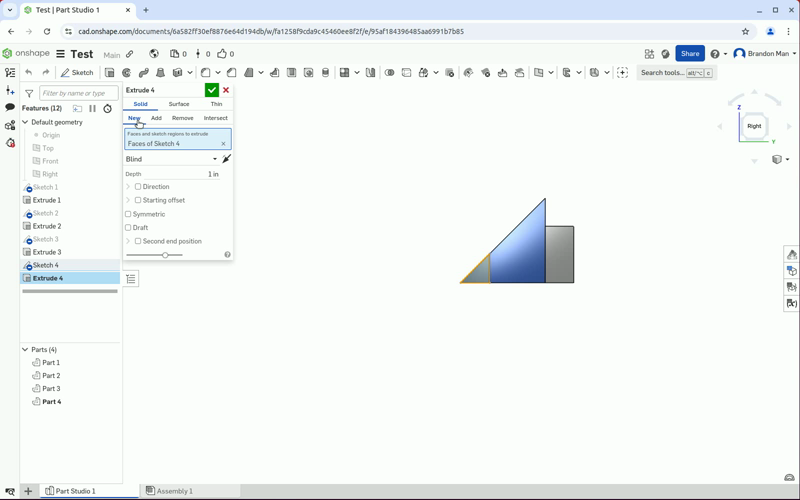
key(tab, 4)
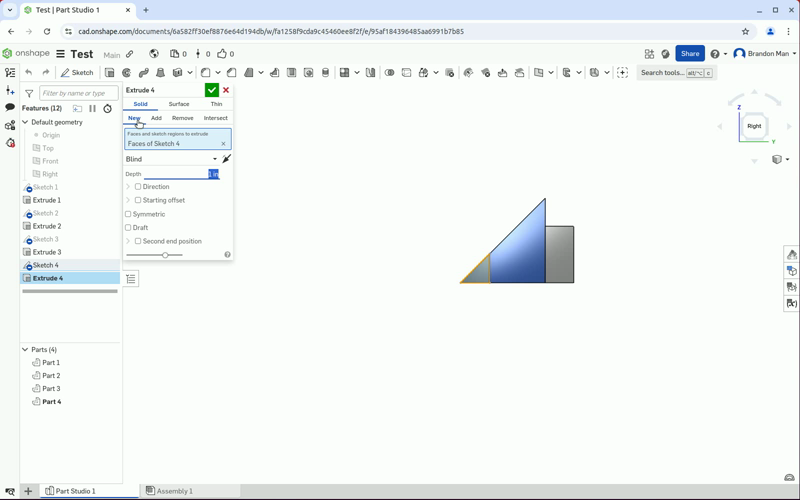
text(11.554)
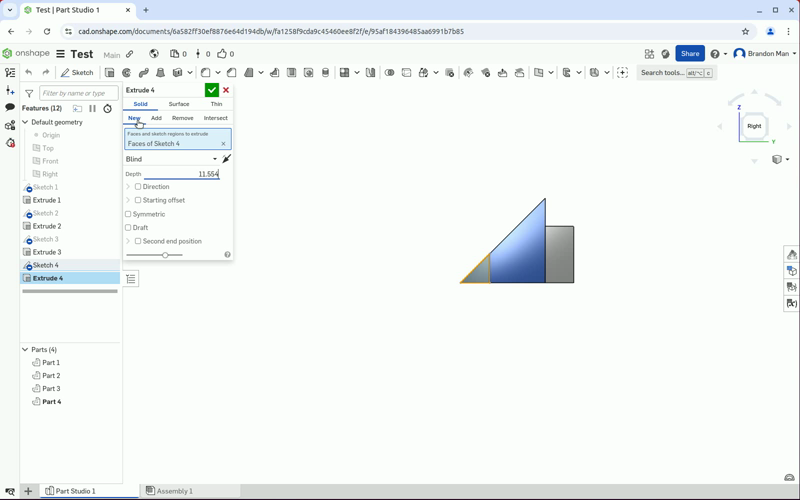
key(tab, 3)
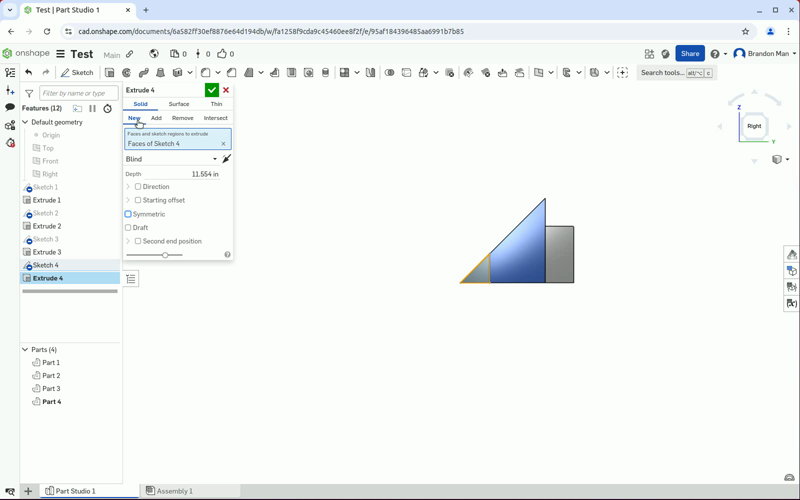
key(space)
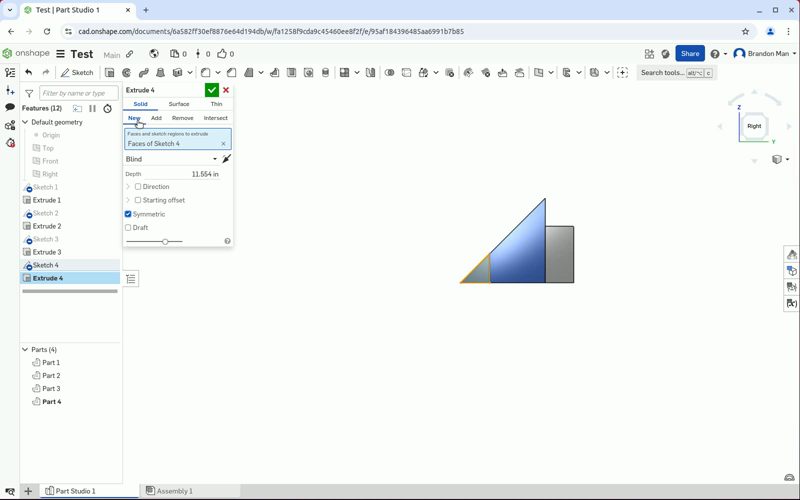
key(enter)
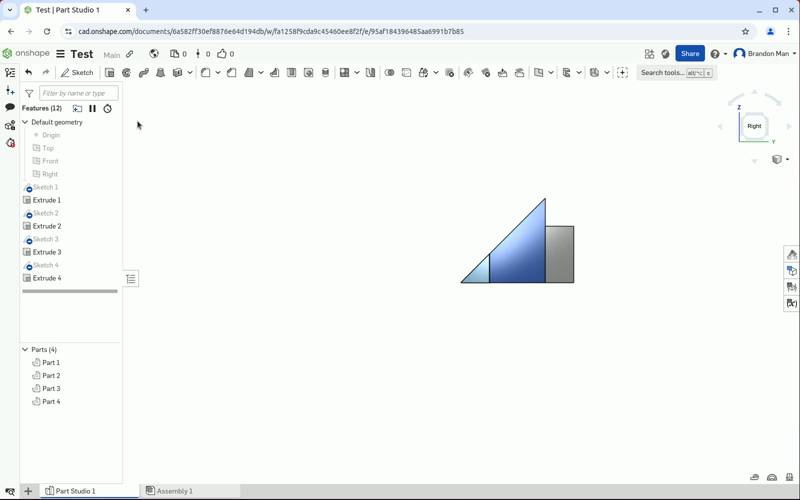
key(shift+h)
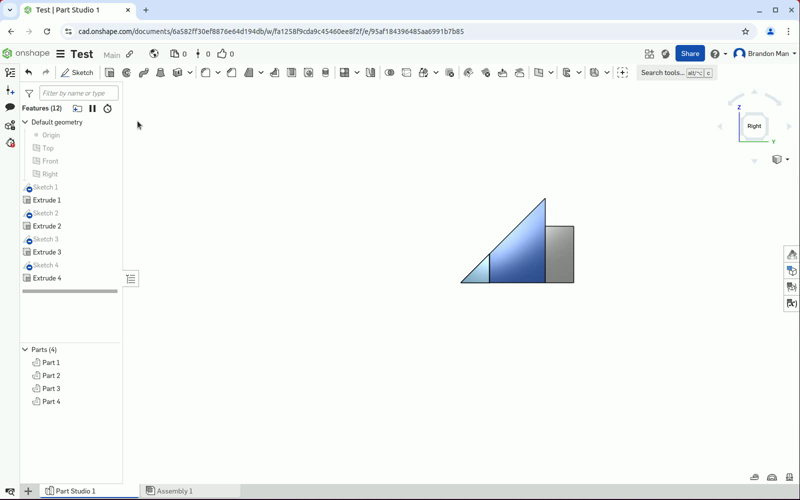
key(shift+h)
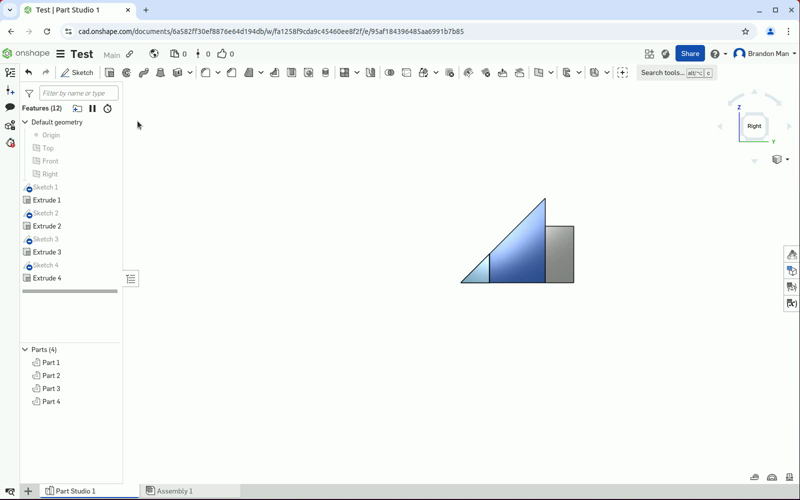
mouse_move(73, 189)
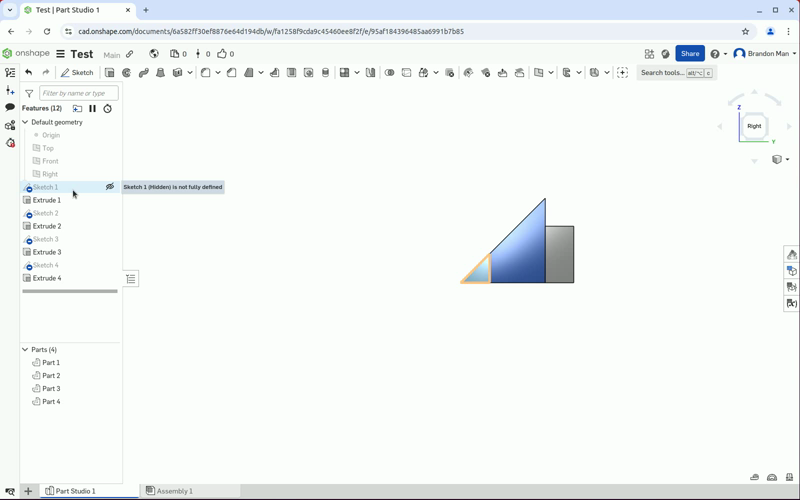
click(73, 189)
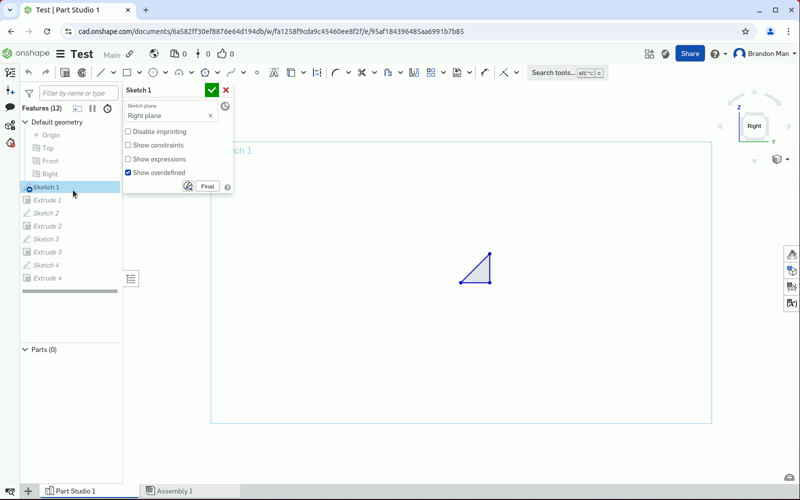
mouse_move(229, 92)
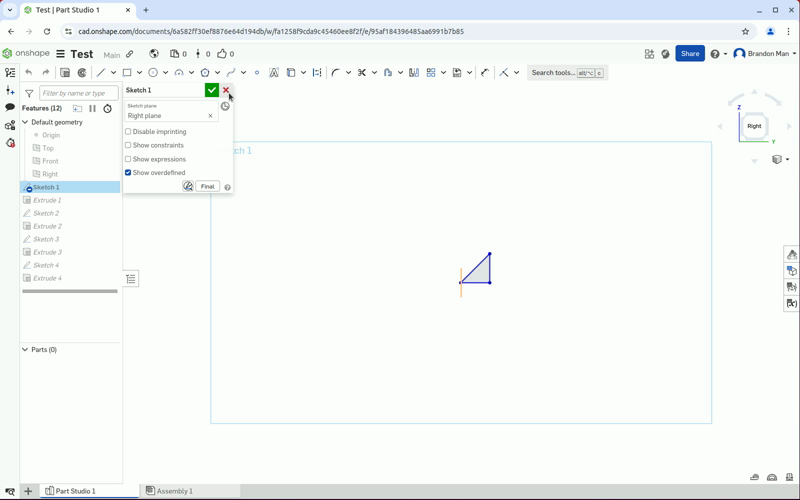
click(229, 92)
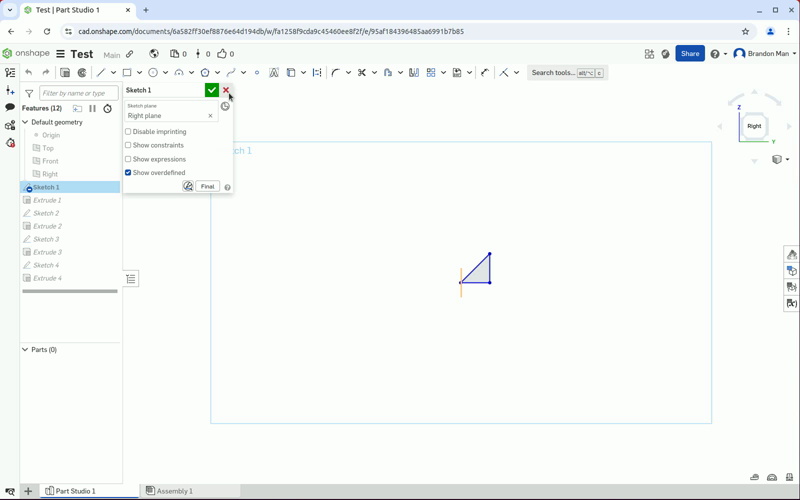
key(shift+s)
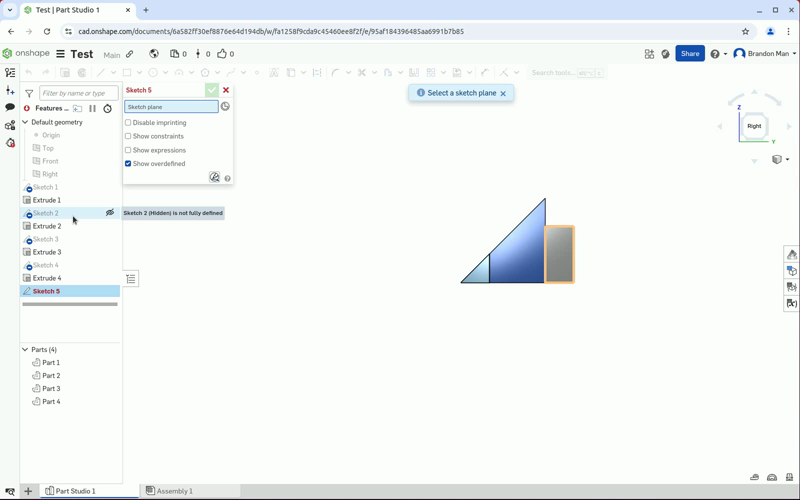
scroll(3)
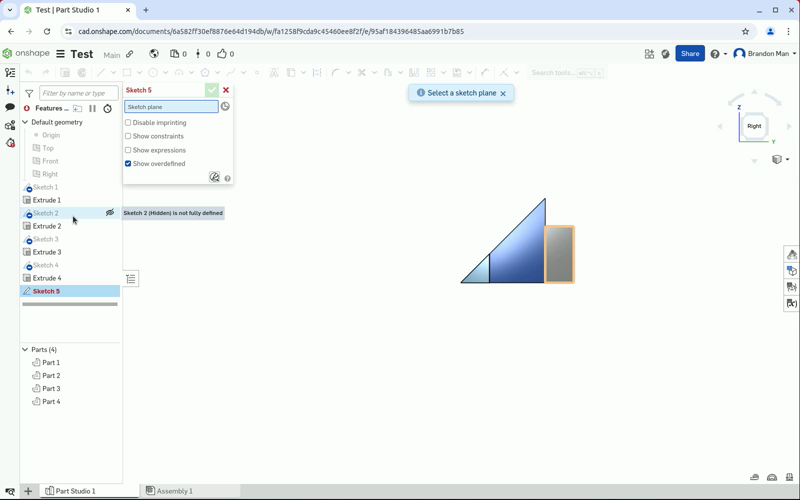
mouse_move(73, 176)
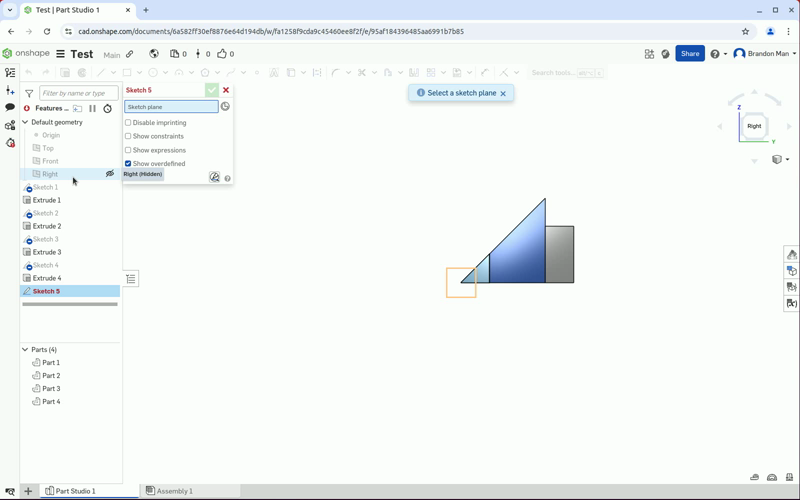
click(73, 176)
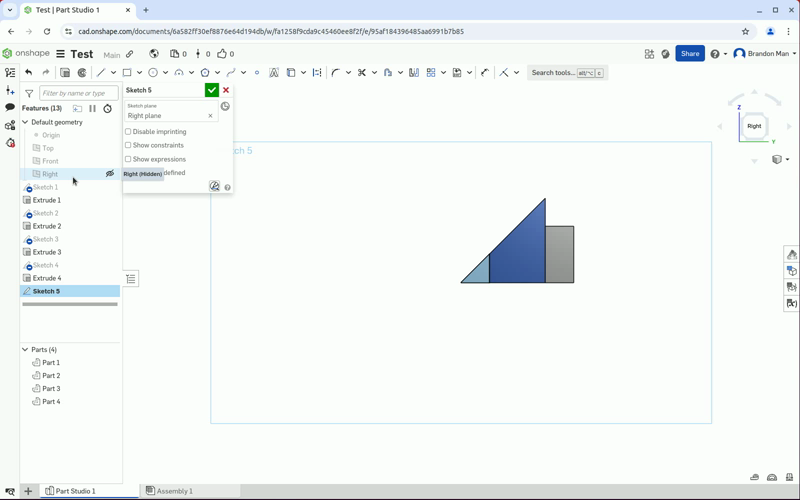
mouse_move(73, 352)
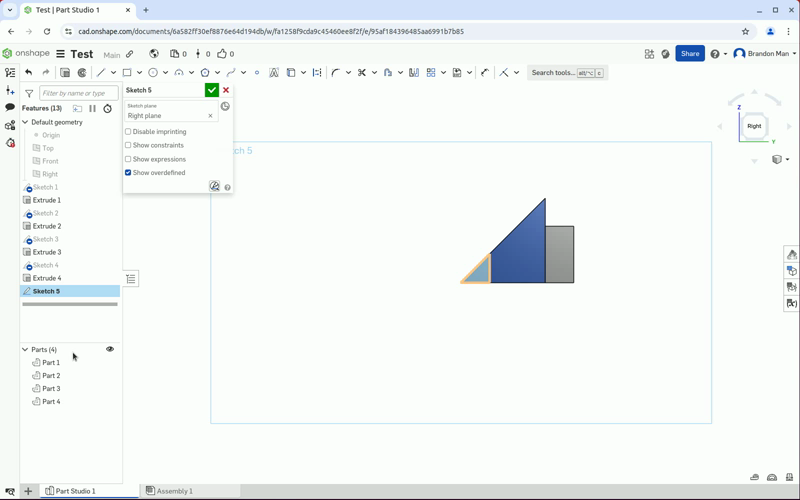
key(y)
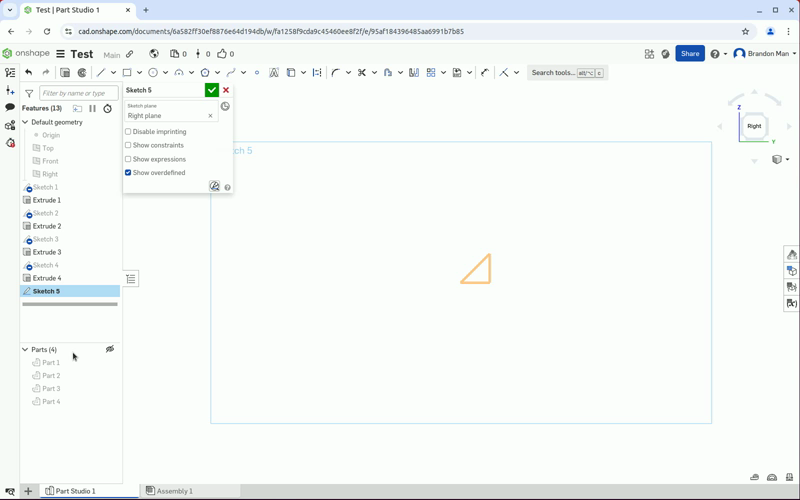
key(l)
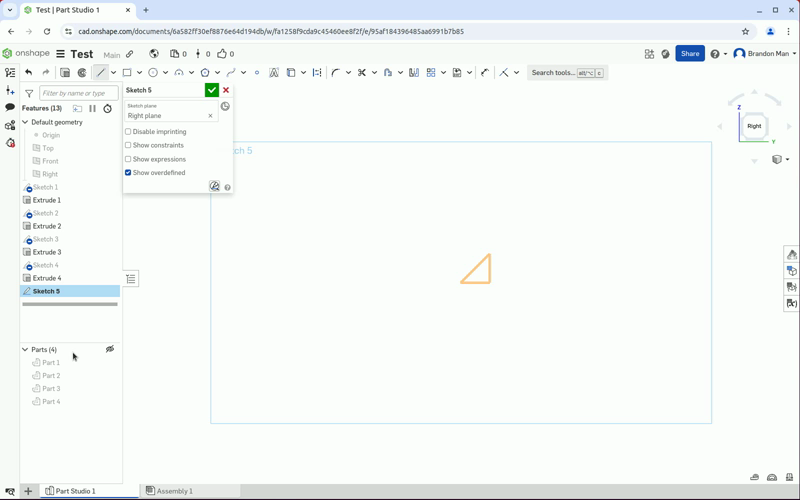
key_down(shift)
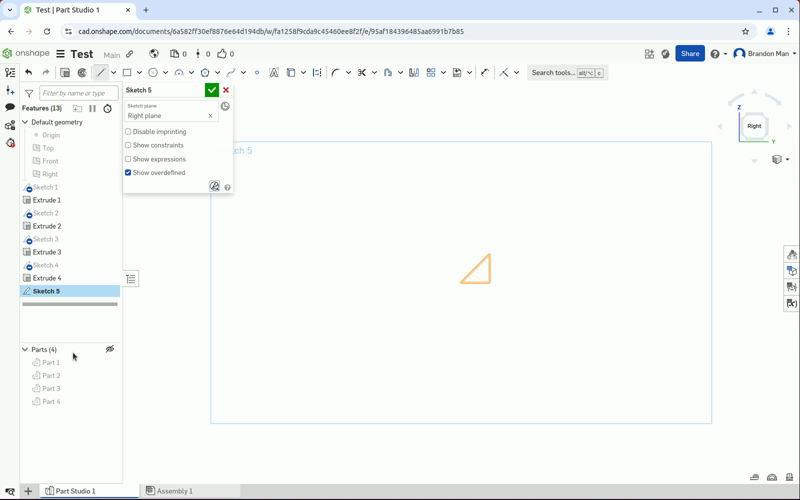
mouse_move(545, 282)
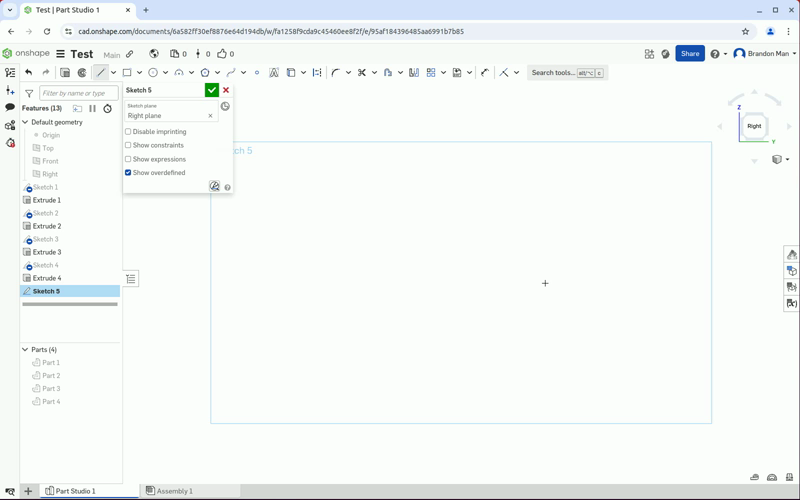
click(545, 282)
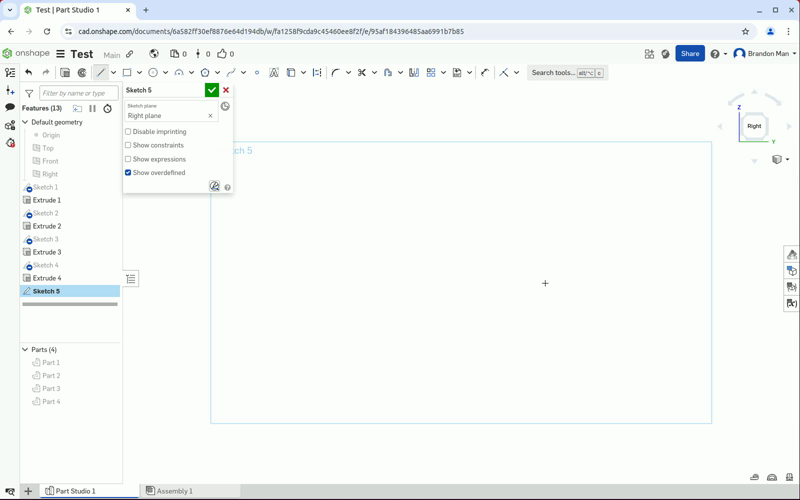
key_up(shift)
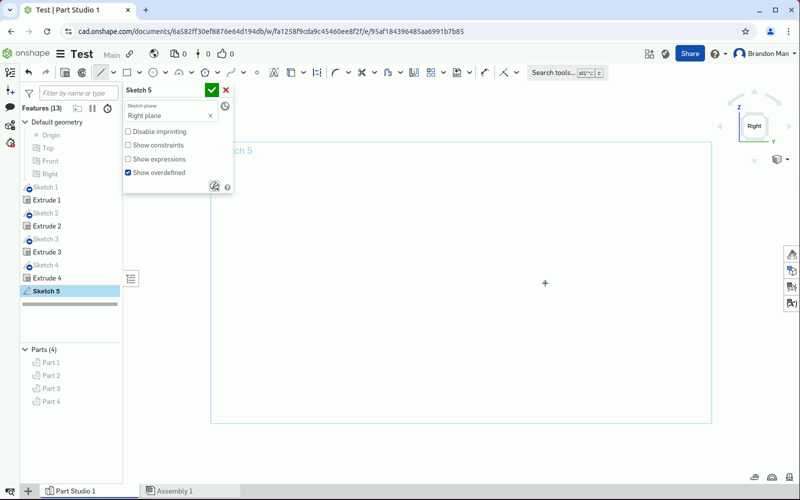
key_down(shift)
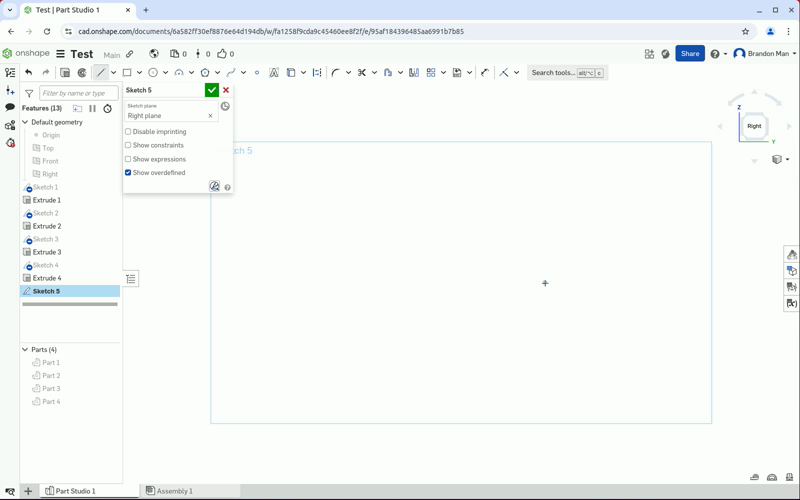
mouse_move(575, 282)
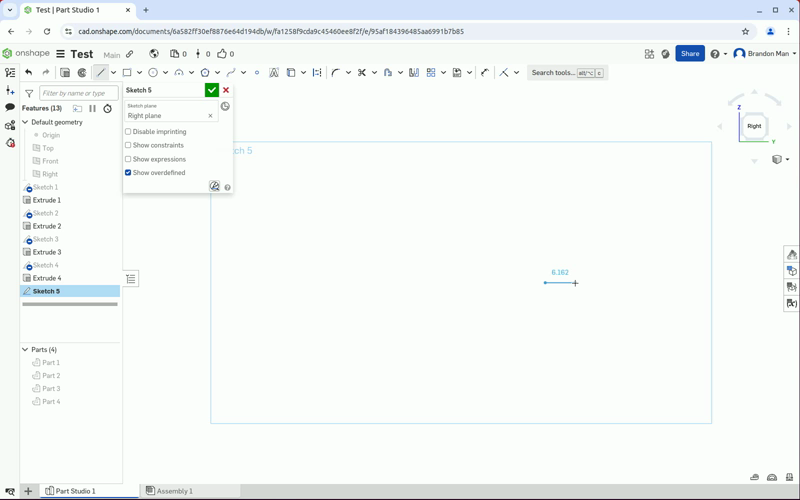
mouse_move(573, 282)
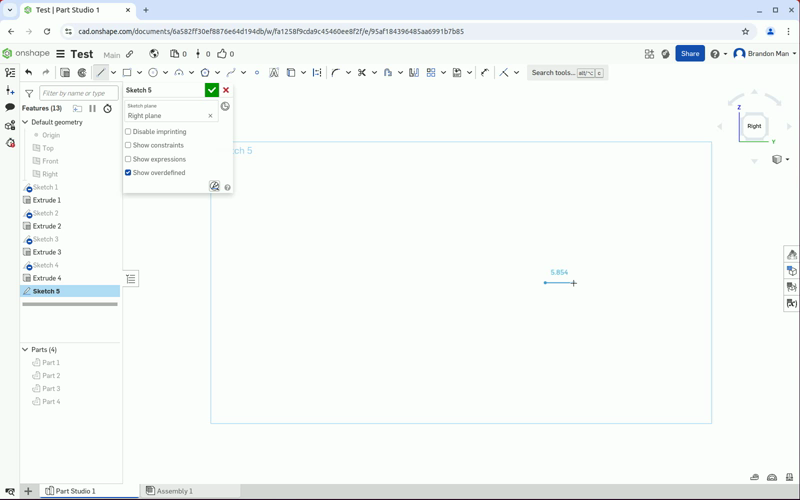
click(573, 282)
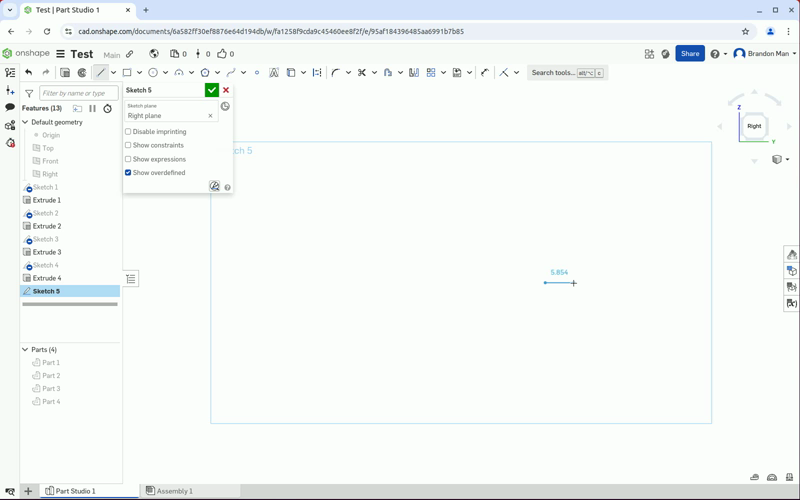
key_up(shift)
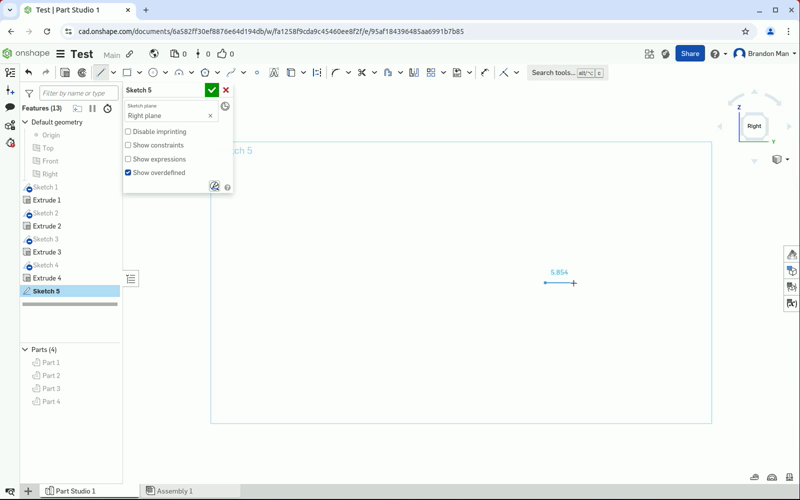
key_down(shift)
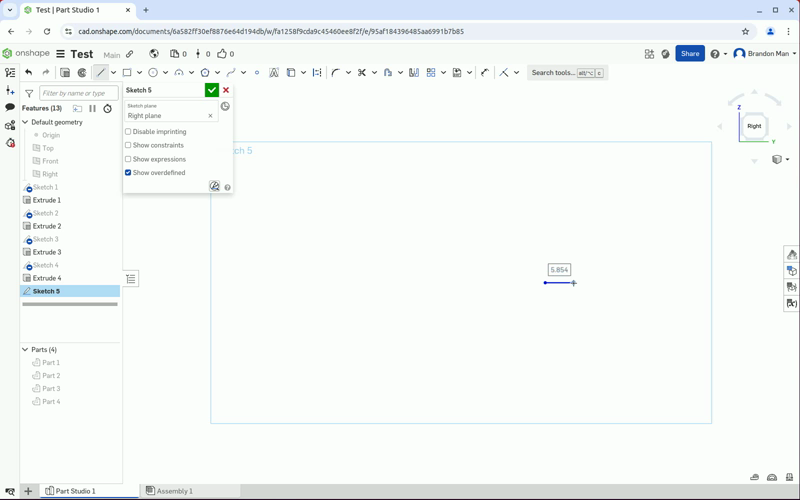
mouse_move(589, 282)
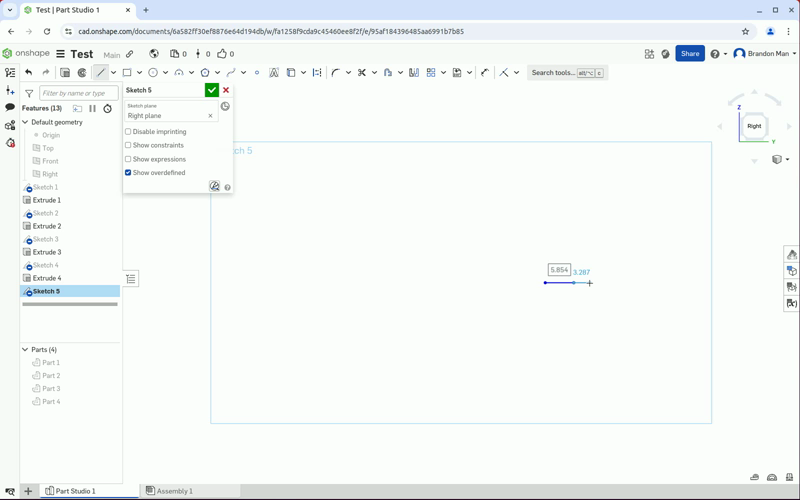
mouse_move(573, 226)
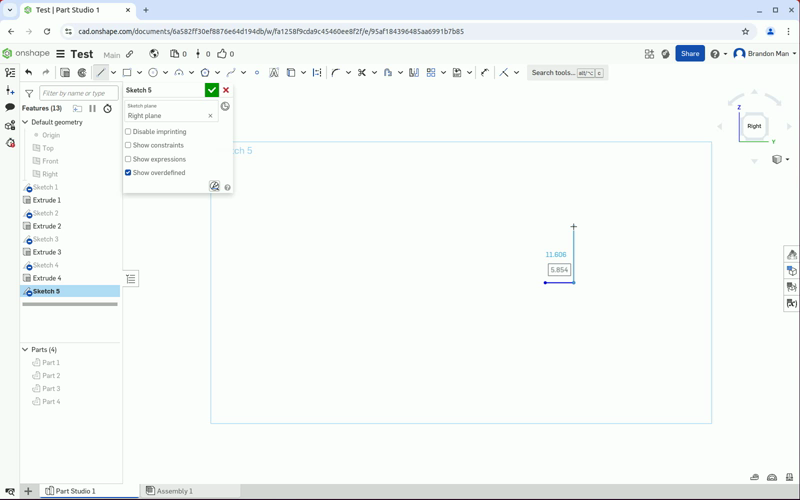
click(573, 226)
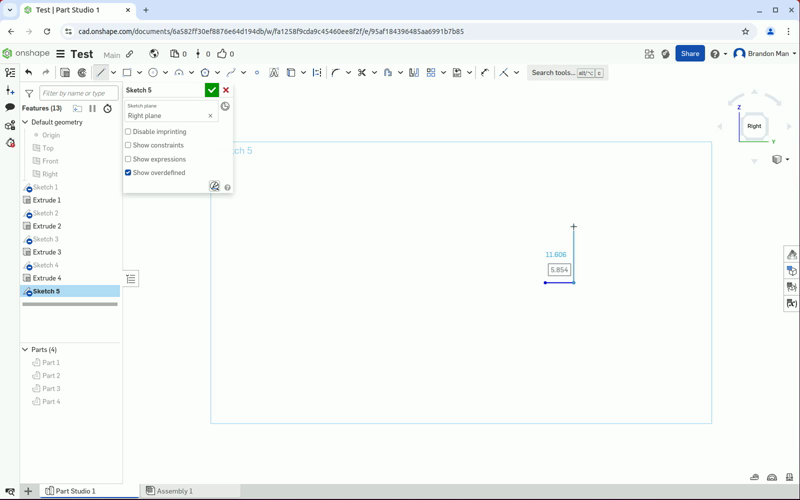
key_up(shift)
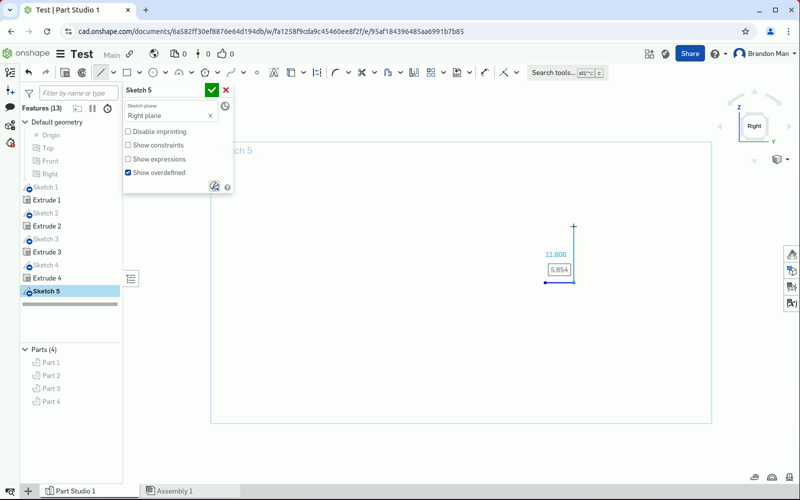
key_down(shift)
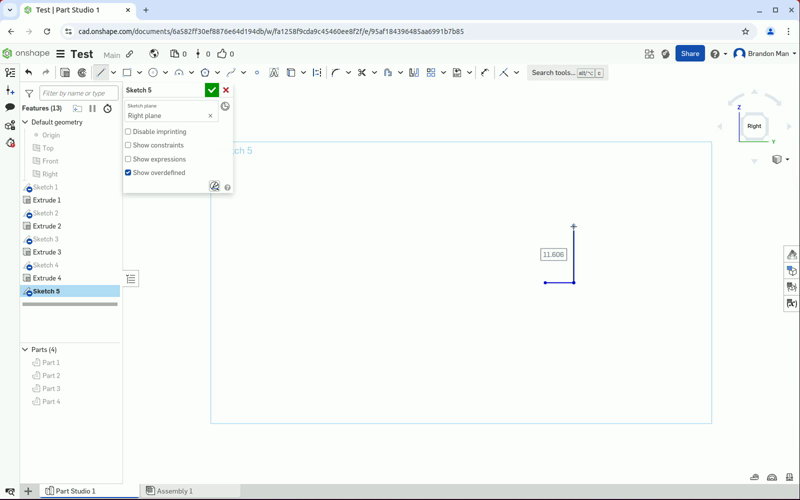
mouse_move(589, 226)
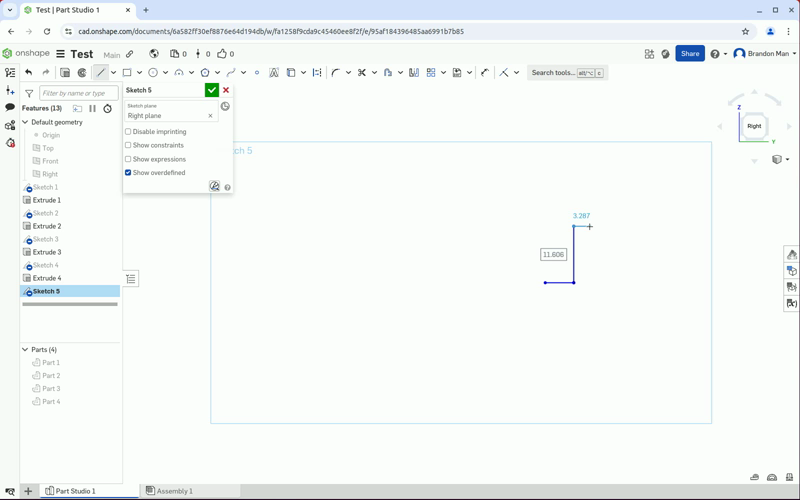
mouse_move(545, 226)
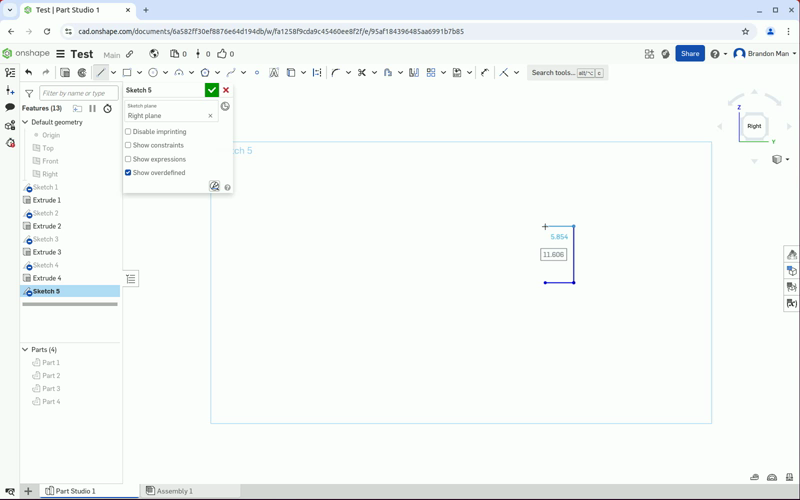
click(545, 226)
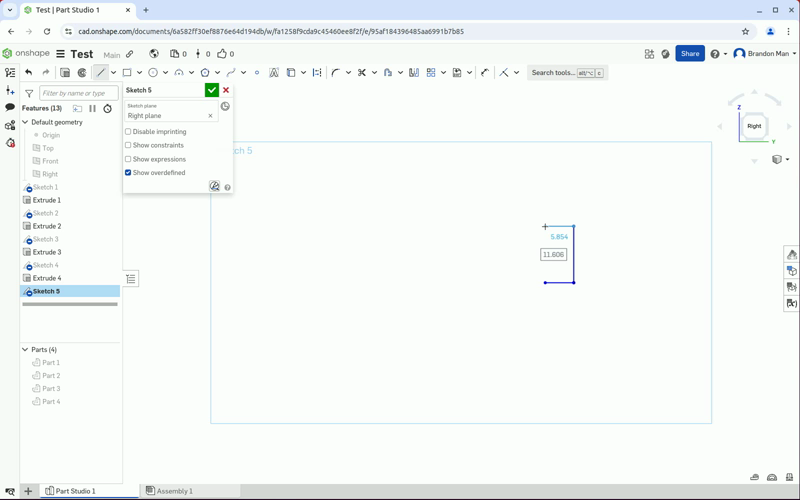
key_up(shift)
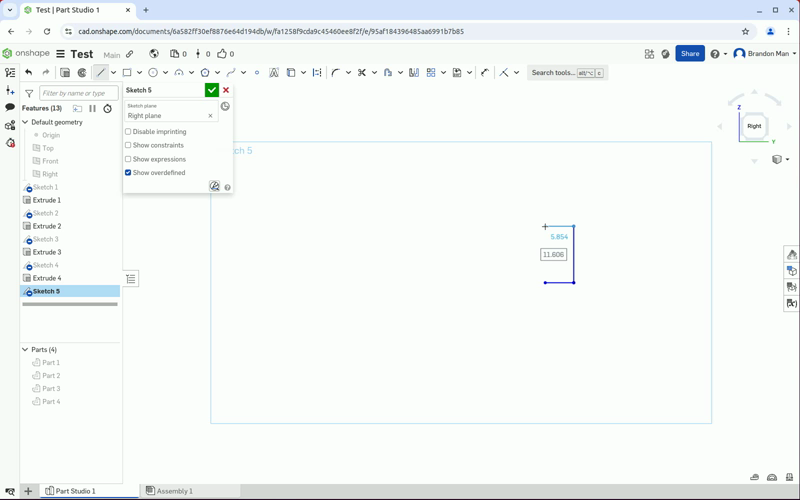
mouse_move(575, 226)
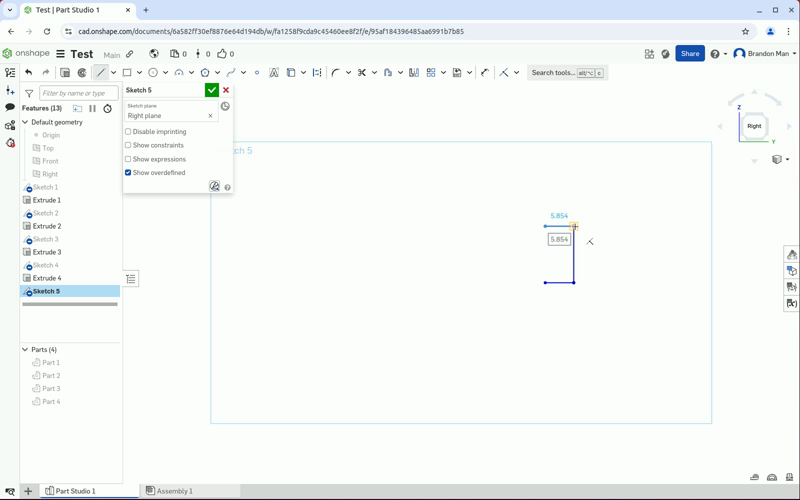
key_down(shift)
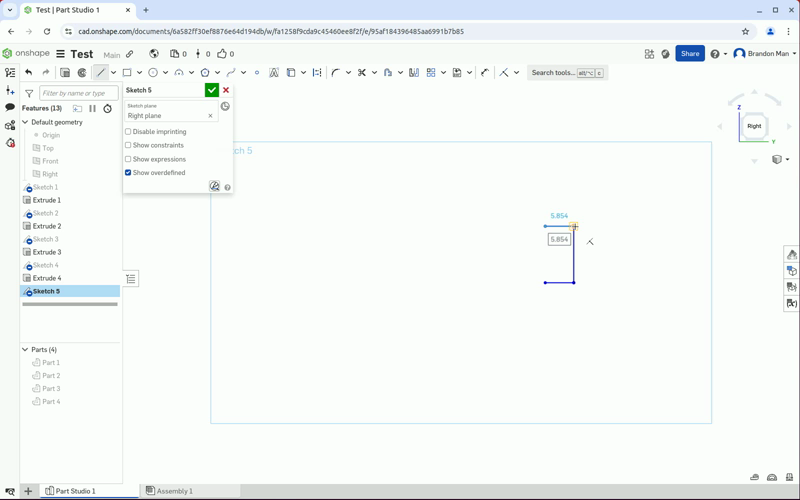
mouse_move(545, 282)
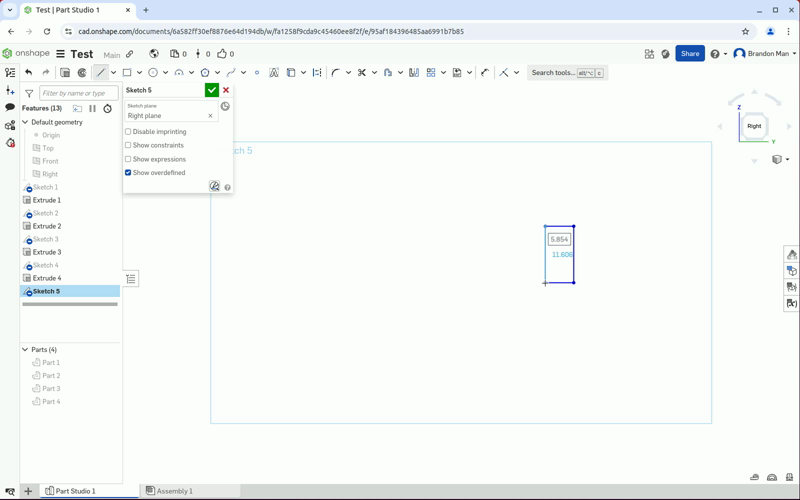
key_up(shift)
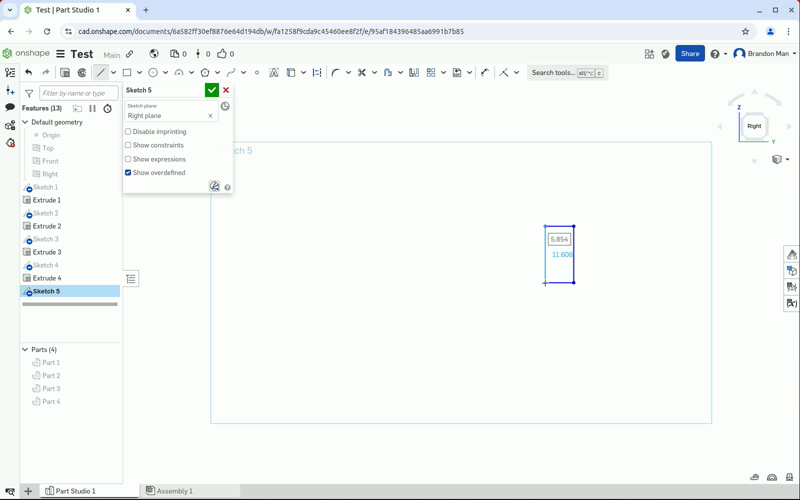
click(545, 282)
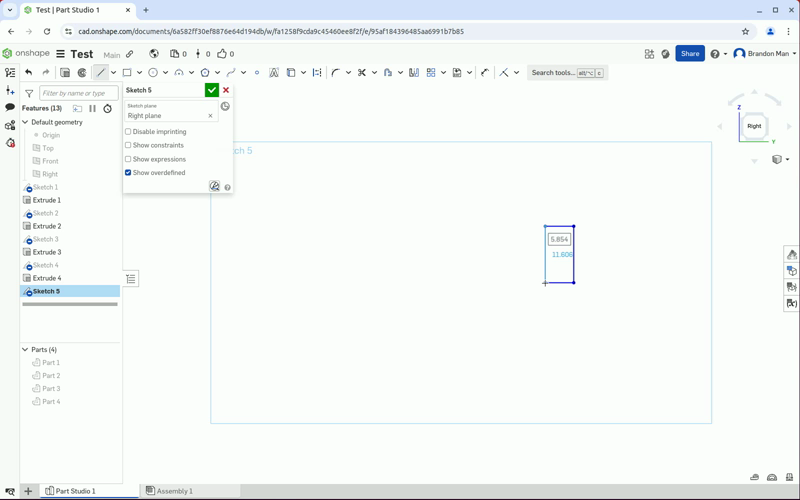
key(esc)
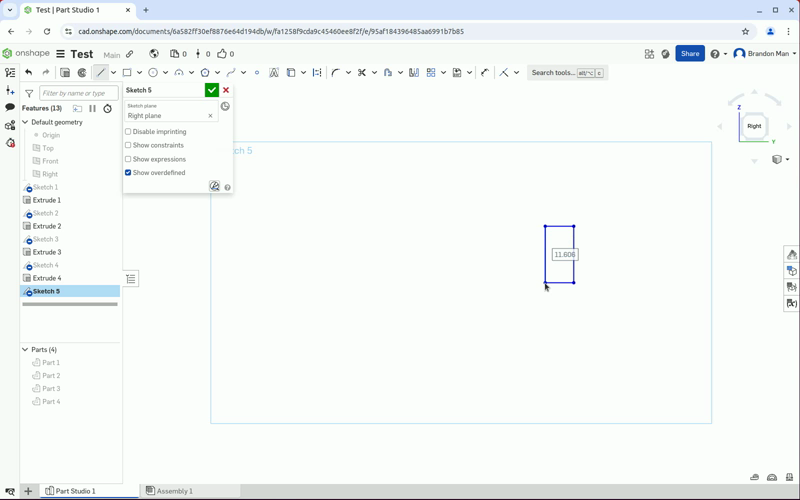
mouse_move(559, 264)
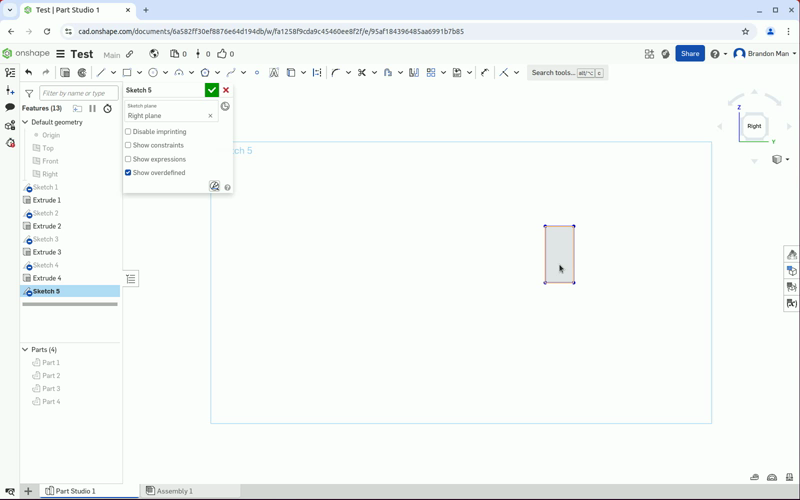
scroll(6)
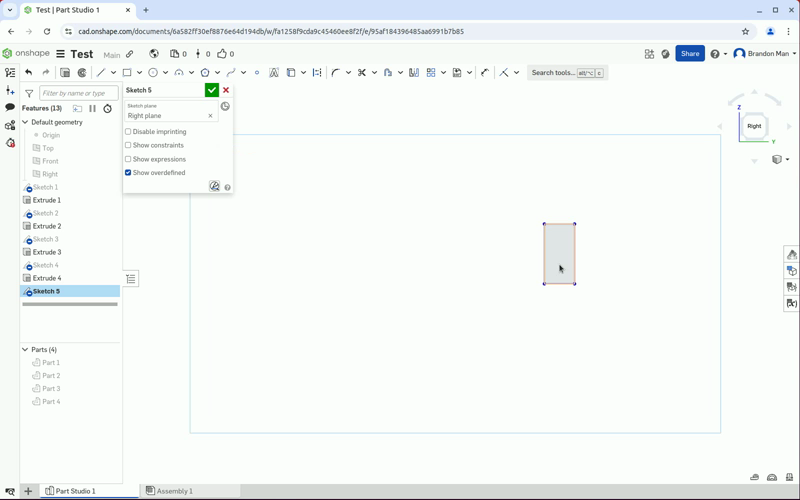
scroll(6)
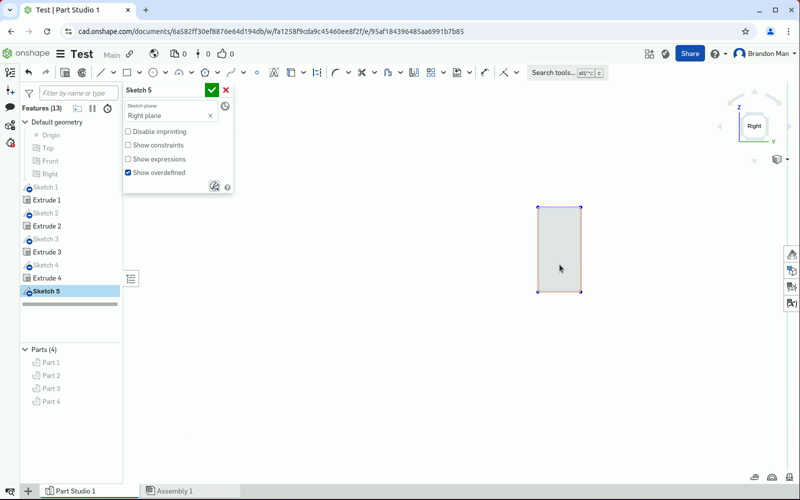
scroll(6)
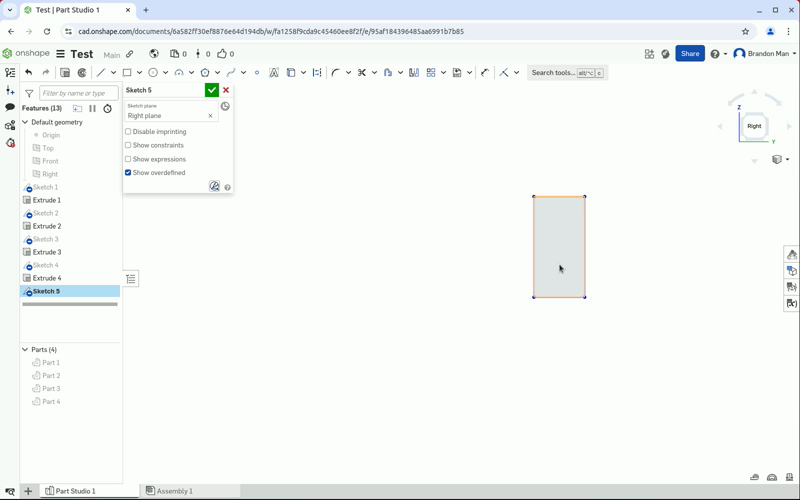
scroll(6)
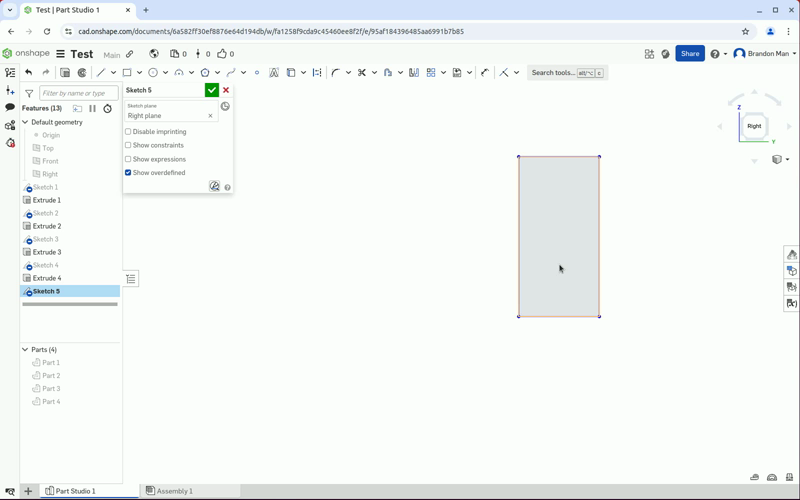
scroll(6)
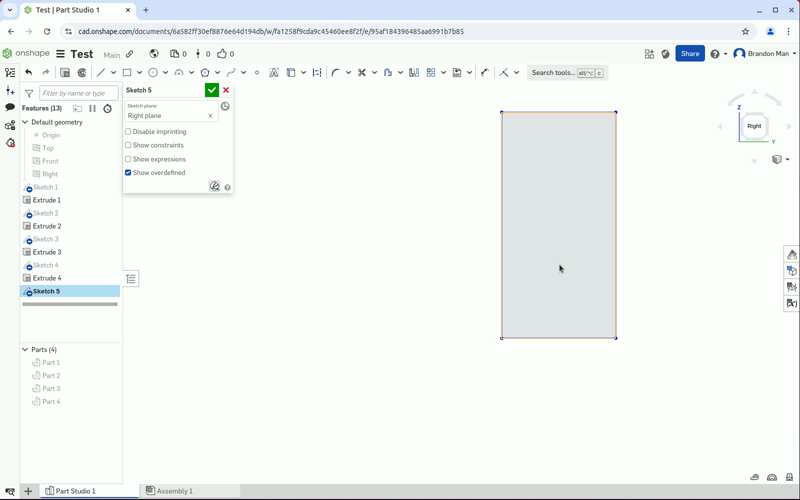
scroll(6)
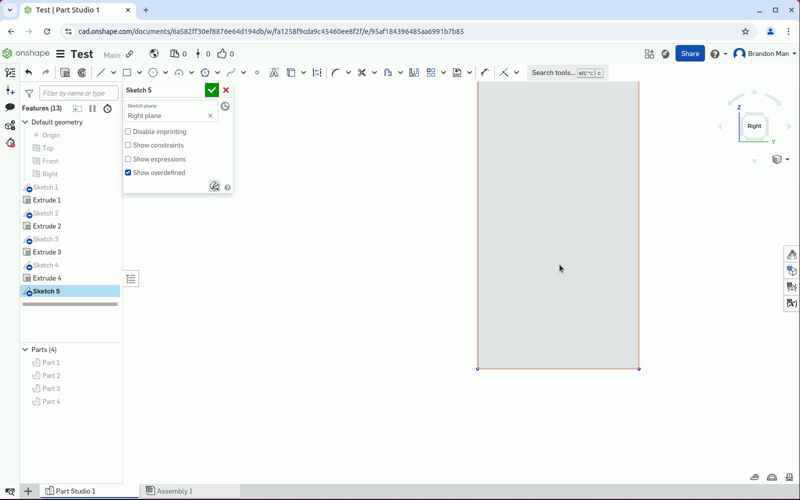
scroll(6)
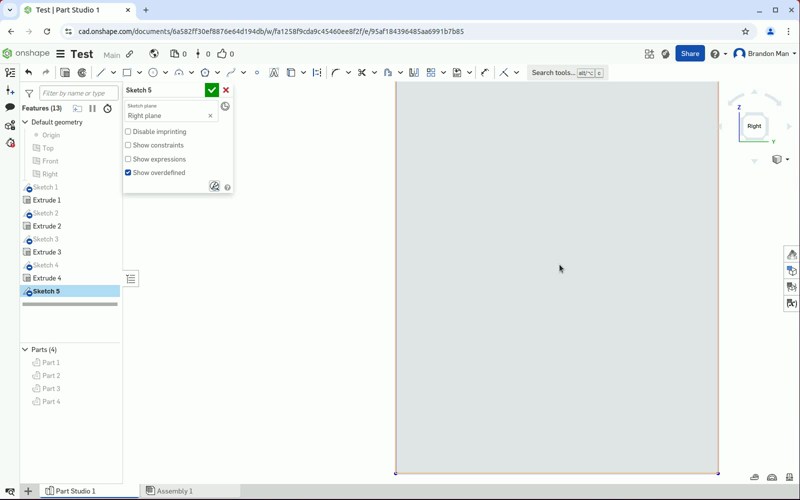
click(559, 264)
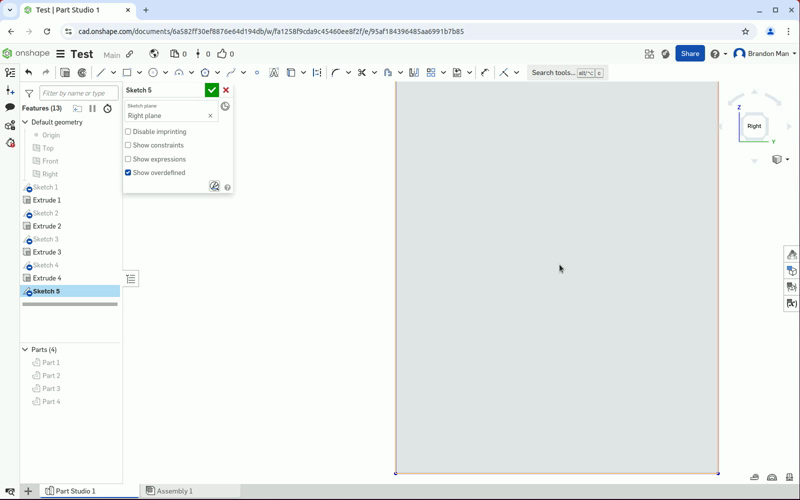
scroll(-6)
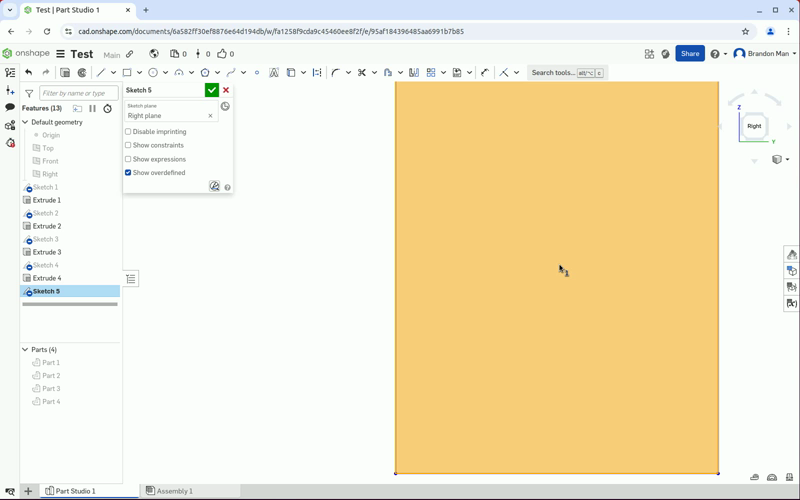
scroll(-6)
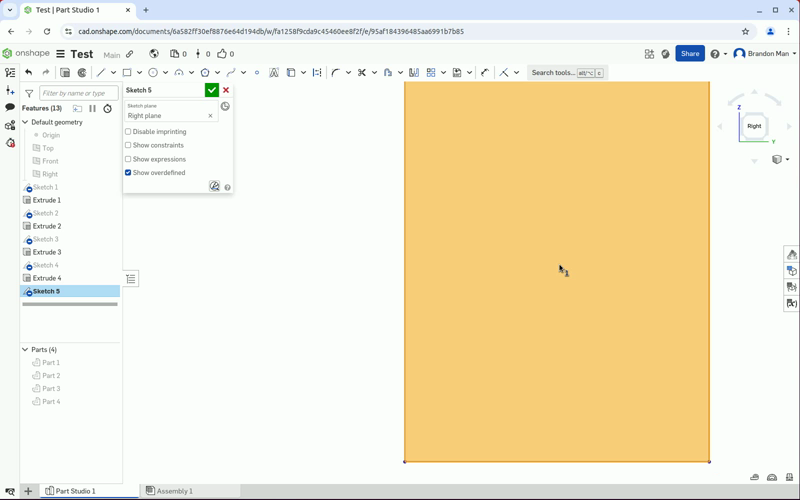
scroll(-6)
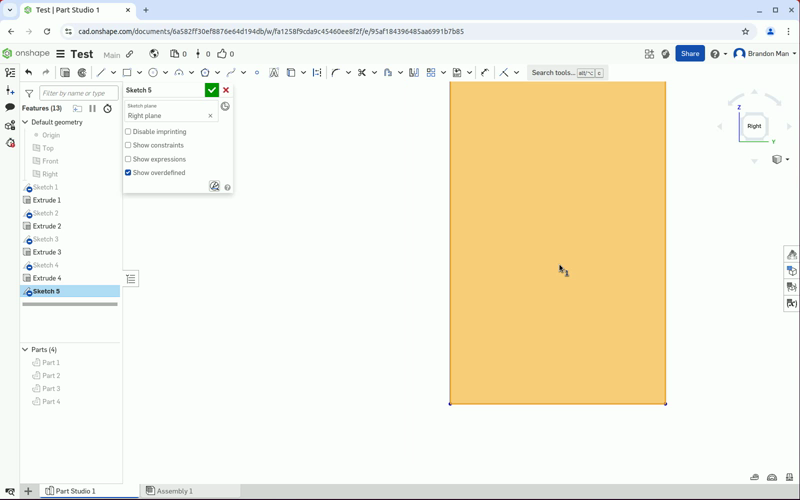
scroll(-6)
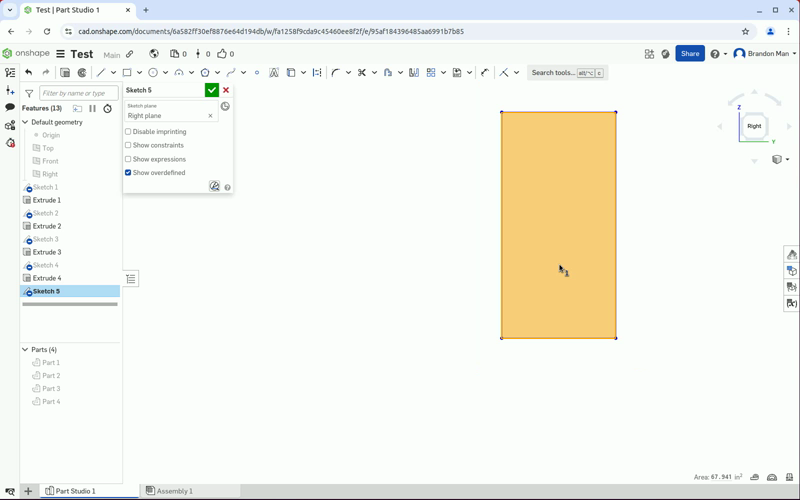
scroll(-6)
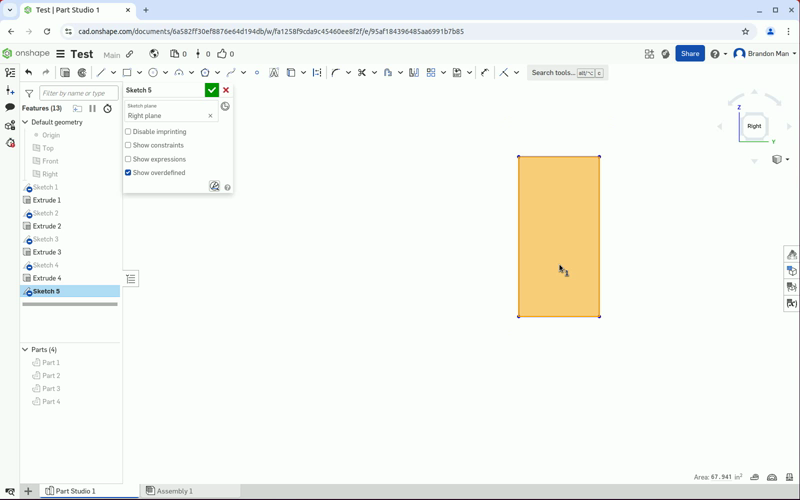
scroll(-6)
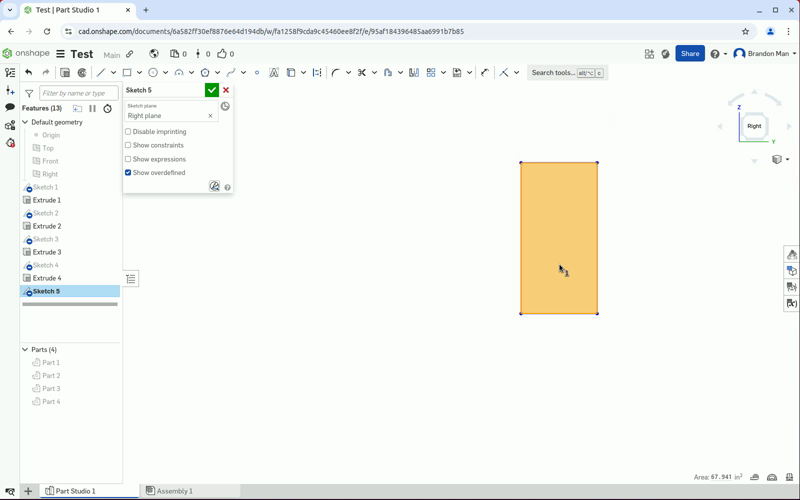
scroll(-6)
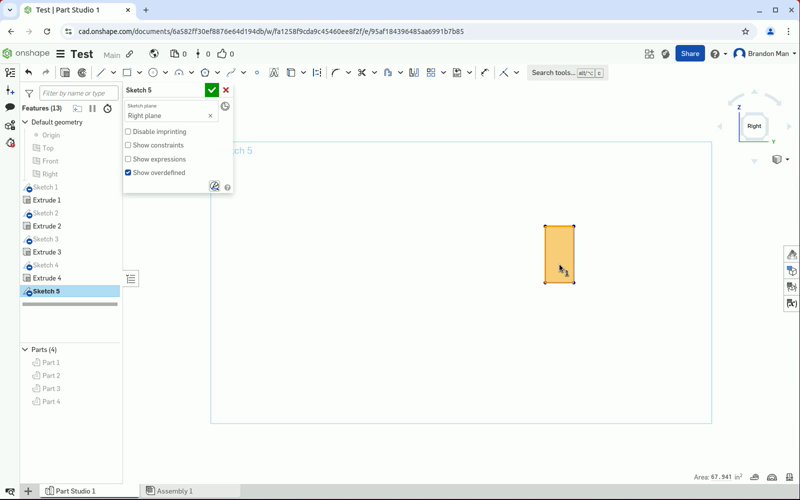
mouse_move(73, 352)
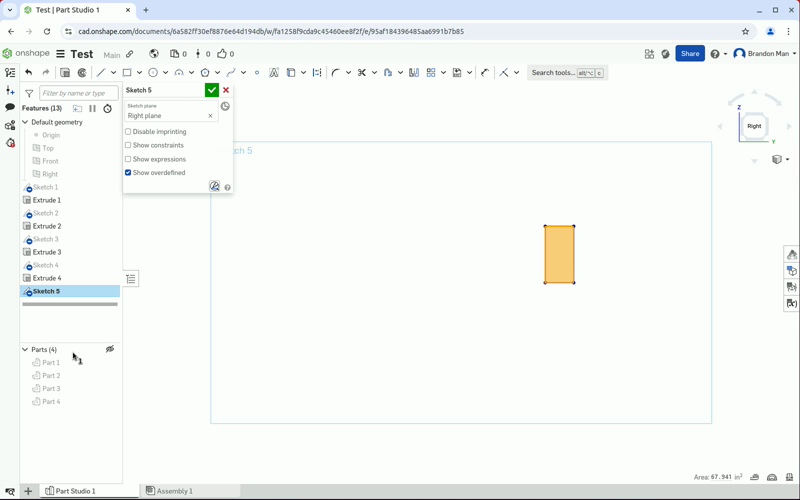
key(shift+y)
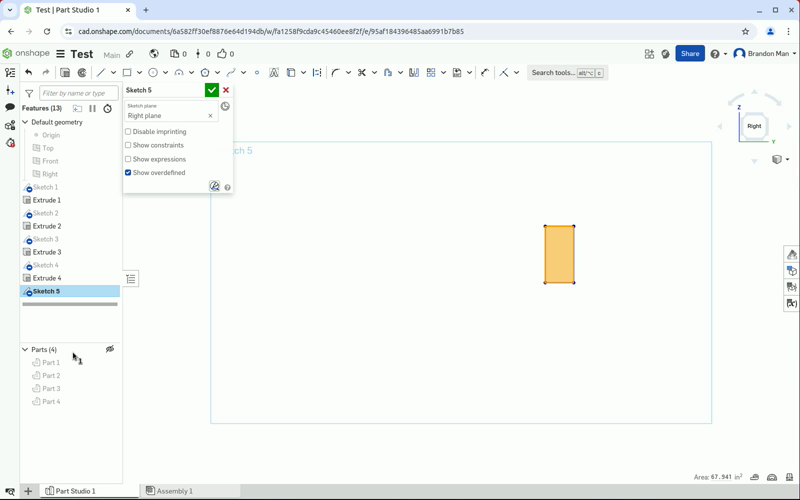
key(shift+e)
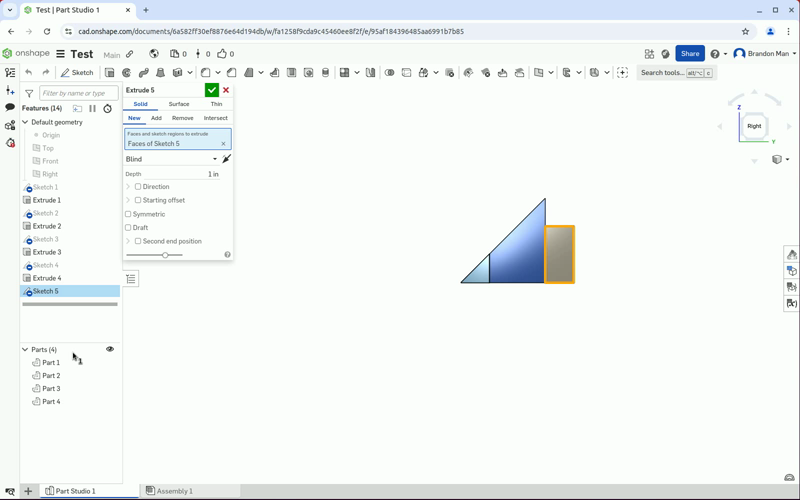
mouse_move(143, 106)
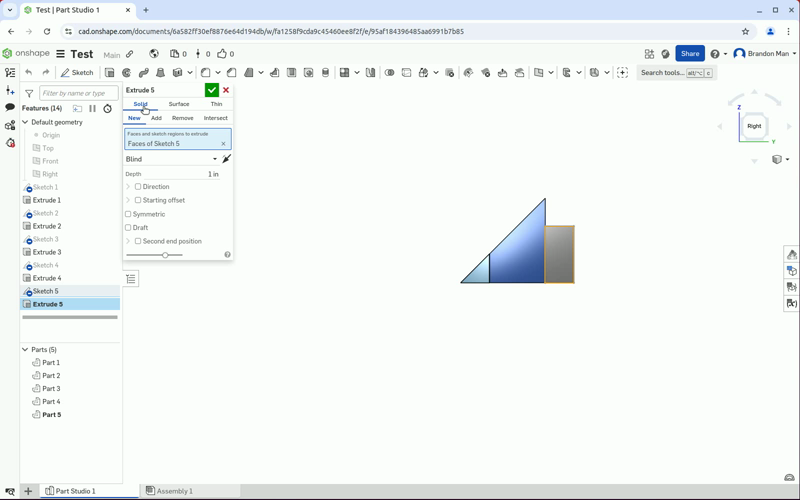
click(143, 106)
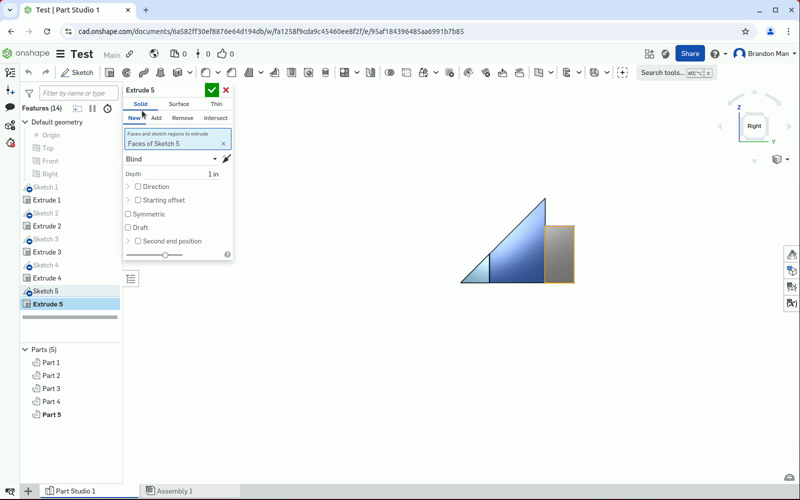
mouse_move(137, 120)
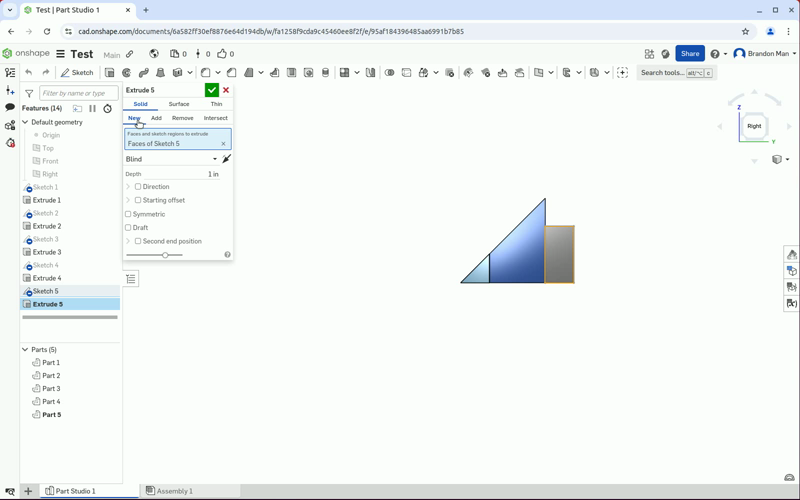
click(137, 120)
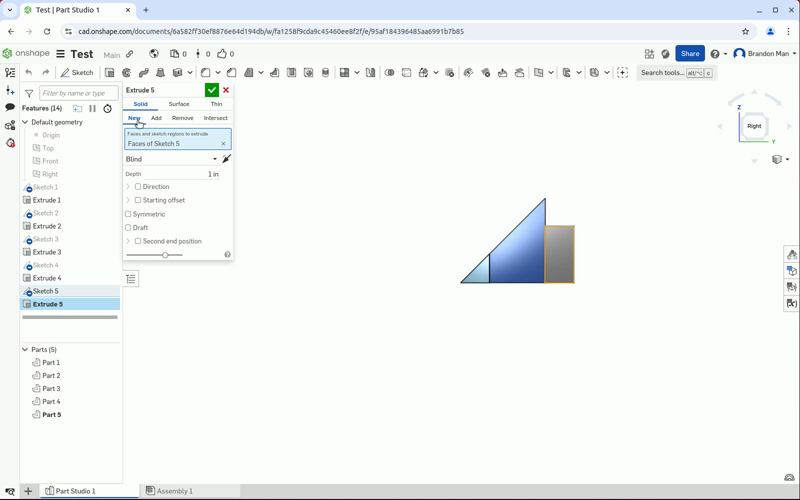
key(tab, 4)
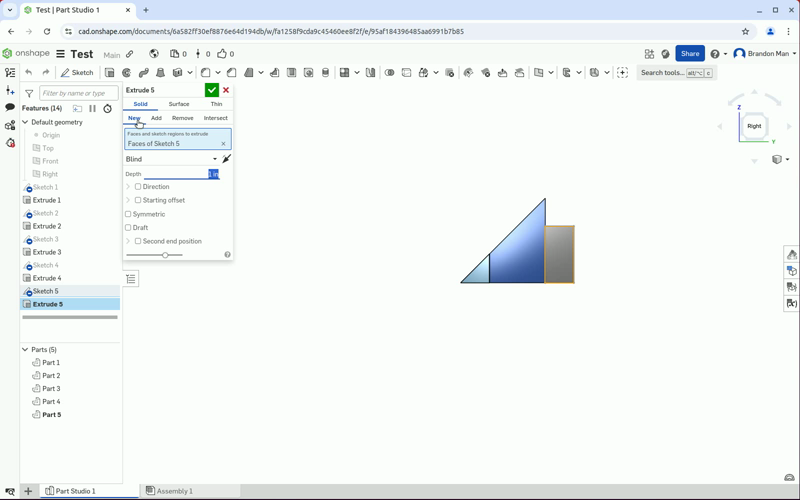
text(11.554)
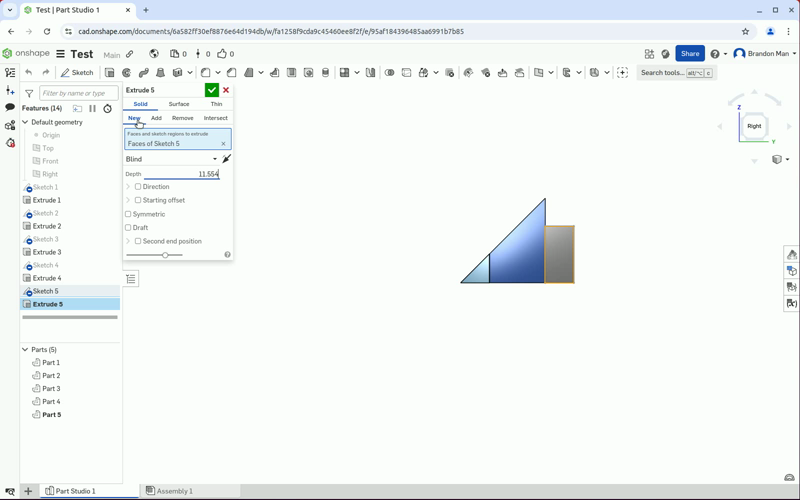
key(tab, 3)
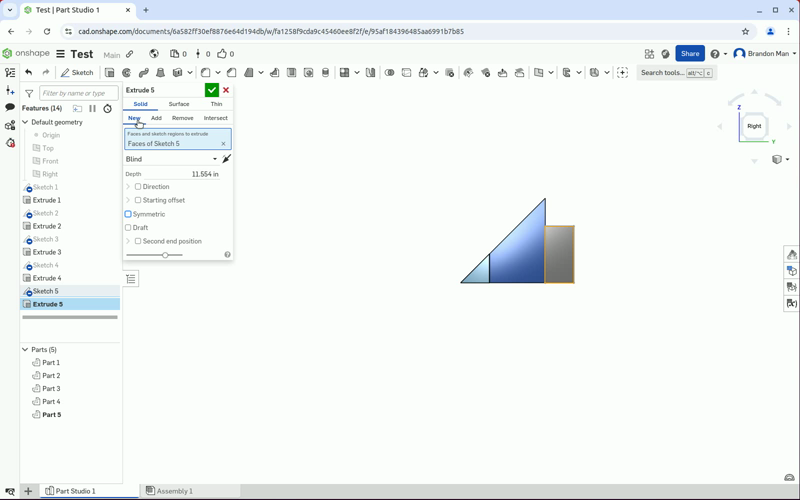
key(space)
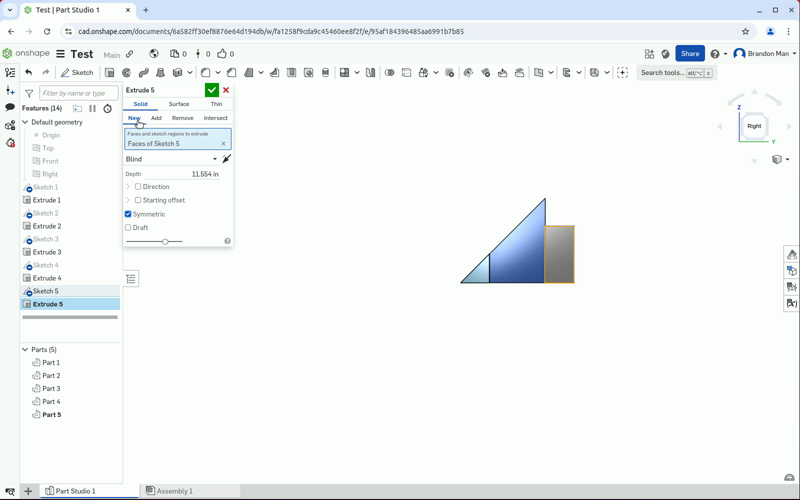
key(enter)
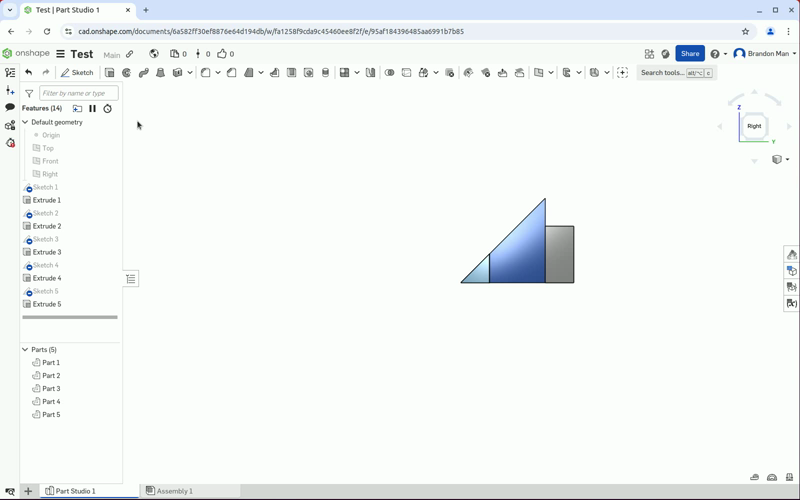
key(shift+h)
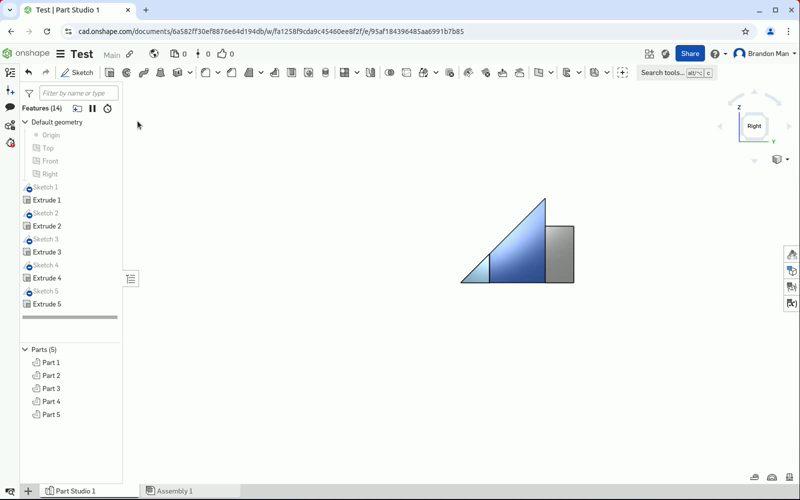
key(shift+h)
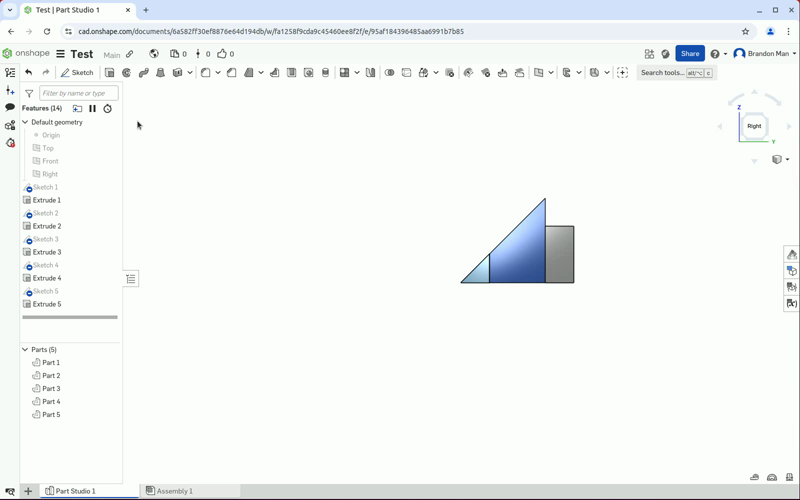
mouse_move(73, 189)
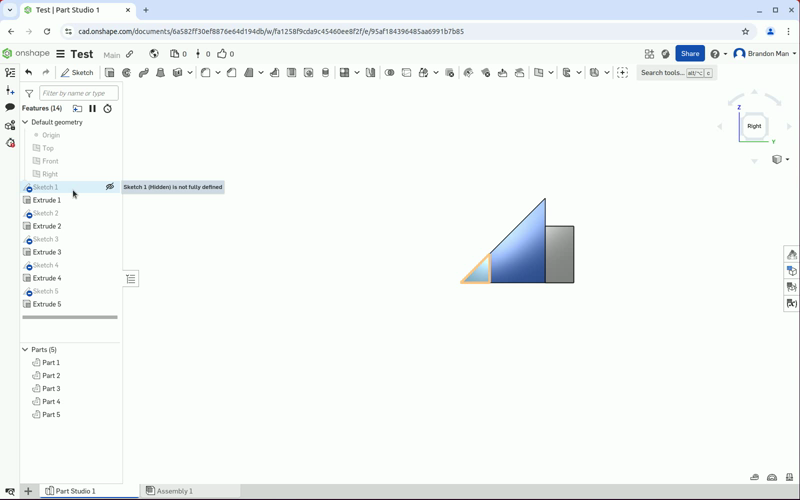
click(73, 189)
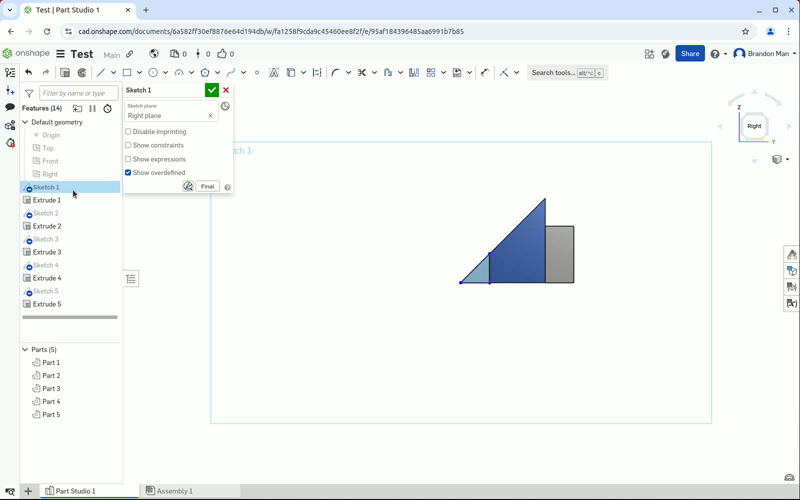
mouse_move(229, 92)
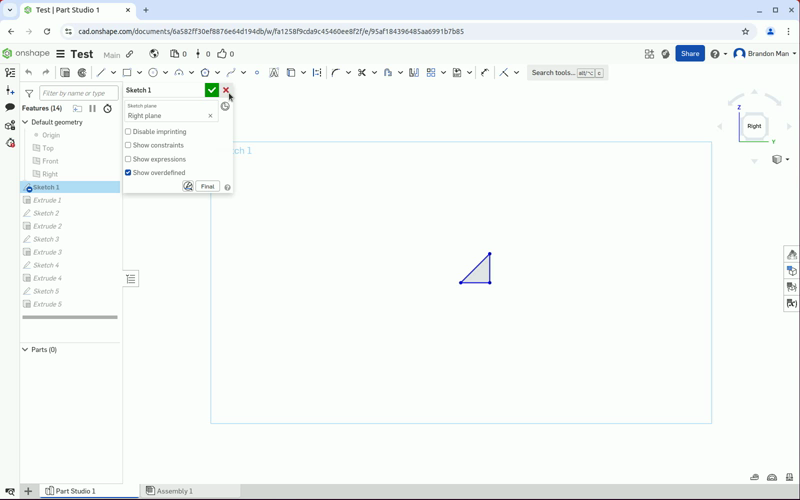
click(229, 92)
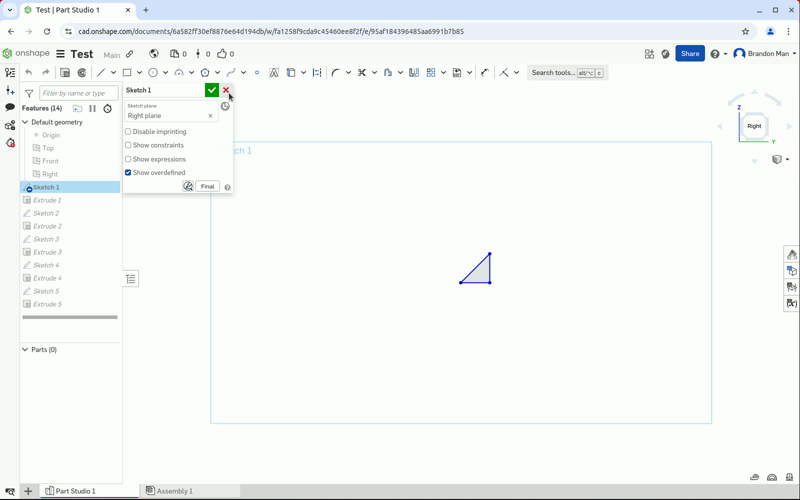
key(shift+s)
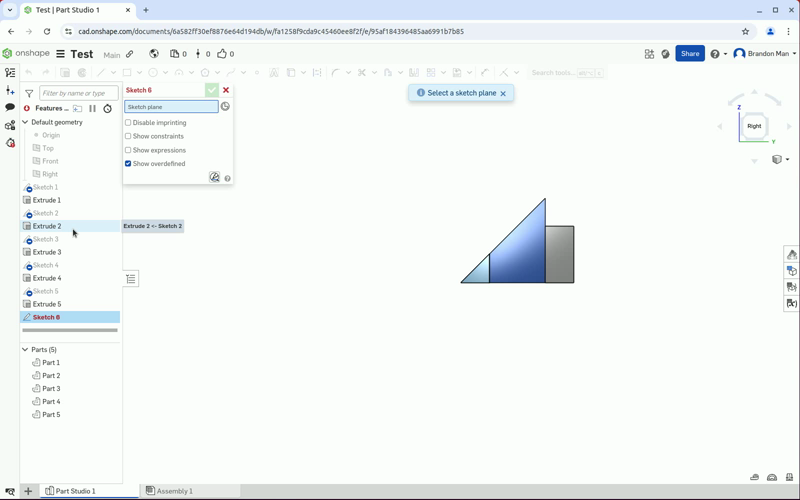
scroll(3)
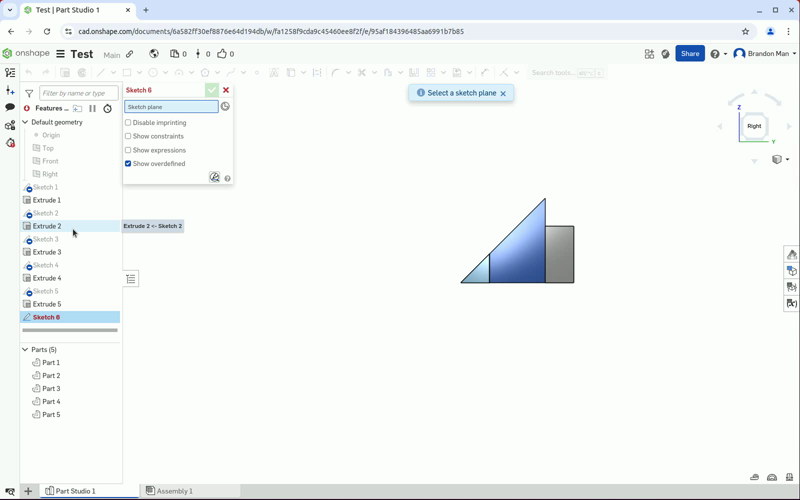
mouse_move(73, 176)
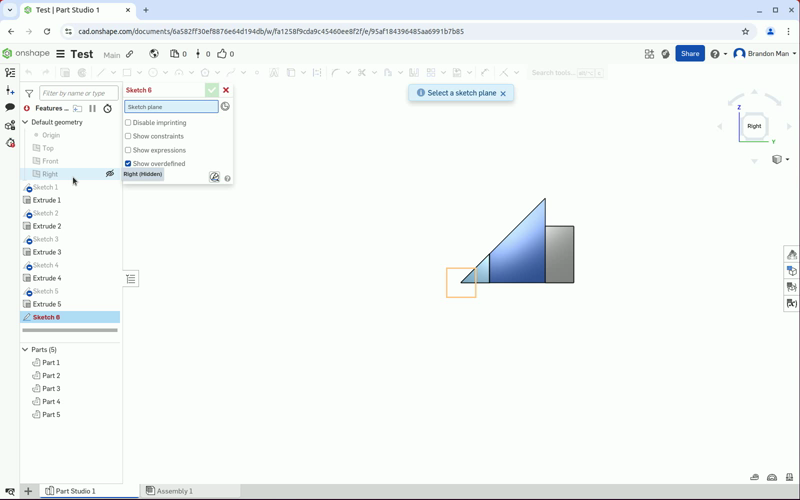
click(73, 176)
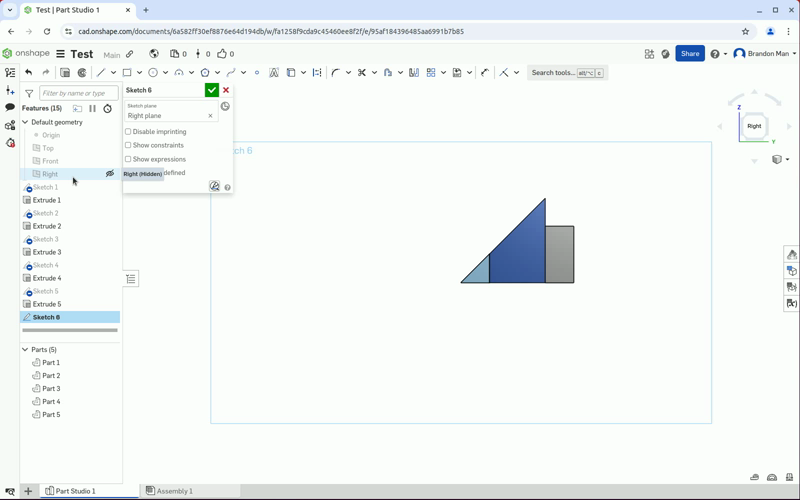
mouse_move(73, 352)
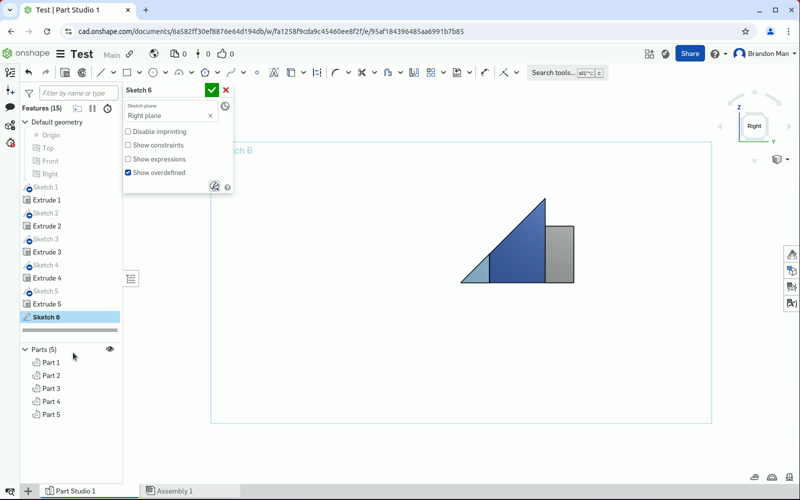
key(y)
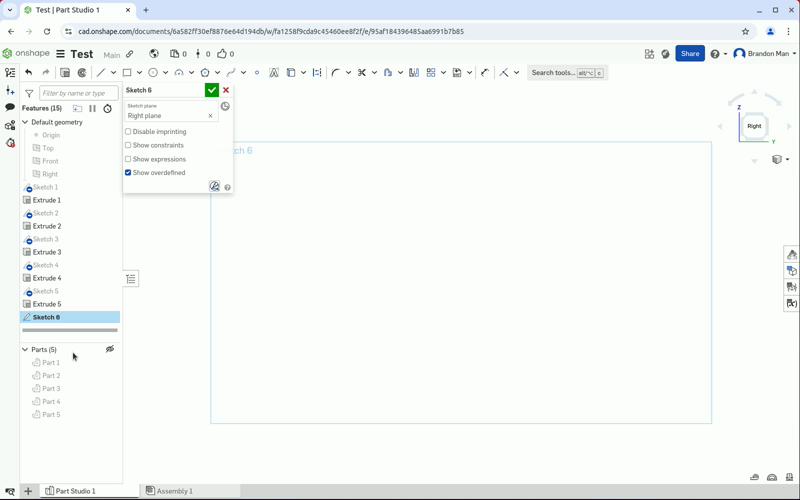
key(l)
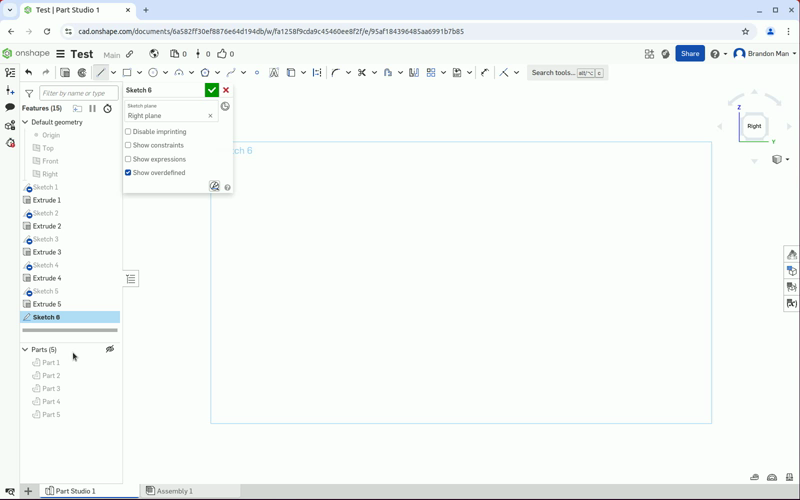
key_down(shift)
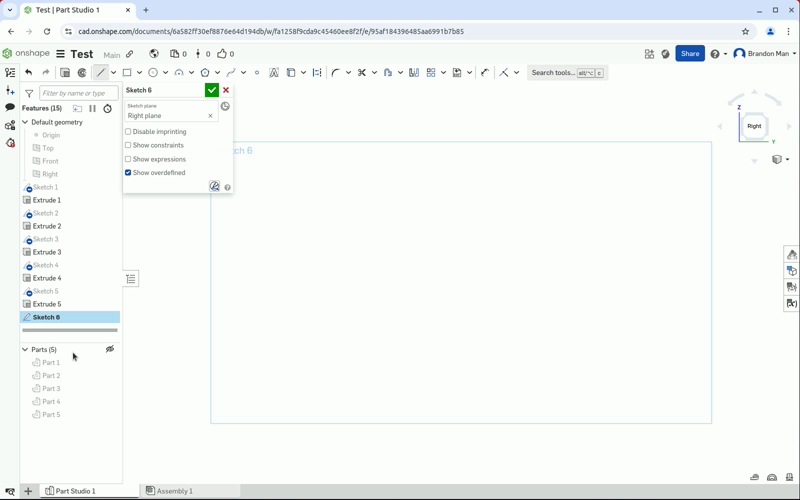
mouse_move(545, 226)
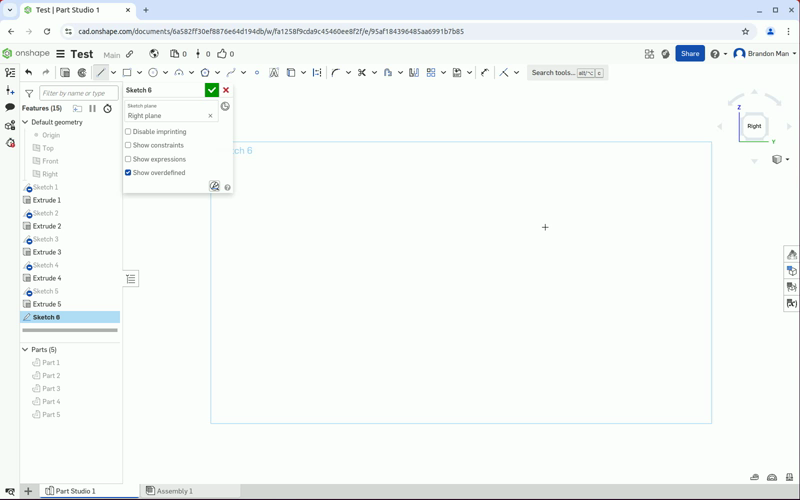
click(545, 226)
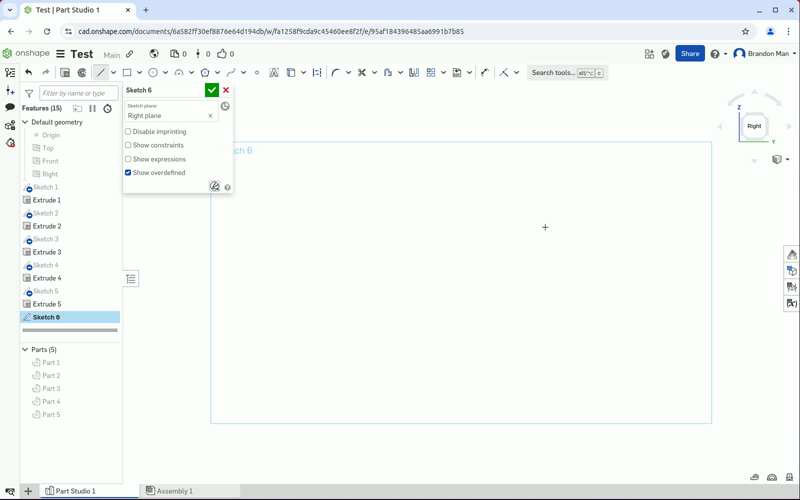
key_up(shift)
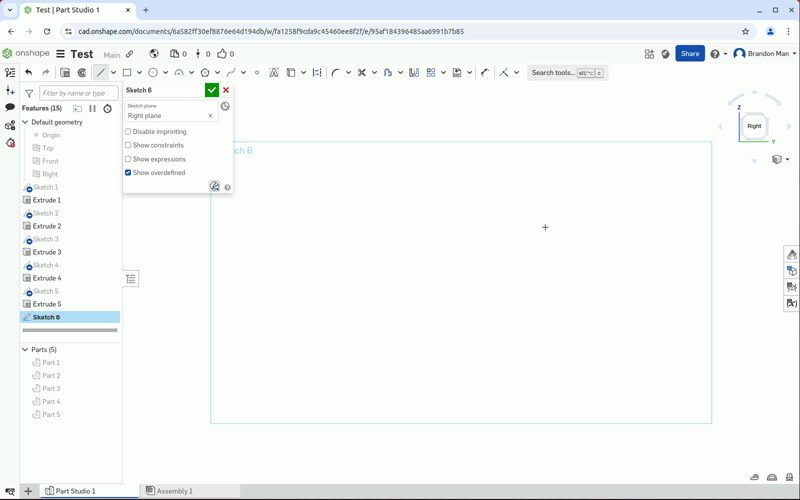
key_down(shift)
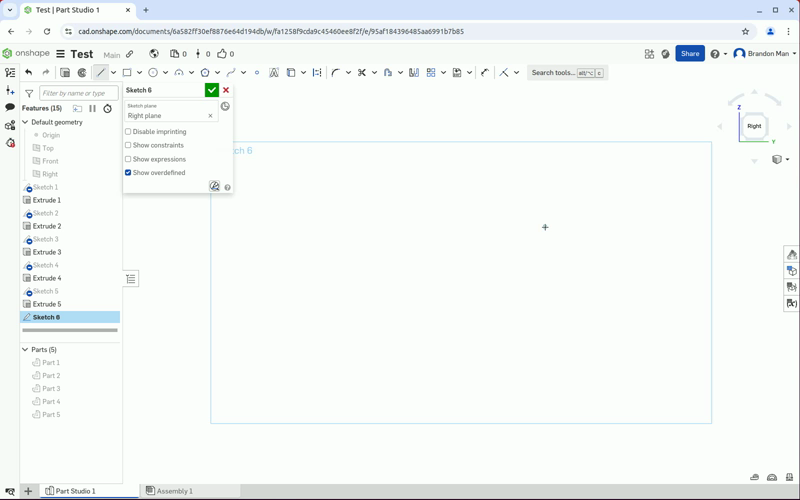
mouse_move(575, 226)
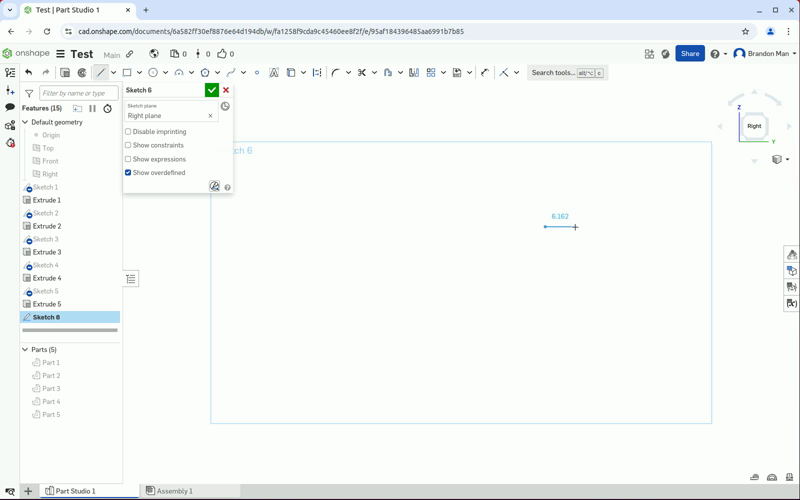
mouse_move(573, 226)
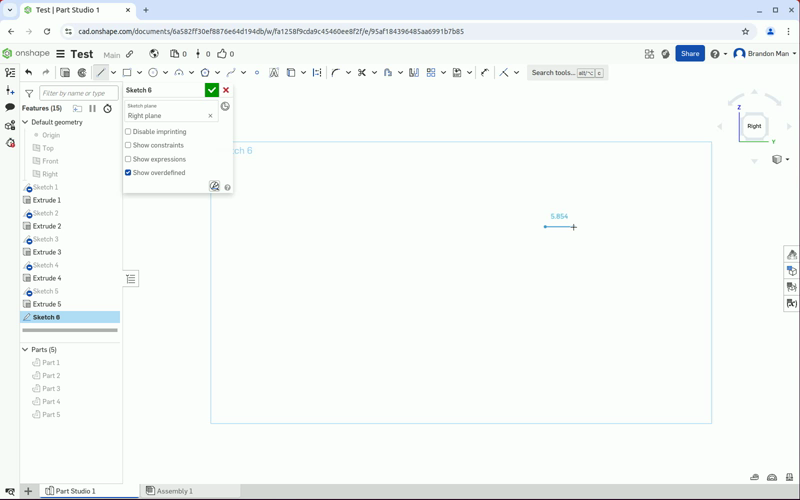
click(573, 226)
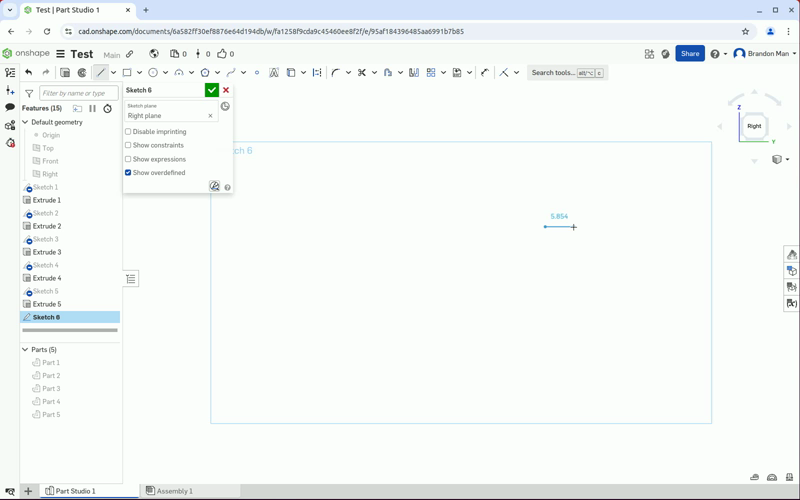
key_up(shift)
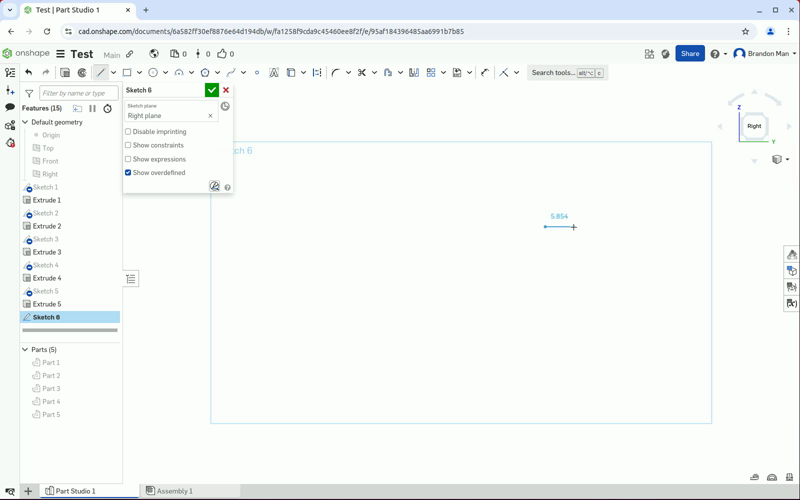
key_down(shift)
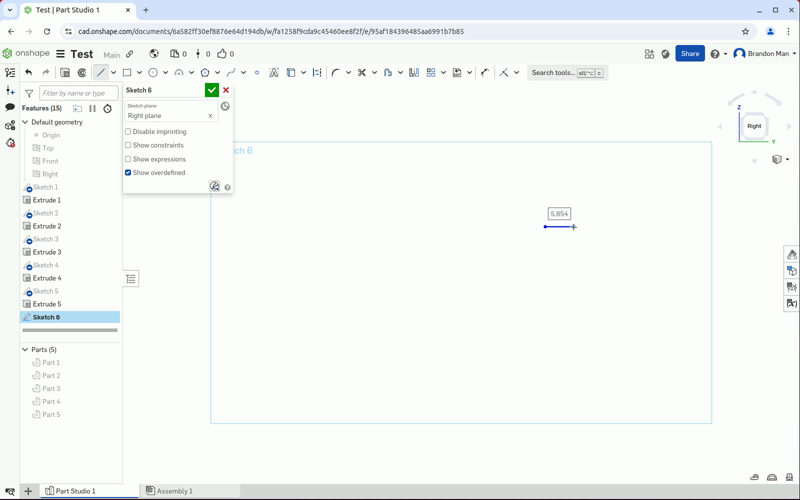
mouse_move(589, 226)
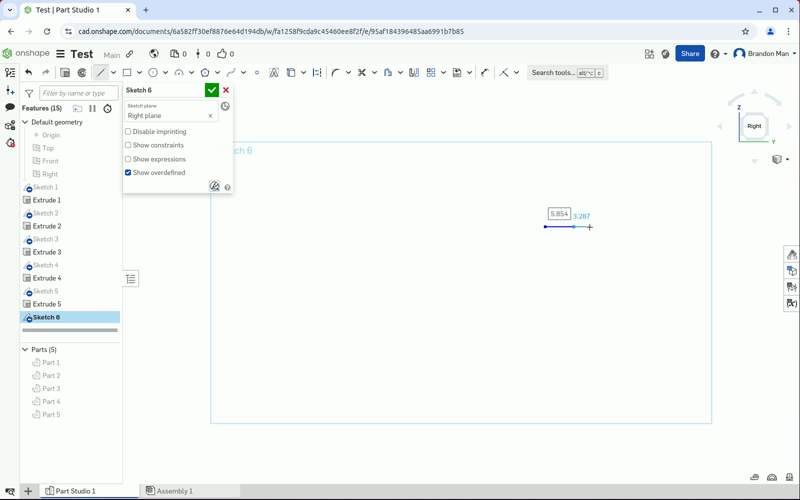
mouse_move(573, 169)
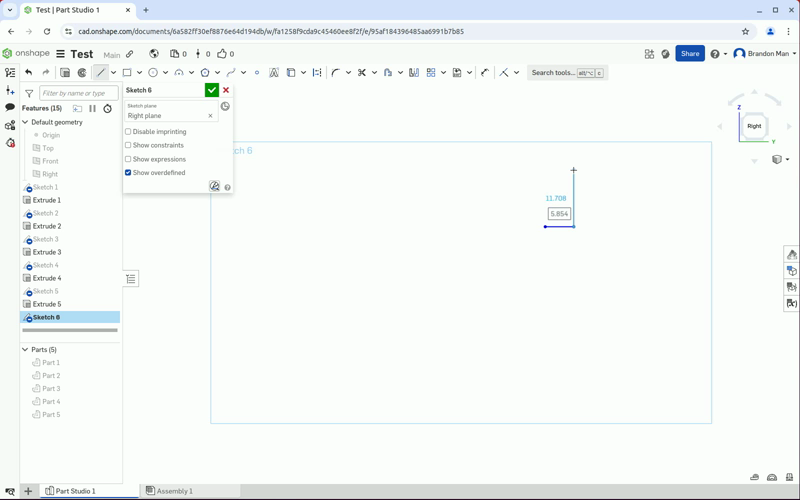
click(573, 169)
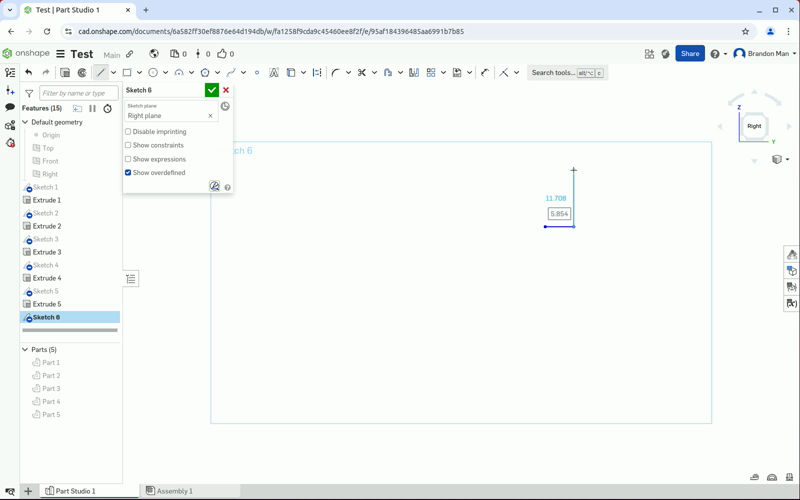
key_up(shift)
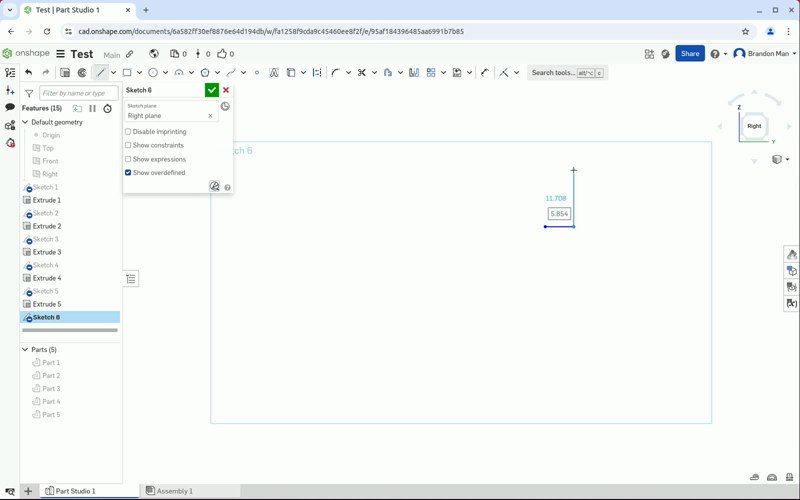
key_down(shift)
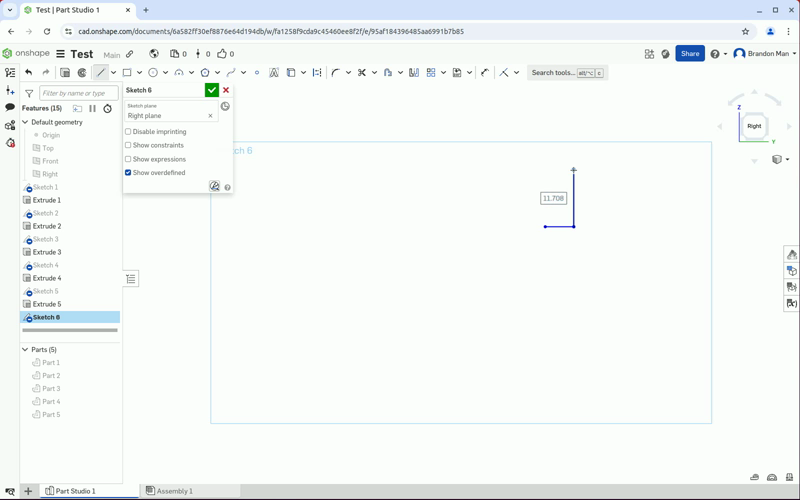
mouse_move(589, 169)
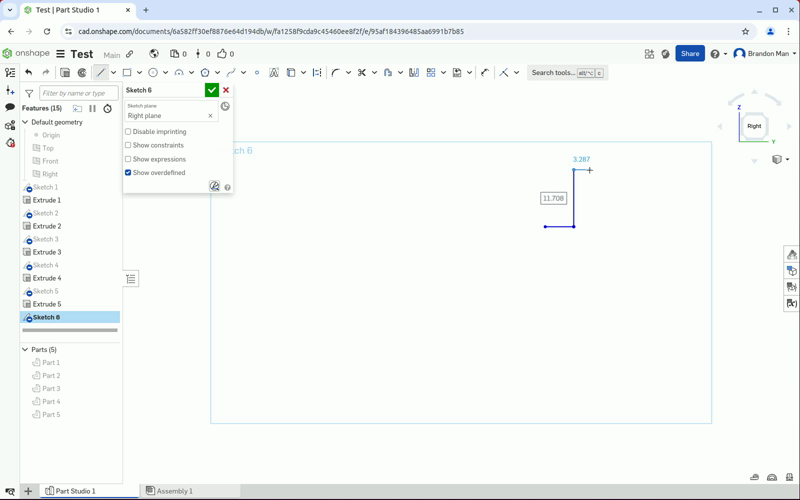
mouse_move(545, 169)
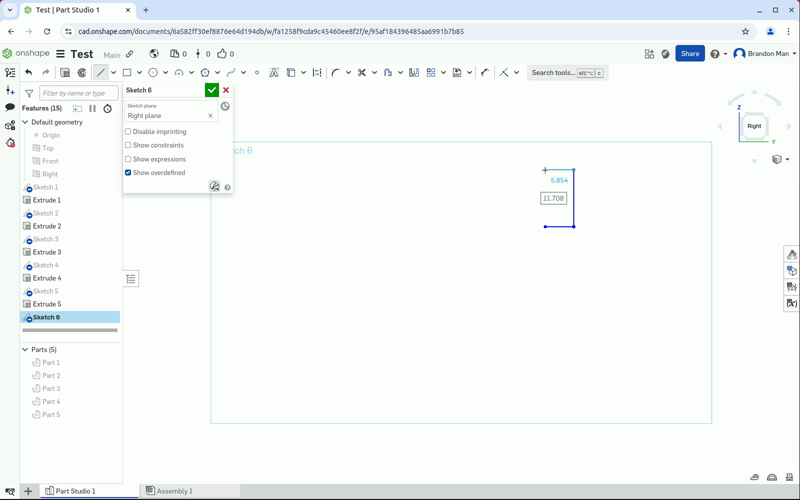
click(545, 169)
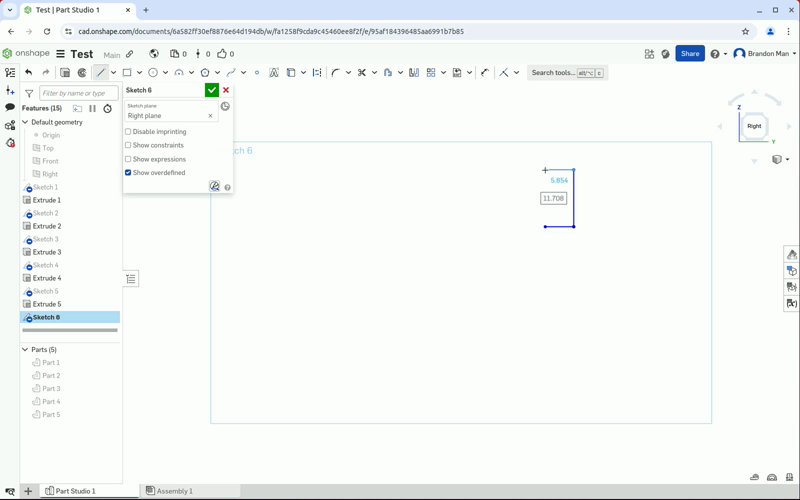
key_up(shift)
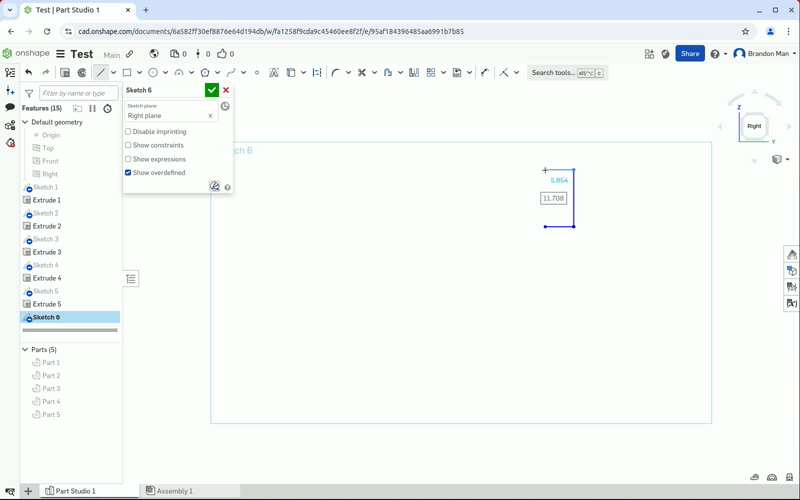
key_down(shift)
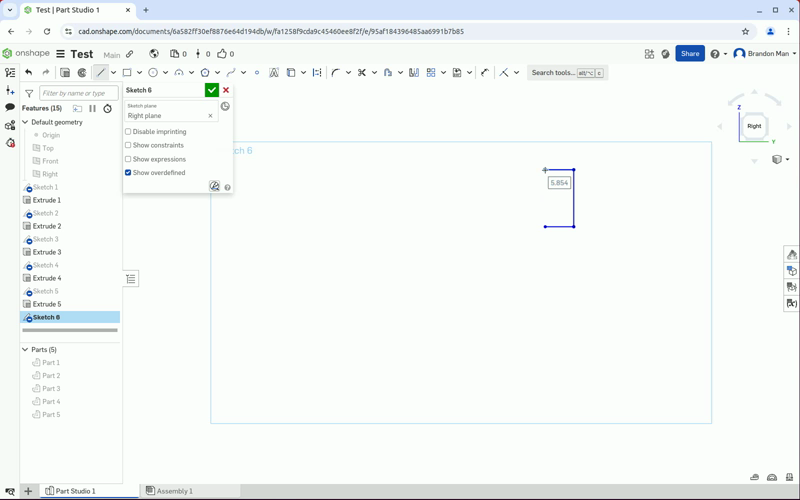
mouse_move(575, 169)
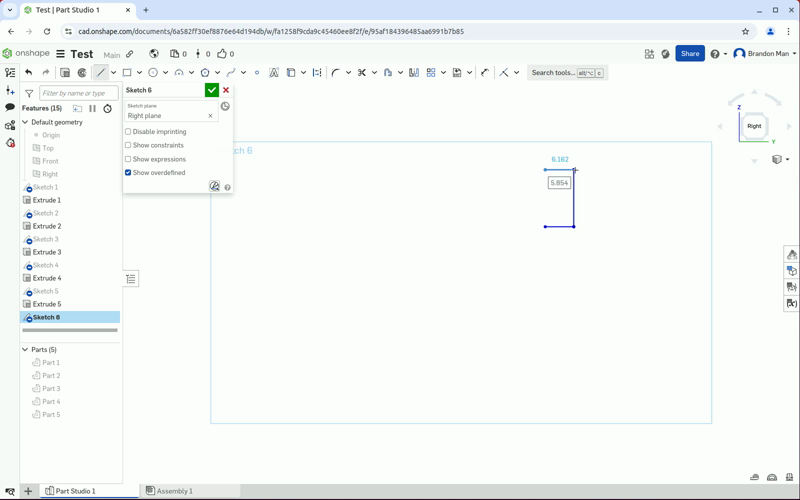
mouse_move(545, 198)
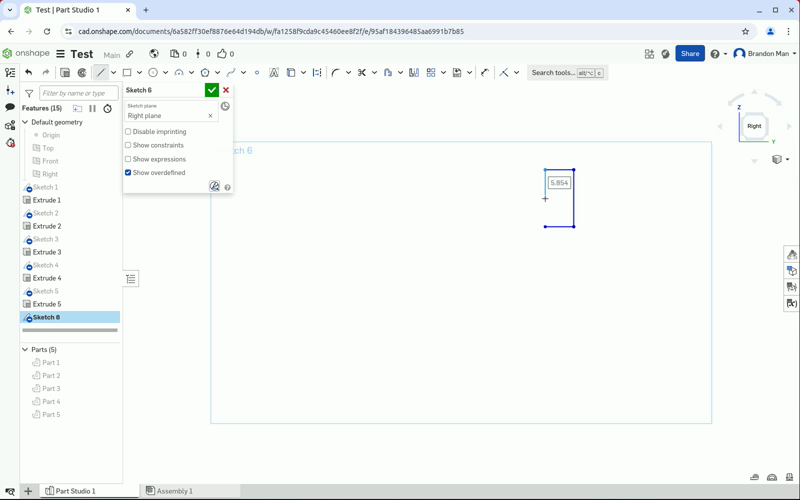
click(545, 198)
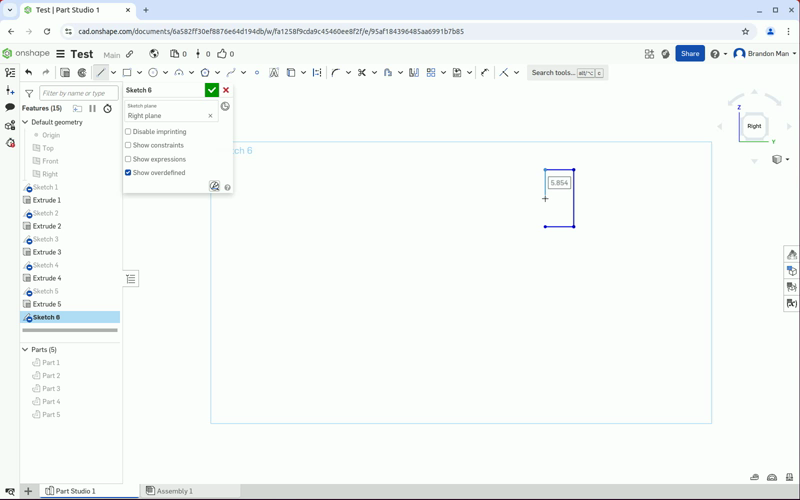
key_up(shift)
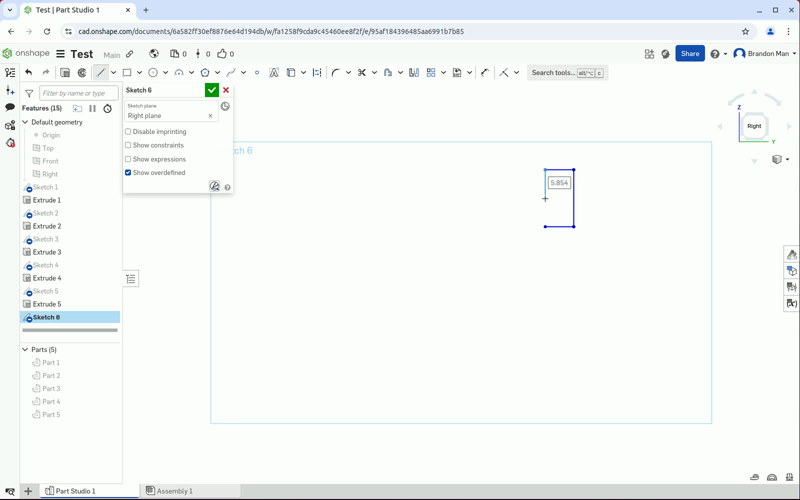
mouse_move(575, 198)
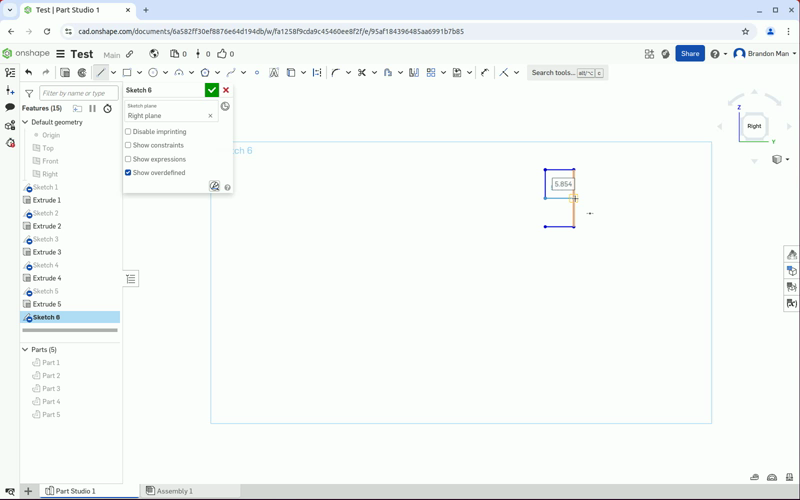
key_down(shift)
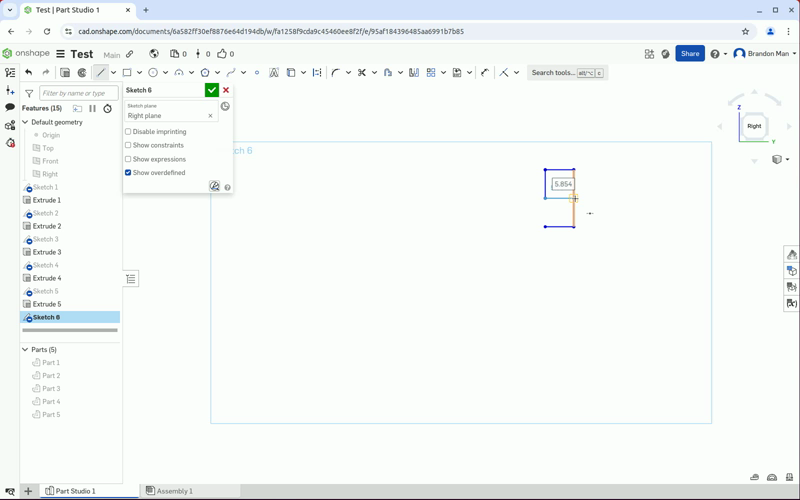
mouse_move(545, 226)
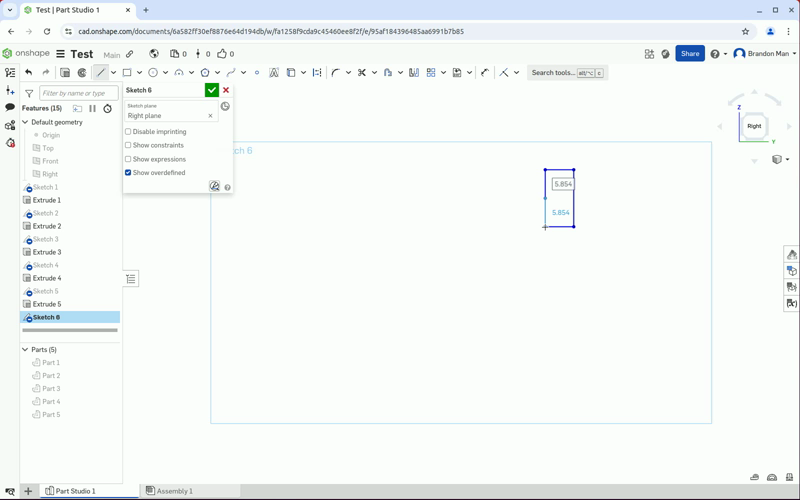
key_up(shift)
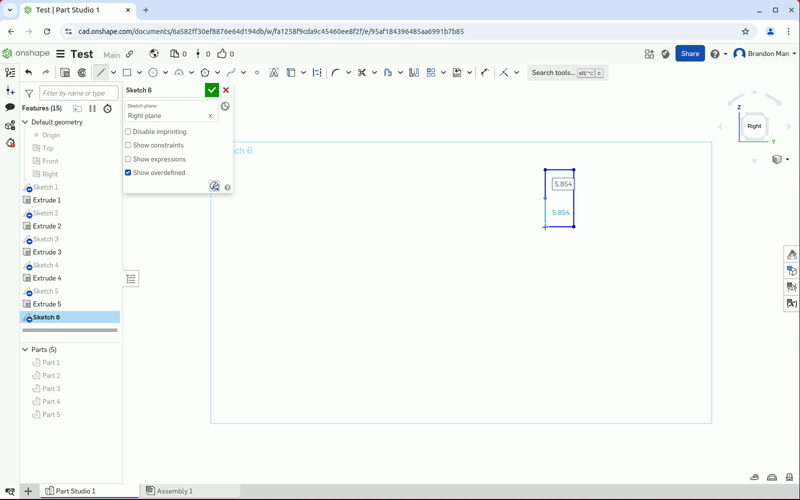
click(545, 226)
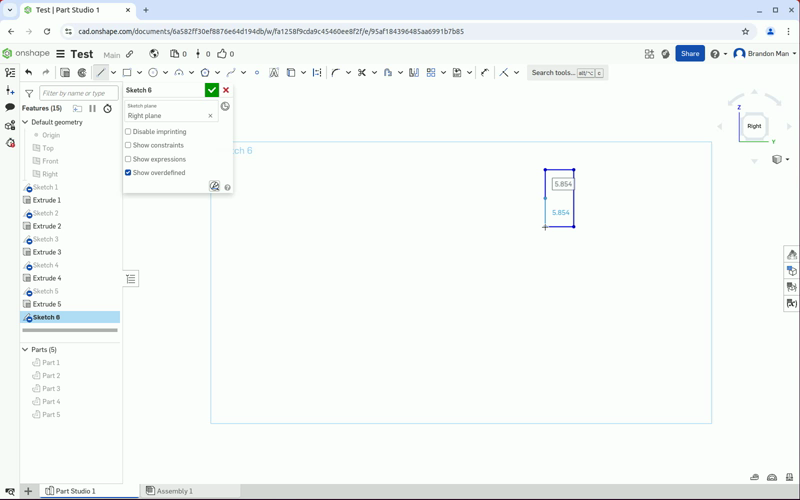
key(esc)
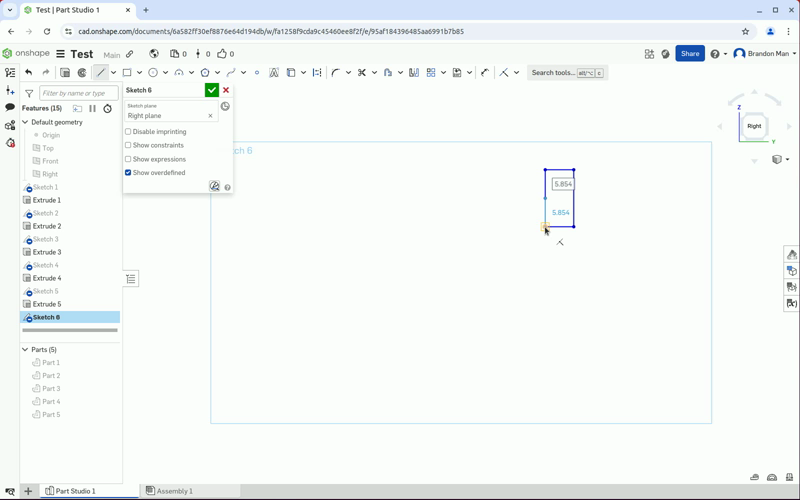
mouse_move(556, 177)
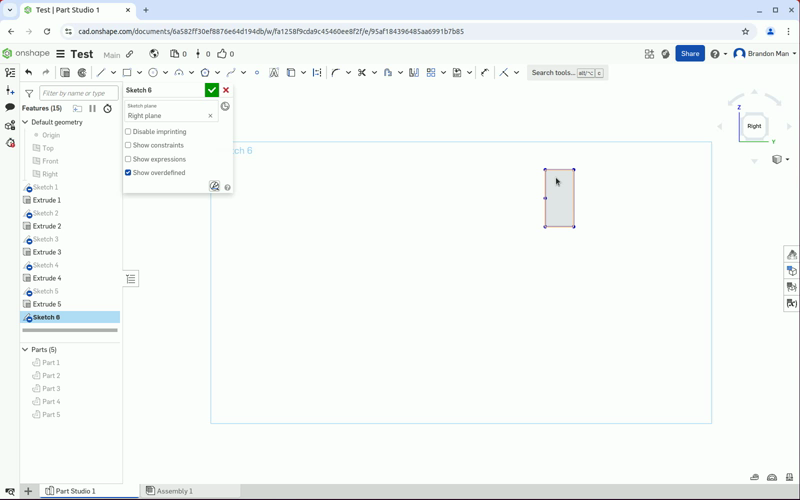
scroll(6)
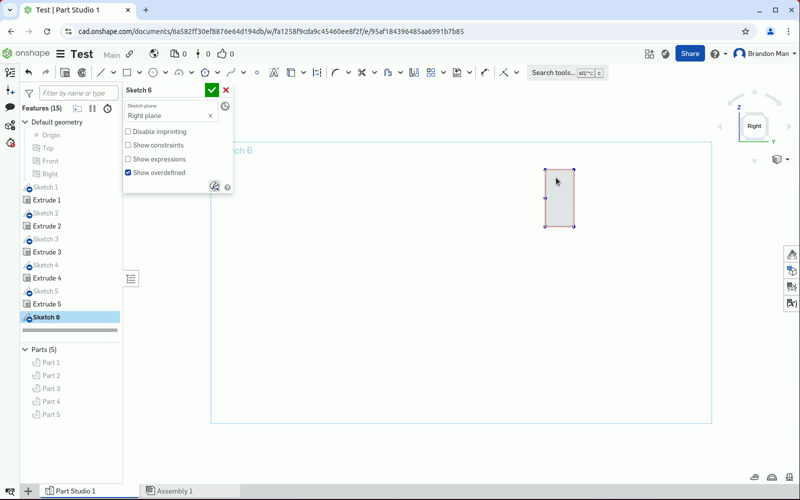
scroll(6)
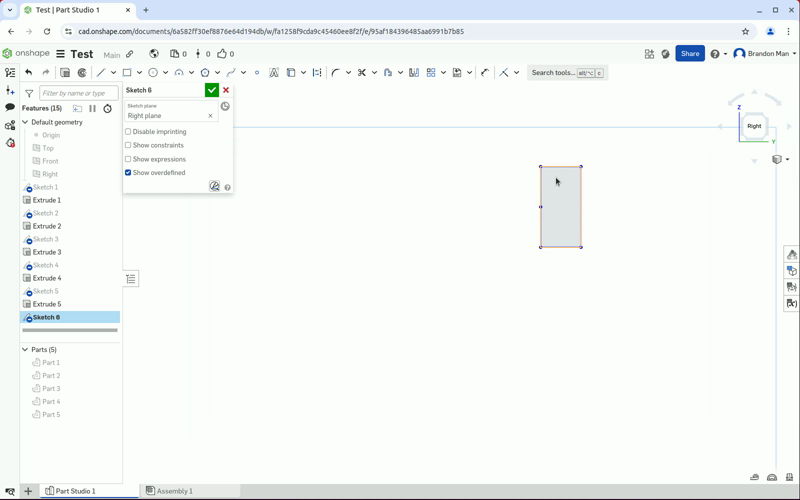
scroll(6)
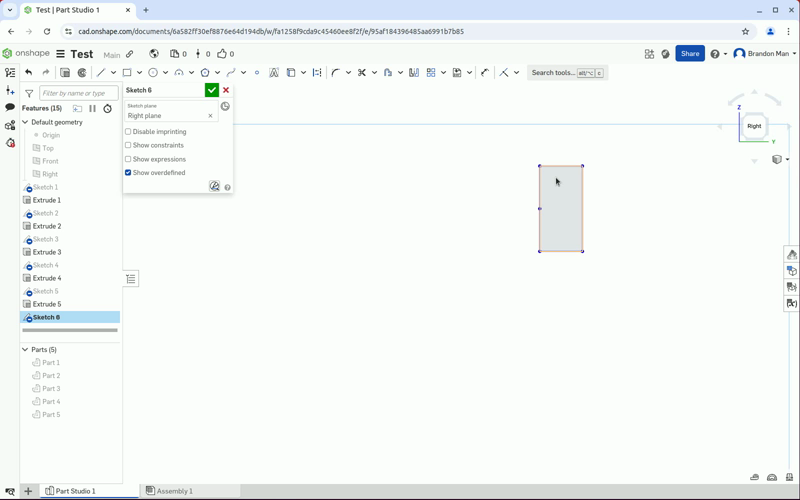
scroll(6)
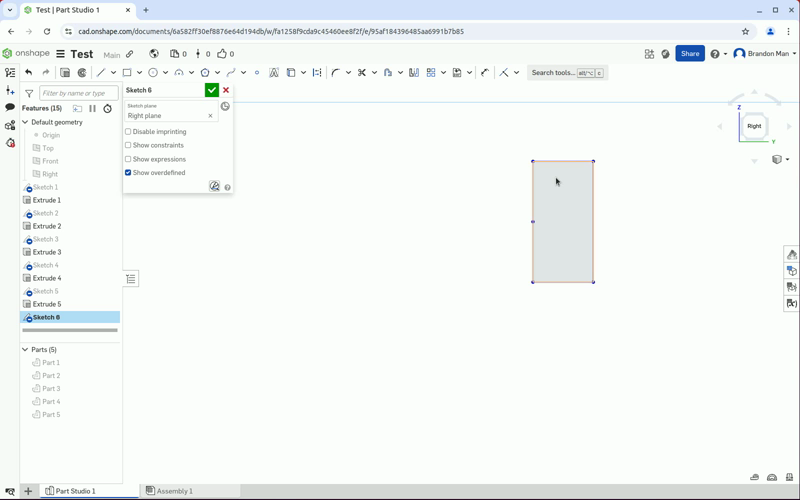
scroll(6)
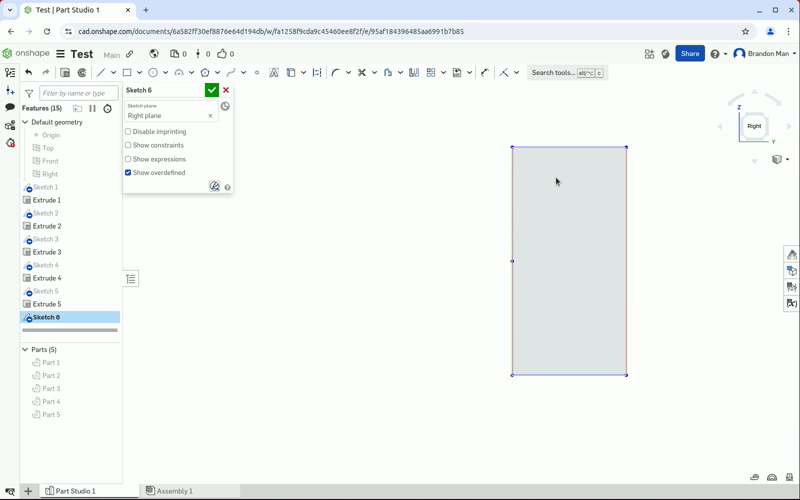
scroll(6)
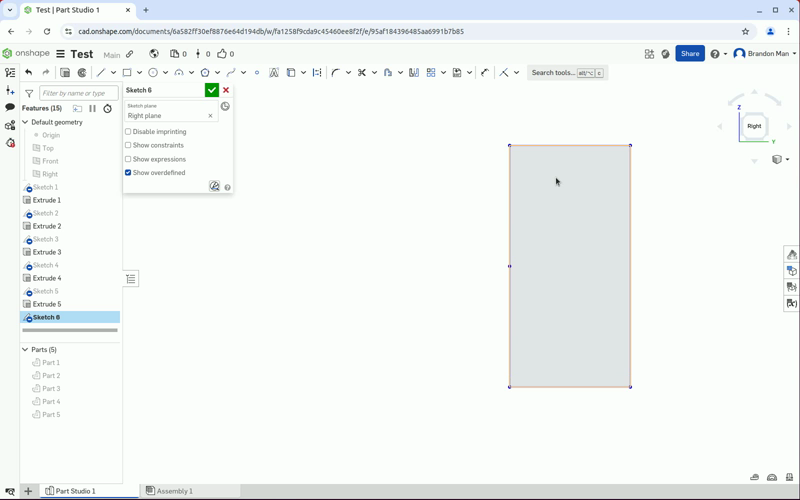
scroll(6)
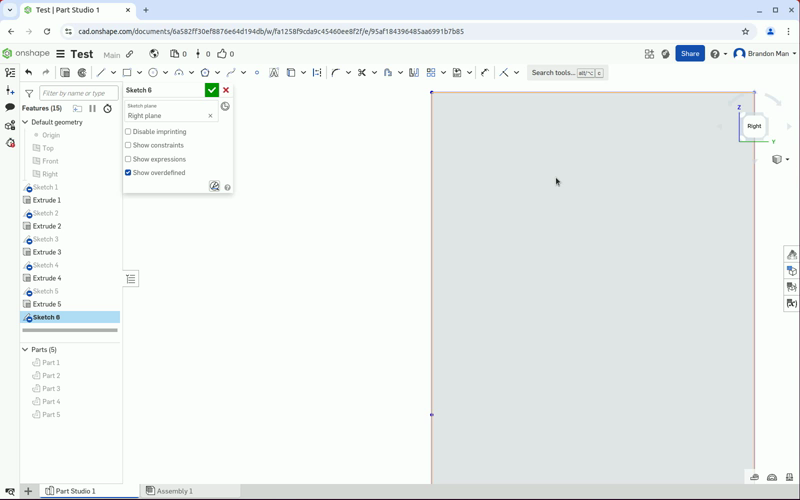
click(556, 177)
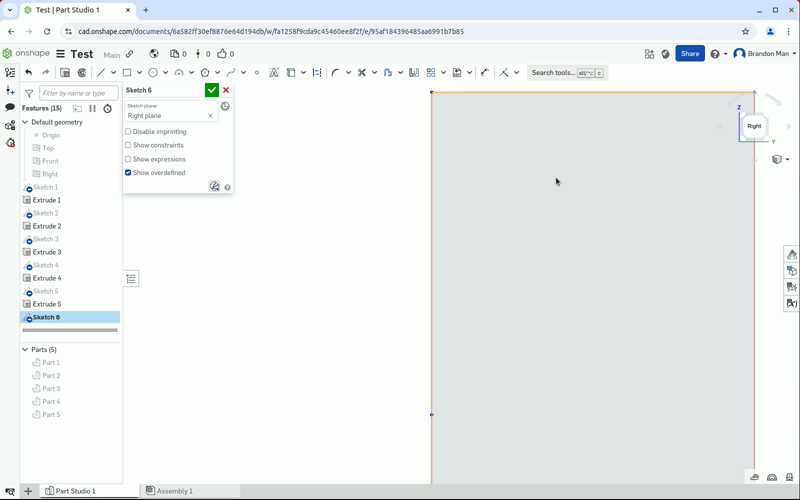
scroll(-6)
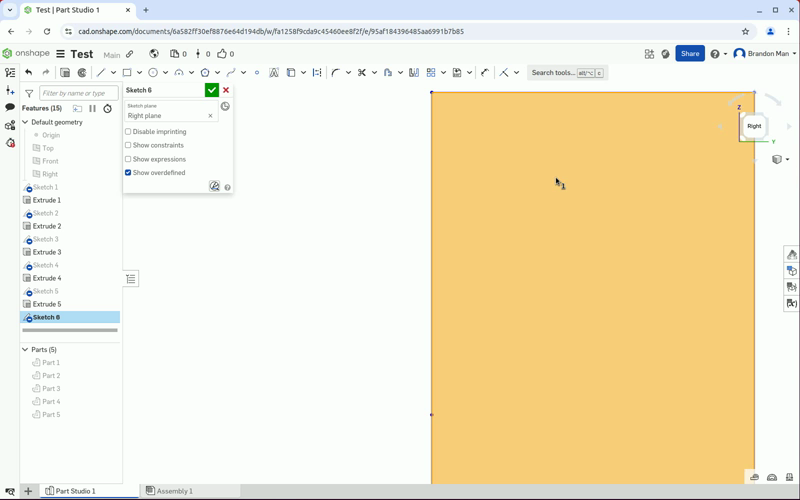
scroll(-6)
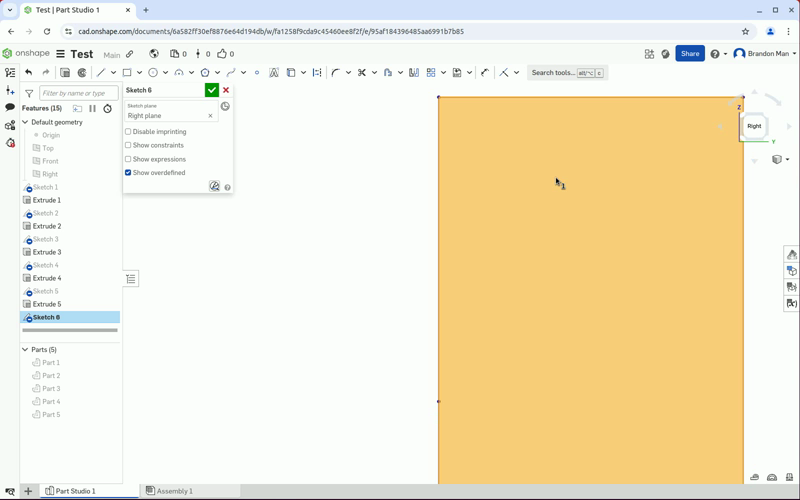
scroll(-6)
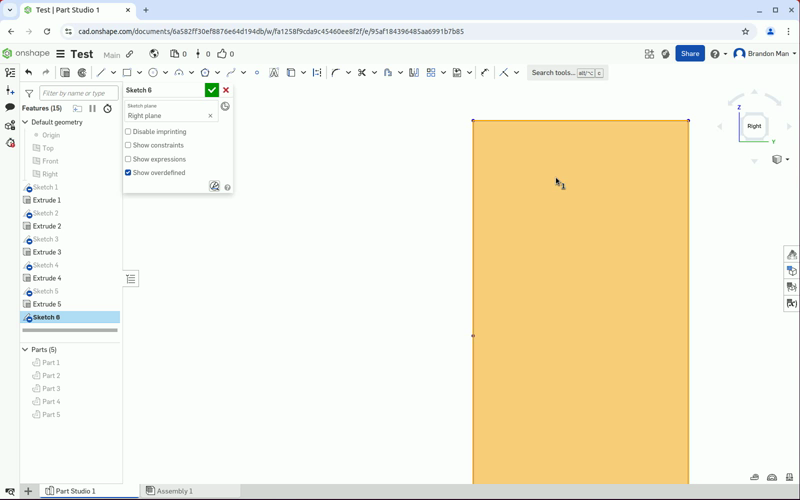
scroll(-6)
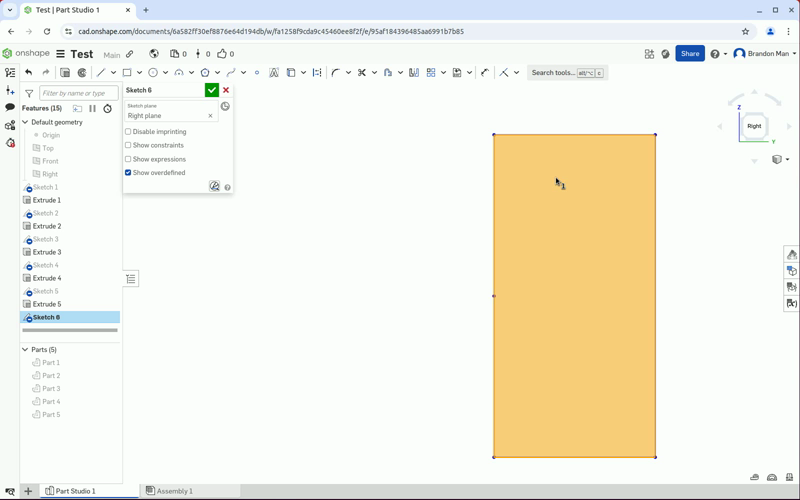
scroll(-6)
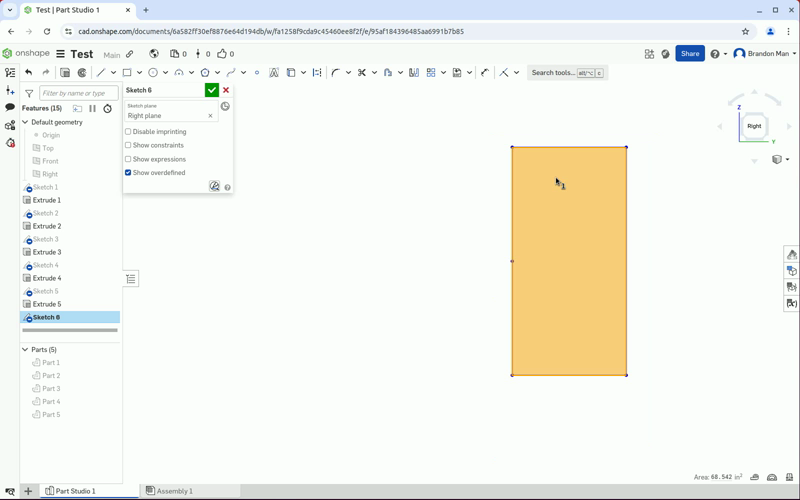
scroll(-6)
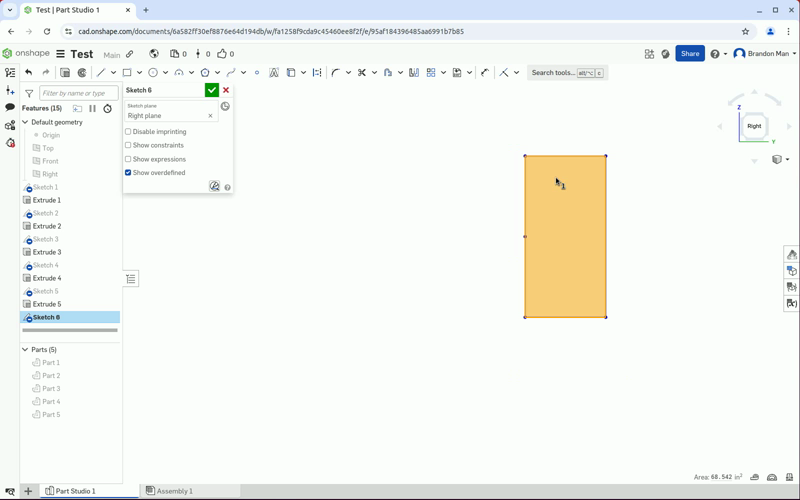
scroll(-6)
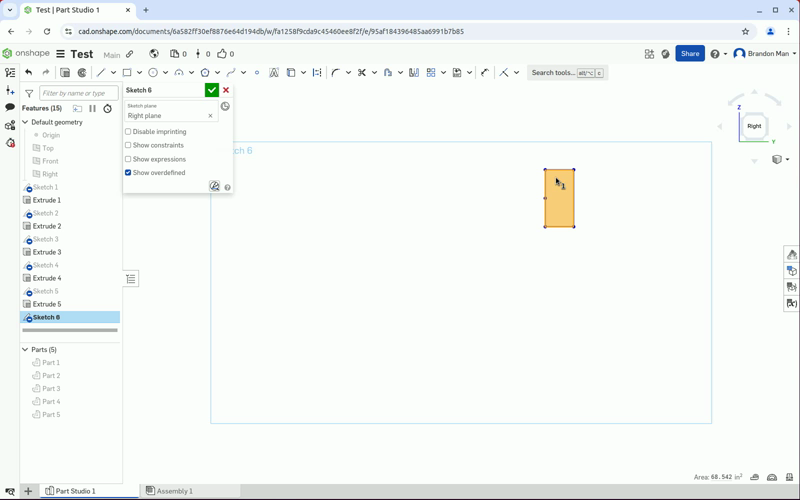
mouse_move(73, 352)
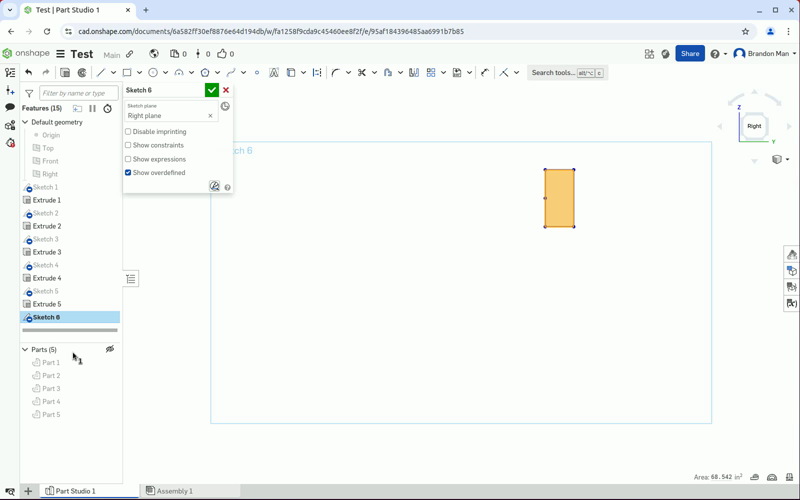
key(shift+y)
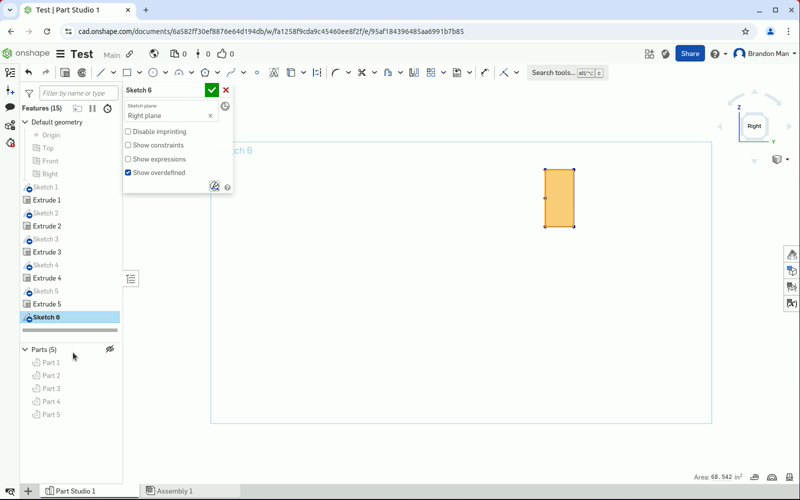
key(shift+e)
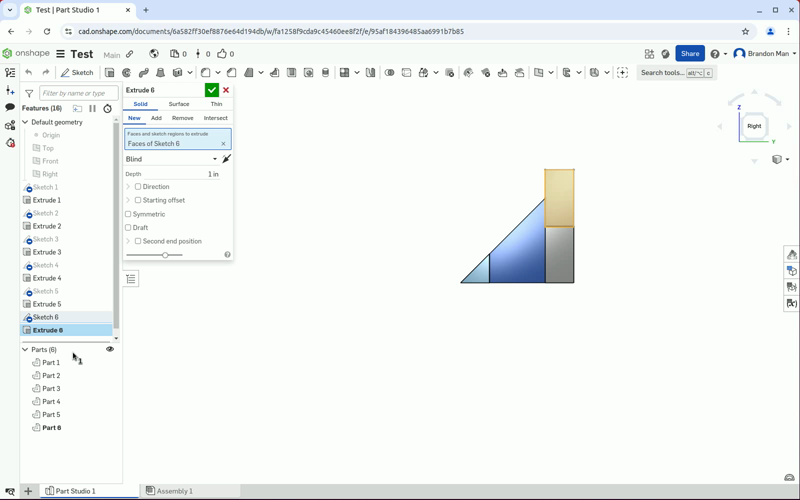
mouse_move(143, 106)
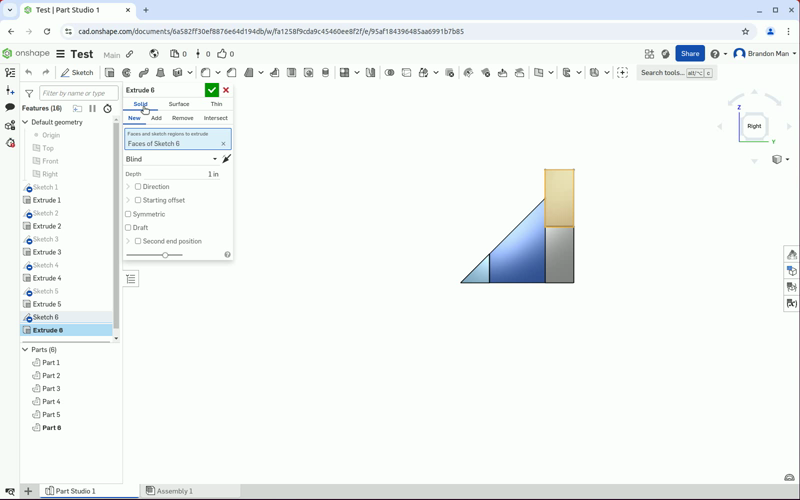
click(143, 106)
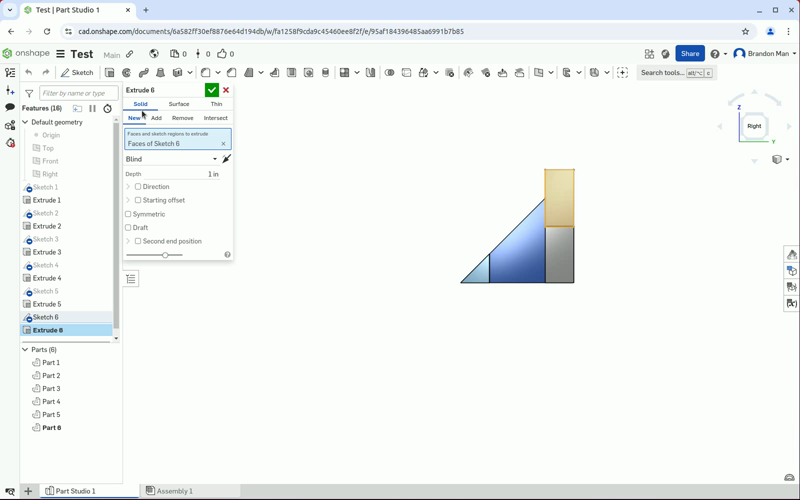
mouse_move(137, 120)
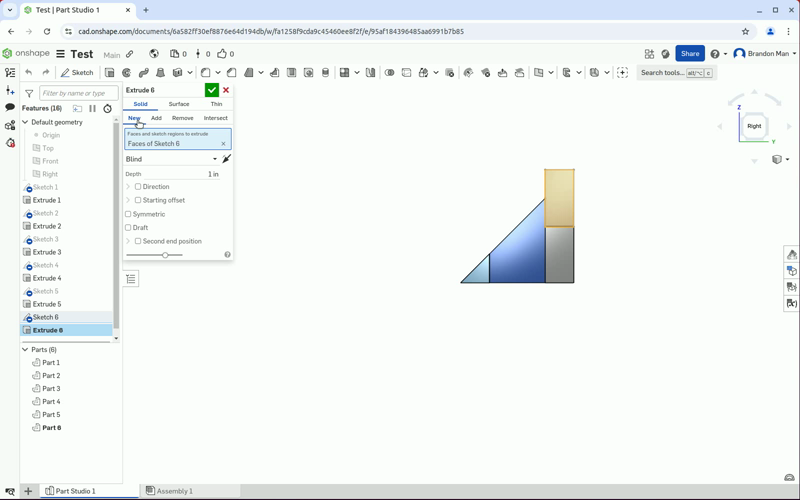
click(137, 120)
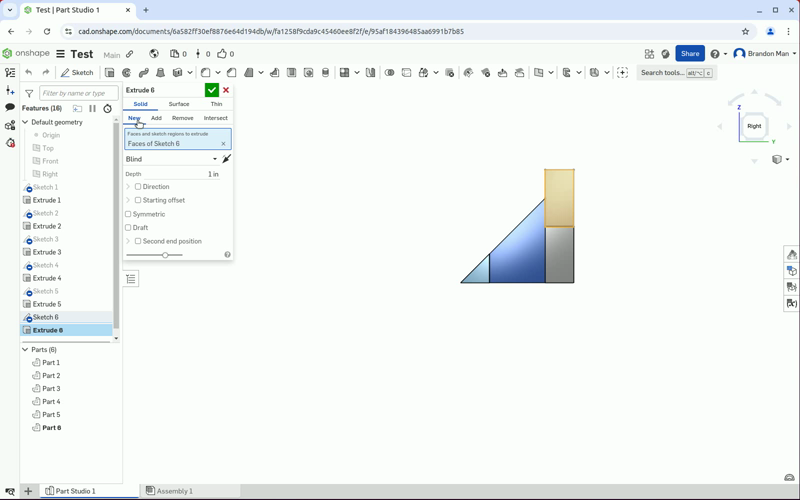
key(tab, 4)
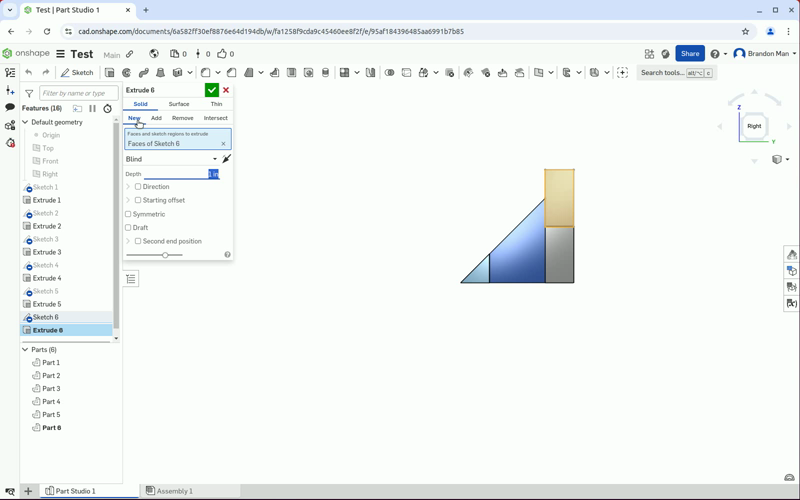
text(11.554)
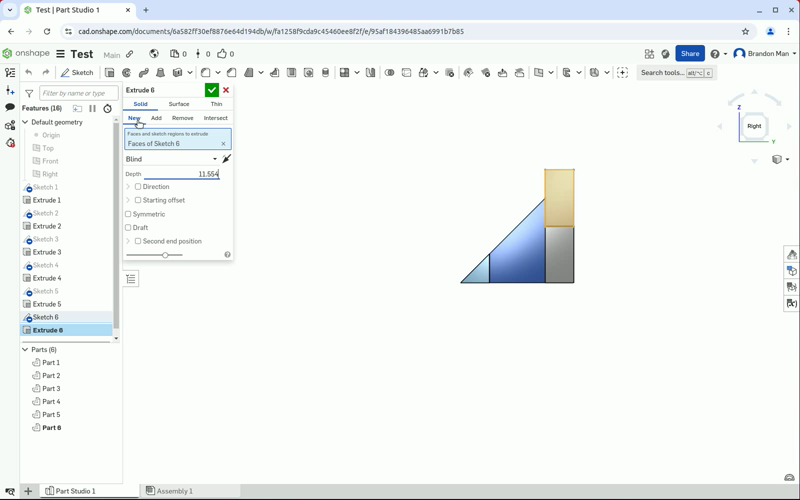
key(tab, 3)
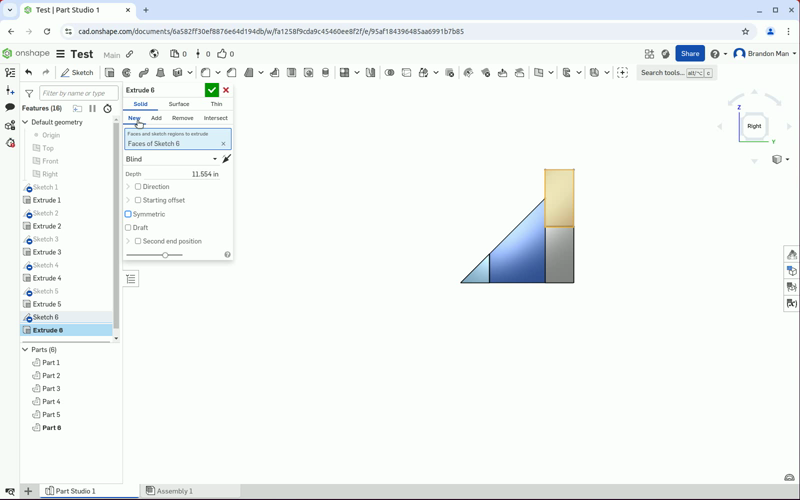
key(space)
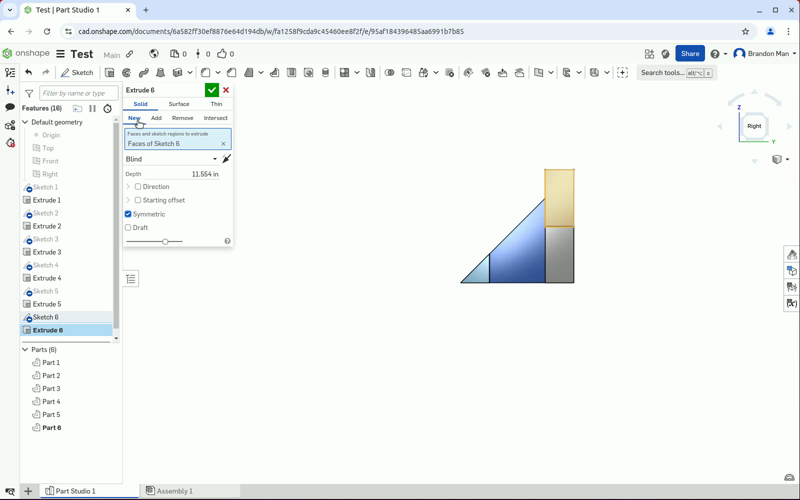
key(enter)
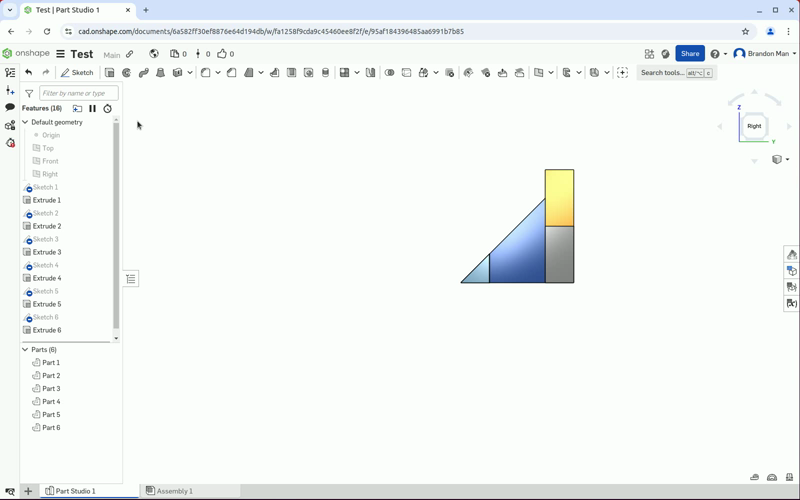
key(shift+h)
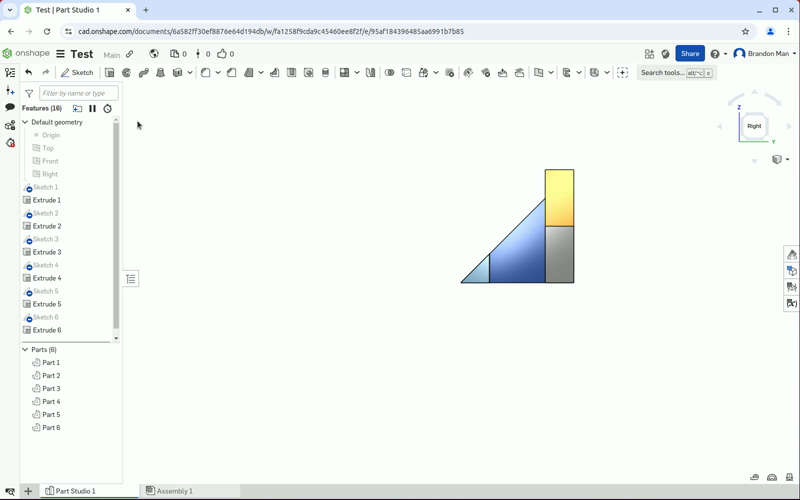
key(shift+h)
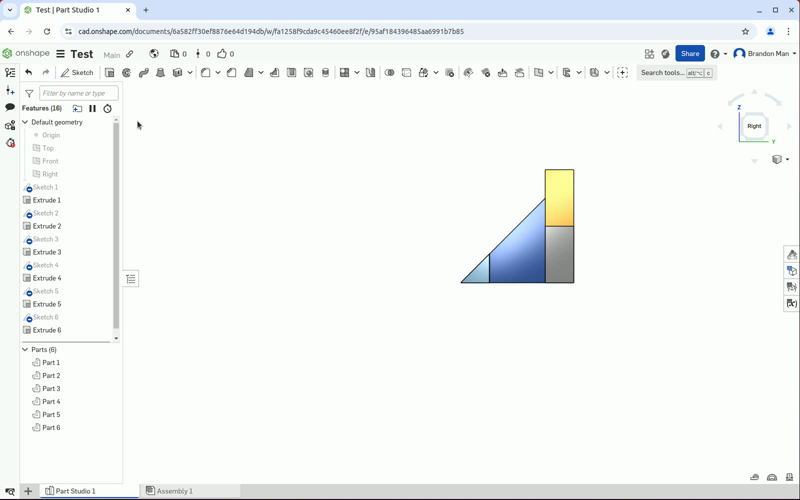
mouse_move(69, 189)
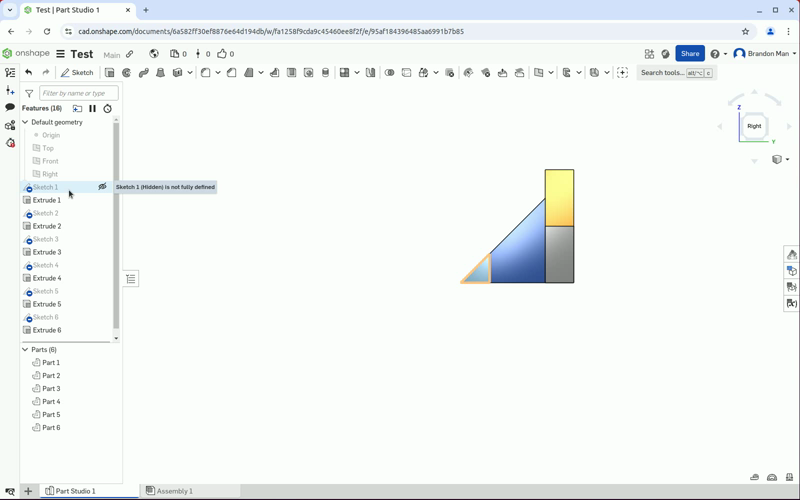
click(69, 189)
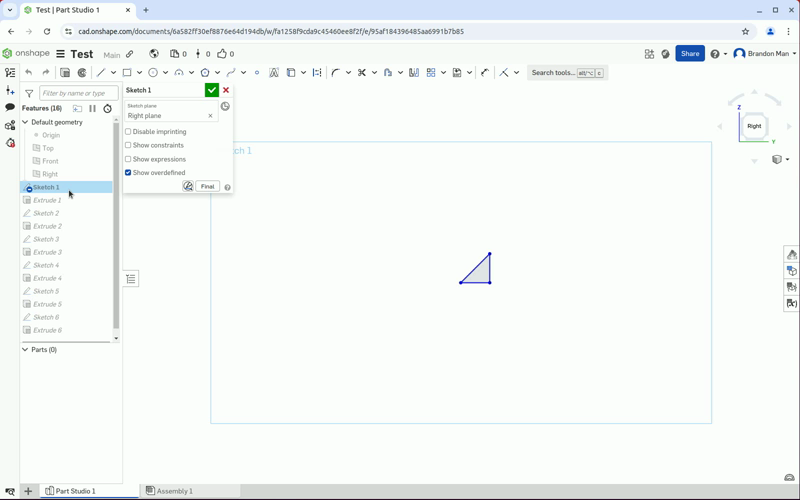
mouse_move(229, 92)
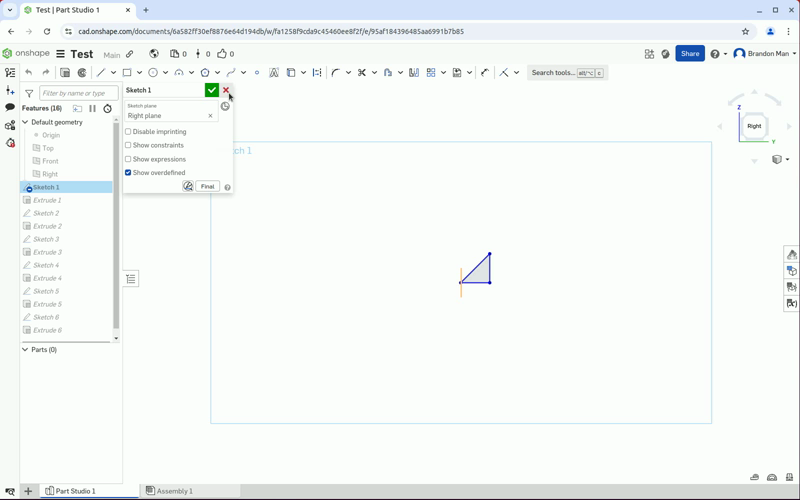
click(229, 92)
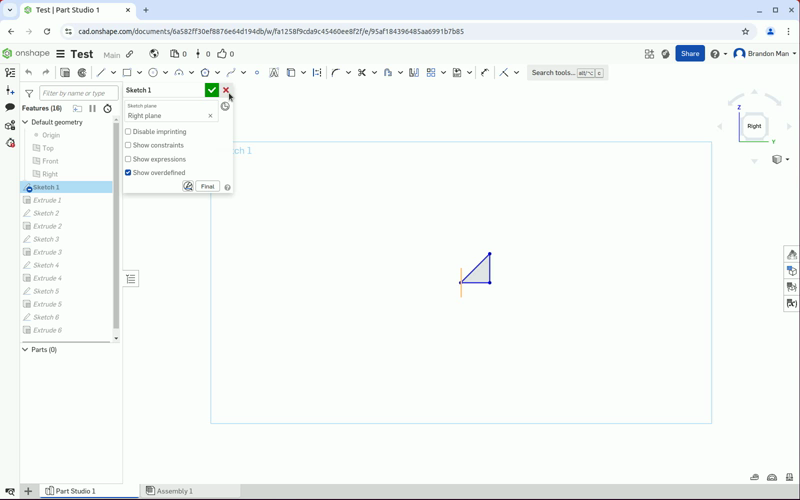
key(shift+s)
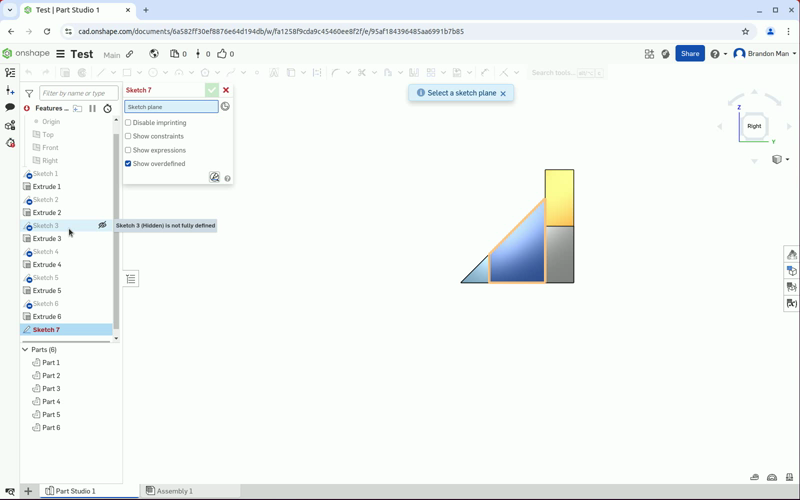
scroll(3)
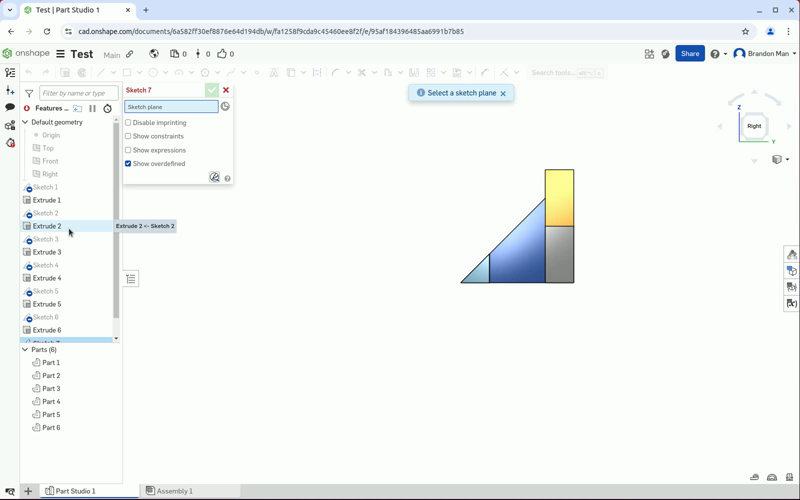
mouse_move(69, 176)
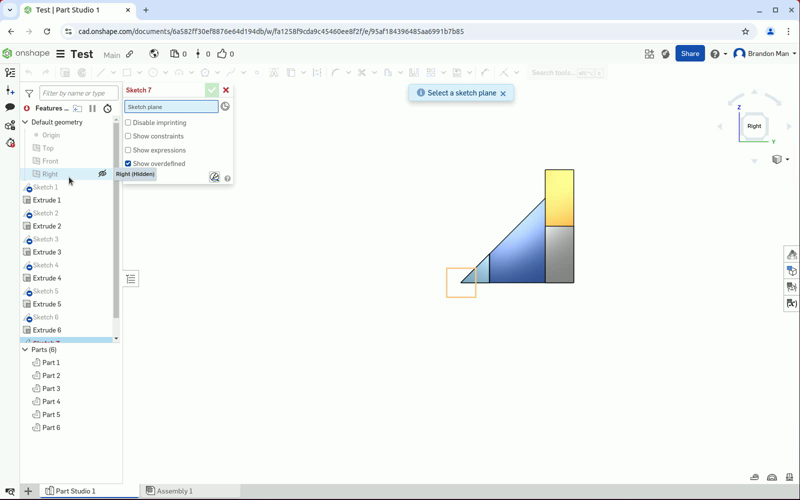
click(69, 176)
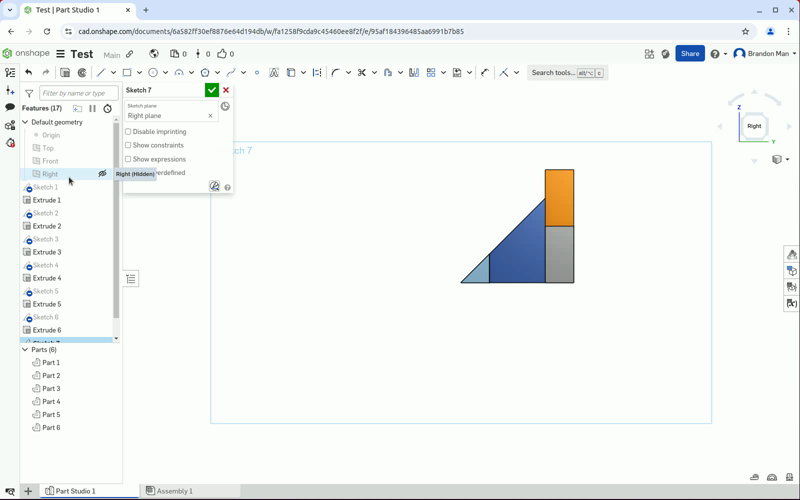
mouse_move(73, 352)
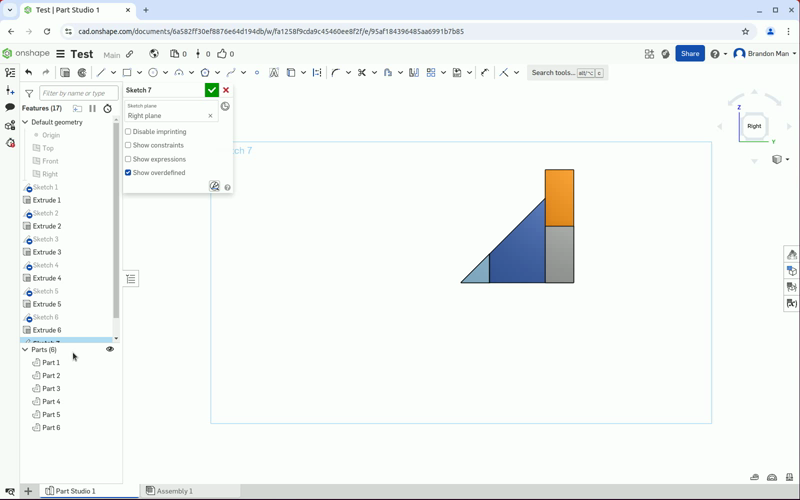
key(y)
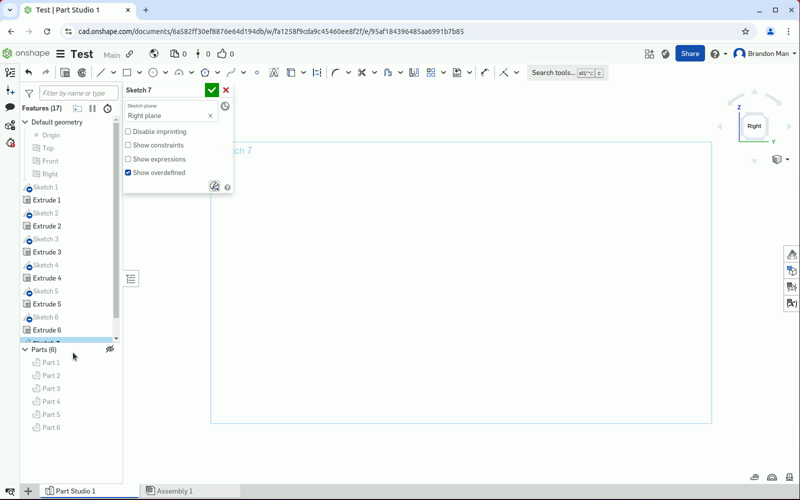
key(l)
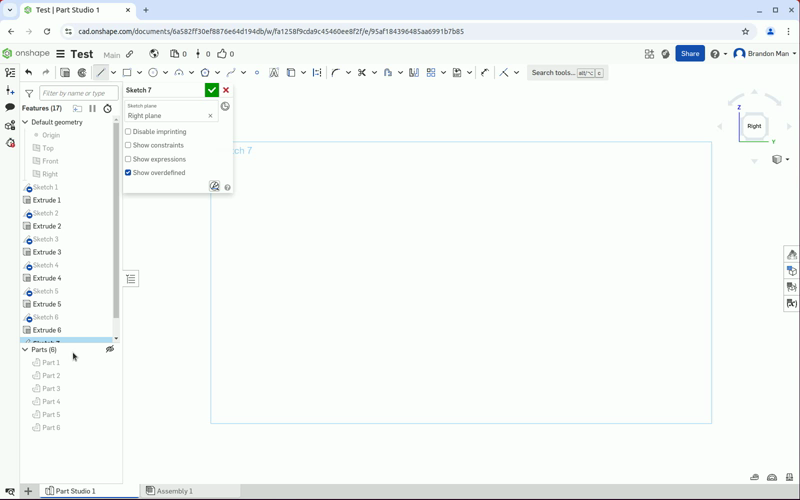
key_down(shift)
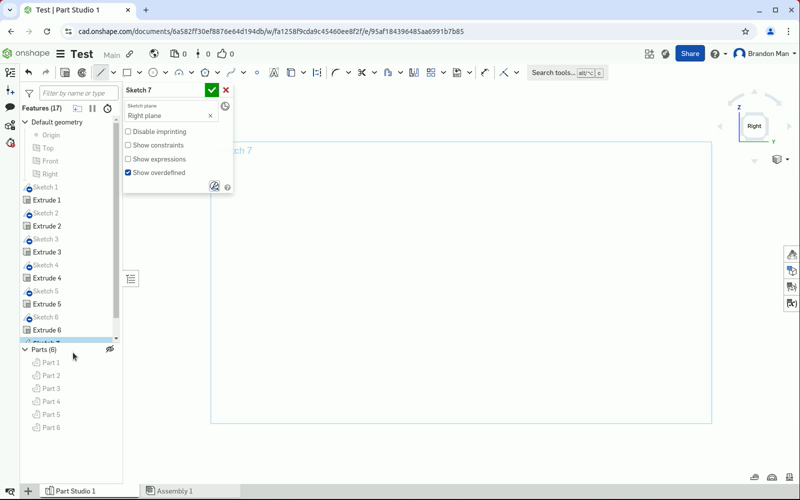
mouse_move(489, 282)
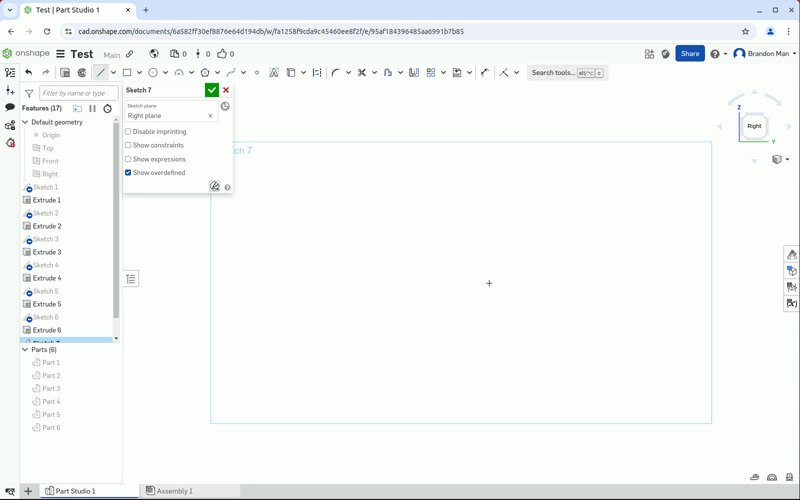
click(489, 282)
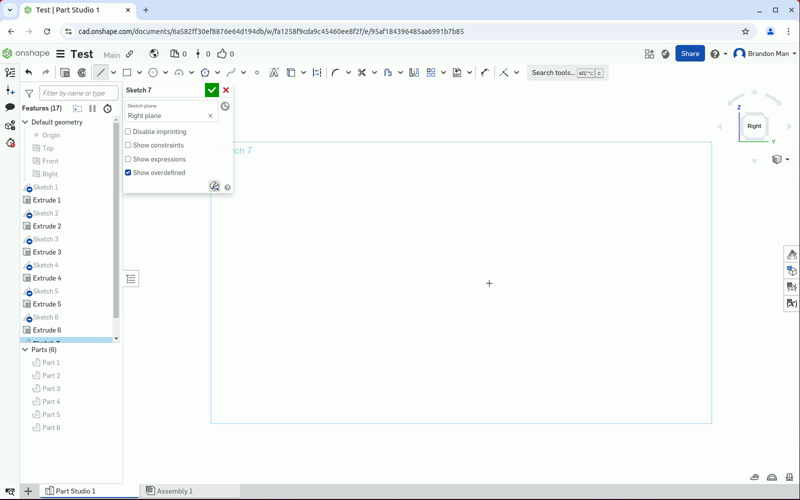
key_up(shift)
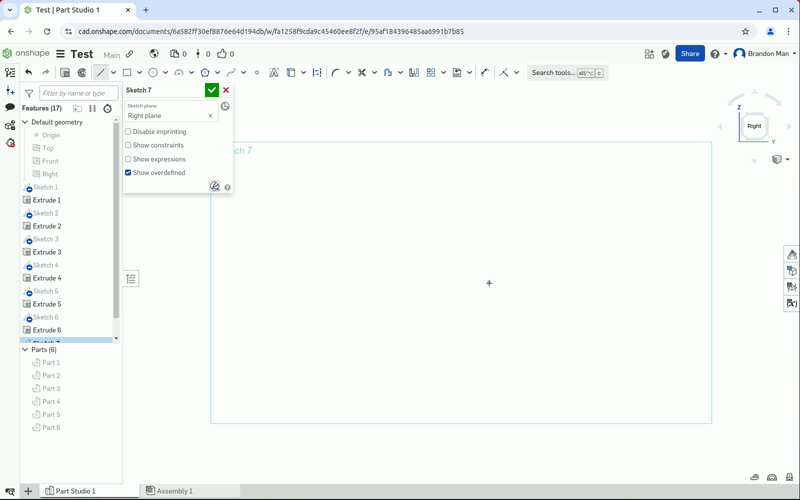
key_down(shift)
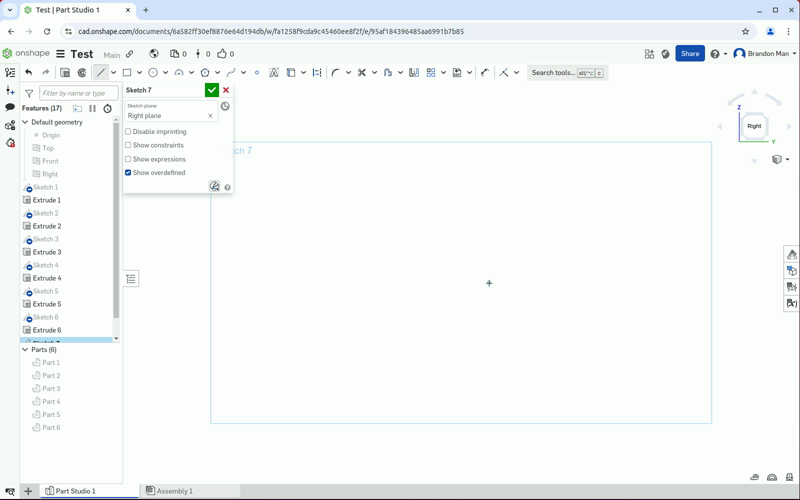
mouse_move(519, 282)
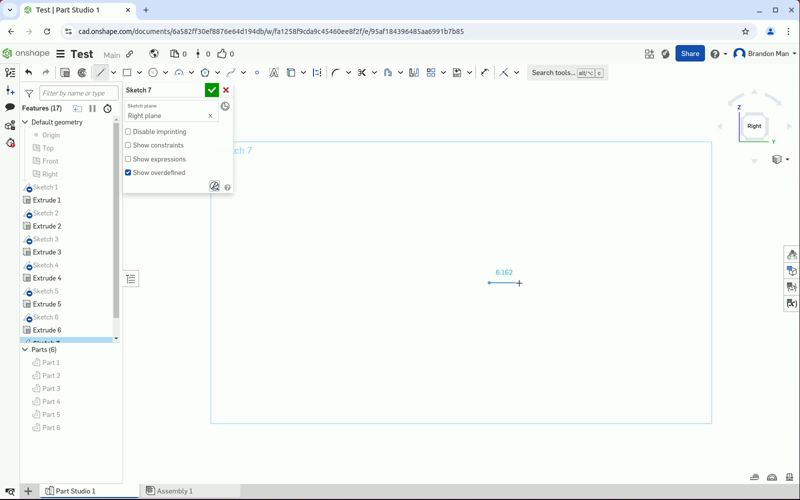
mouse_move(545, 282)
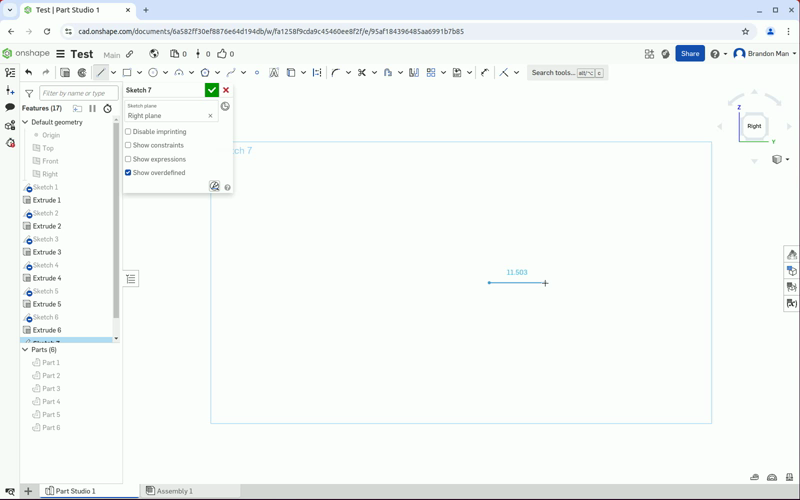
click(545, 282)
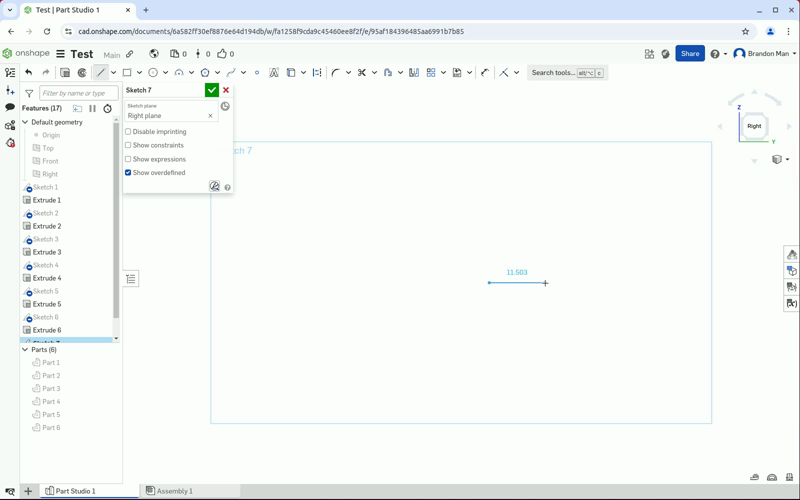
key_up(shift)
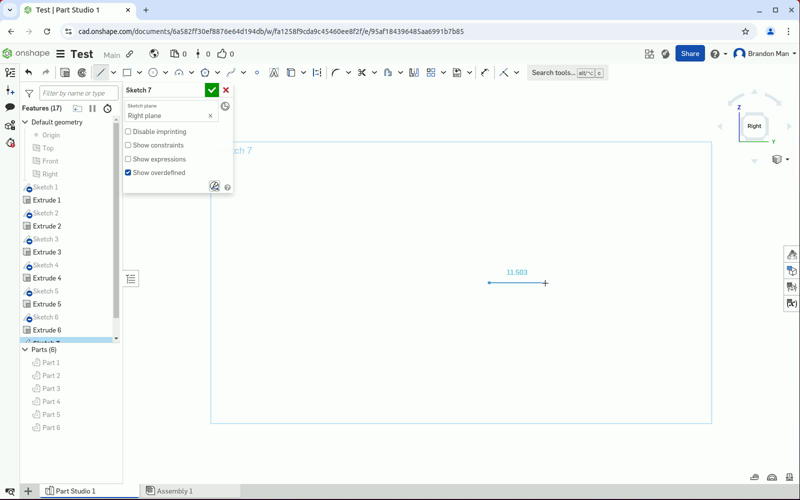
key_down(shift)
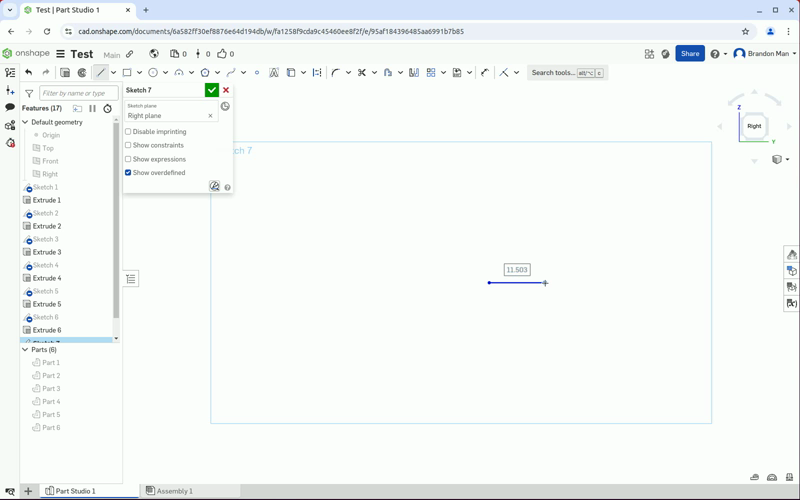
mouse_move(575, 282)
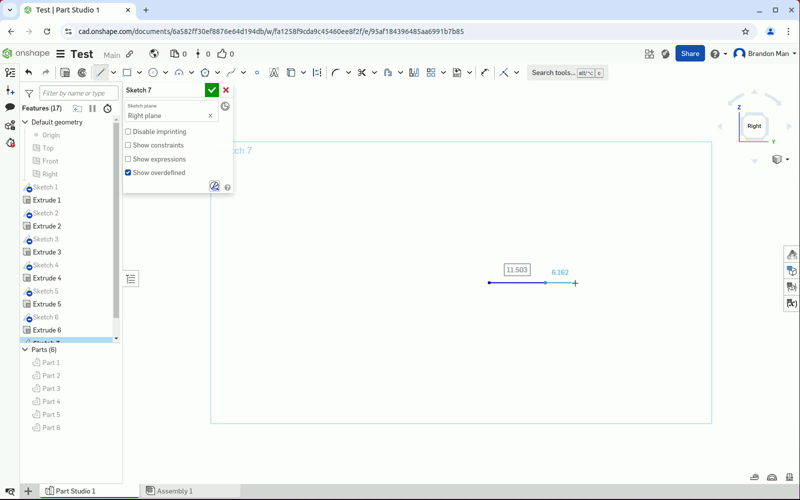
mouse_move(545, 226)
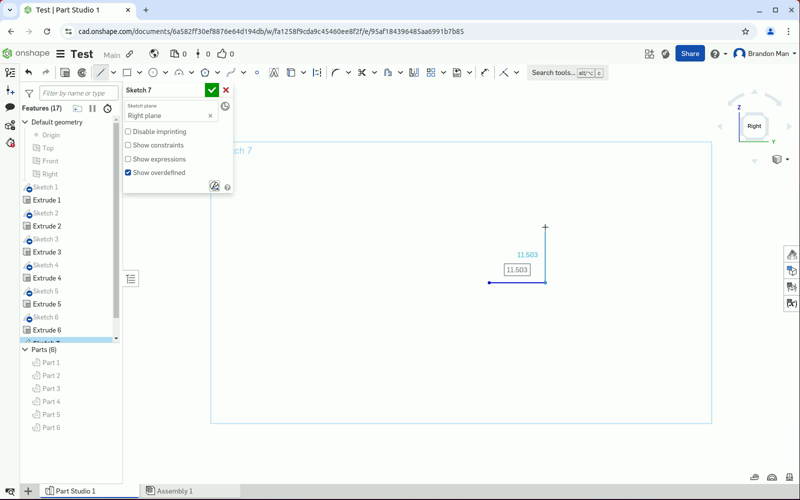
click(545, 226)
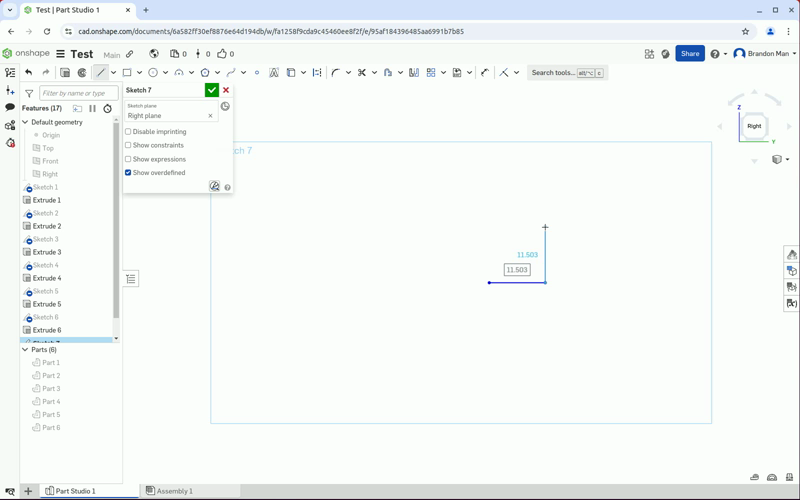
key_up(shift)
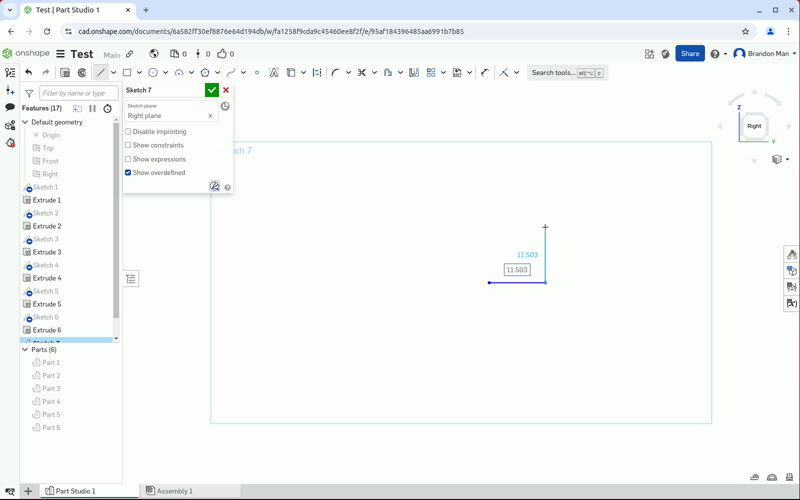
key_down(shift)
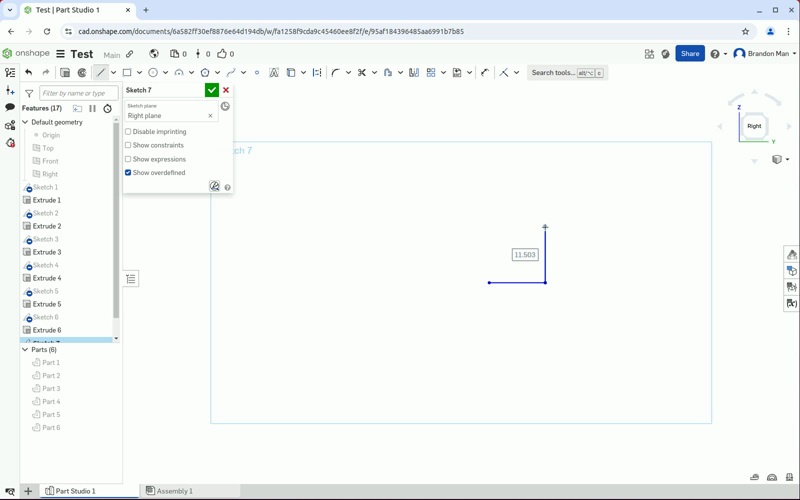
mouse_move(575, 226)
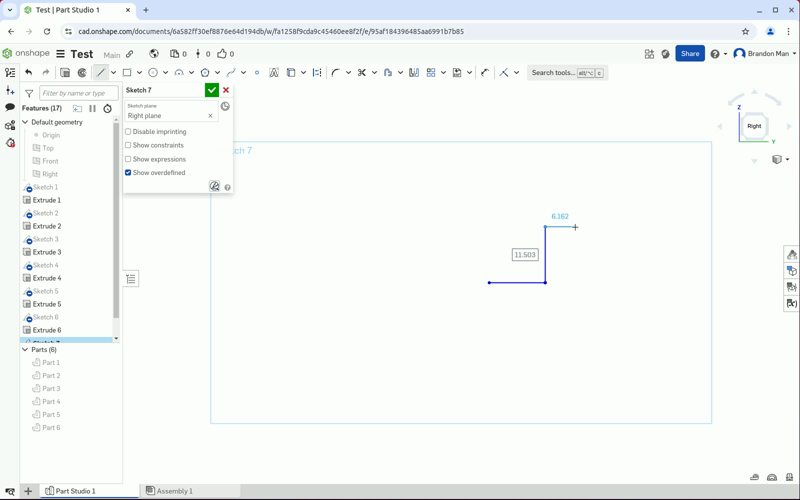
mouse_move(545, 198)
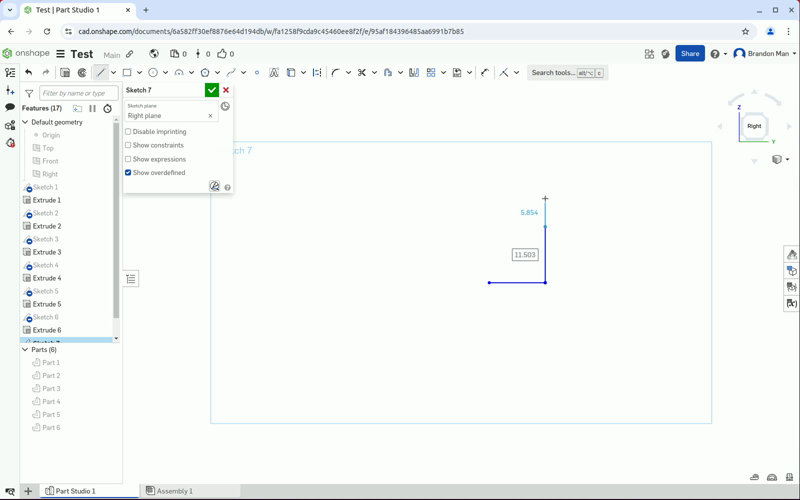
click(545, 198)
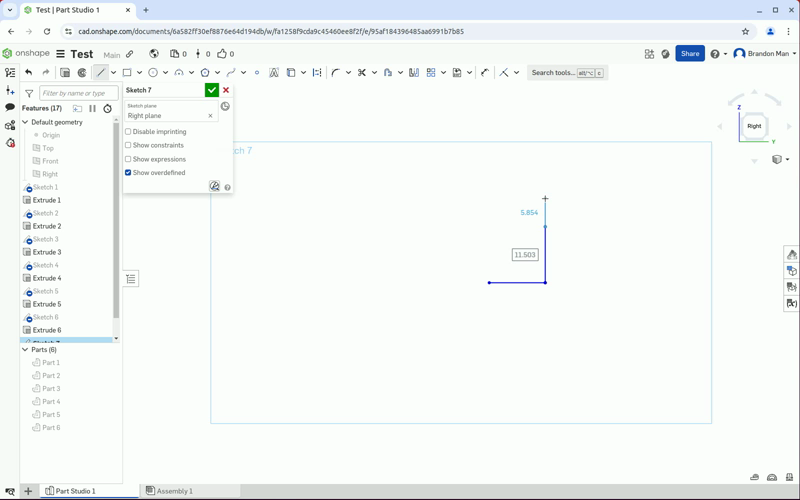
key_up(shift)
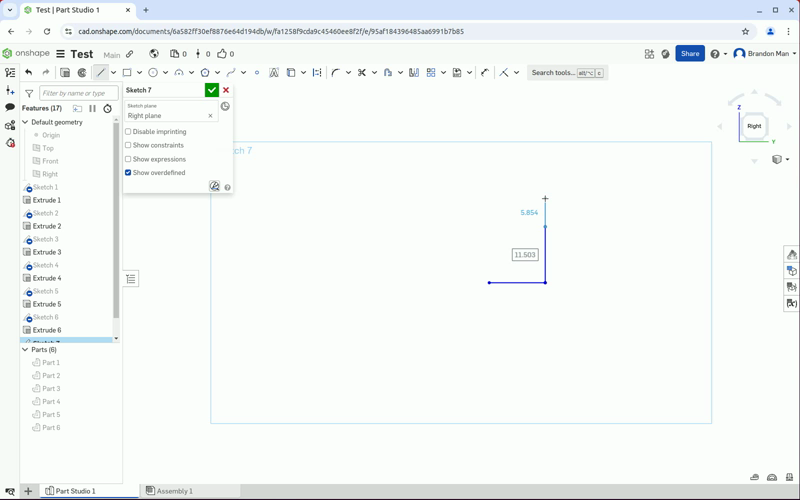
key_down(shift)
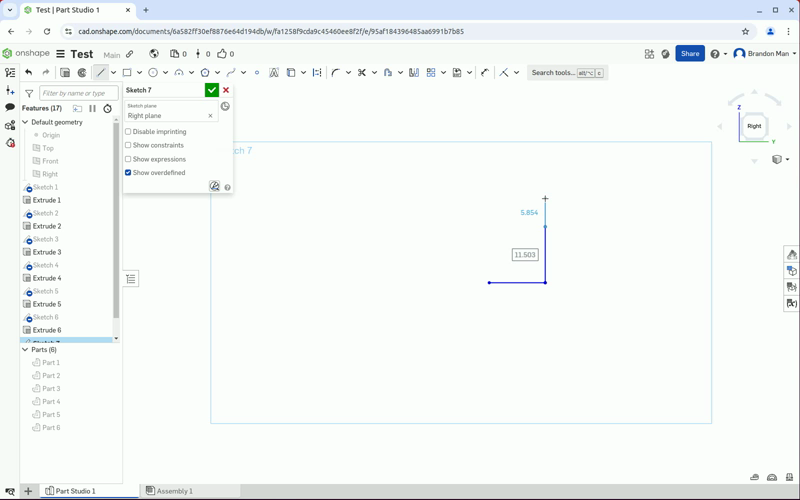
mouse_move(489, 254)
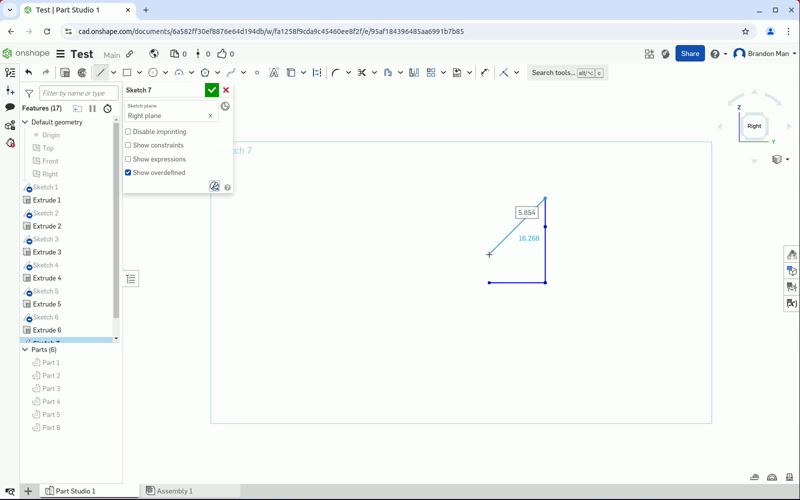
click(489, 254)
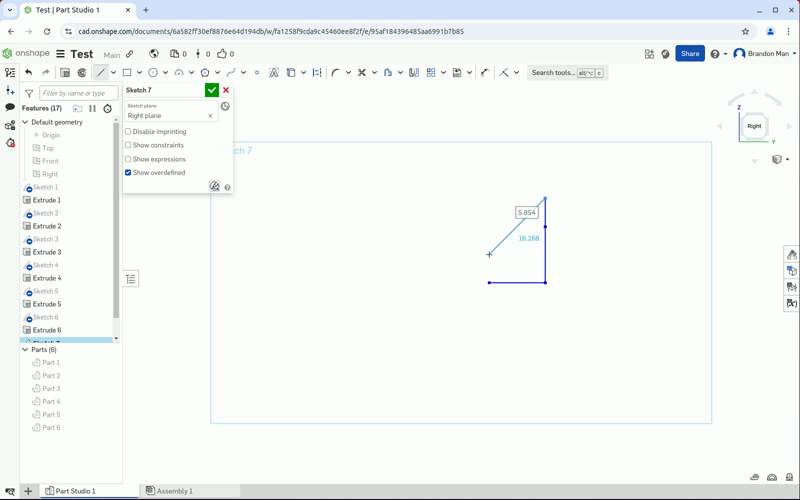
key_up(shift)
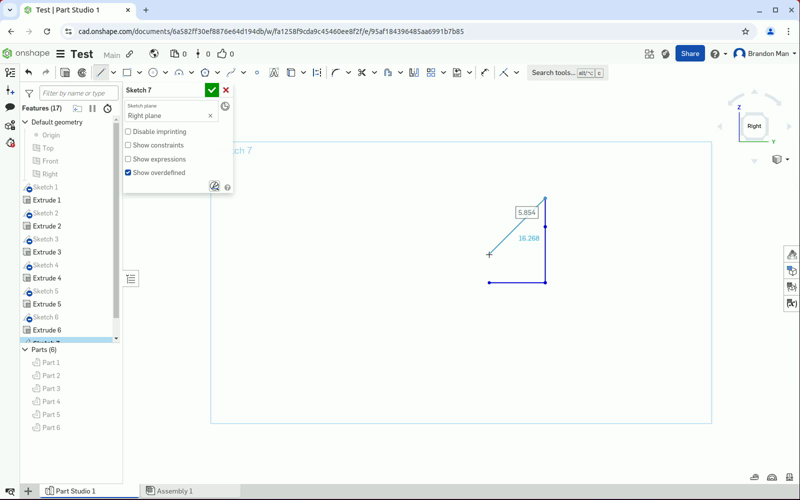
mouse_move(519, 254)
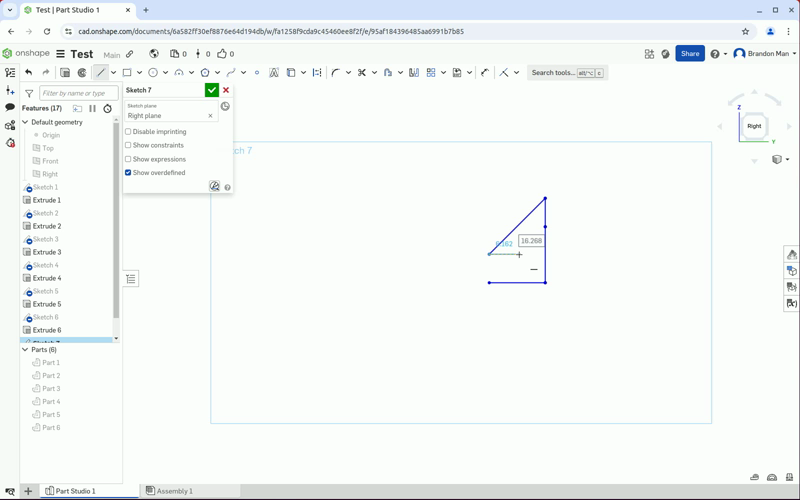
key_down(shift)
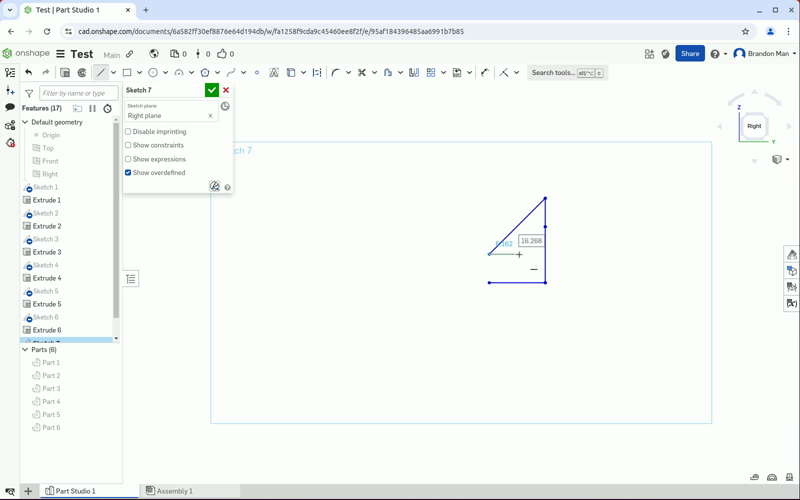
mouse_move(489, 282)
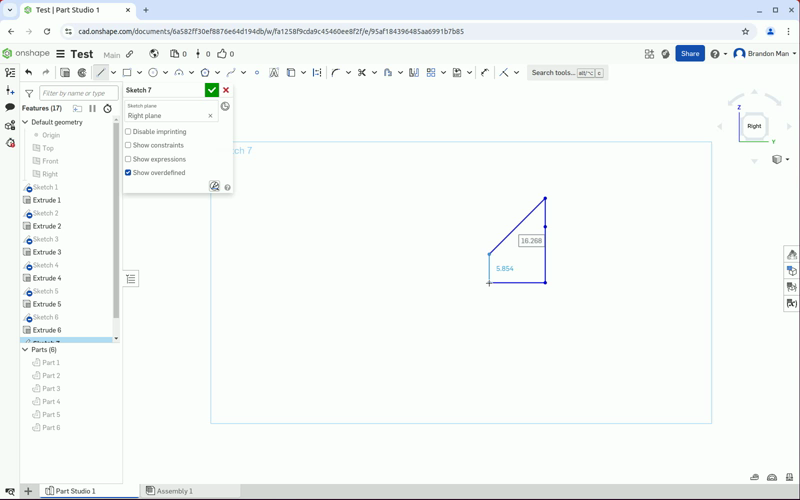
key_up(shift)
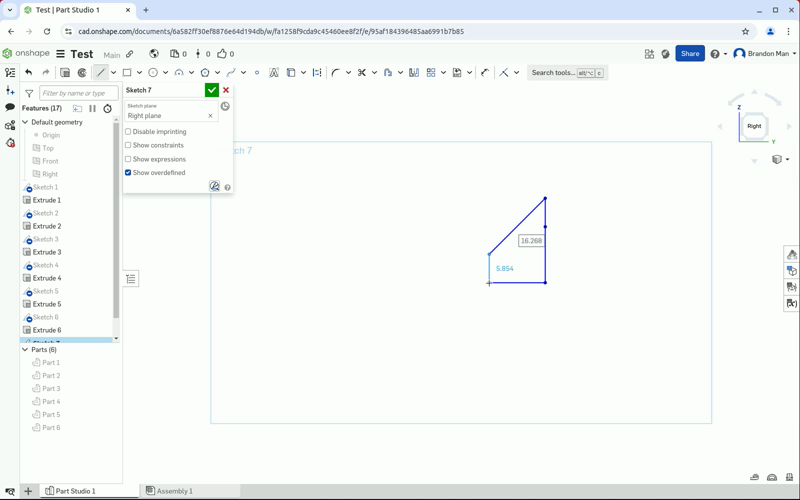
click(489, 282)
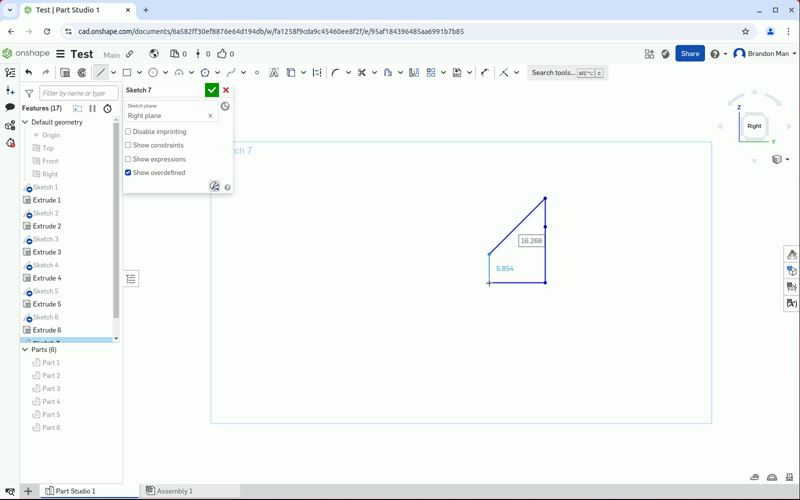
key(esc)
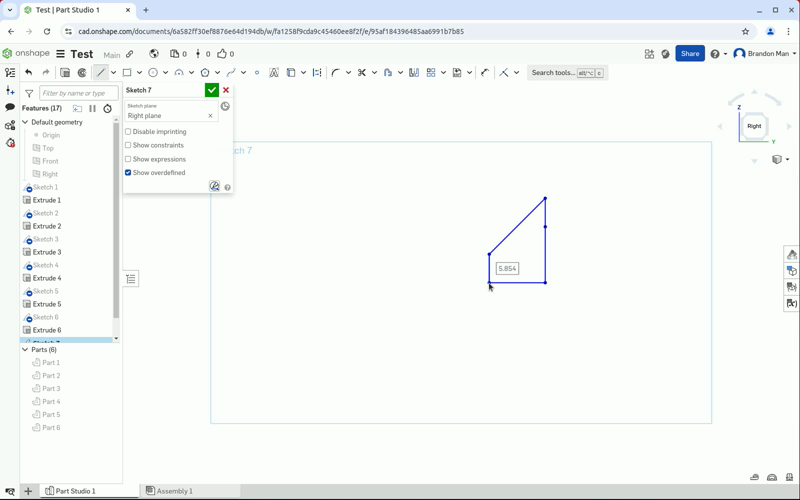
mouse_move(514, 234)
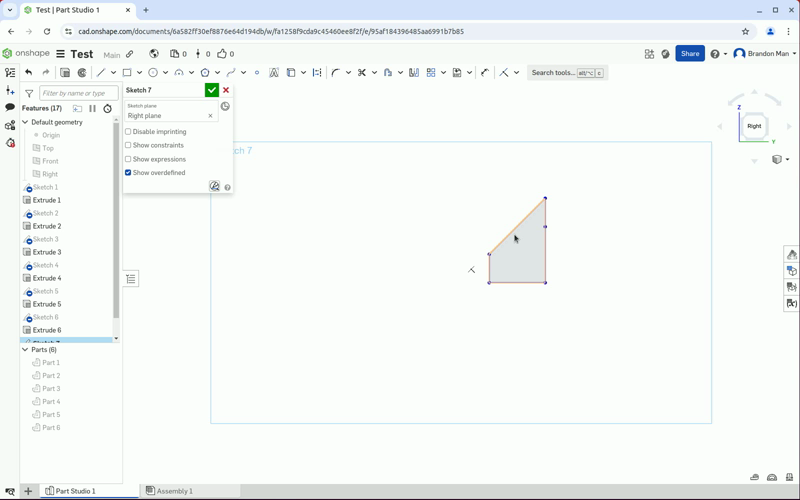
click(514, 234)
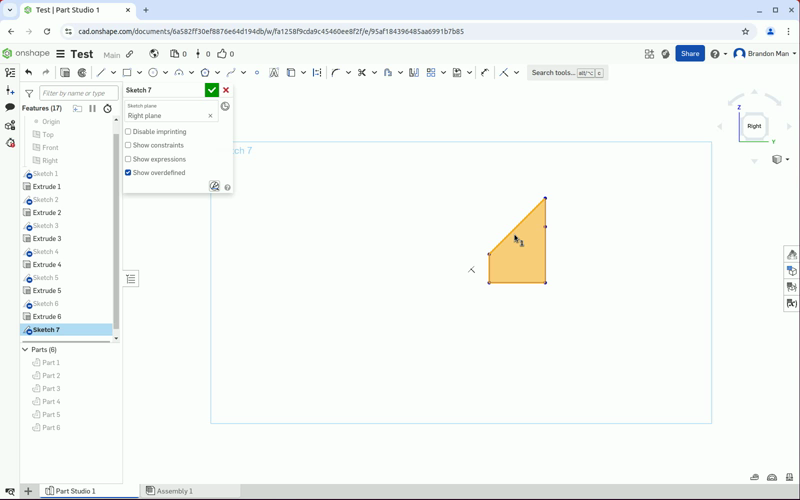
mouse_move(73, 352)
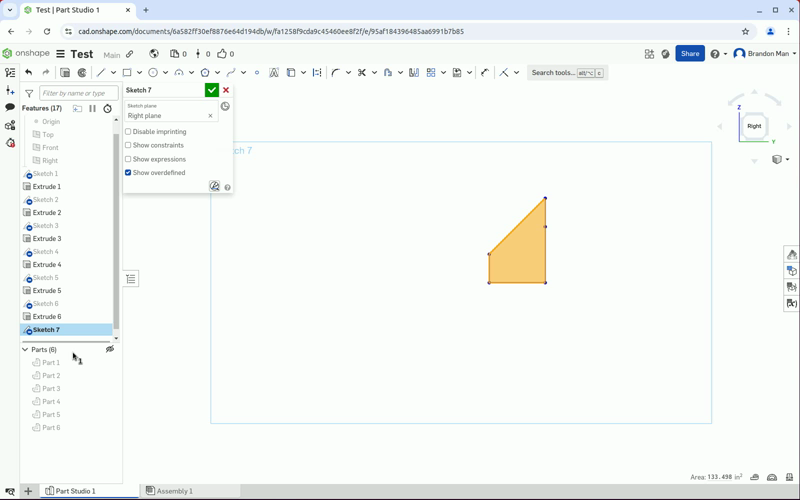
key(shift+y)
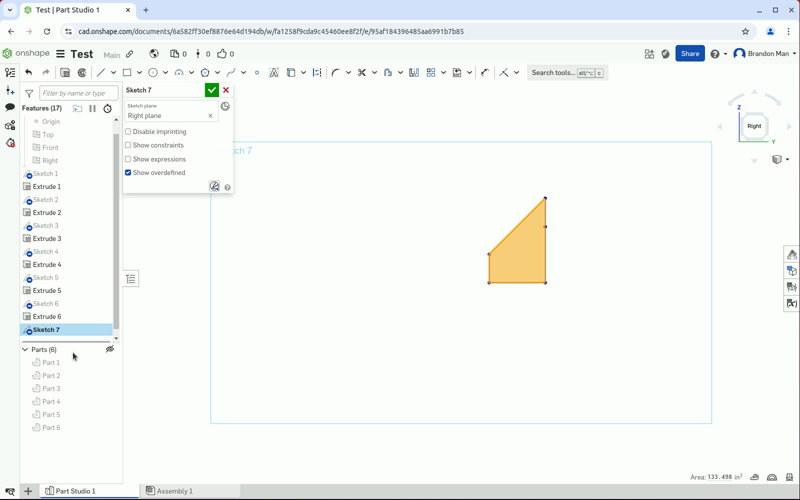
key(shift+e)
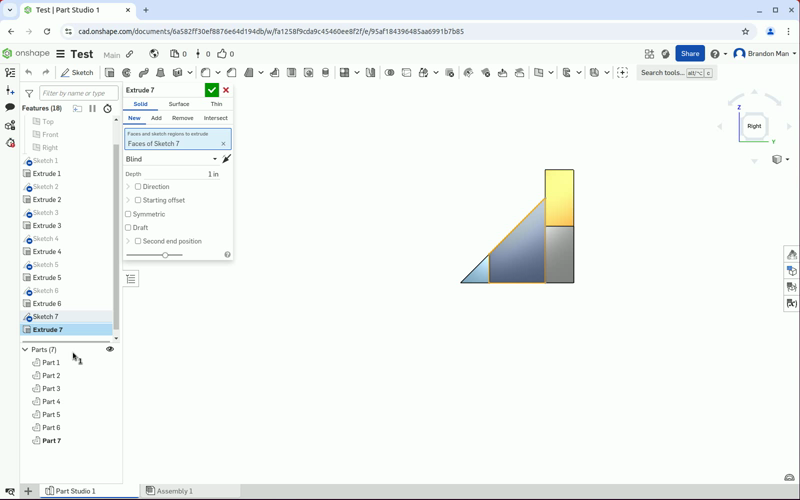
mouse_move(143, 106)
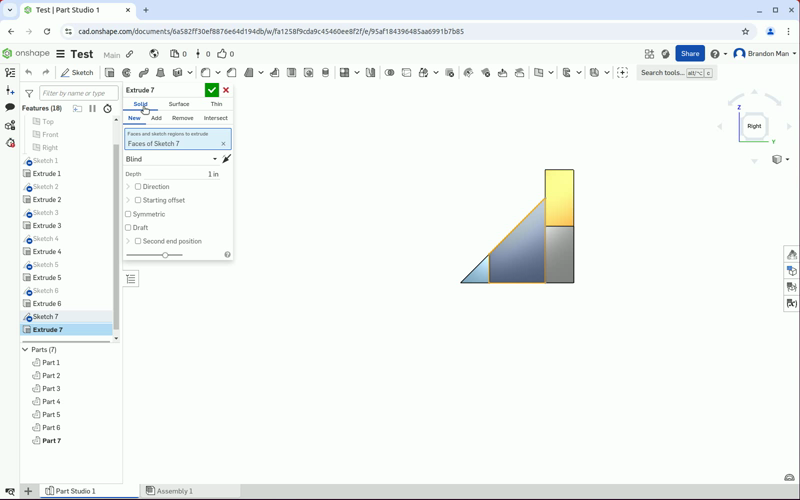
click(143, 106)
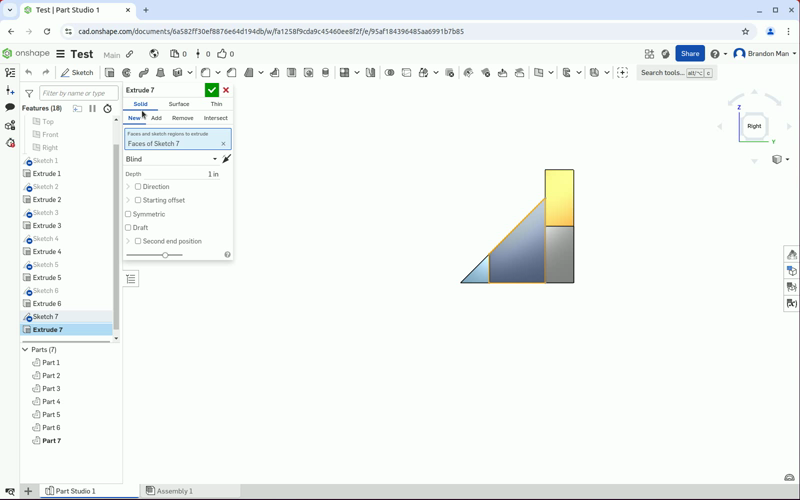
mouse_move(137, 120)
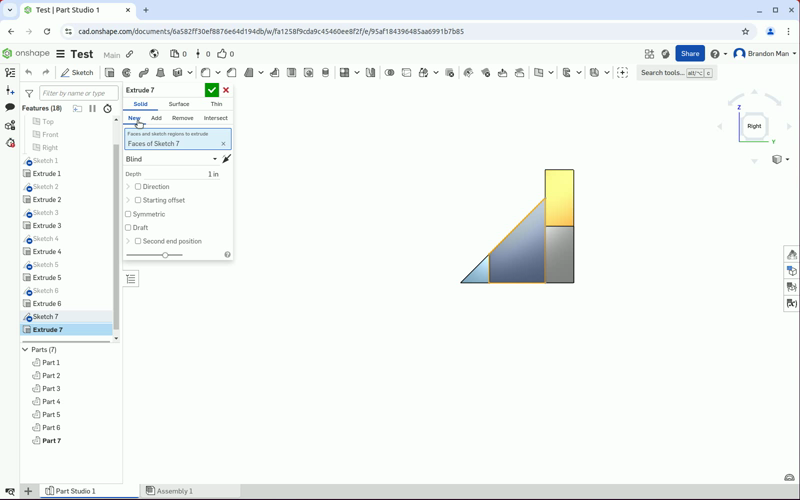
click(137, 120)
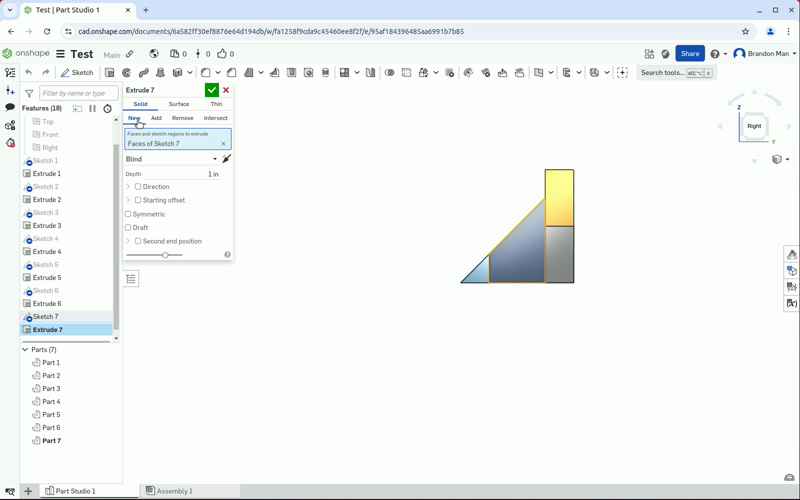
key(tab, 4)
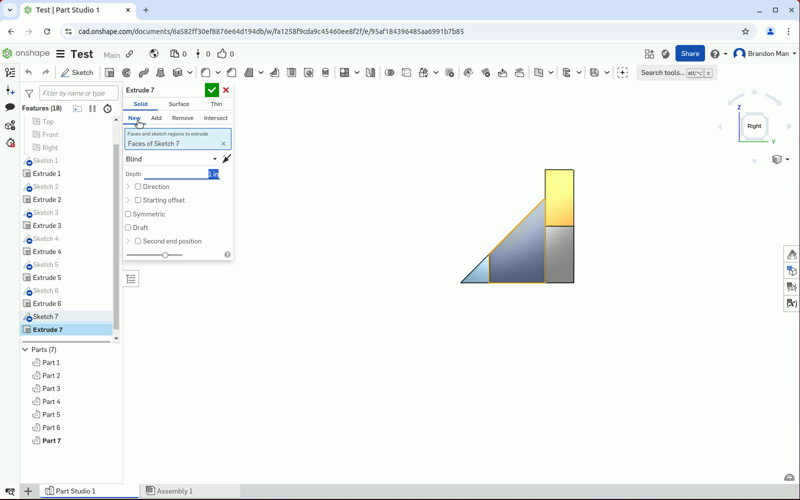
text(11.554)
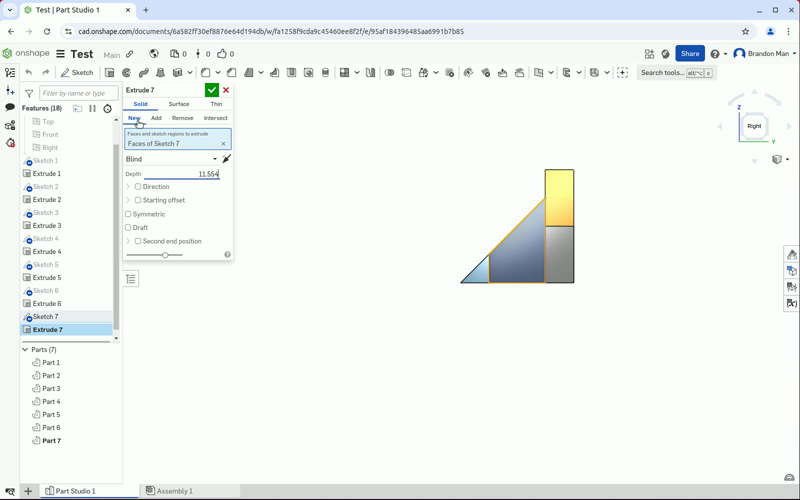
key(tab, 3)
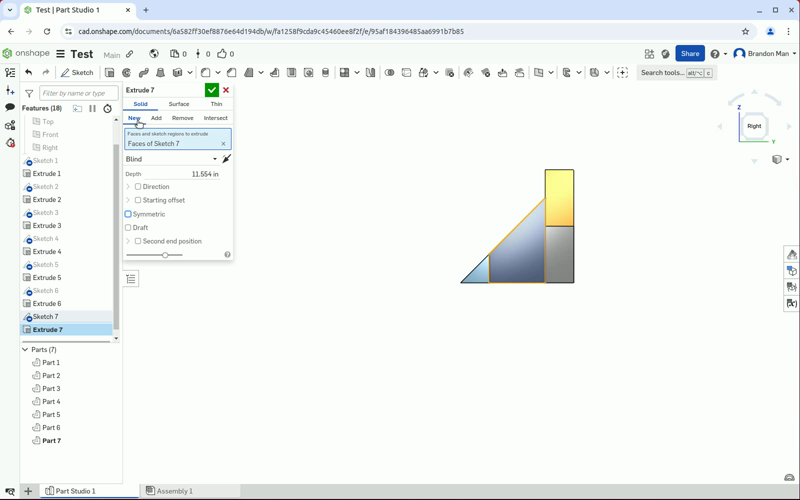
key(space)
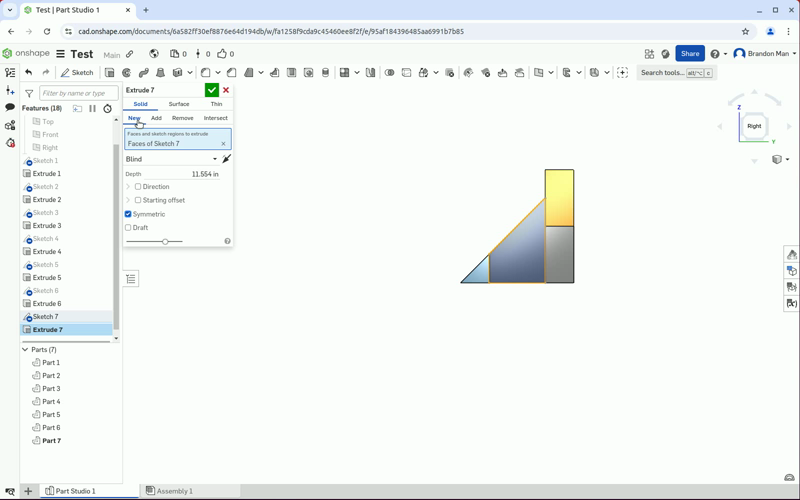
key(enter)
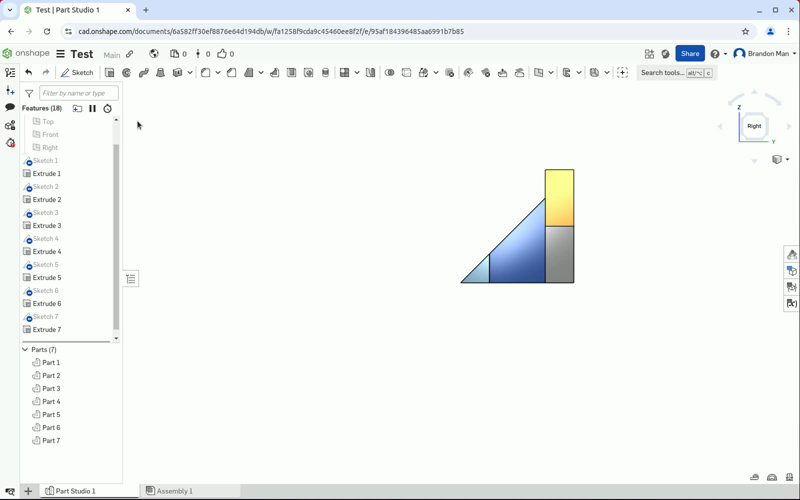
key(shift+h)
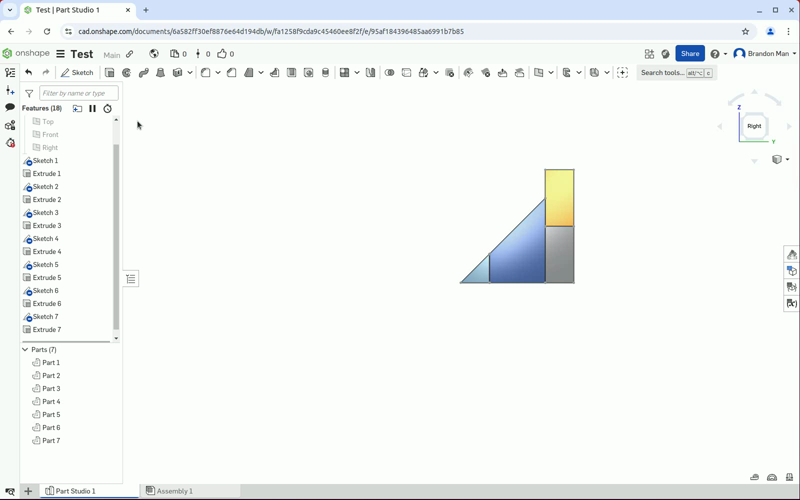
key(shift+h)
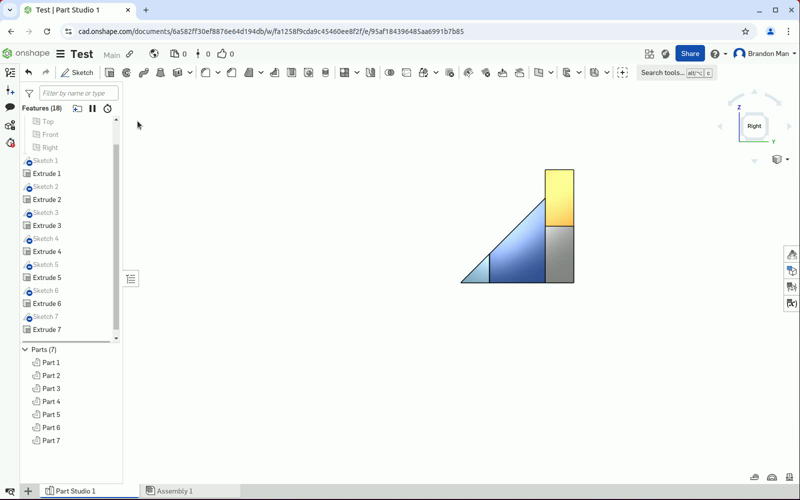
mouse_move(69, 163)
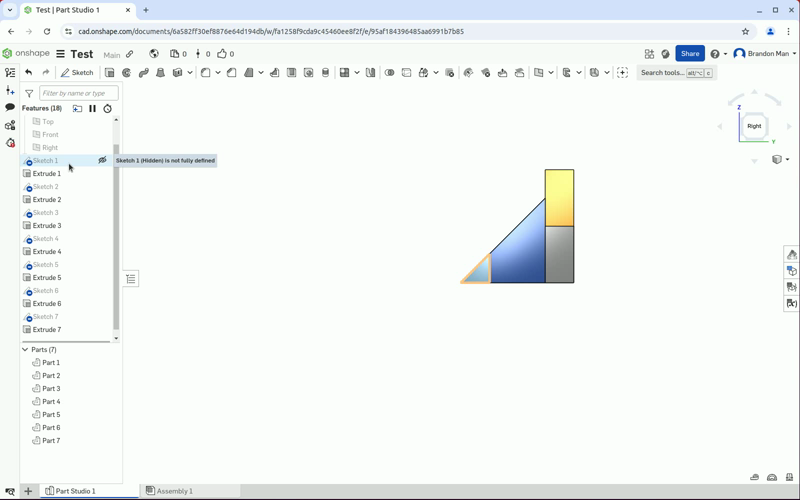
click(69, 163)
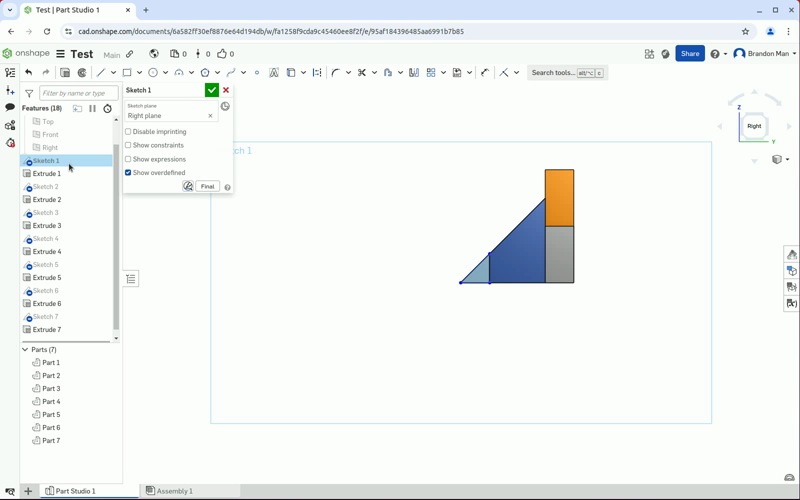
mouse_move(229, 92)
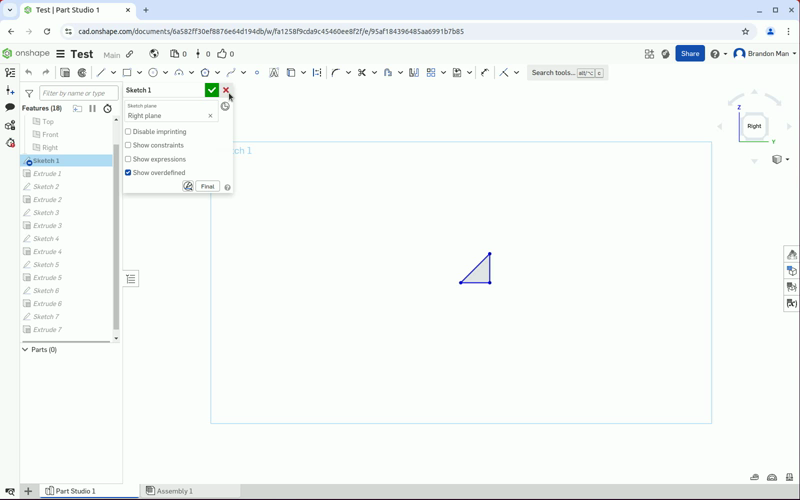
click(229, 92)
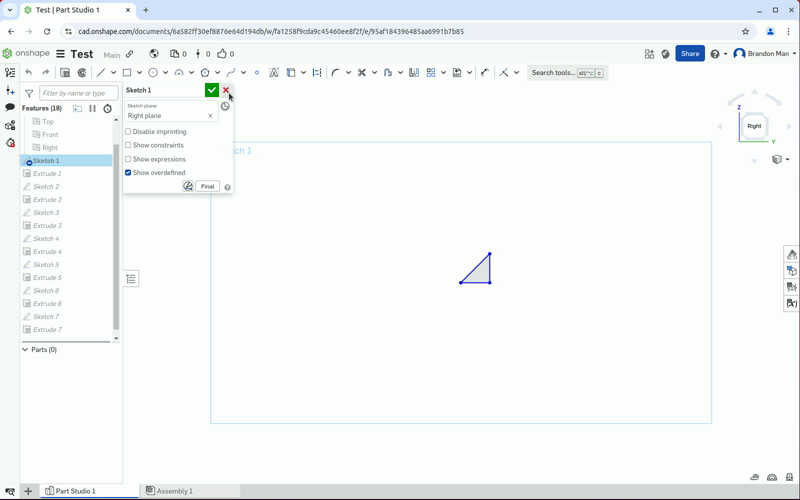
key(shift+s)
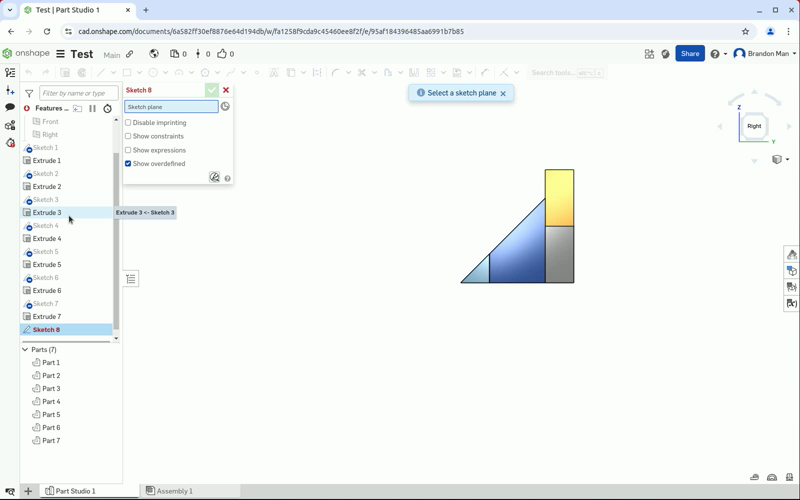
scroll(3)
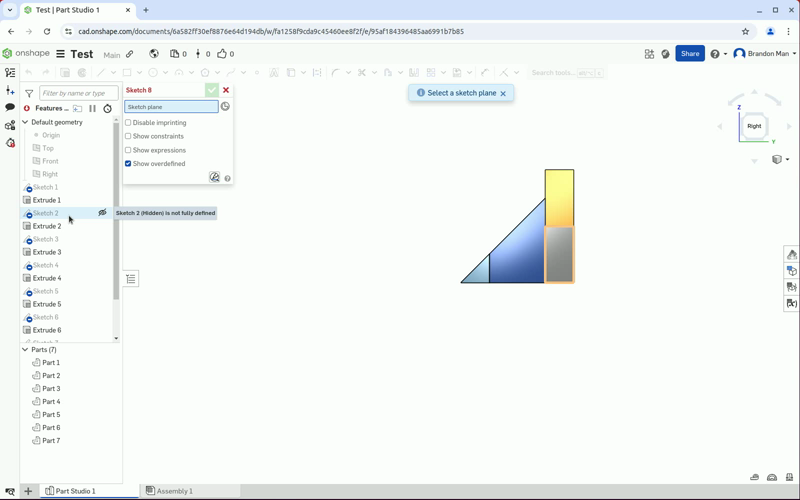
mouse_move(69, 176)
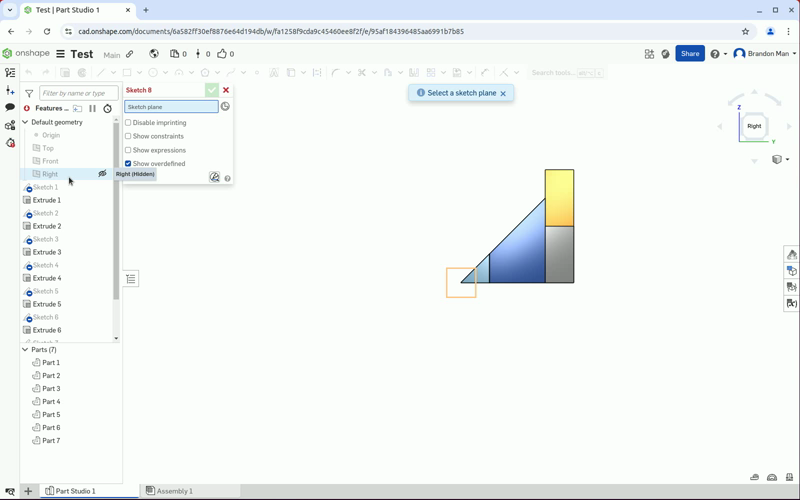
click(69, 176)
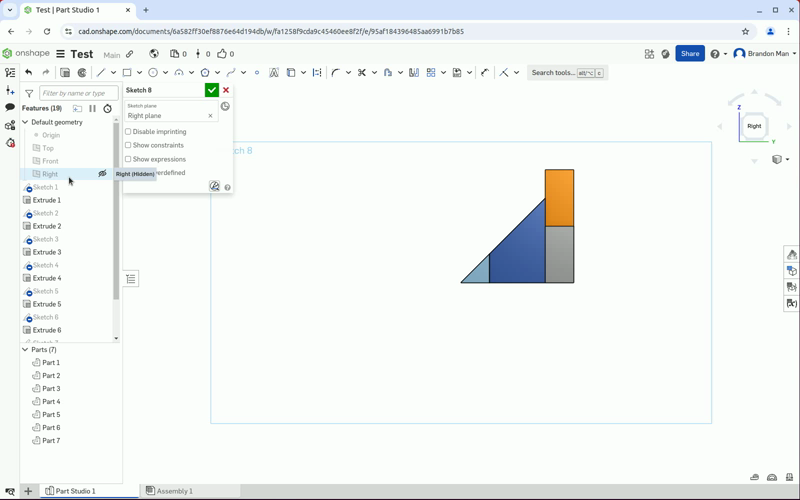
mouse_move(73, 352)
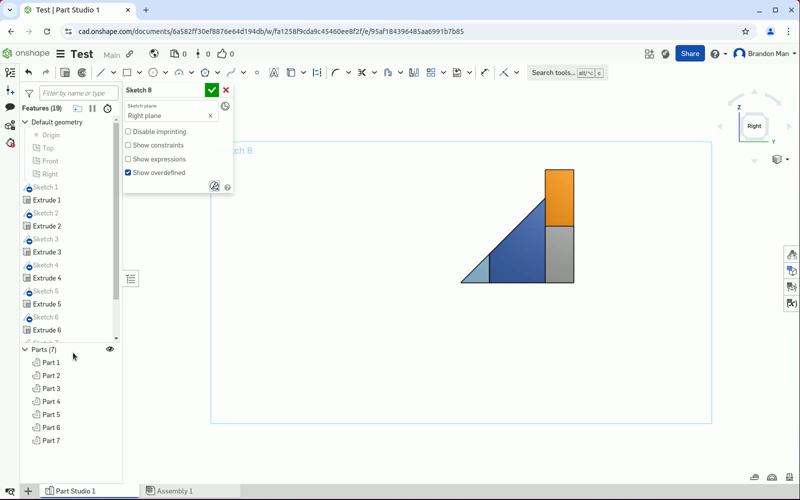
key(y)
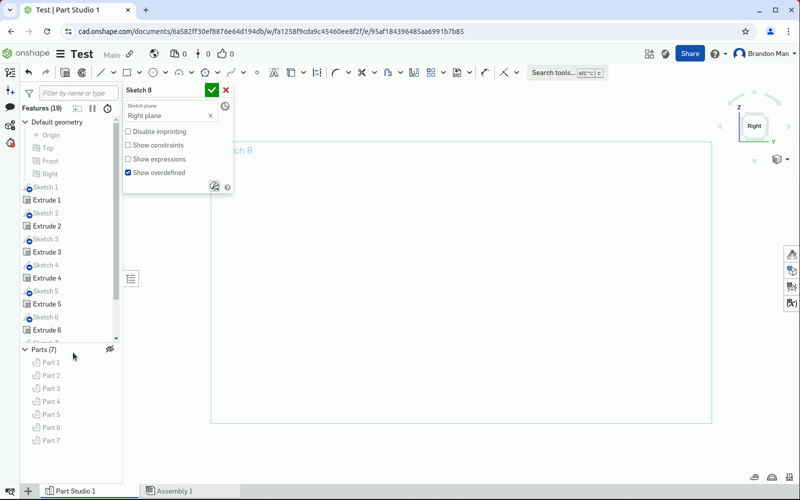
key(l)
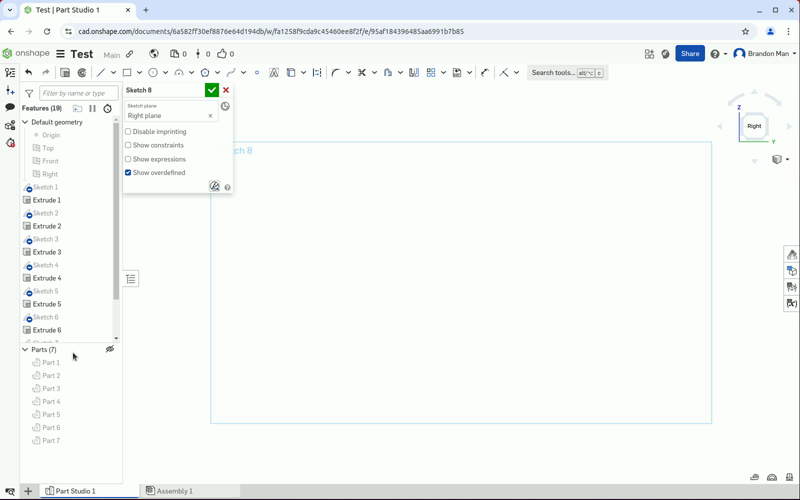
key_down(shift)
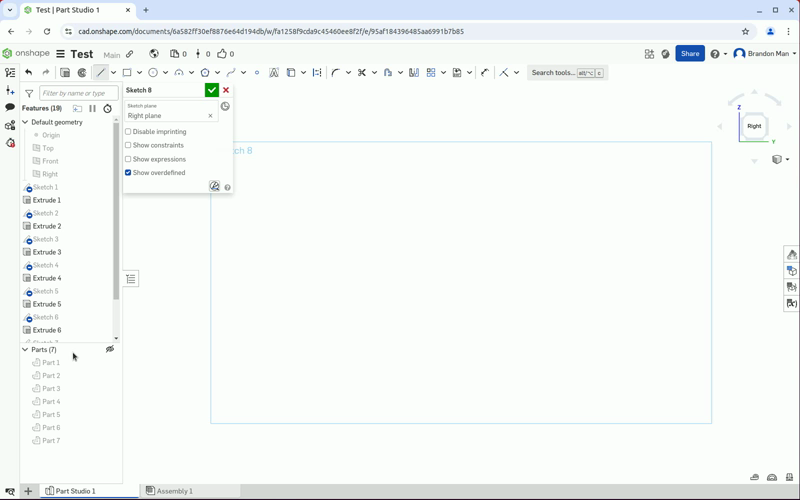
mouse_move(460, 282)
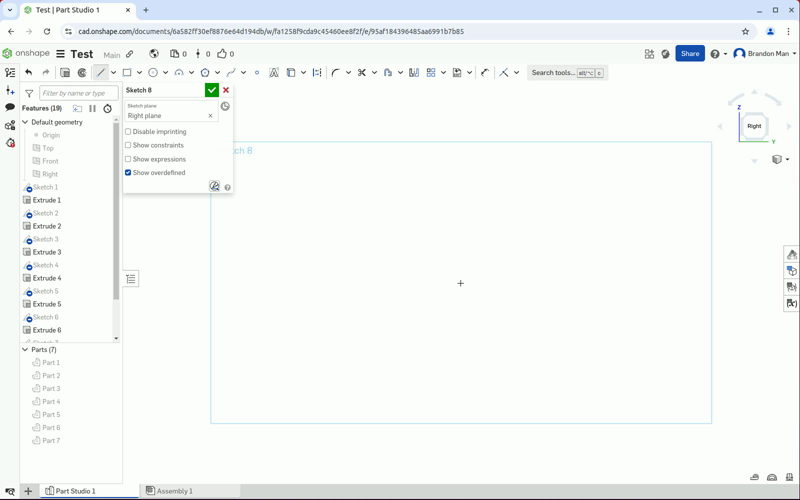
click(460, 282)
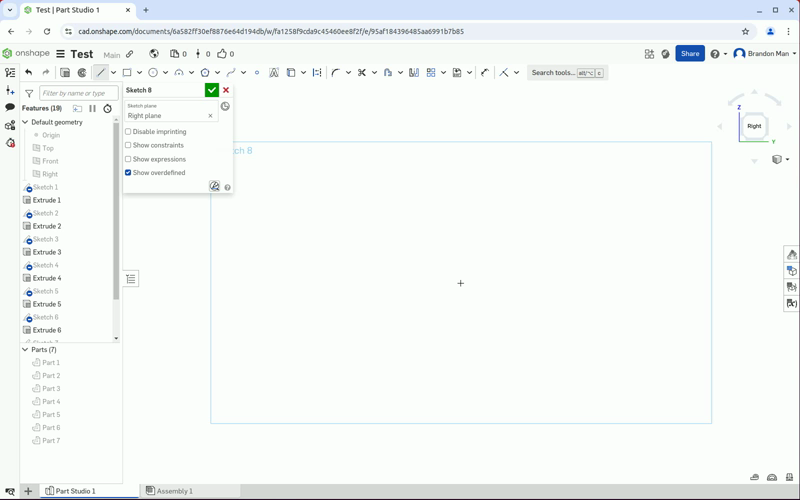
key_up(shift)
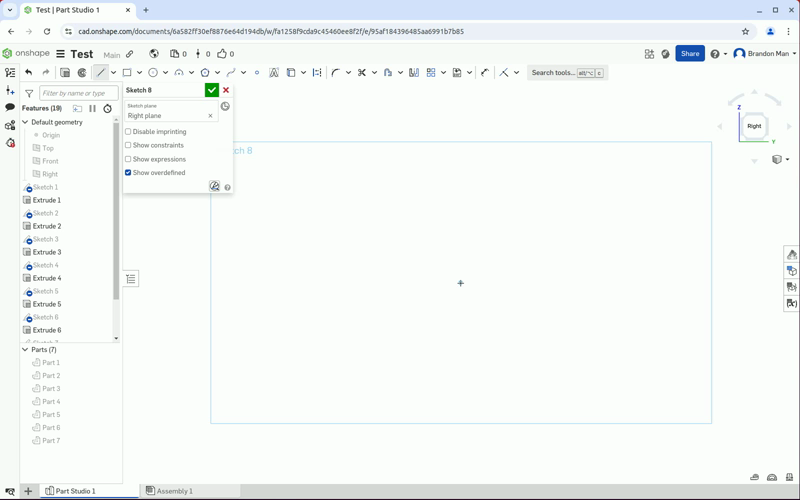
key_down(shift)
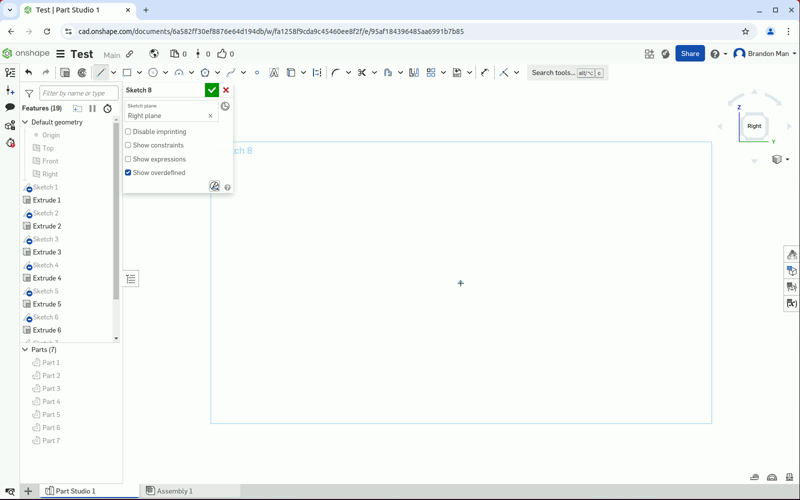
mouse_move(490, 282)
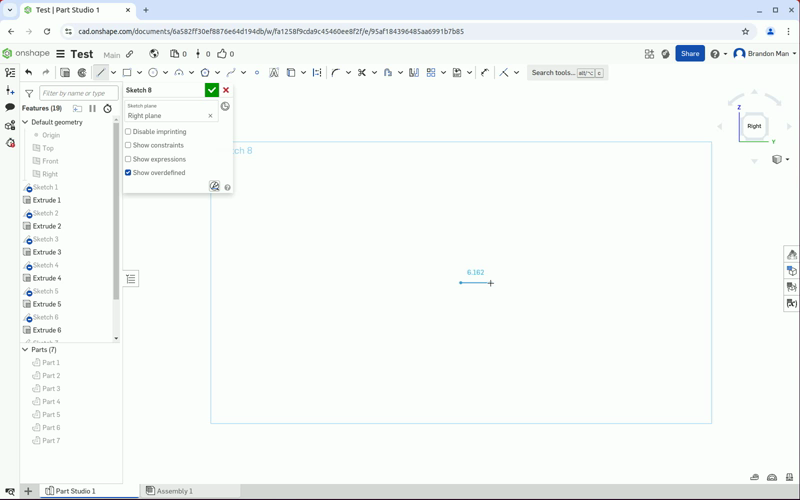
mouse_move(489, 282)
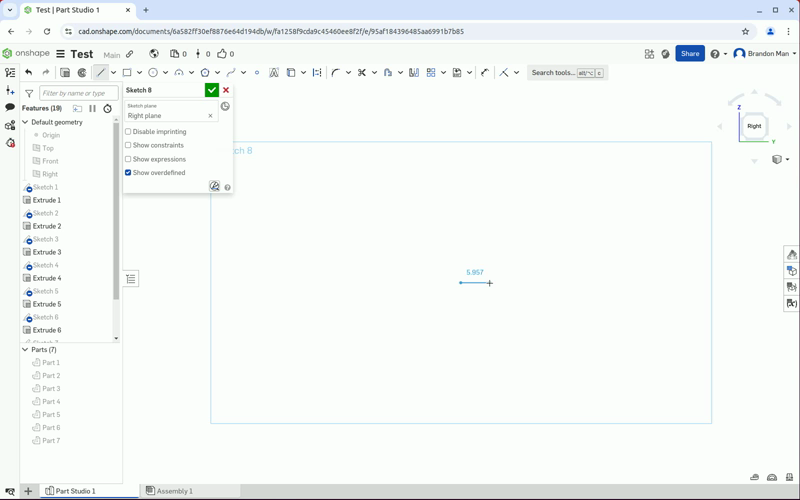
click(489, 282)
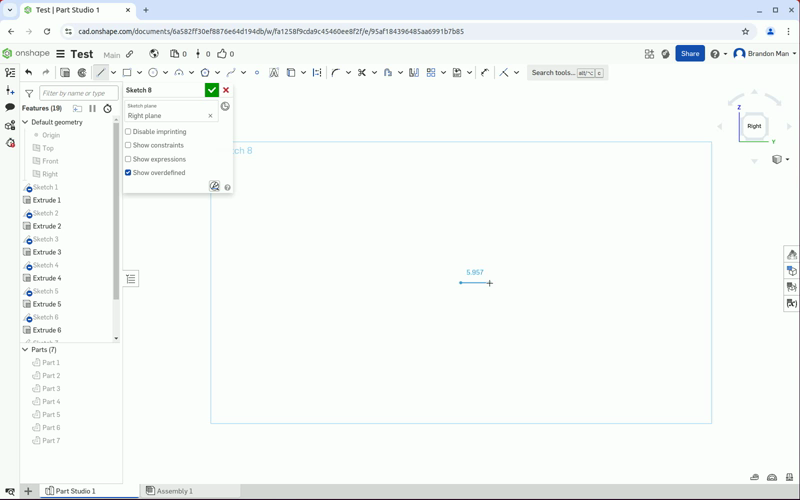
key_up(shift)
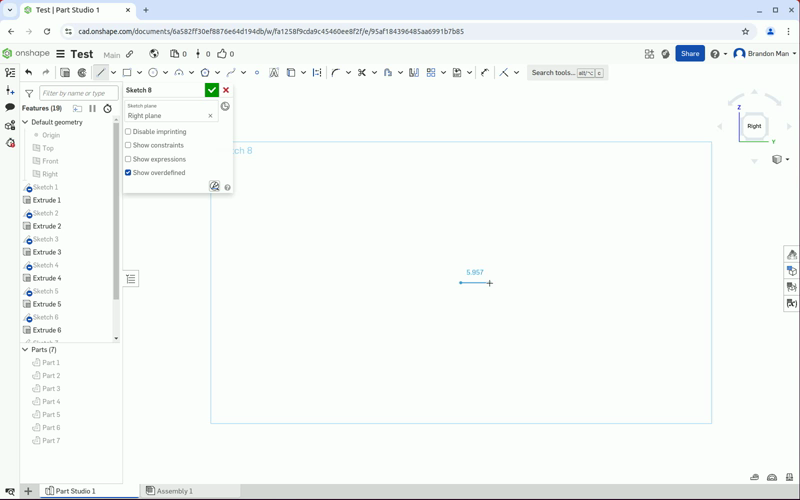
key_down(shift)
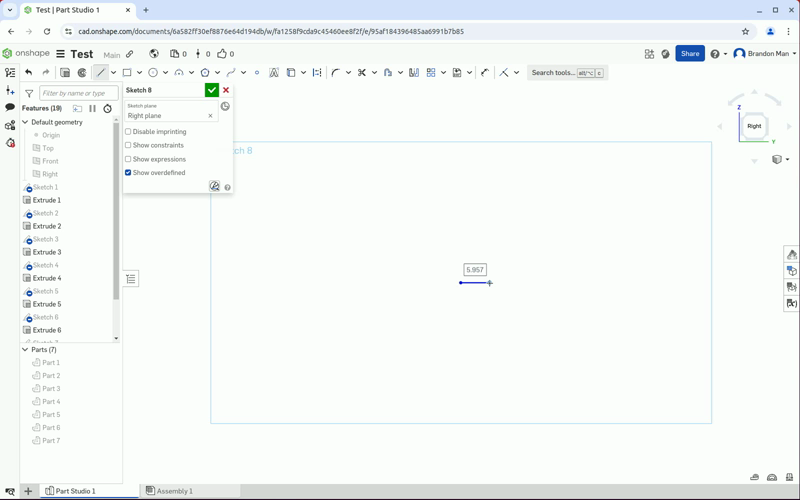
mouse_move(519, 282)
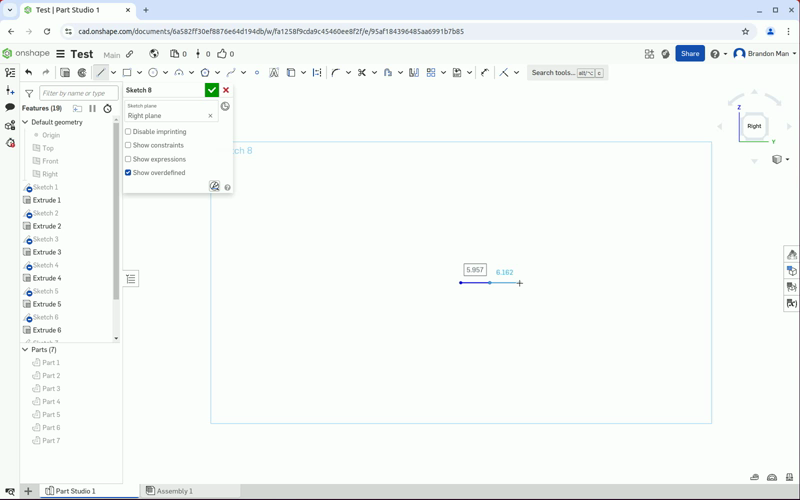
mouse_move(489, 253)
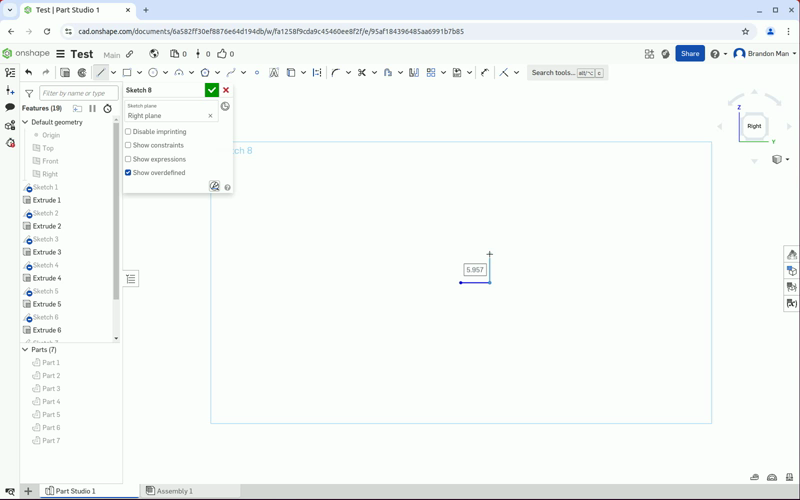
click(489, 253)
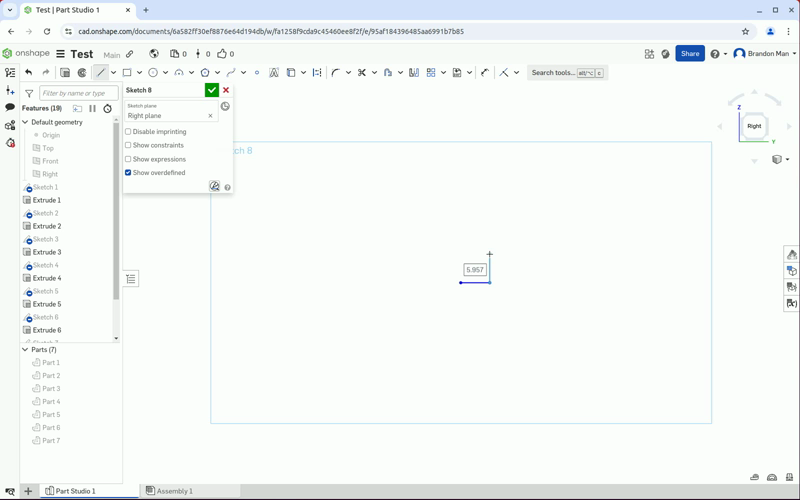
key_up(shift)
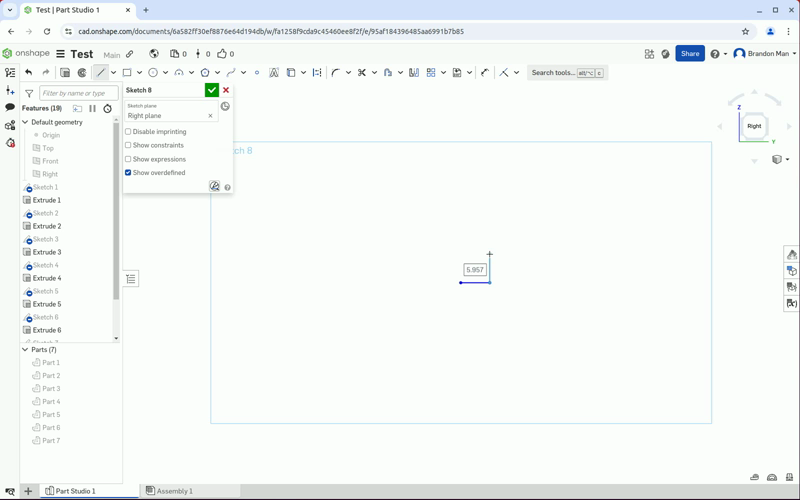
mouse_move(519, 253)
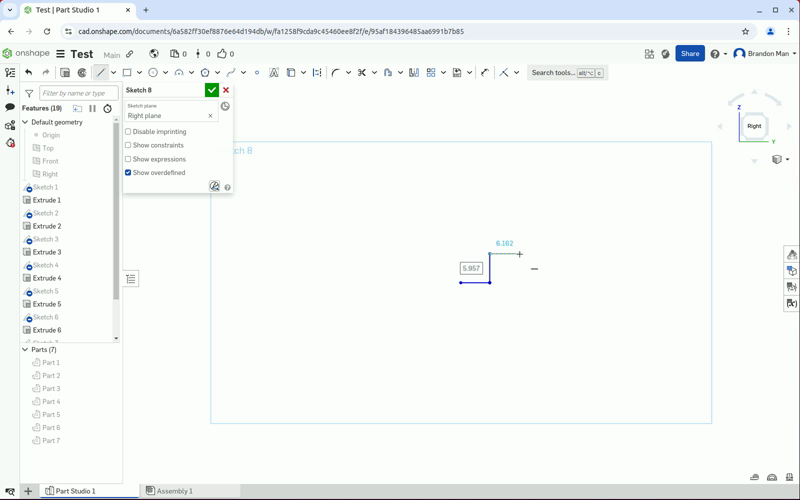
key_down(shift)
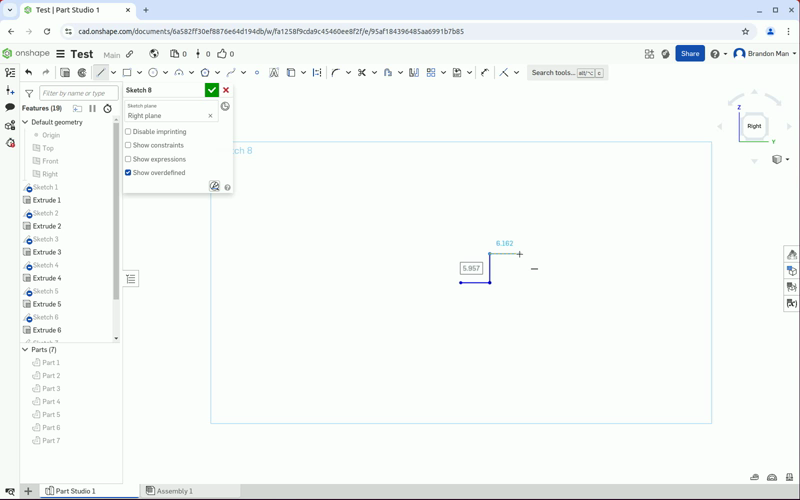
mouse_move(460, 282)
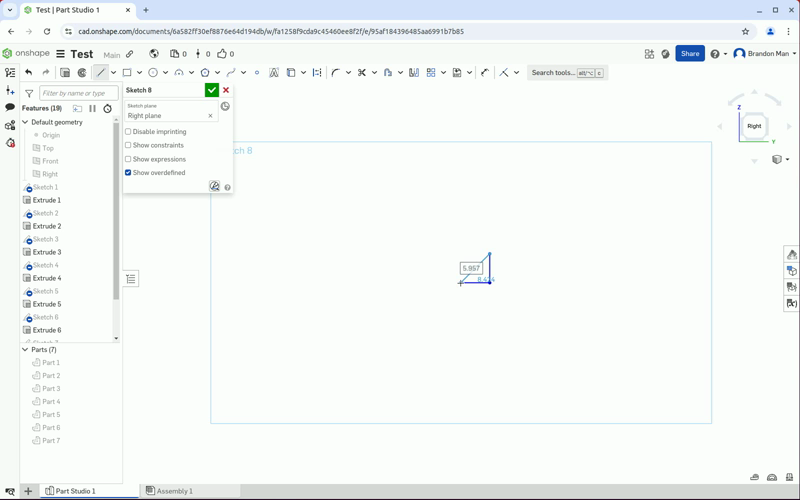
key_up(shift)
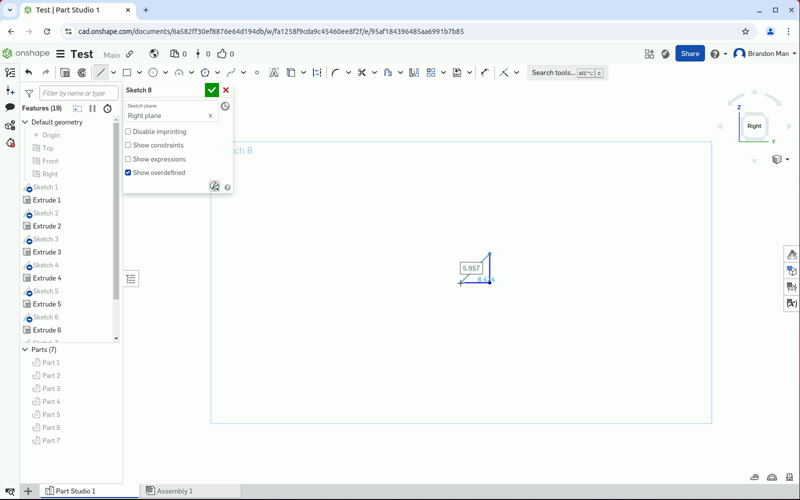
click(460, 282)
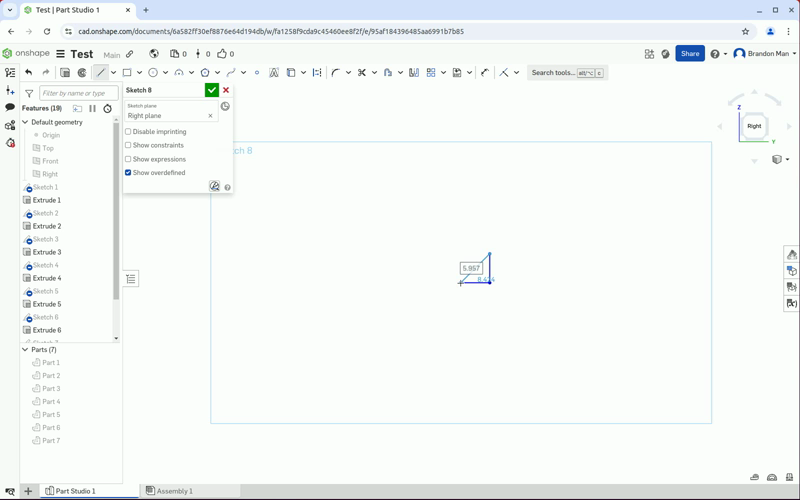
key(esc)
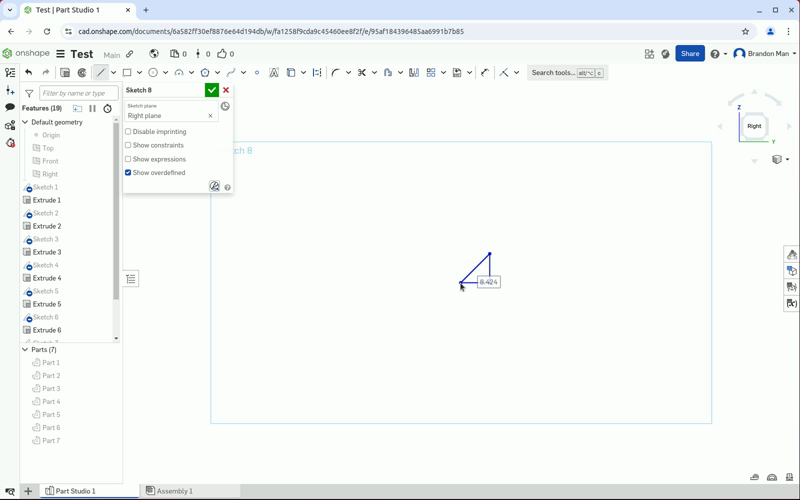
mouse_move(482, 262)
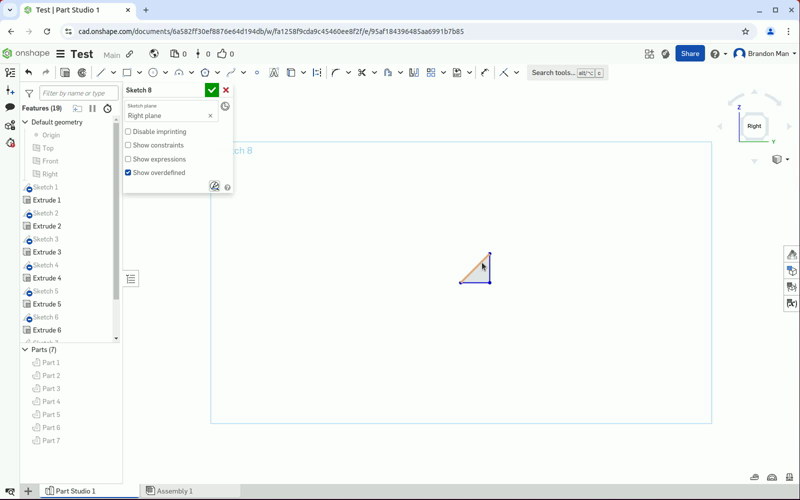
scroll(6)
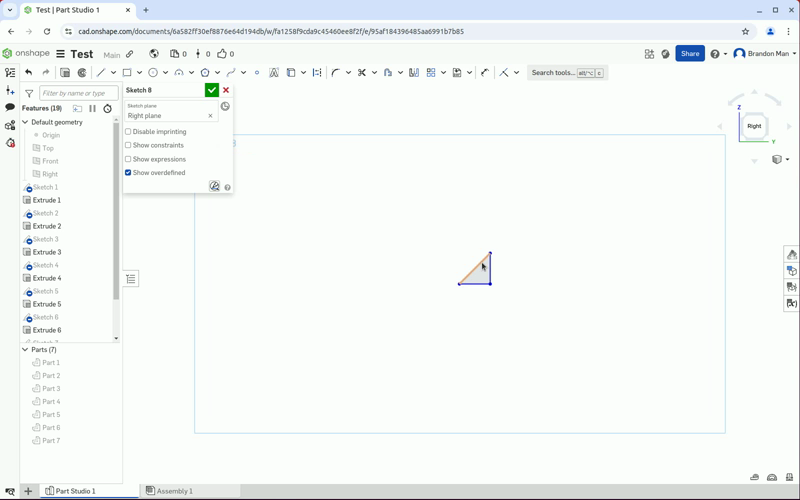
scroll(6)
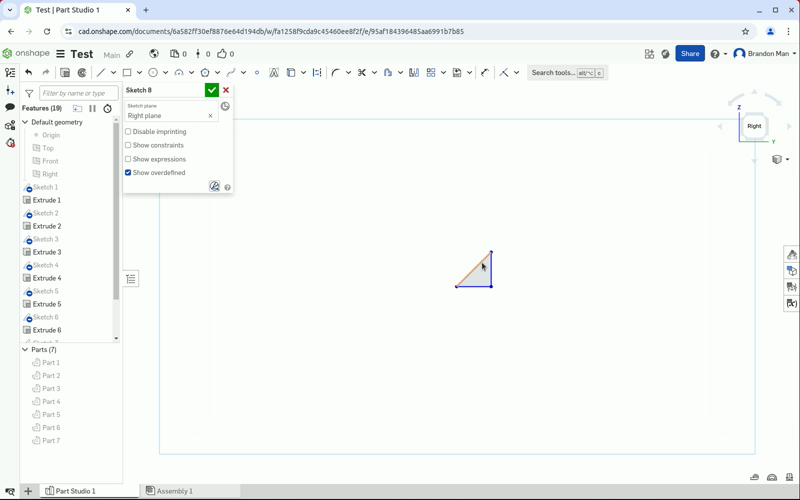
scroll(6)
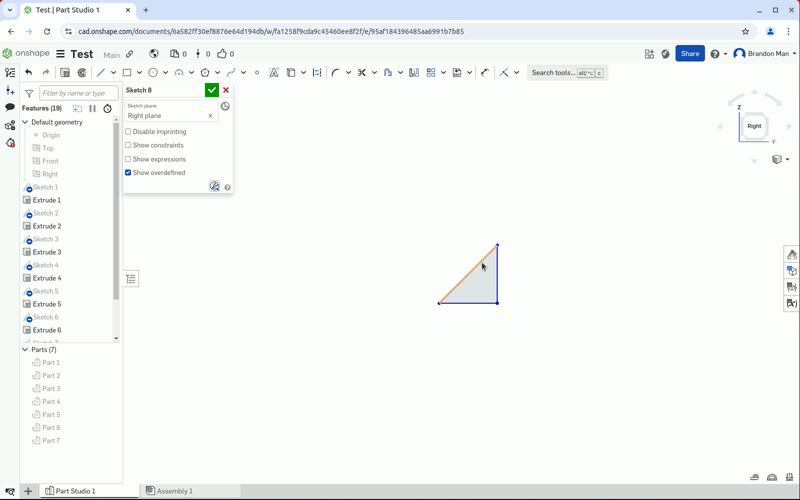
scroll(6)
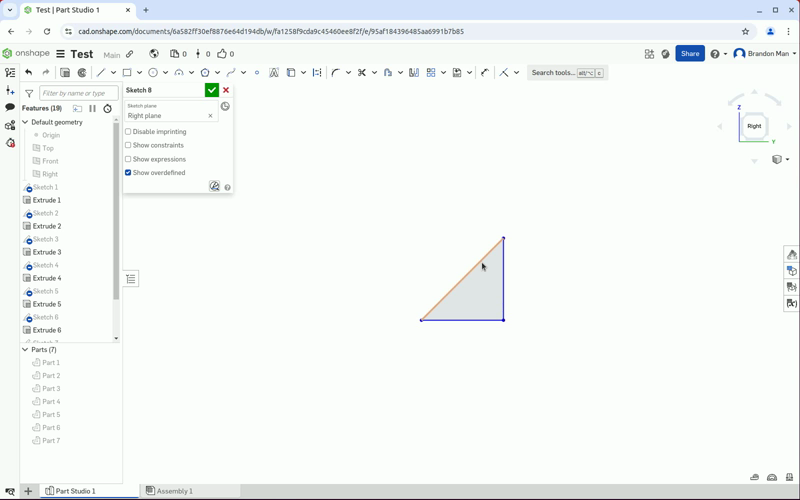
scroll(6)
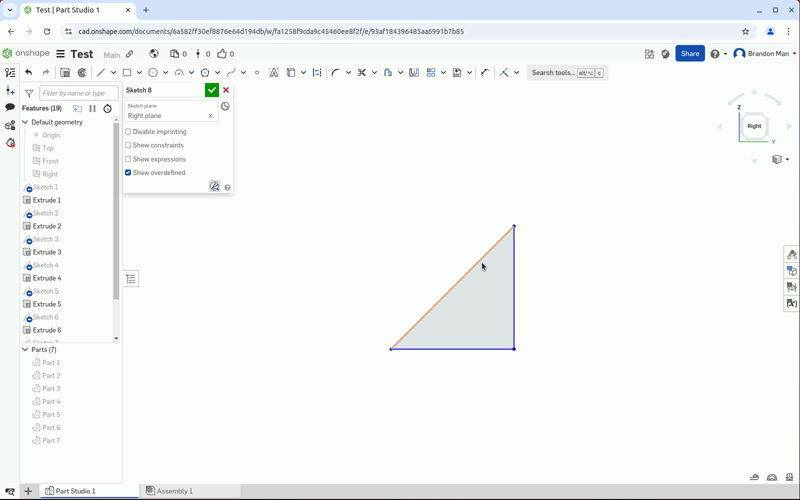
scroll(6)
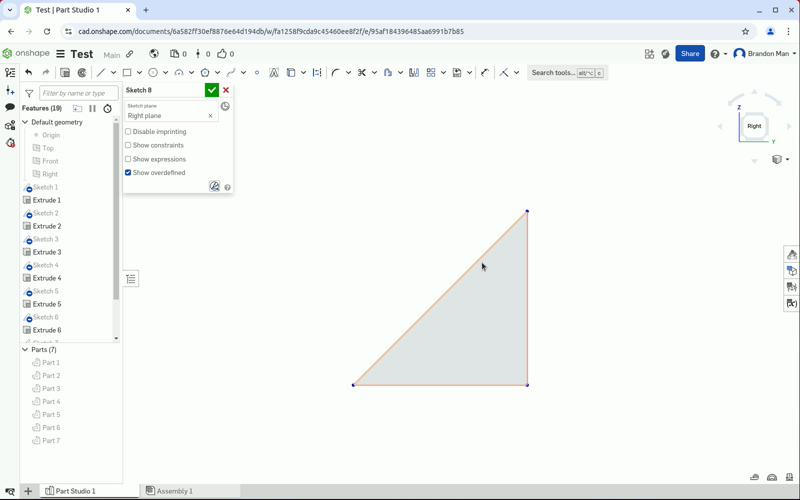
scroll(6)
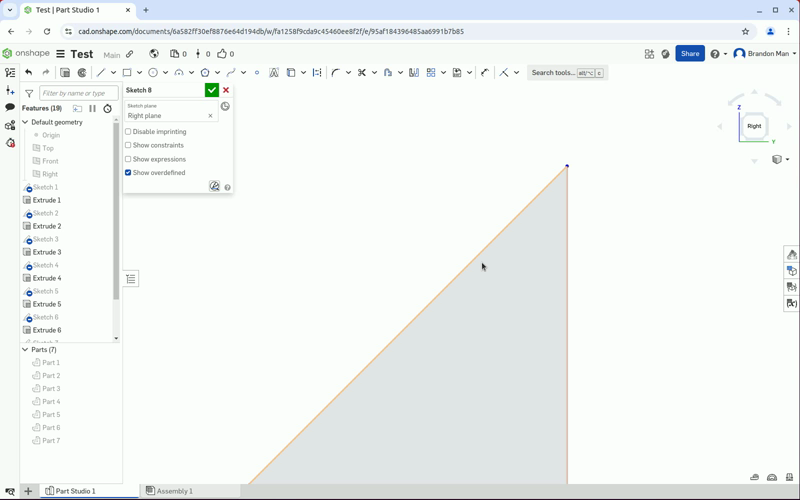
click(482, 262)
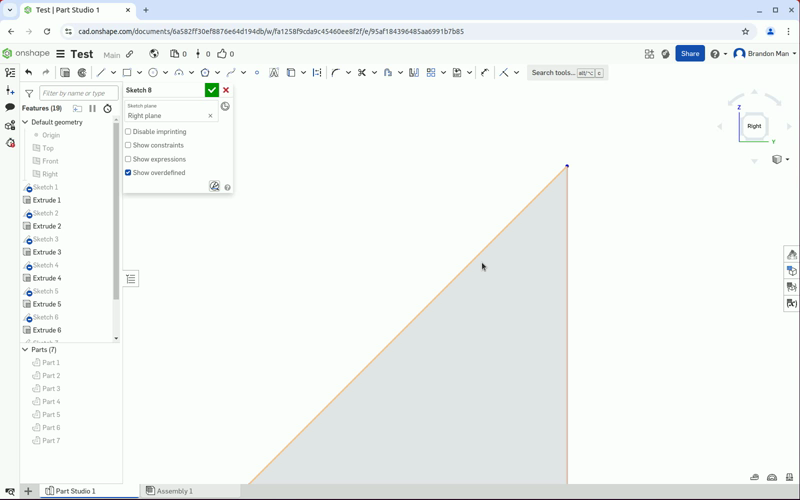
scroll(-6)
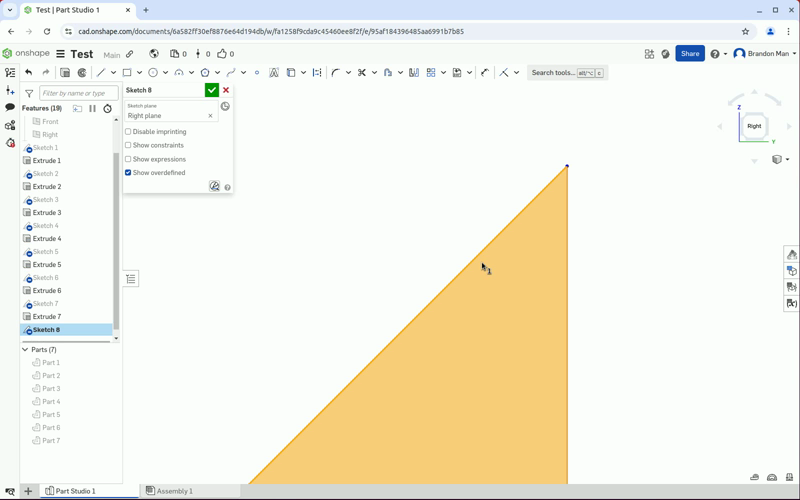
scroll(-6)
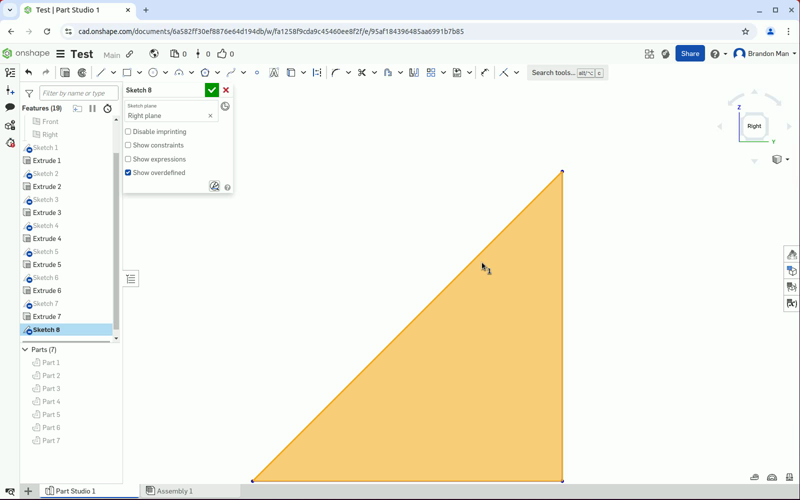
scroll(-6)
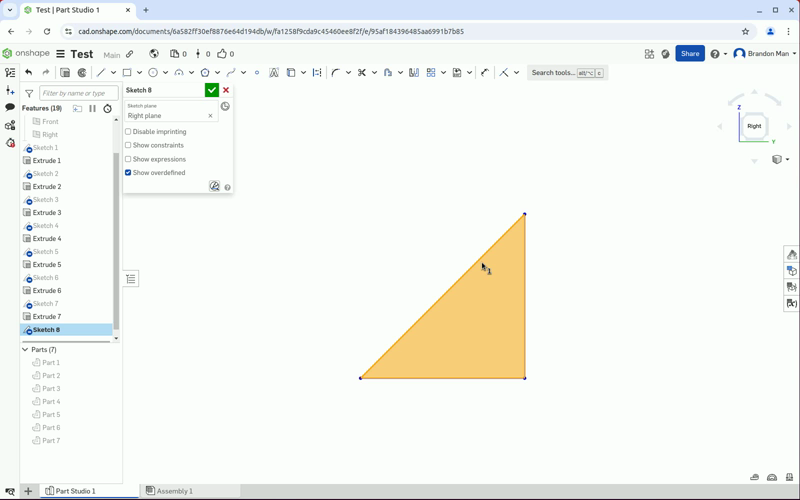
scroll(-6)
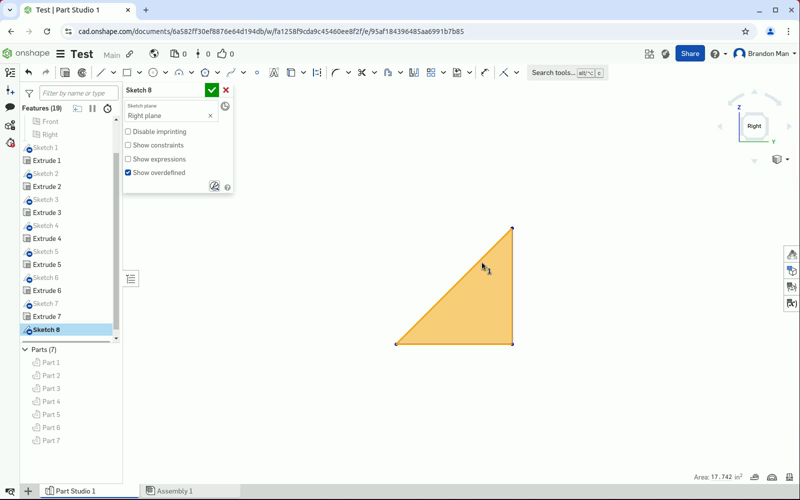
scroll(-6)
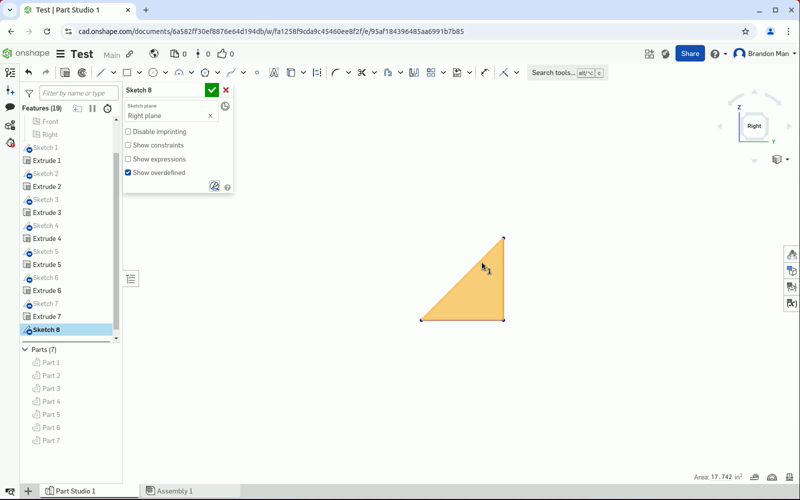
scroll(-6)
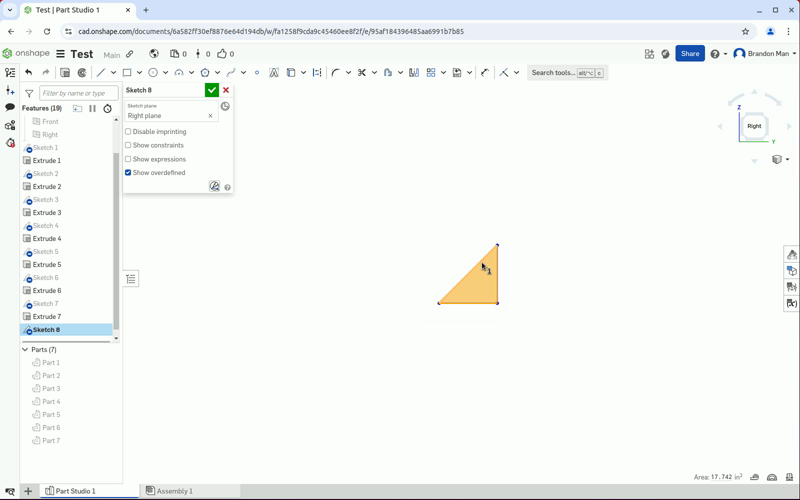
scroll(-6)
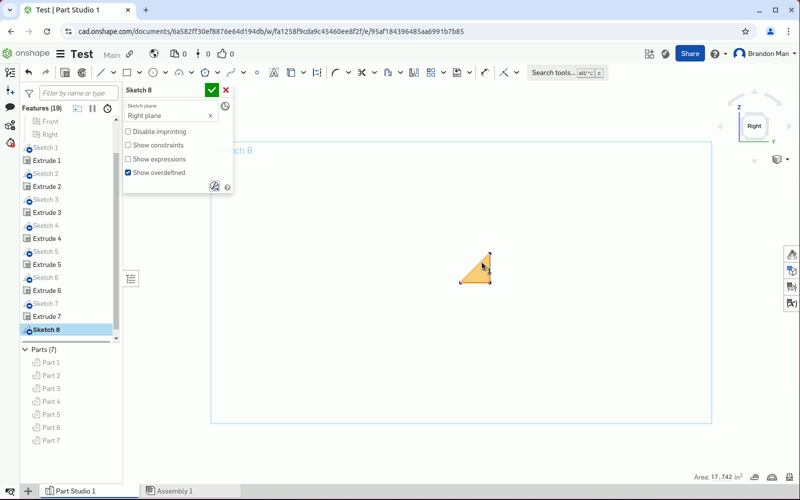
mouse_move(73, 352)
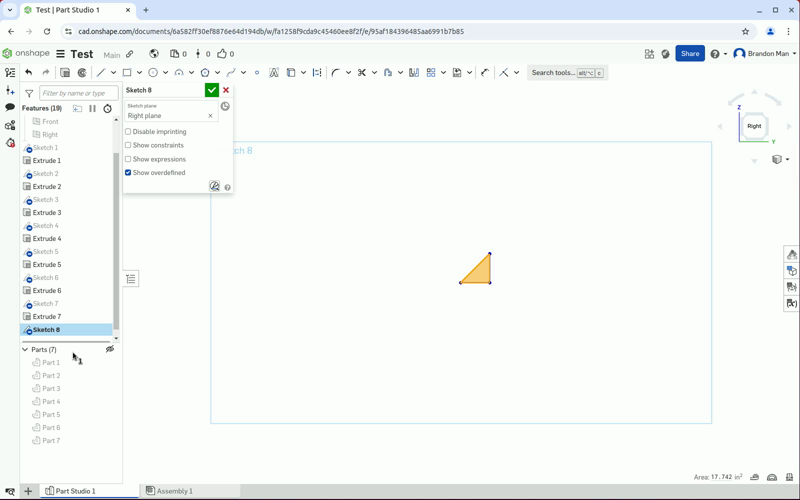
key(shift+y)
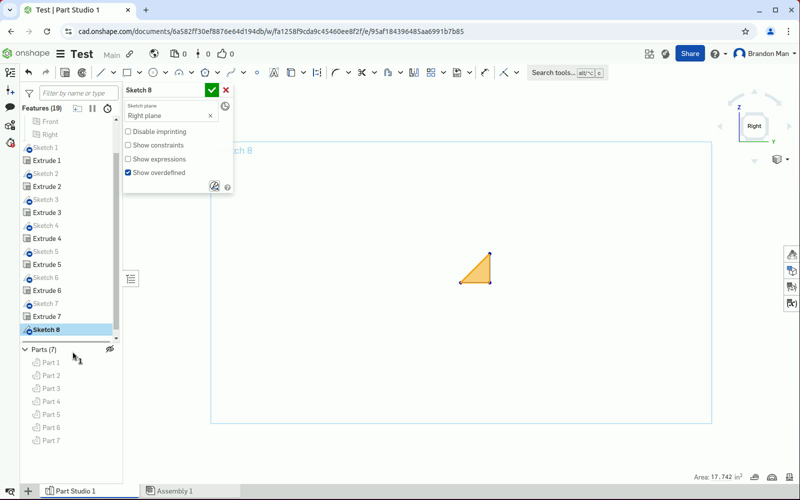
key(shift+e)
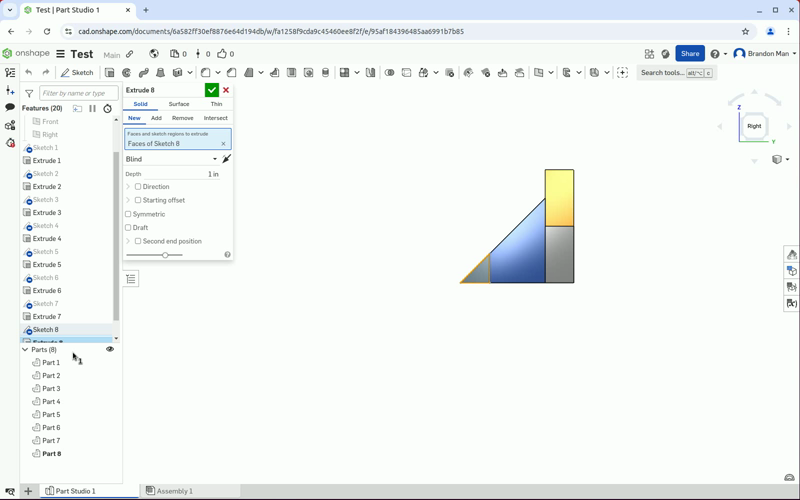
mouse_move(143, 106)
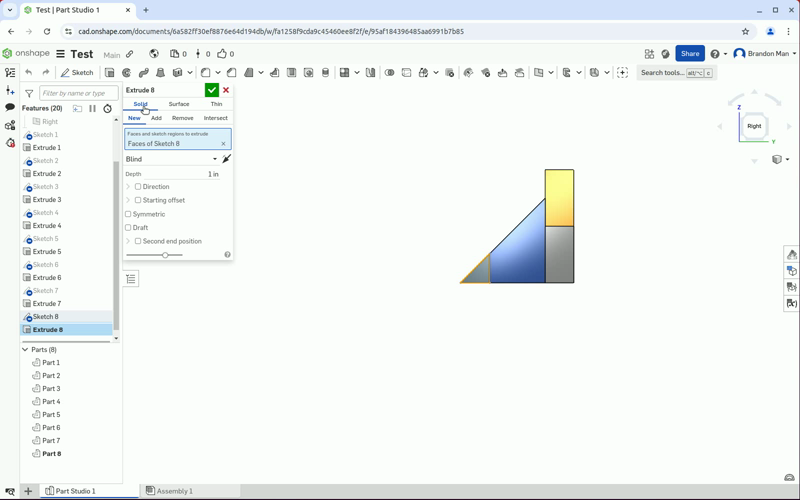
click(143, 106)
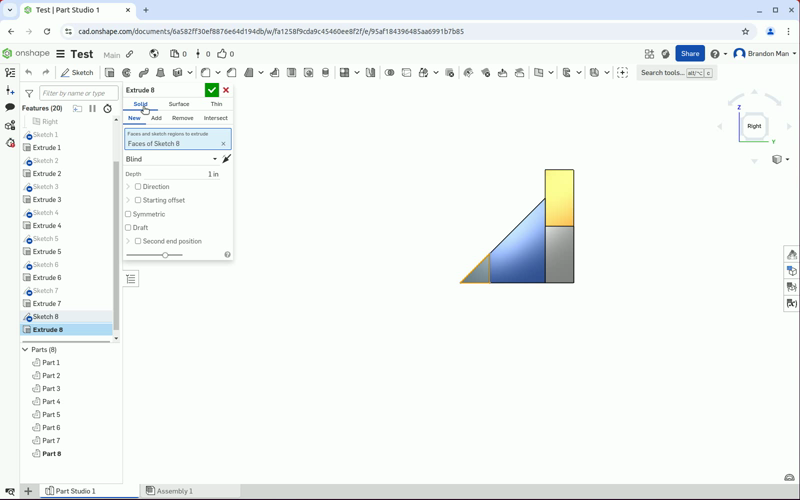
mouse_move(186, 120)
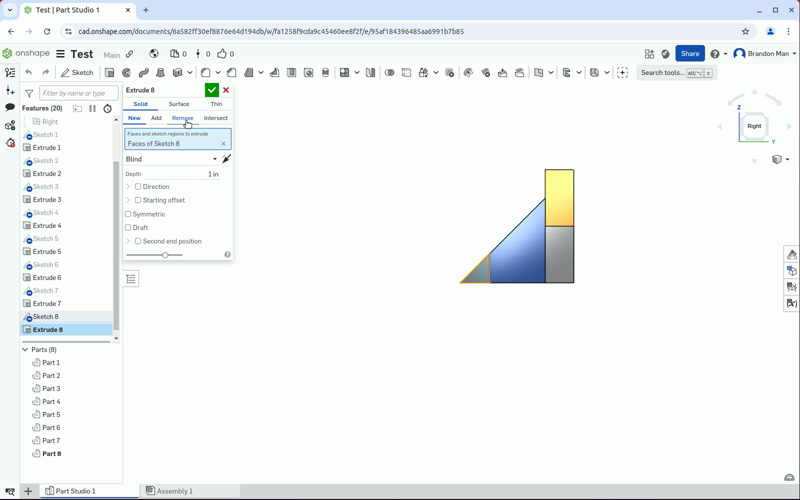
click(186, 120)
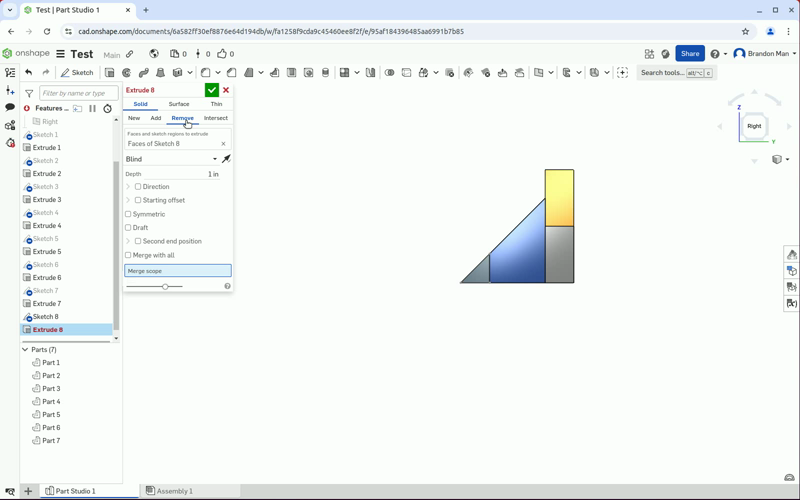
key(tab, 4)
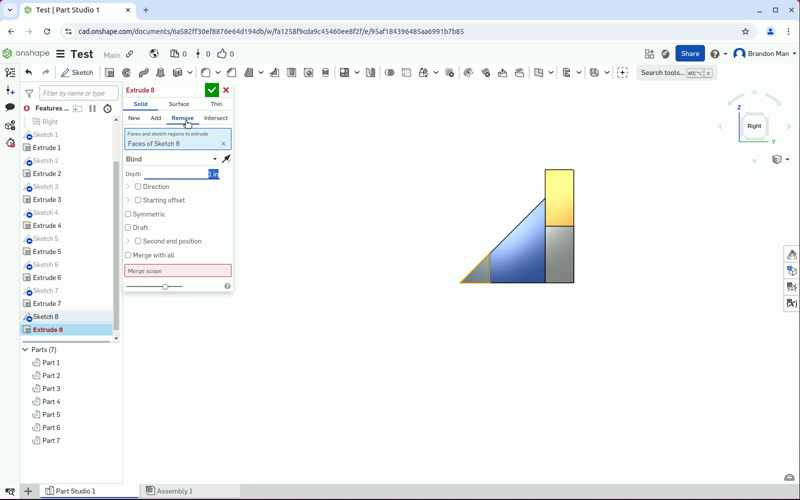
text(17.332)
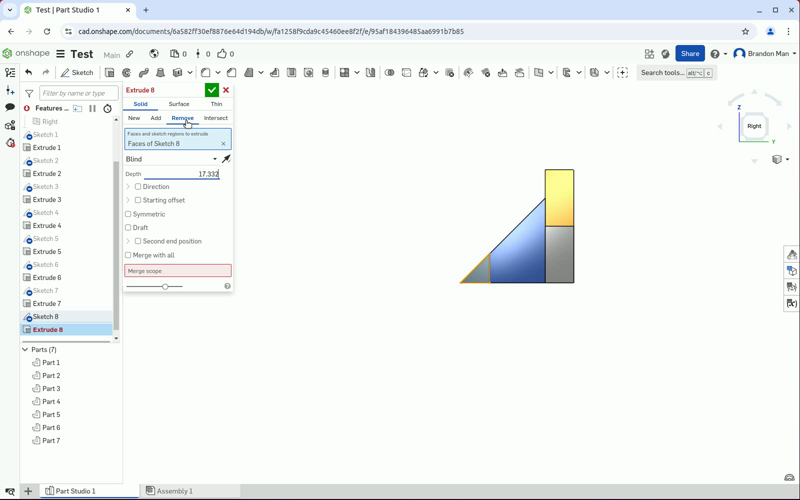
key(tab, 3)
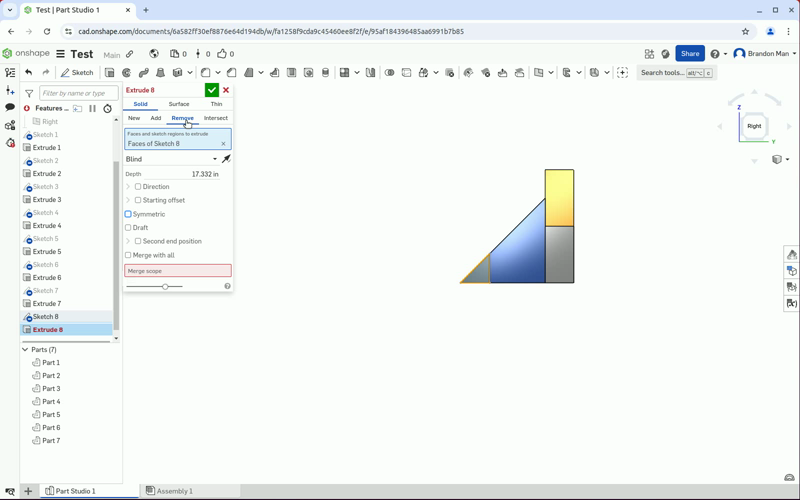
key(space)
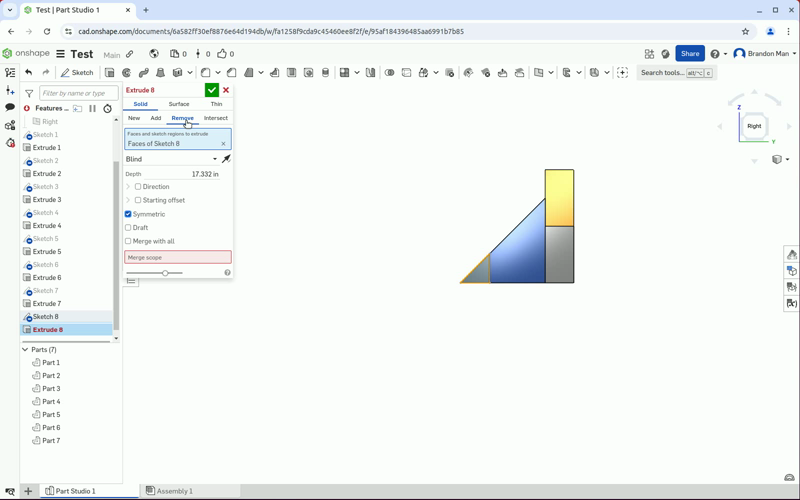
key(tab, 2)
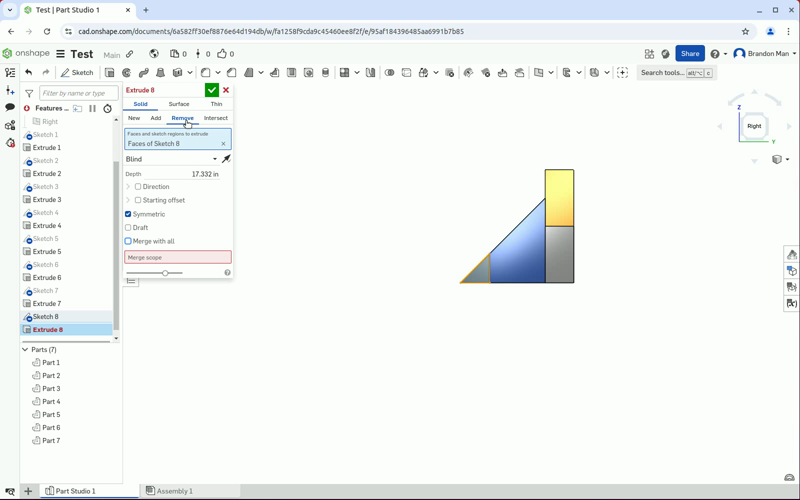
key(space)
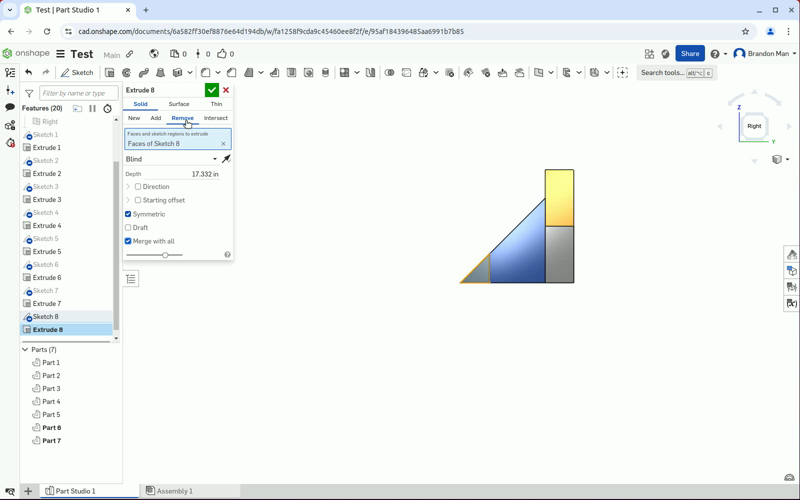
key(enter)
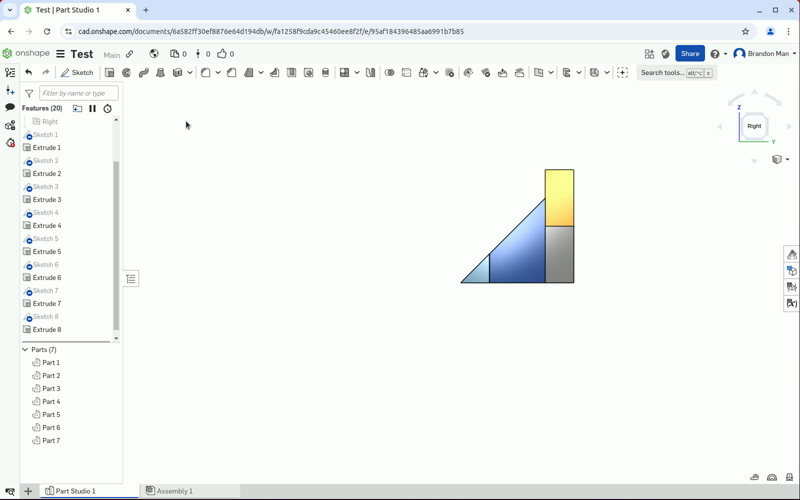
key(shift+h)
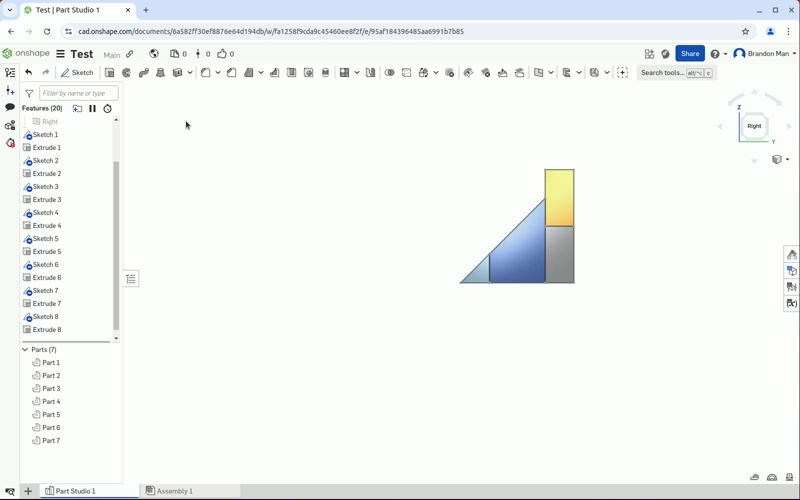
key(shift+h)
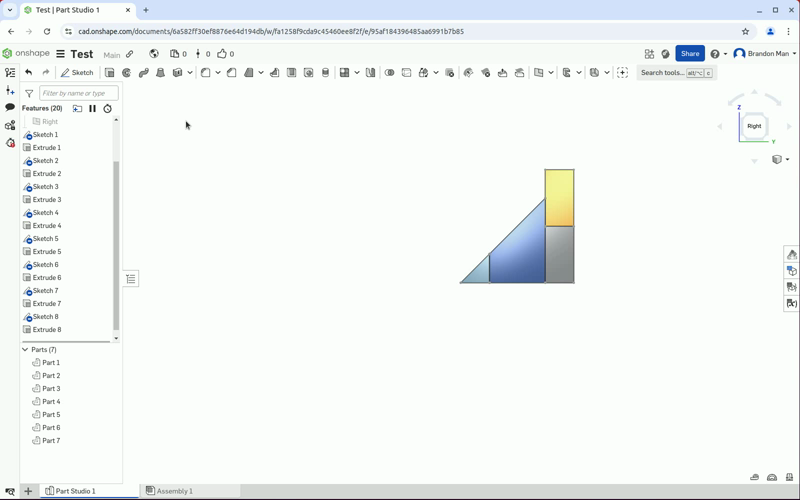
key(shift+7)
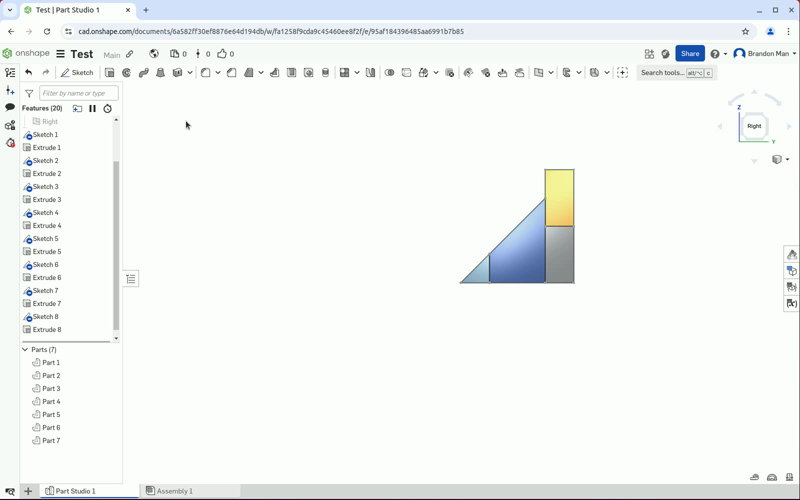
key(right, 2)
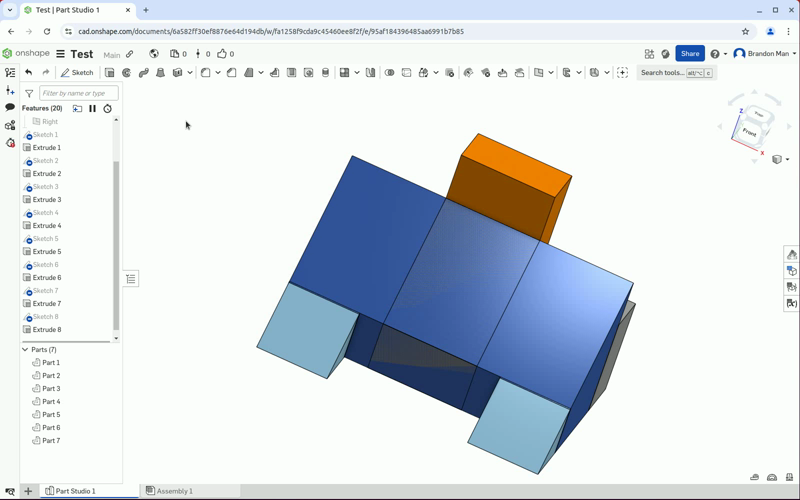
key(down, 2)
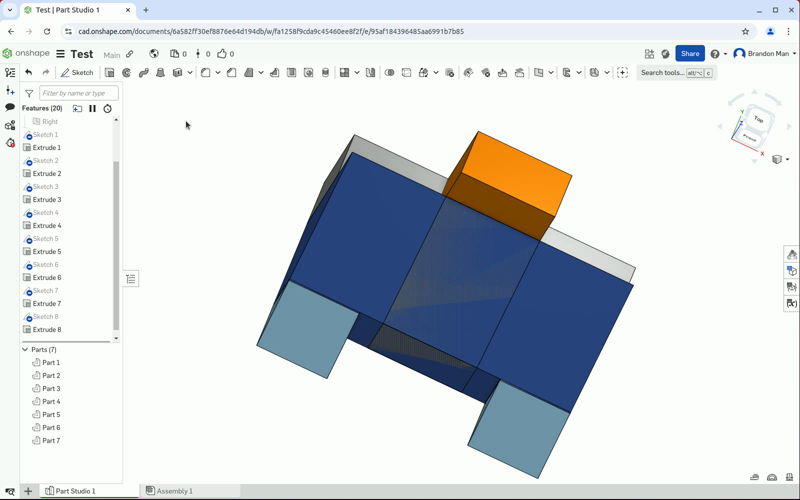
key(up, 2)
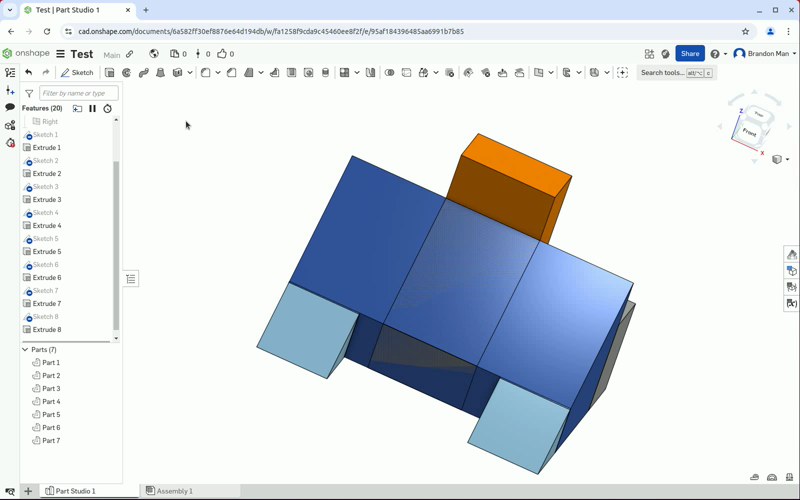
key(left, 2)
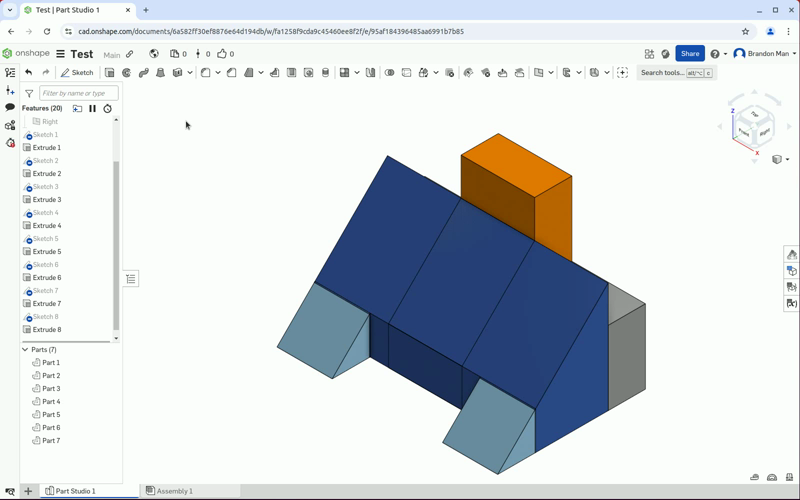
mouse_move(69, 137)
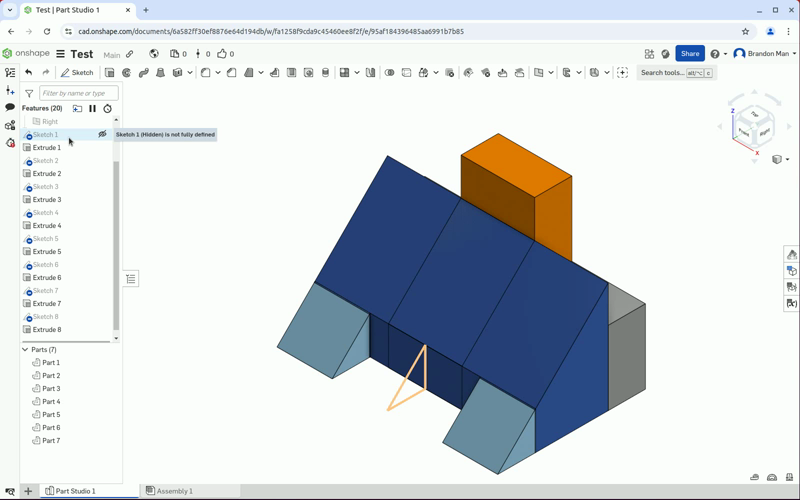
click(69, 137)